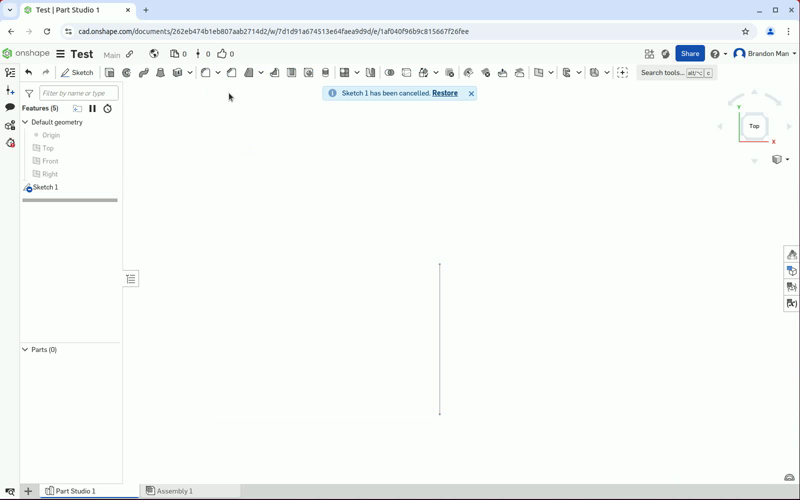
key(shift+h)
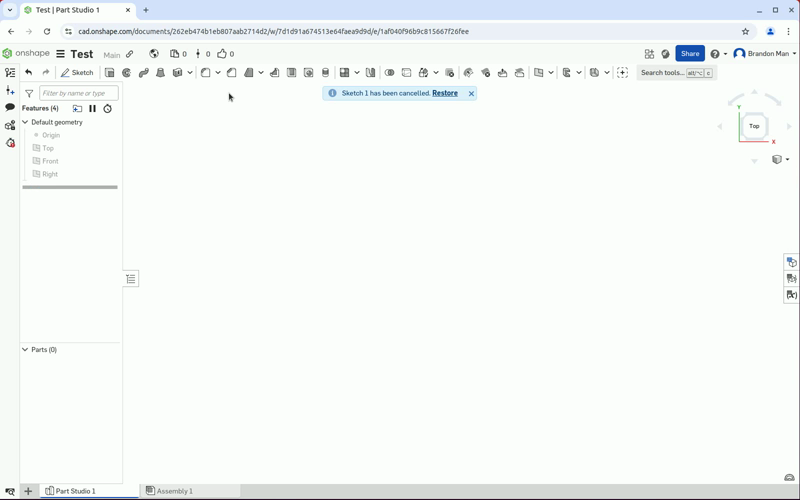
mouse_move(73, 352)
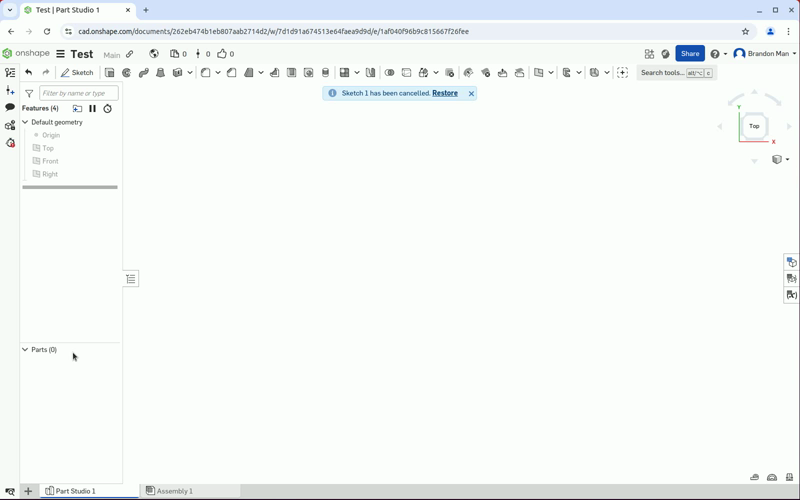
key(y)
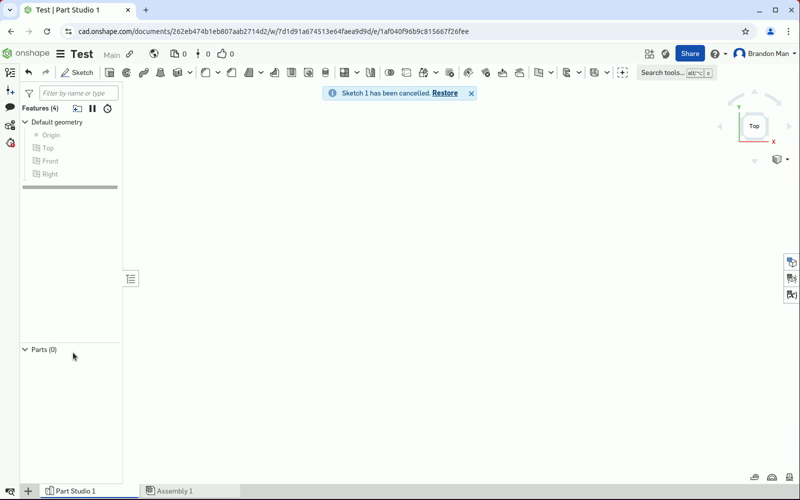
key(shift+p)
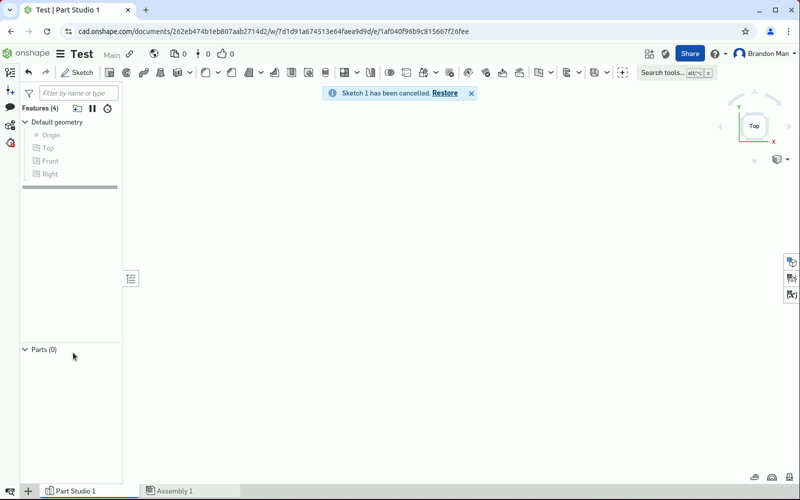
key(space)
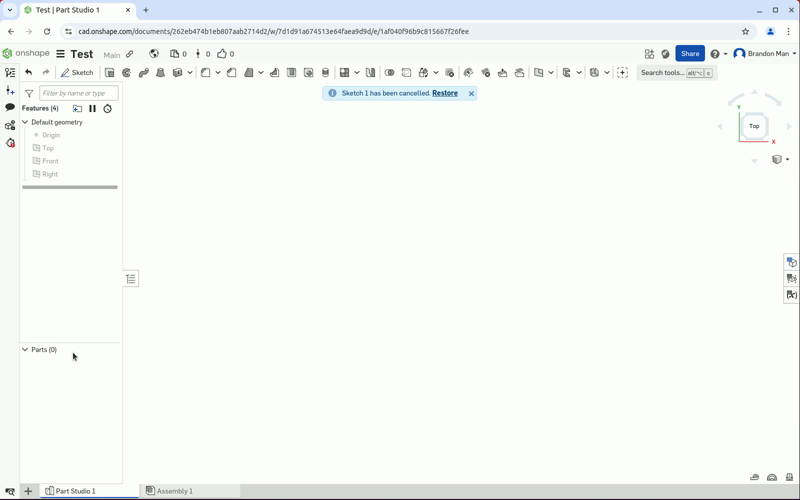
key_down(shift)
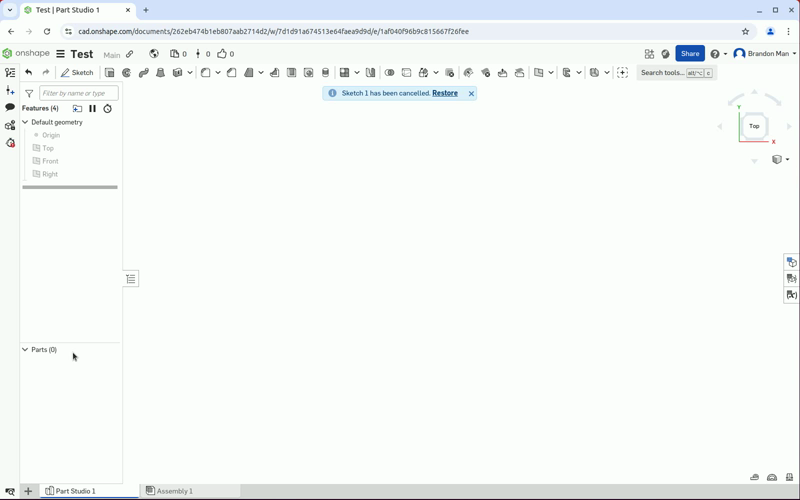
key(up)
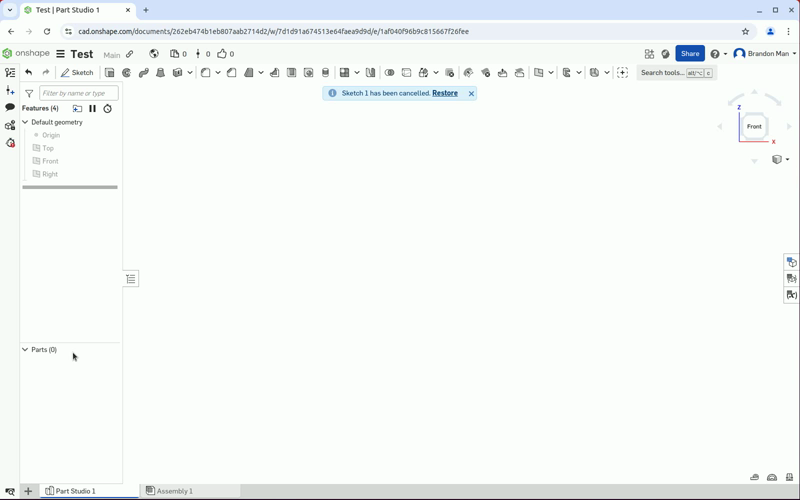
key_up(shift)
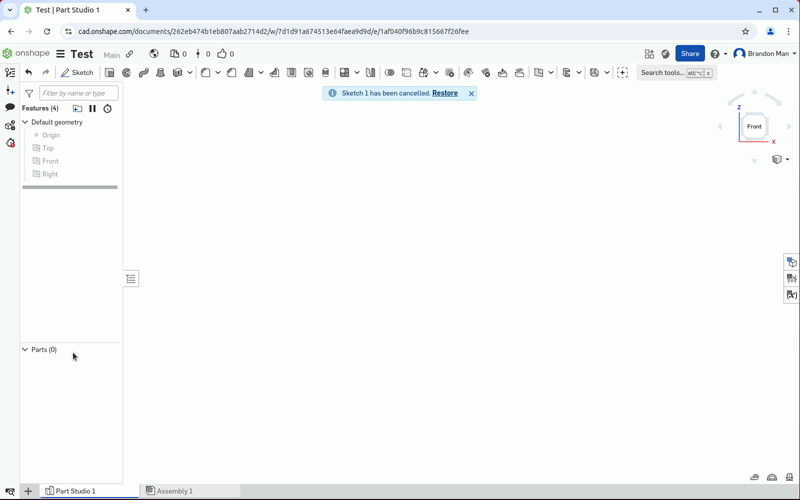
mouse_move(73, 352)
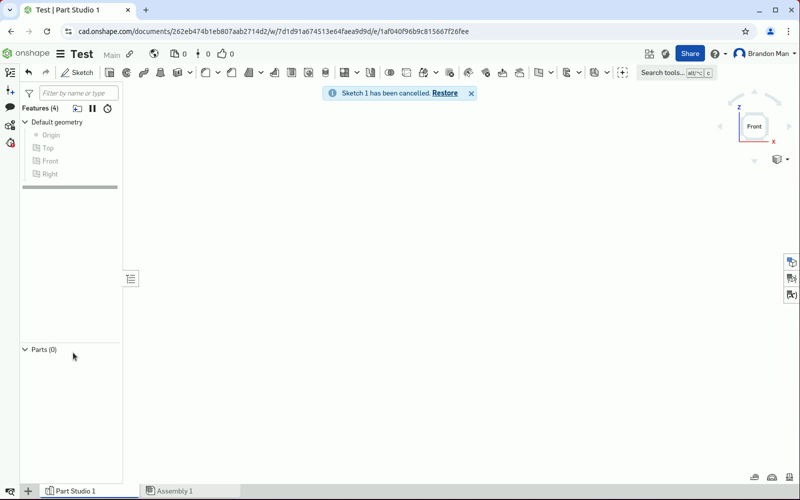
key(shift+y)
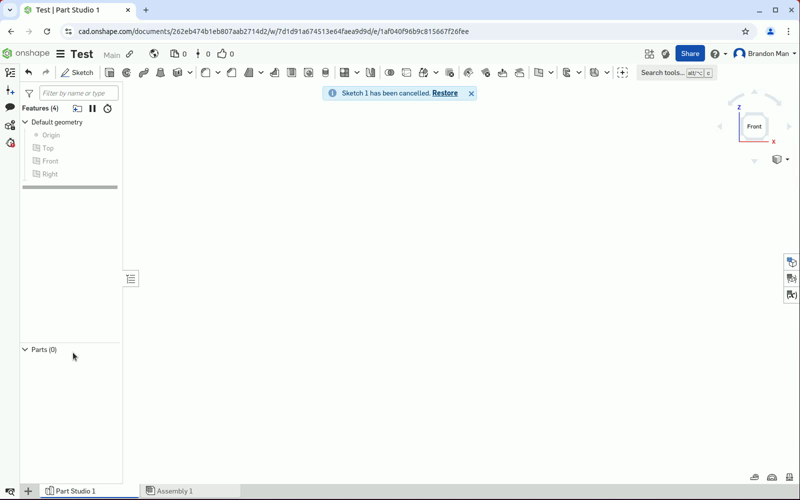
key(shift+s)
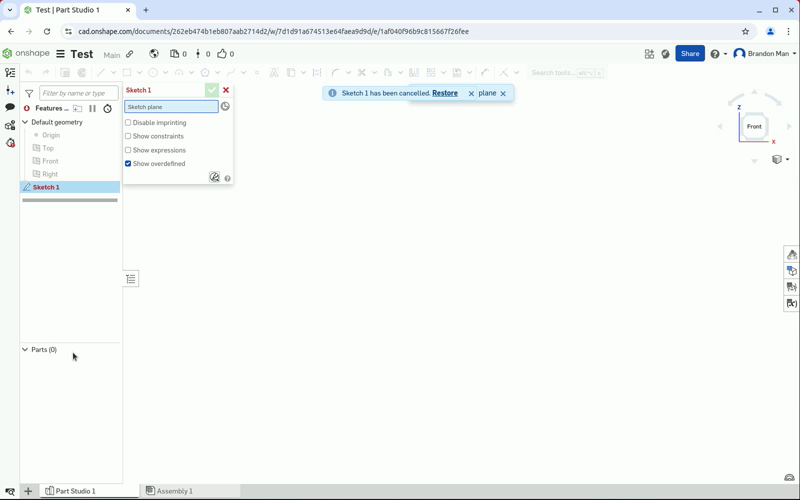
mouse_move(73, 163)
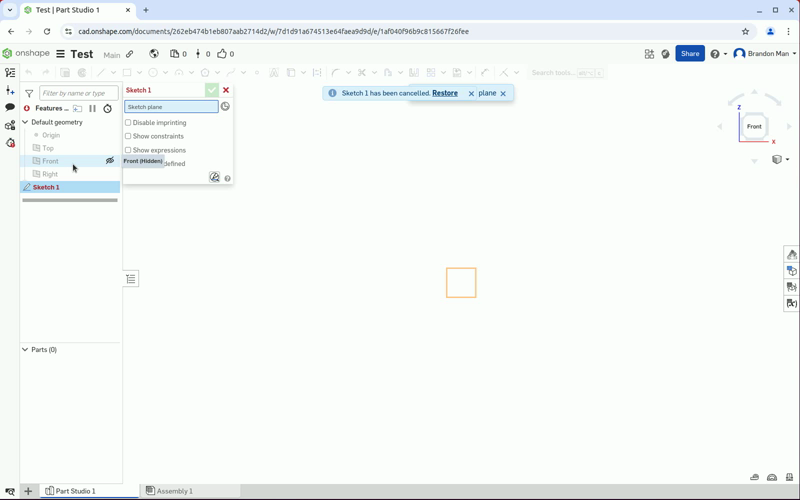
click(73, 163)
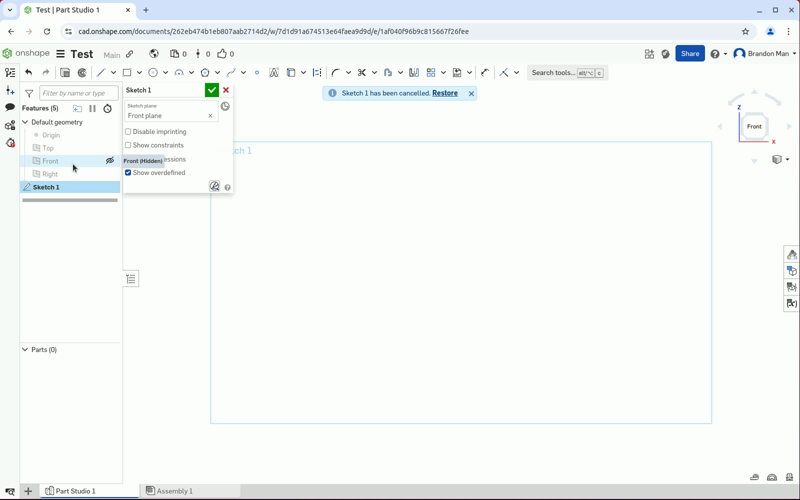
mouse_move(73, 352)
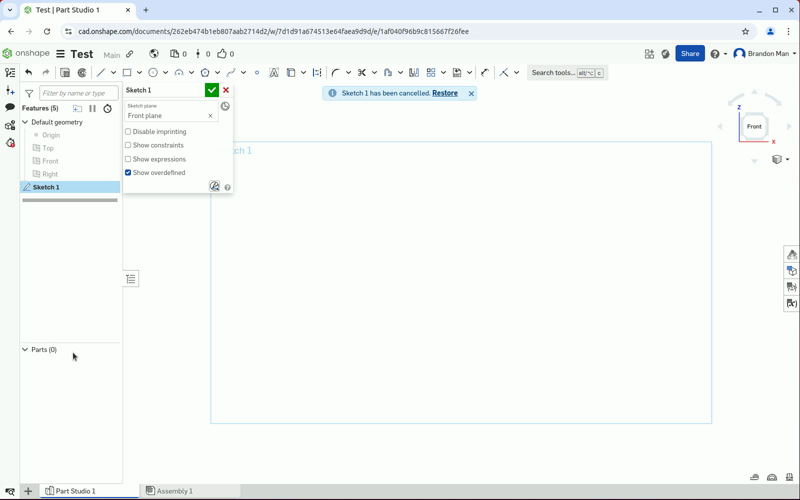
key(y)
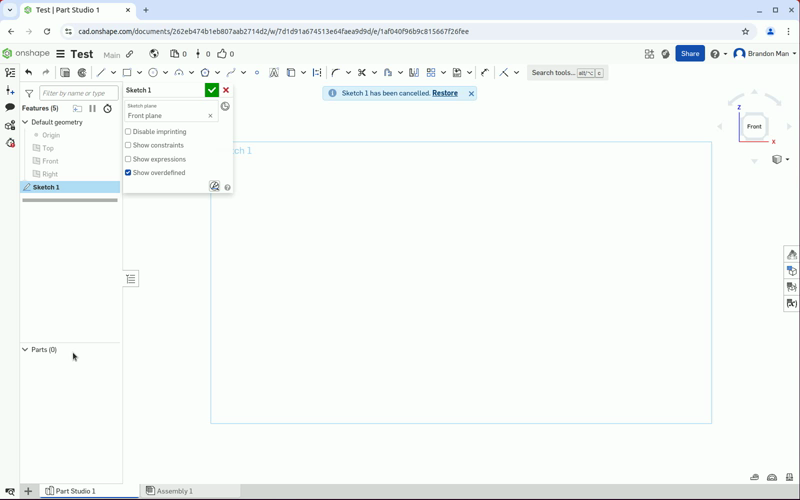
key(a)
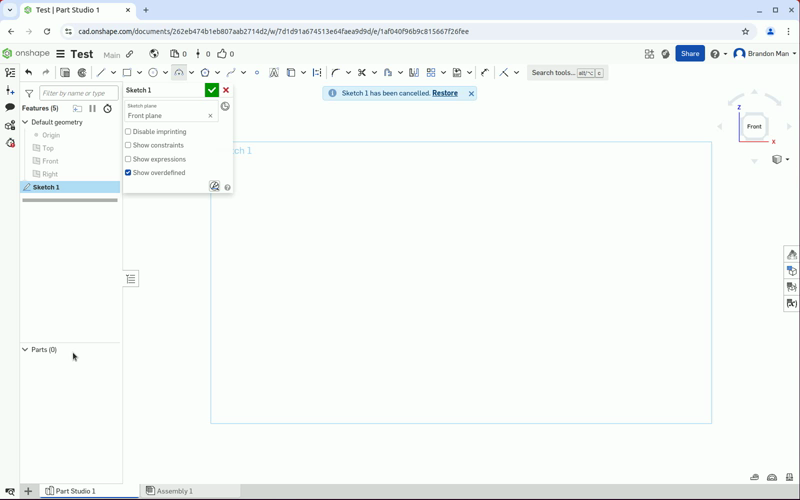
key_down(shift)
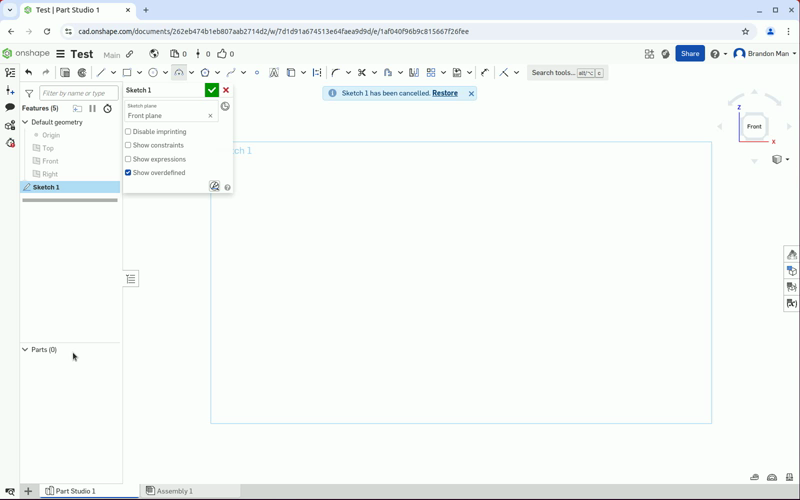
mouse_move(409, 259)
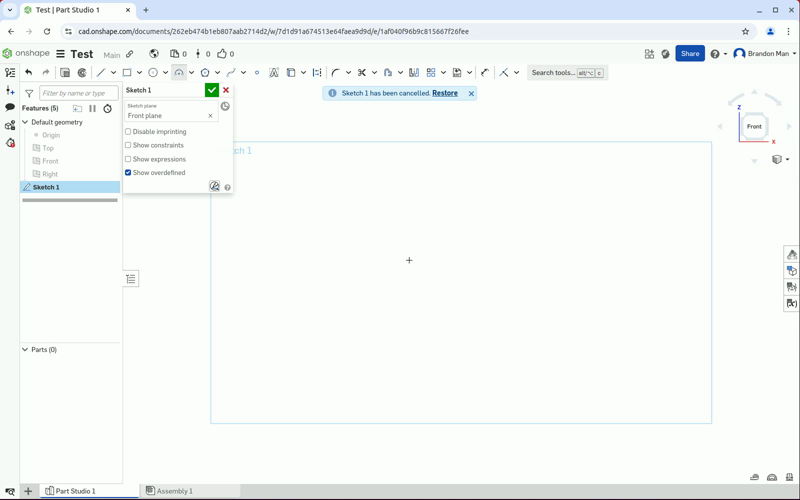
click(409, 259)
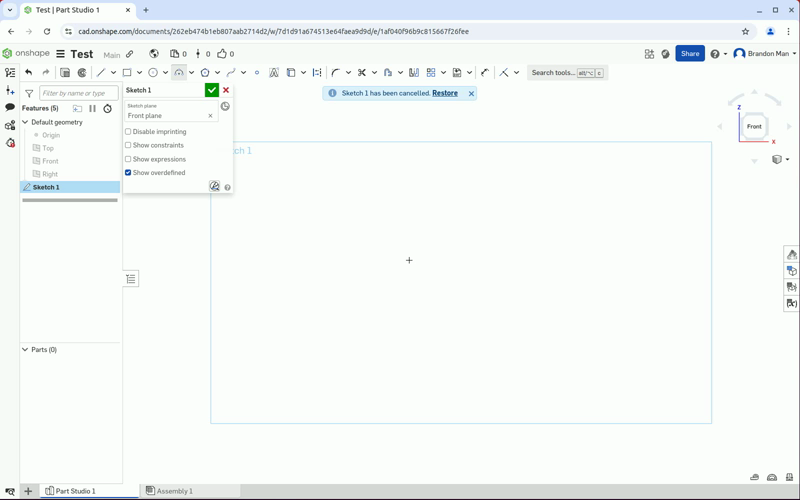
key_up(shift)
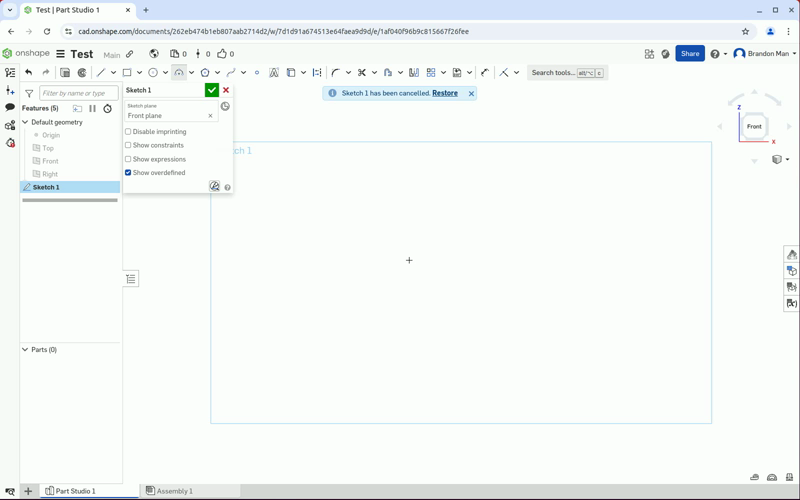
key_down(shift)
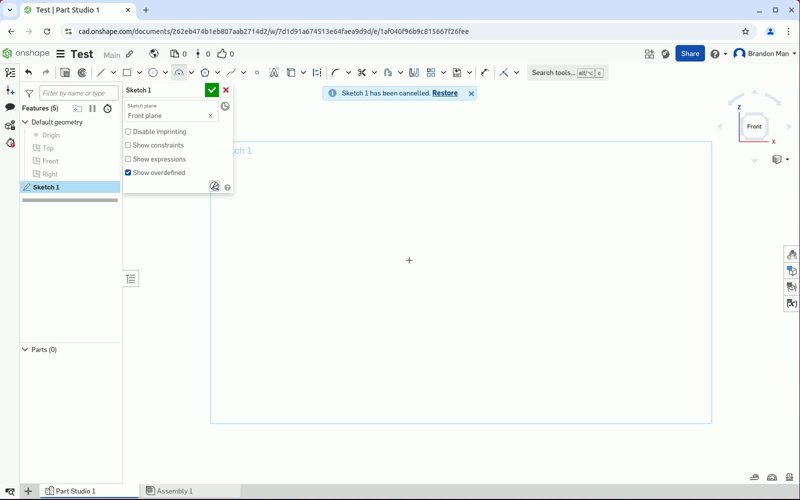
mouse_move(441, 229)
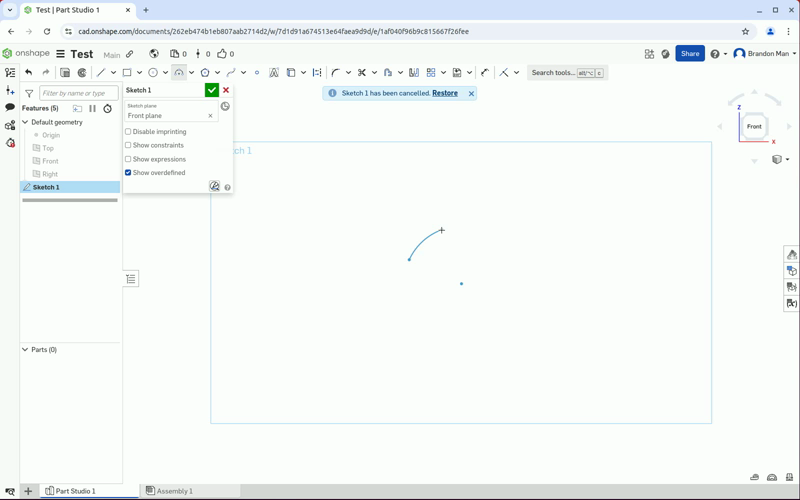
click(441, 229)
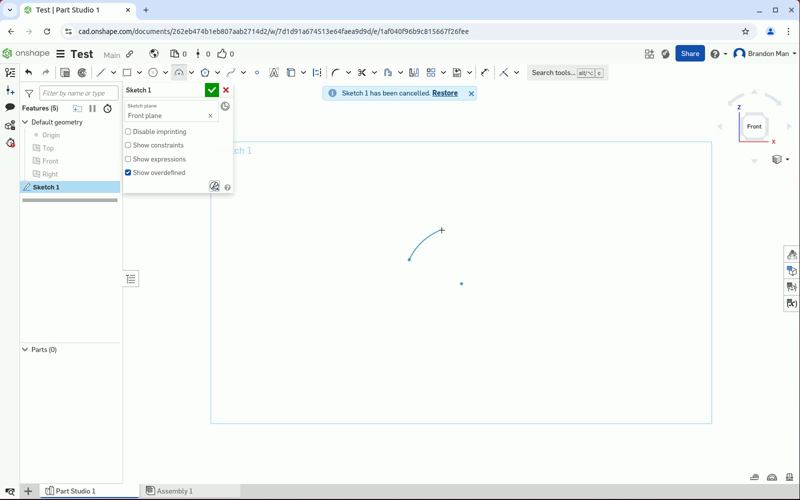
mouse_move(422, 241)
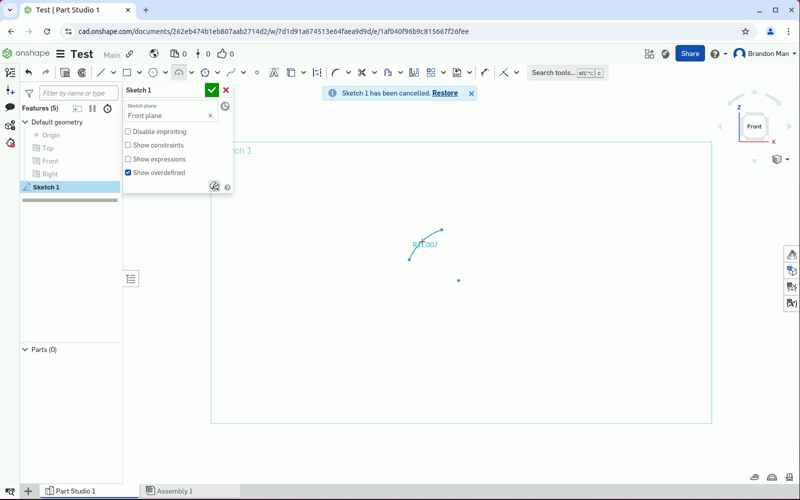
click(422, 241)
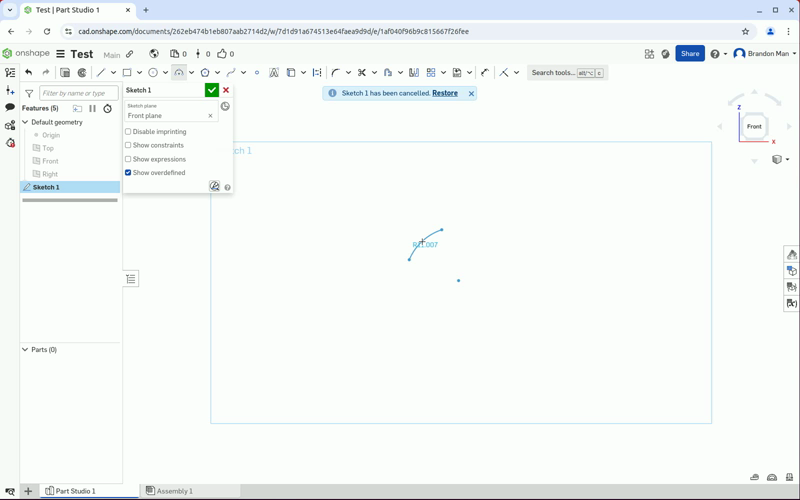
key_up(shift)
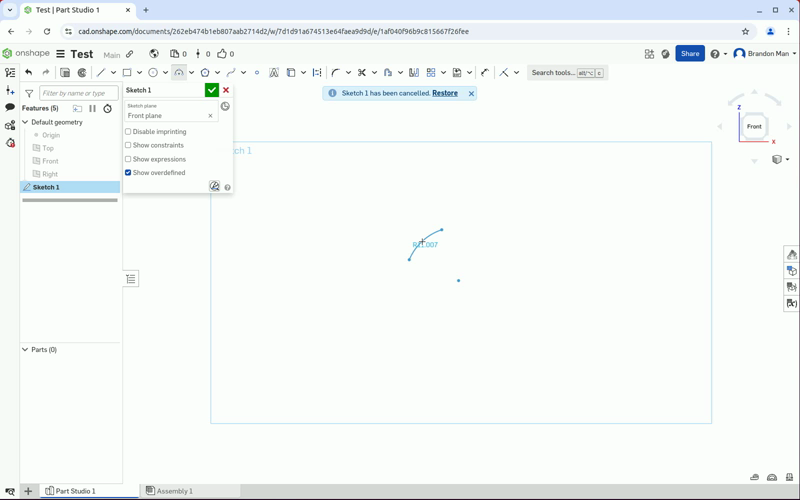
mouse_move(441, 229)
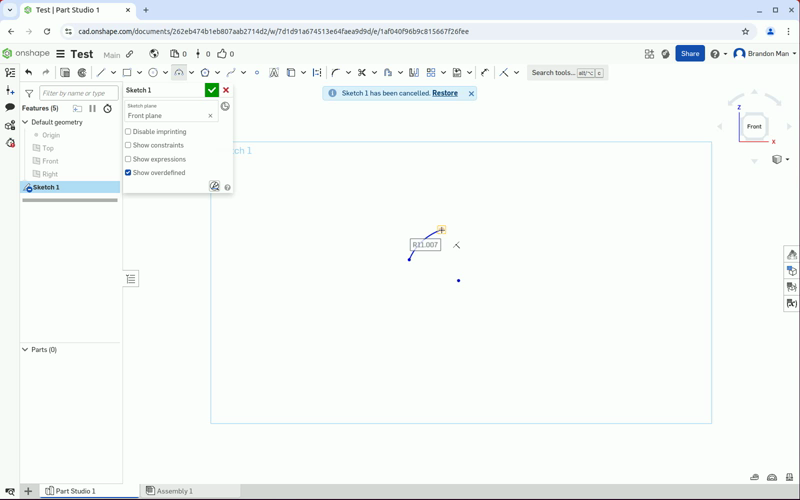
click(441, 229)
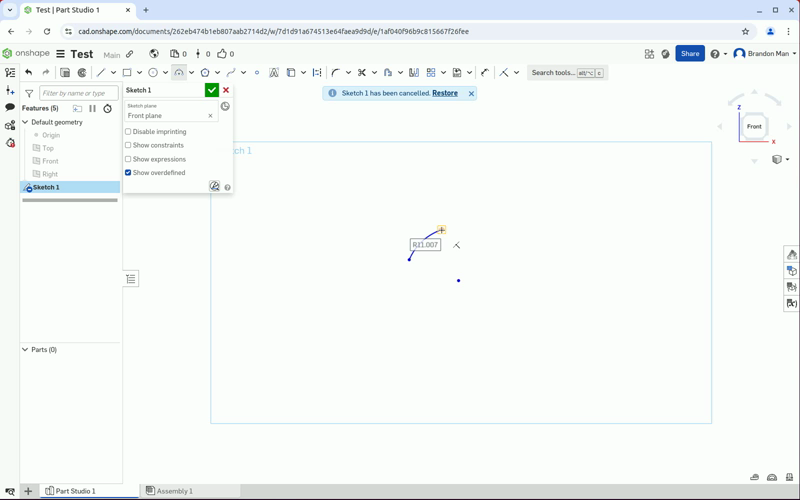
key_down(shift)
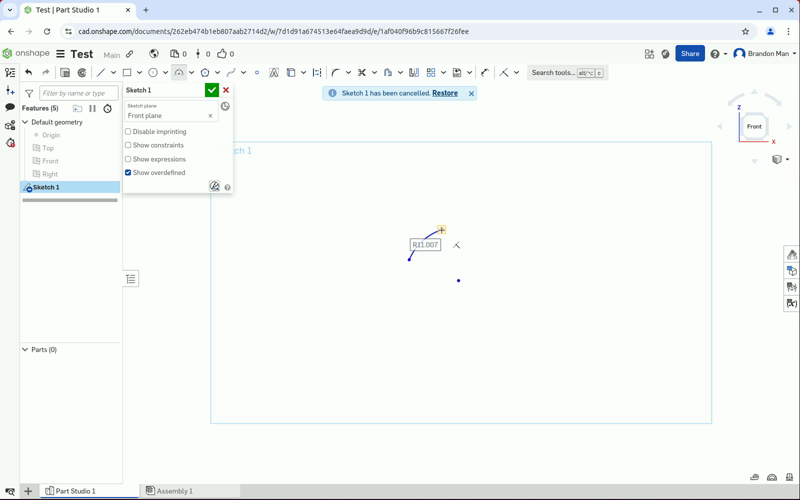
mouse_move(435, 199)
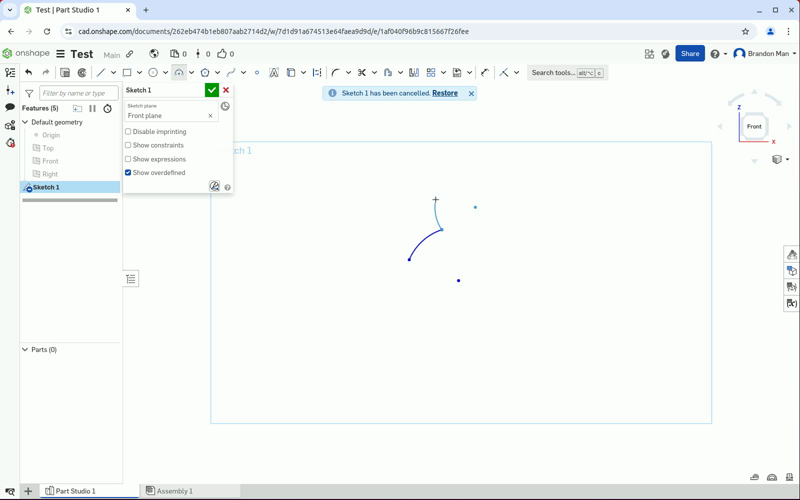
click(435, 199)
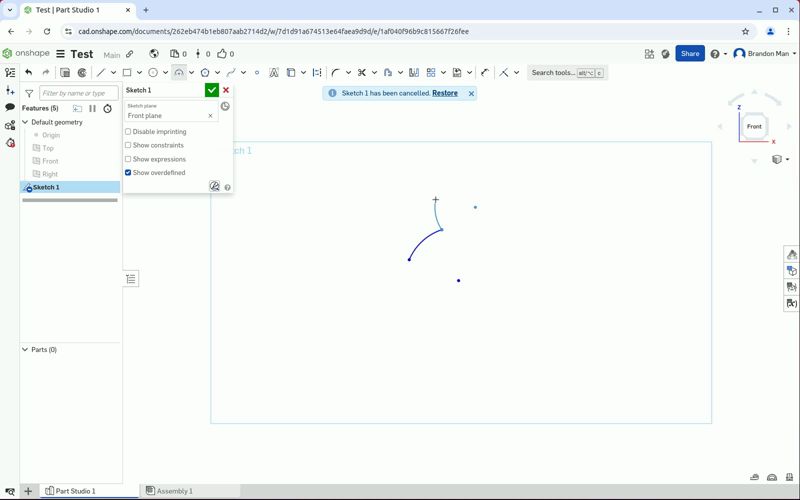
mouse_move(434, 215)
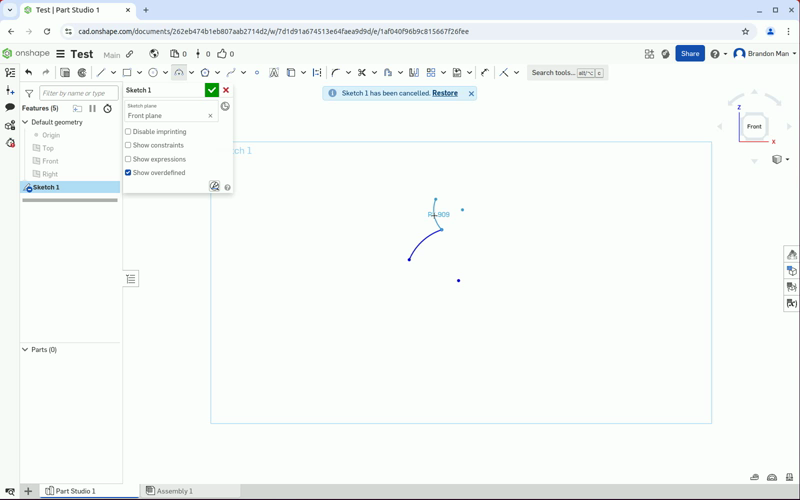
click(434, 215)
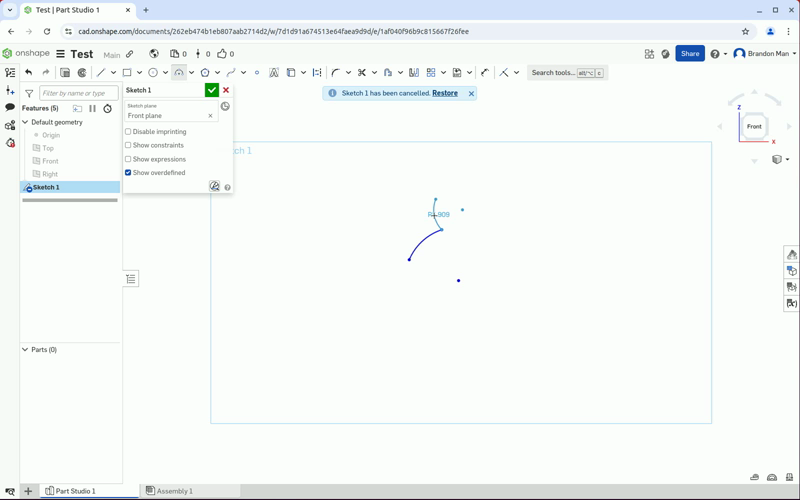
key_up(shift)
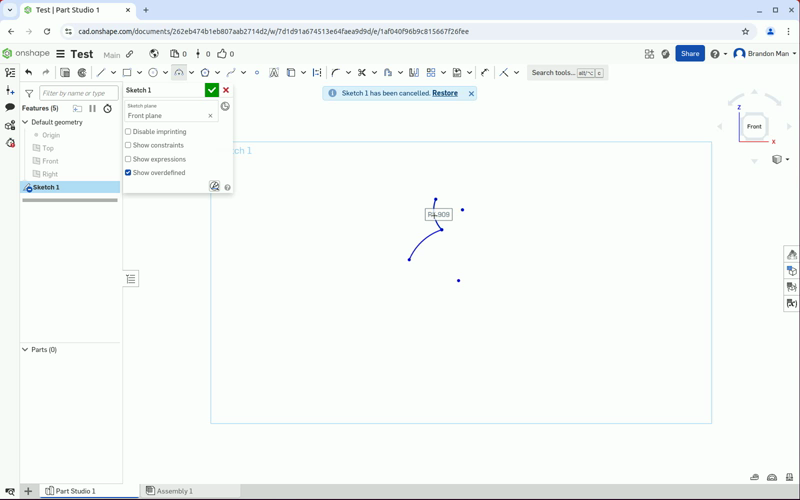
key(esc)
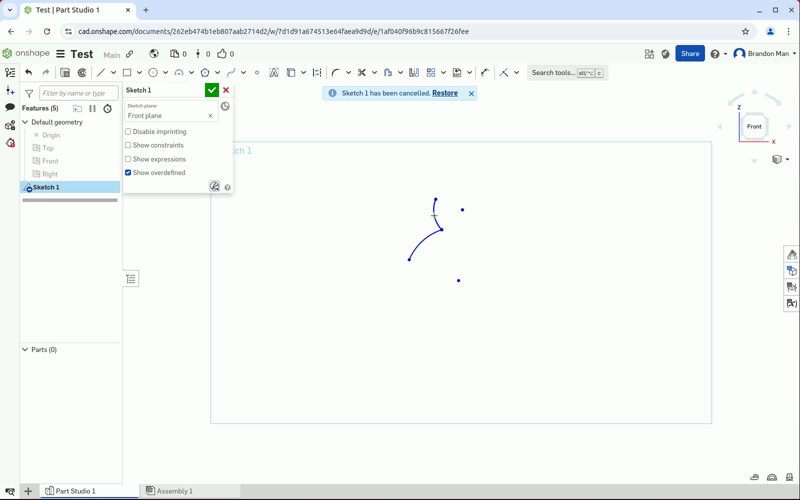
key(l)
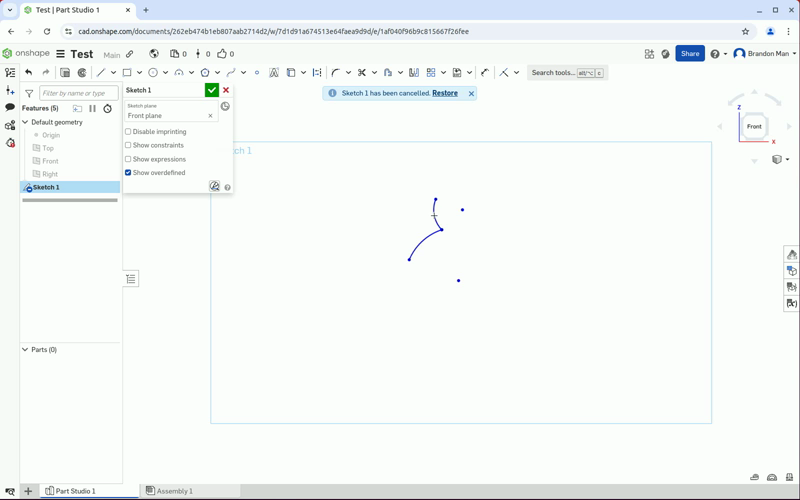
mouse_move(435, 199)
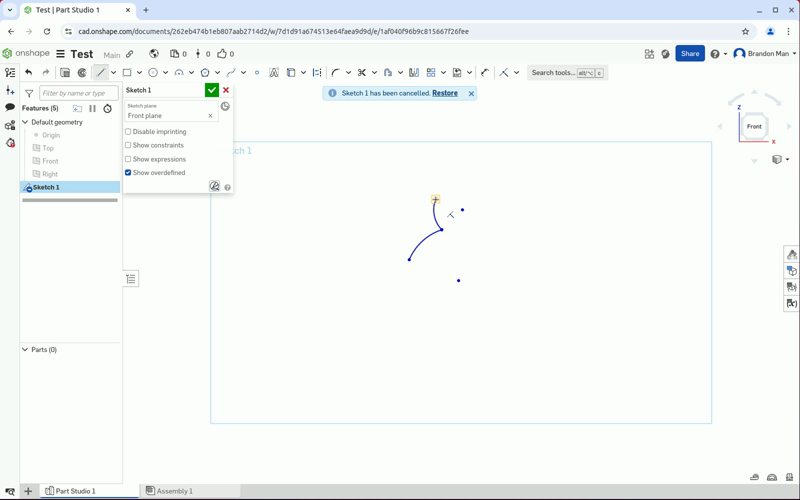
click(435, 199)
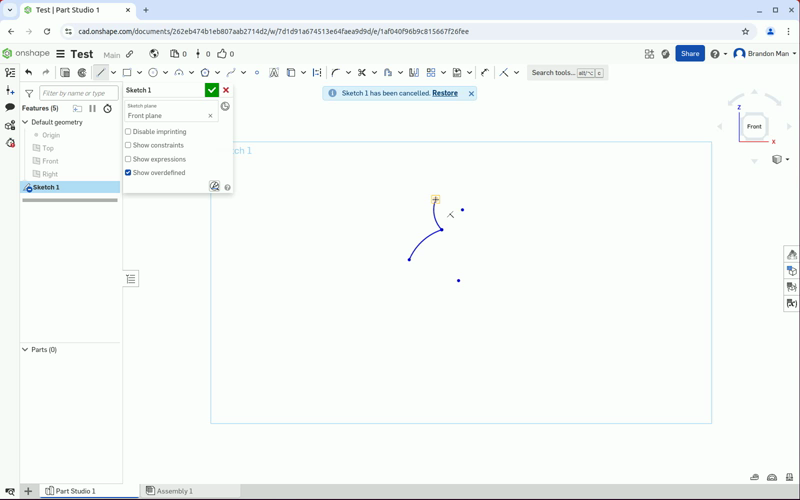
key_down(shift)
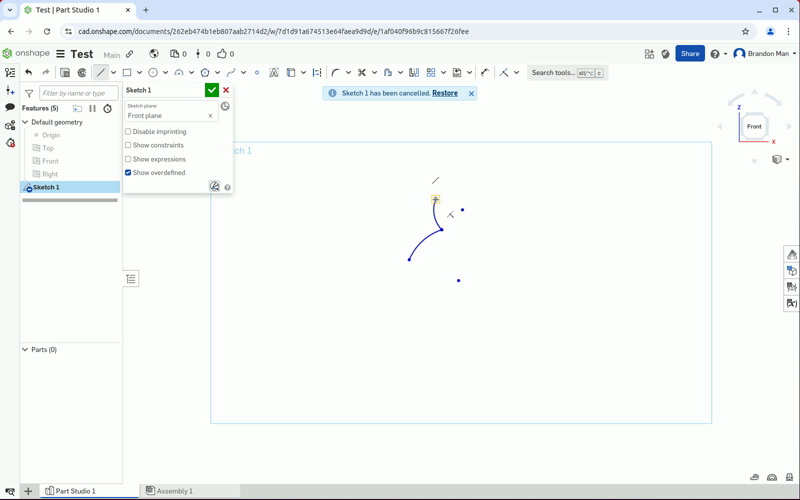
mouse_move(409, 259)
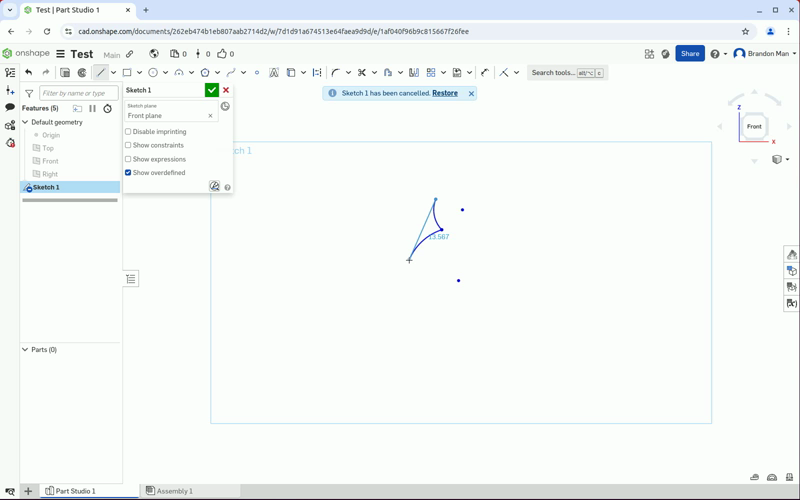
key_up(shift)
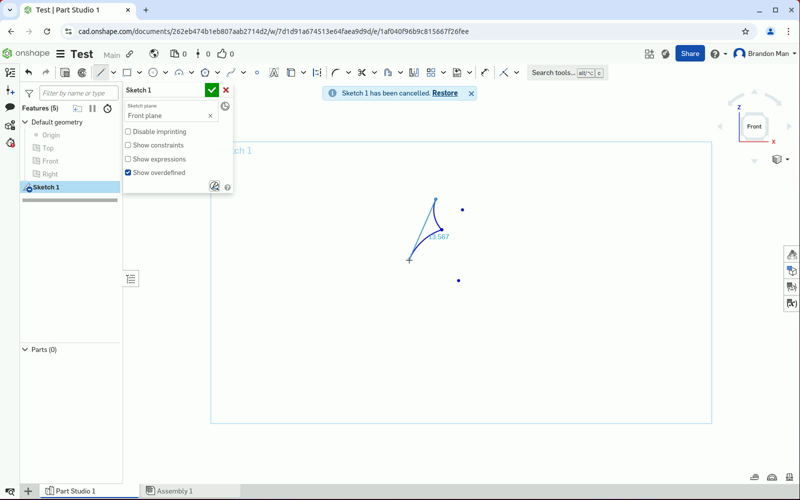
click(409, 259)
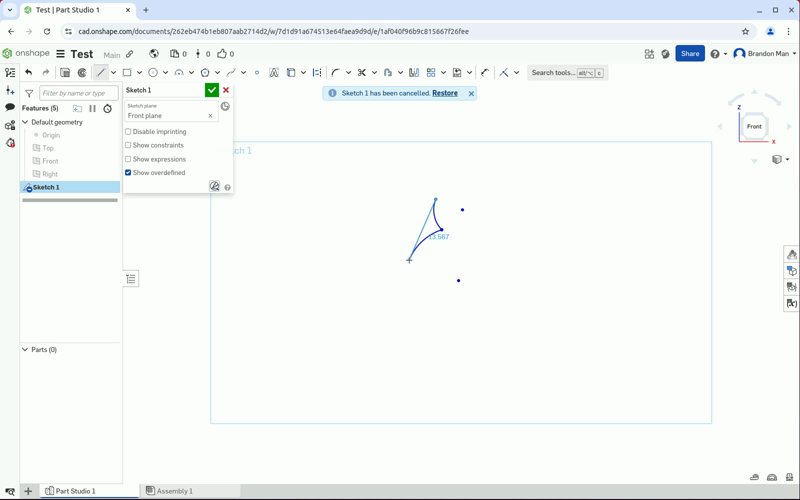
key(esc)
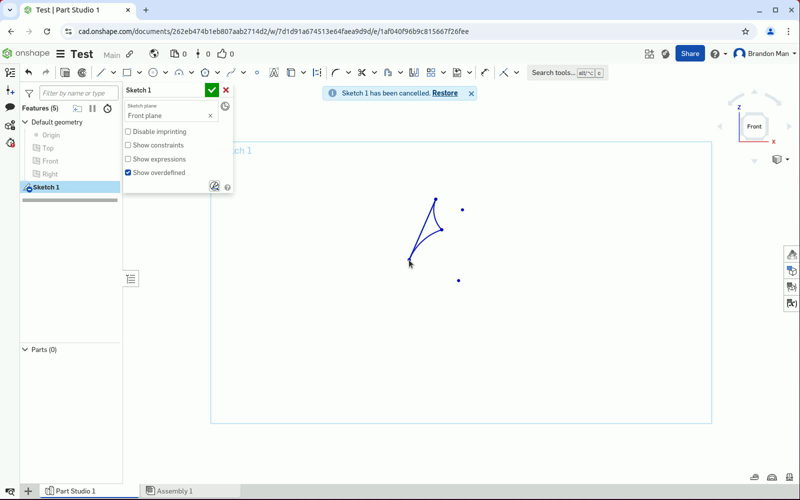
mouse_move(436, 218)
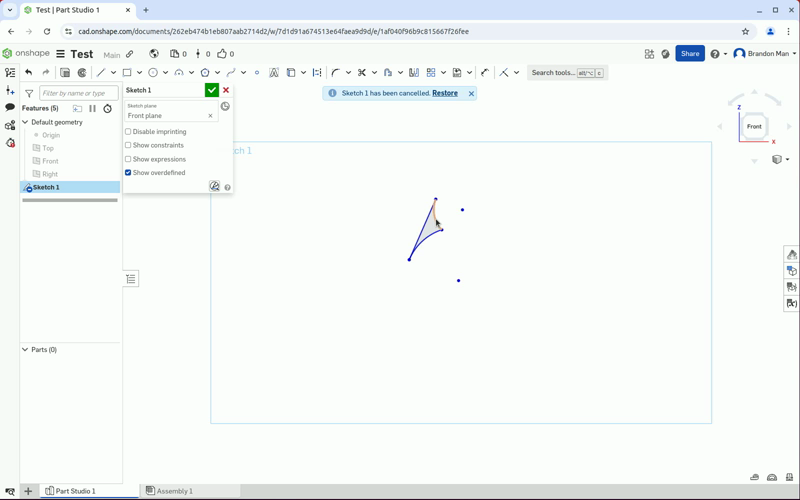
scroll(6)
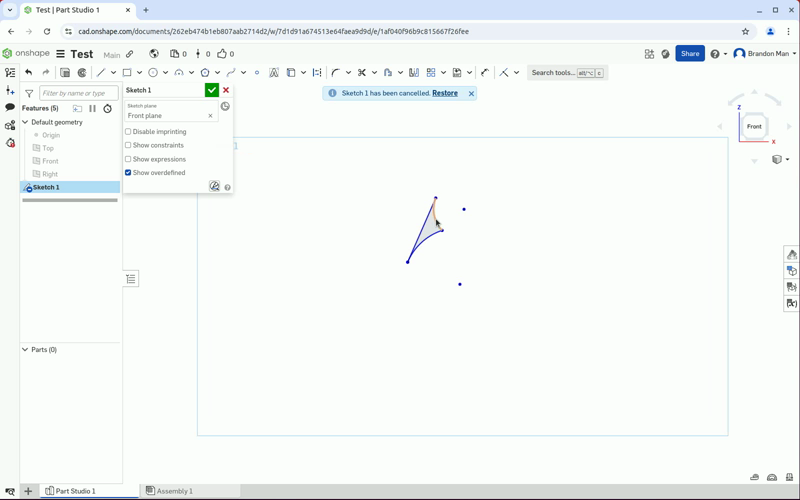
scroll(6)
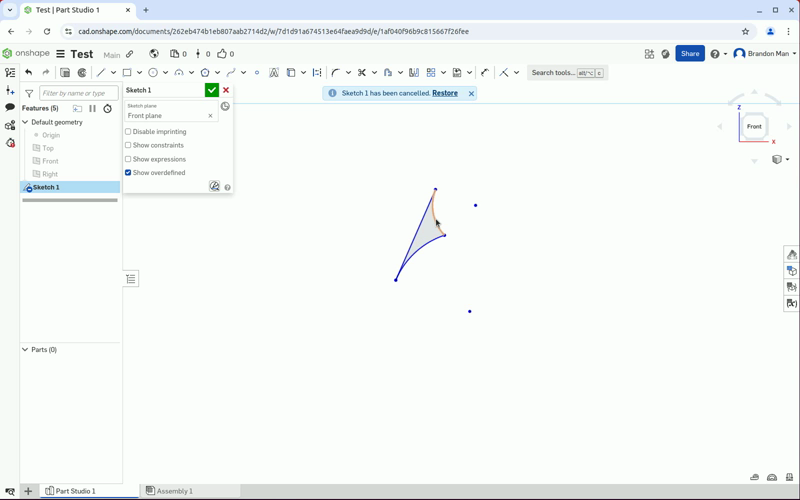
scroll(6)
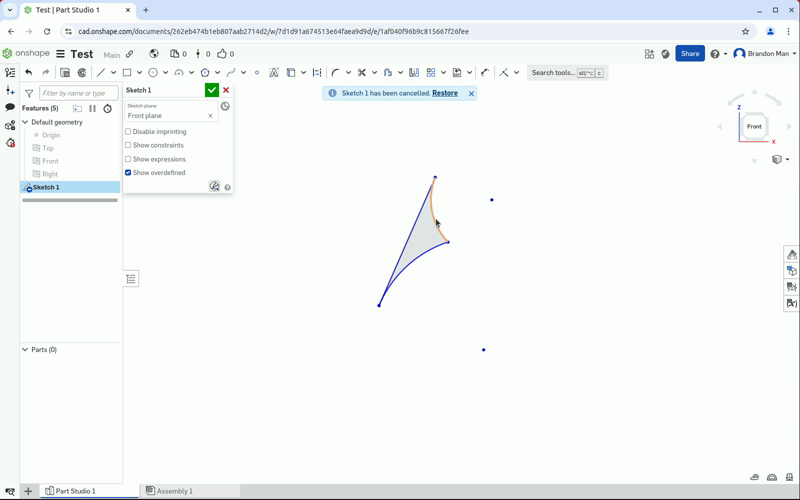
scroll(6)
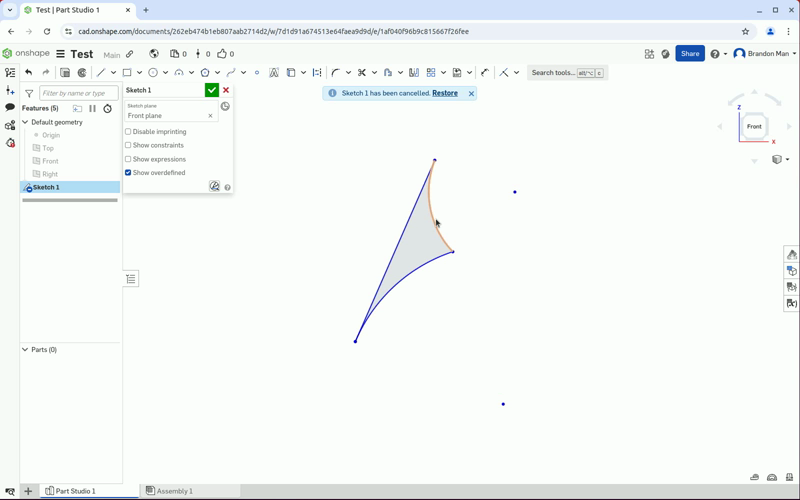
scroll(6)
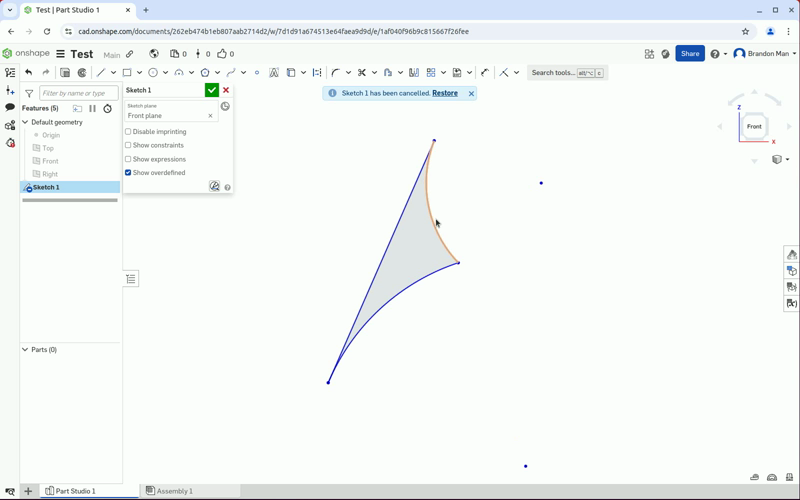
scroll(6)
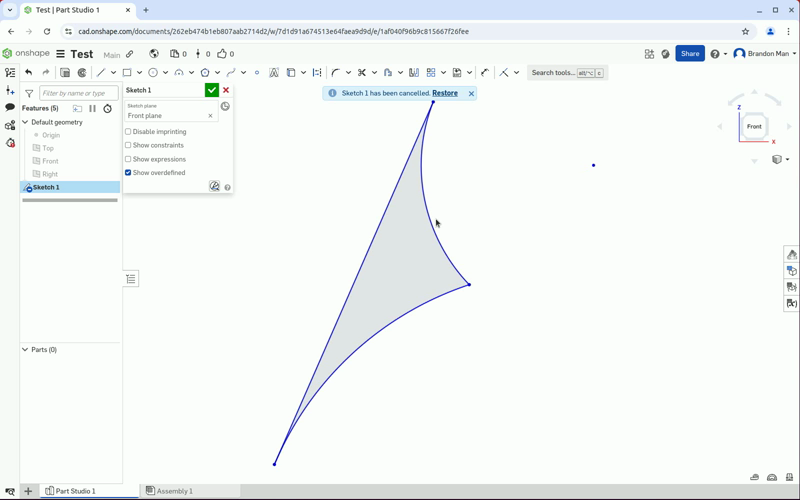
scroll(6)
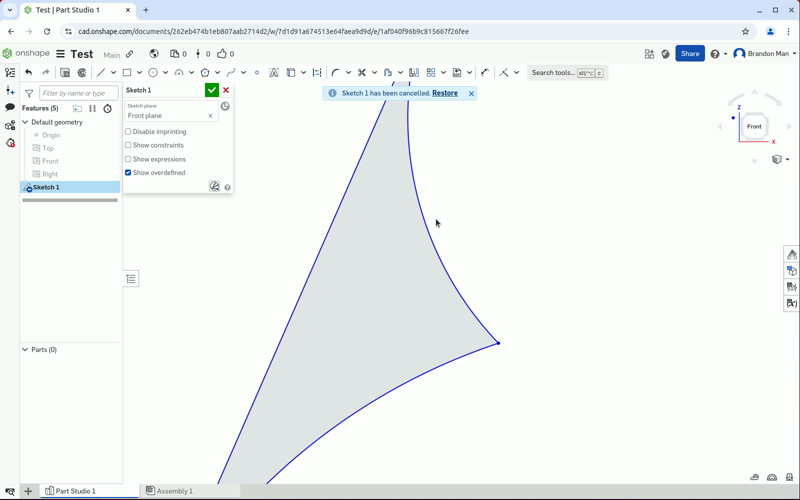
click(436, 218)
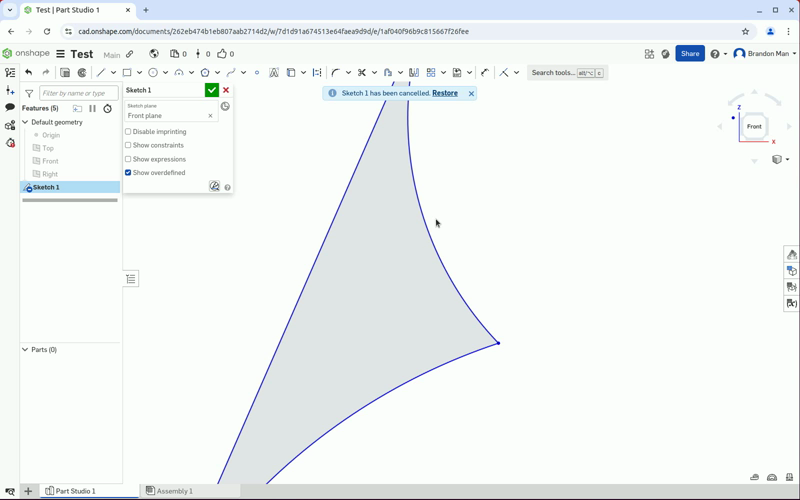
scroll(-6)
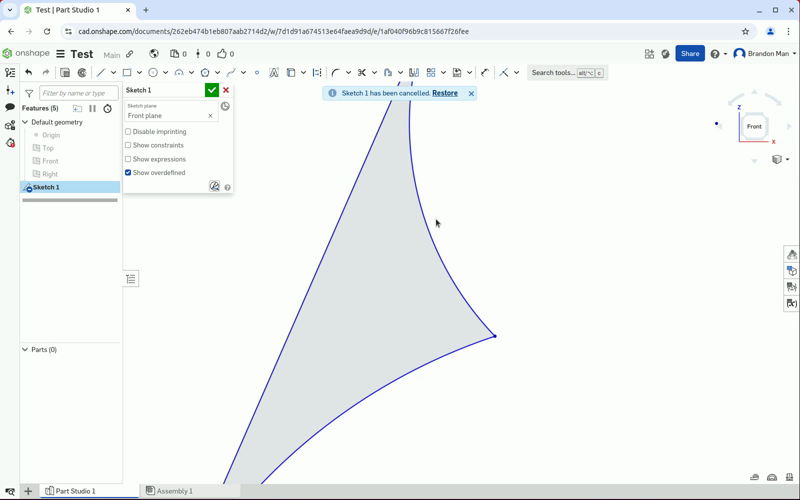
scroll(-6)
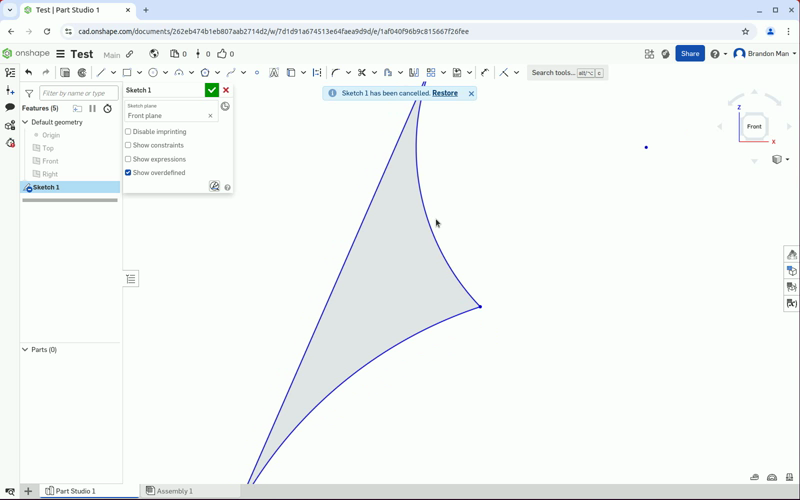
scroll(-6)
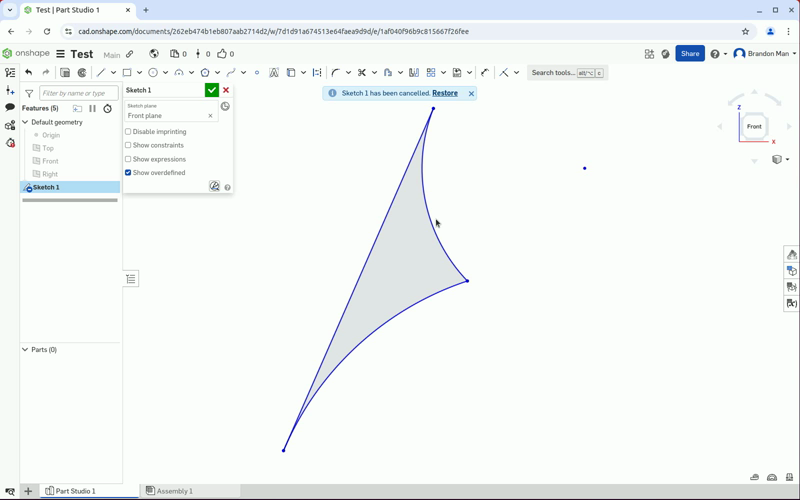
scroll(-6)
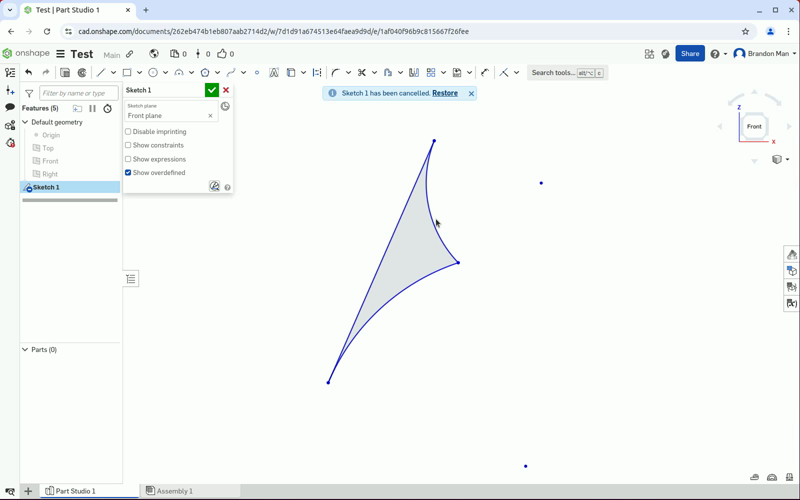
scroll(-6)
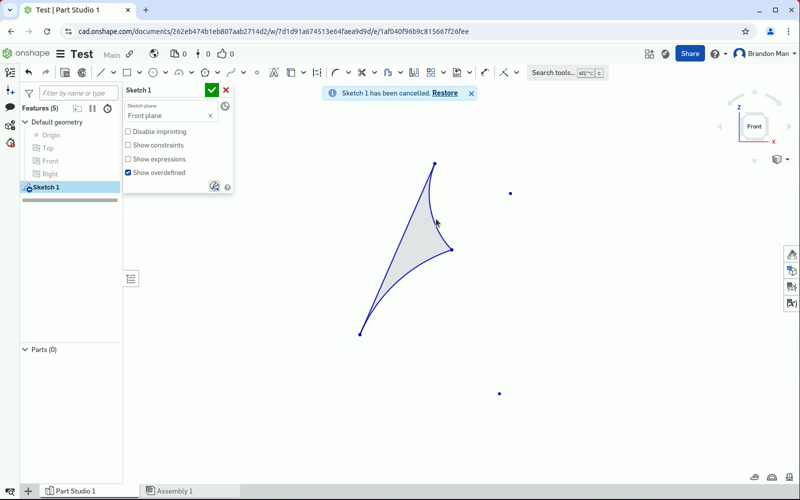
scroll(-6)
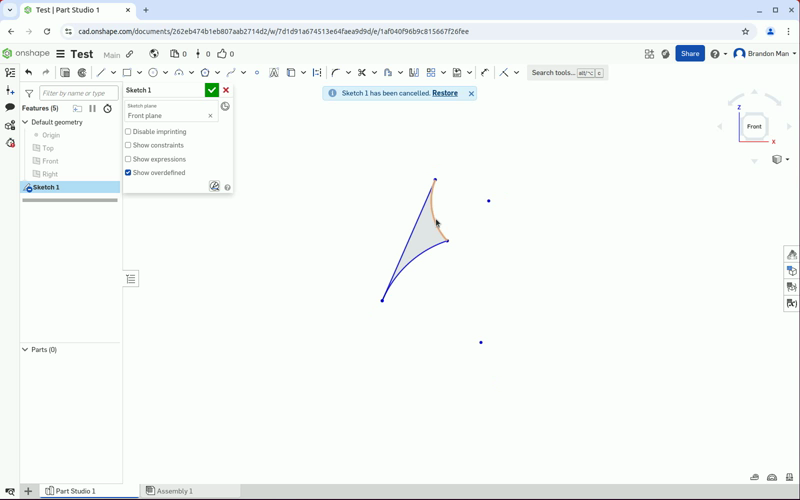
scroll(-6)
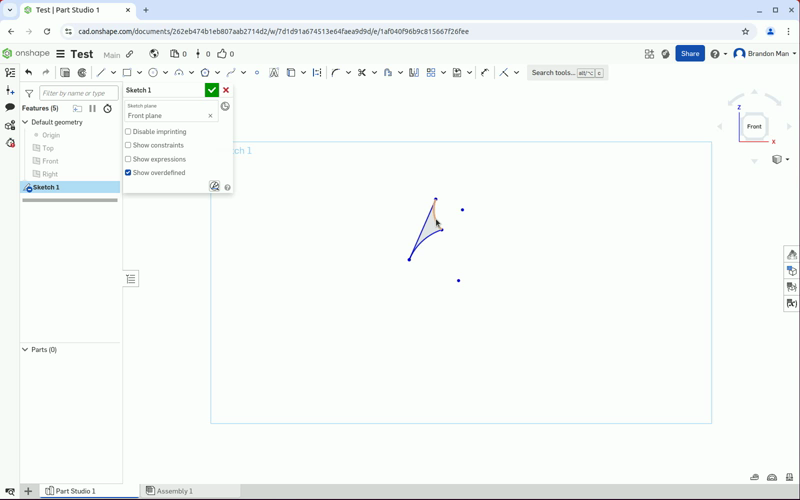
mouse_move(73, 352)
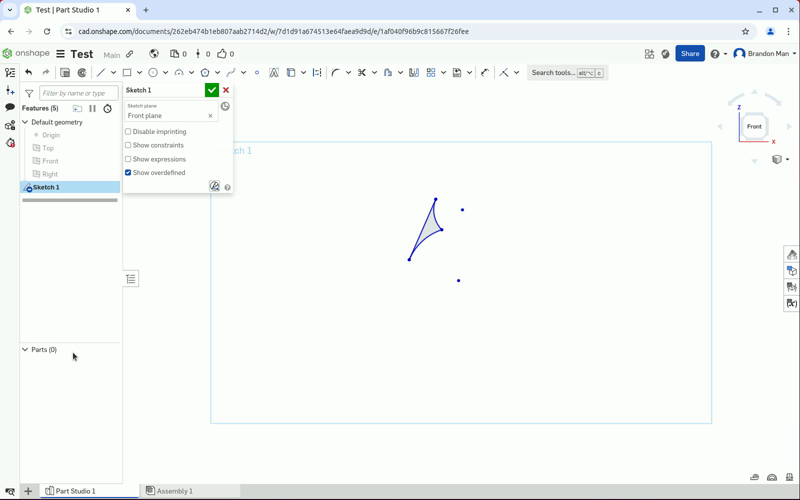
key(shift+y)
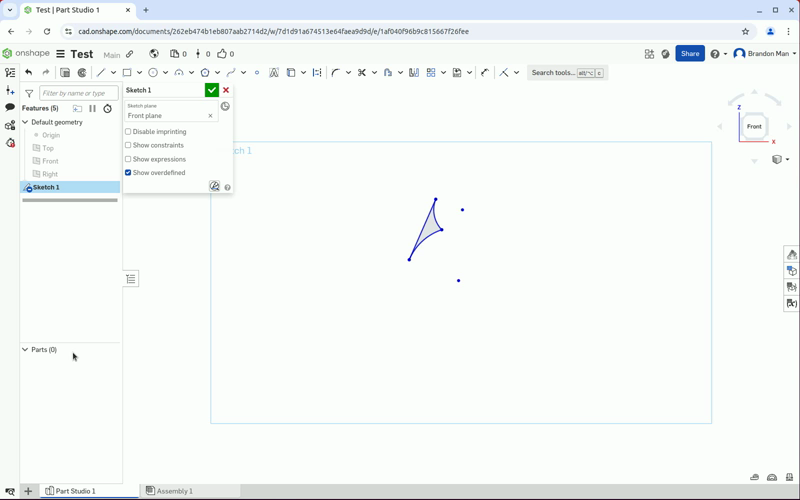
key(shift+e)
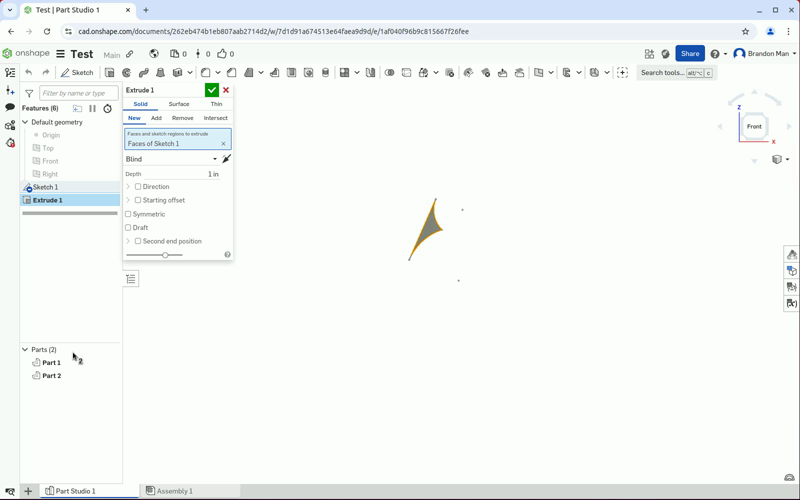
mouse_move(143, 106)
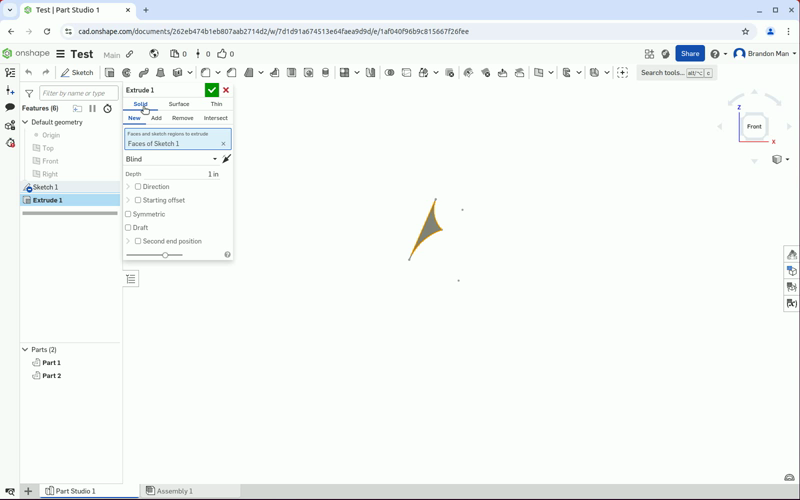
click(143, 106)
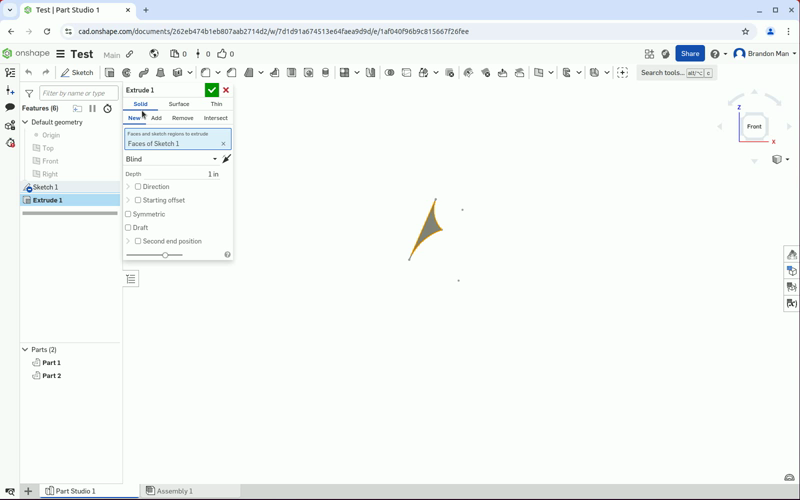
mouse_move(137, 120)
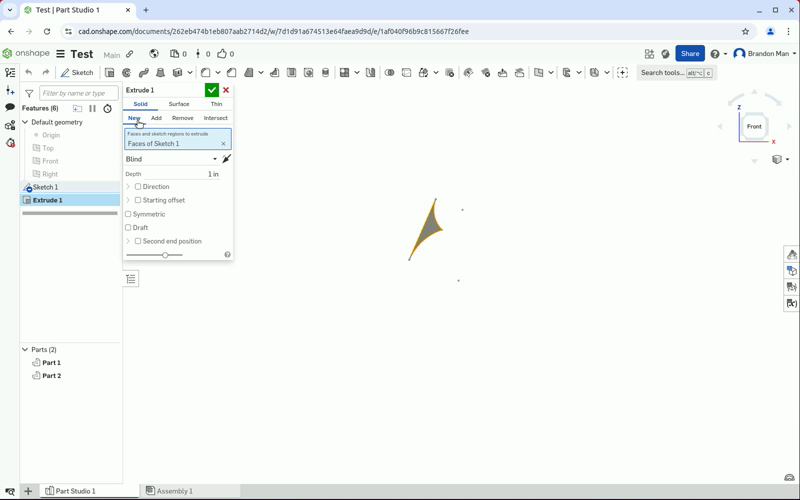
click(137, 120)
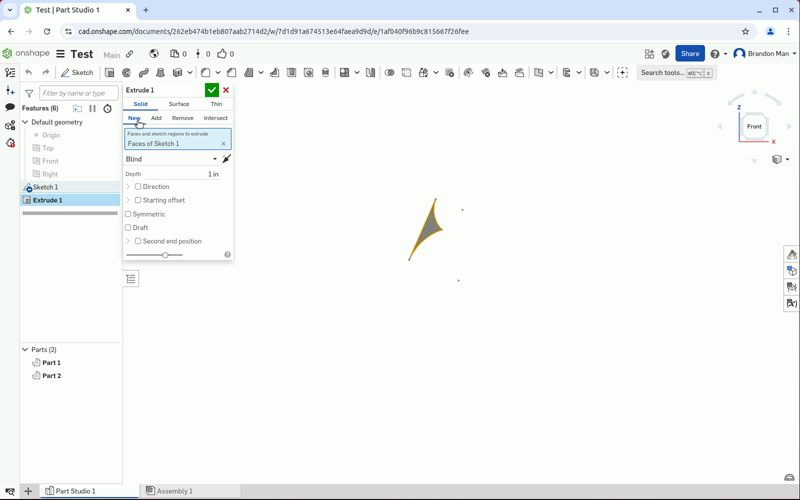
key(tab, 4)
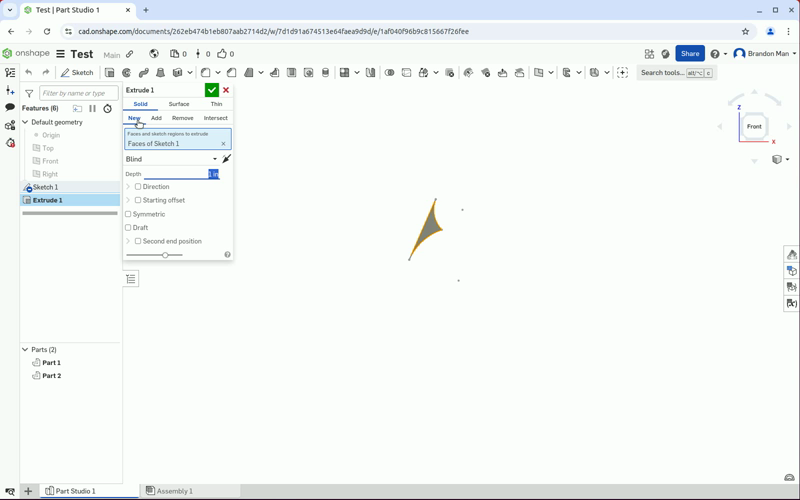
text(3.611)
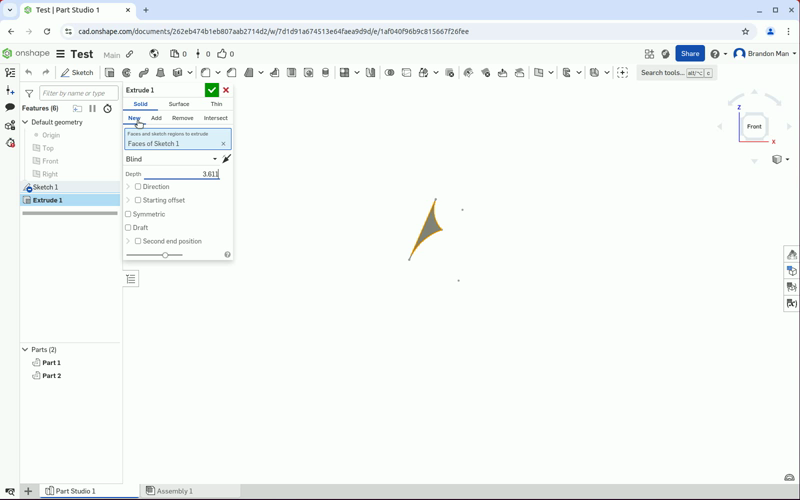
key(enter)
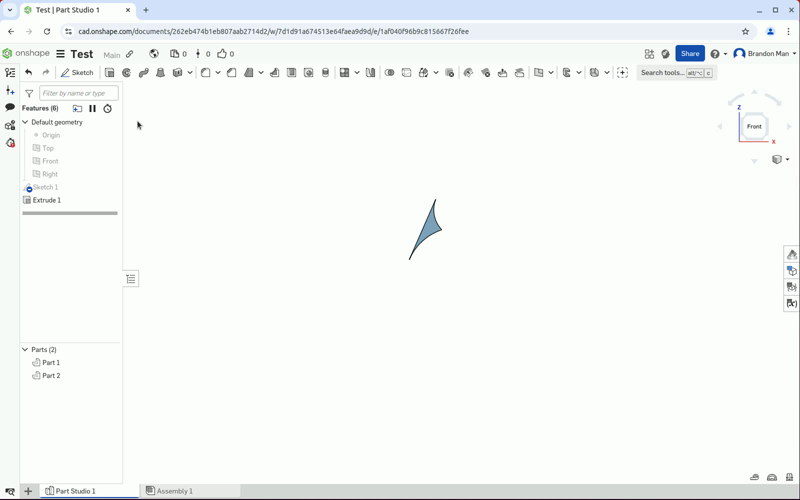
key(shift+h)
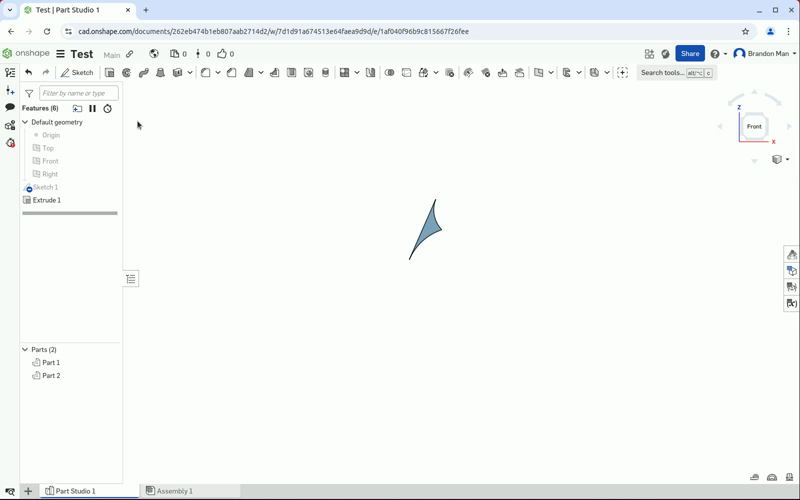
key(shift+h)
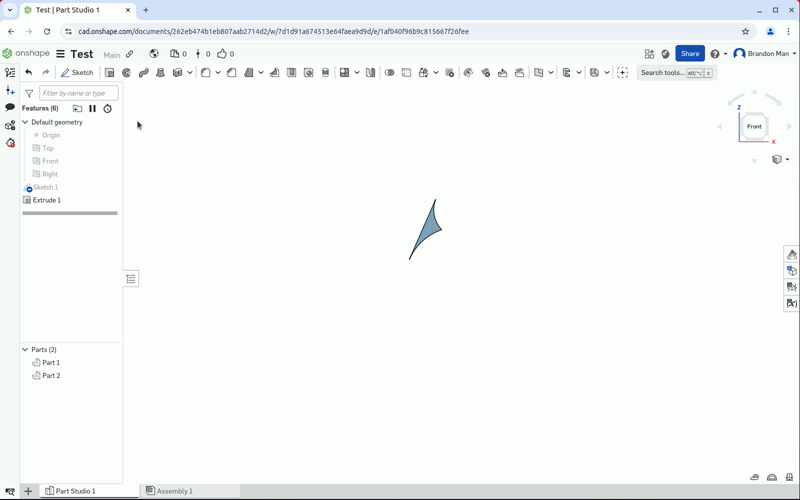
mouse_move(73, 189)
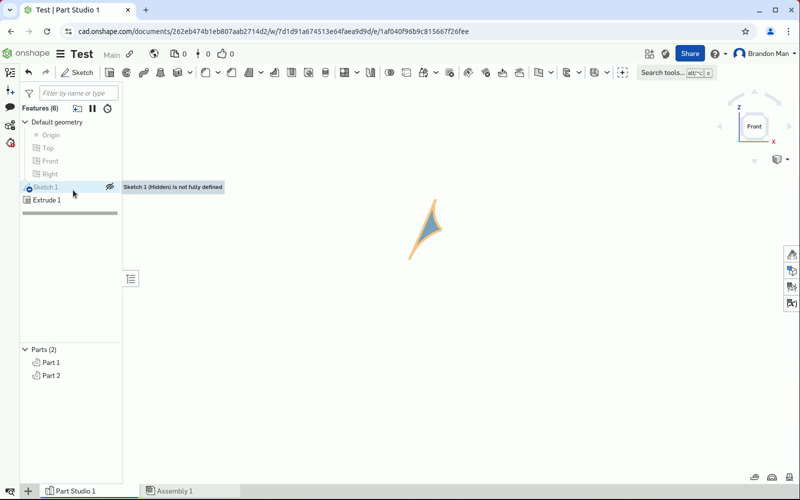
click(73, 189)
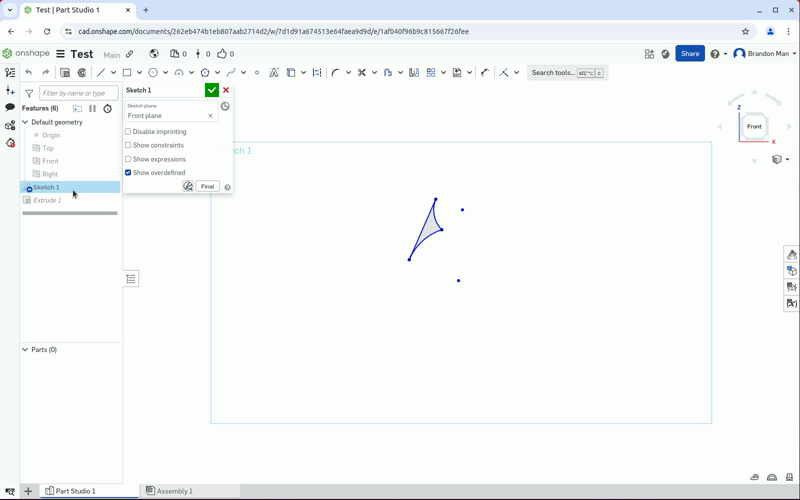
mouse_move(229, 92)
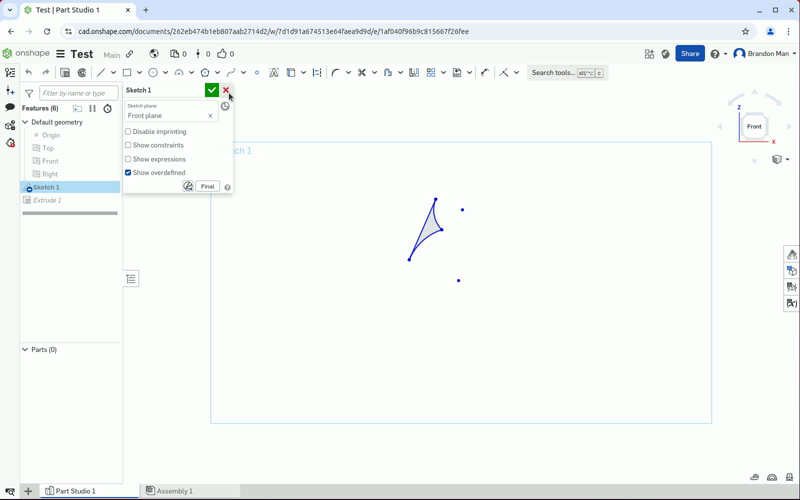
click(229, 92)
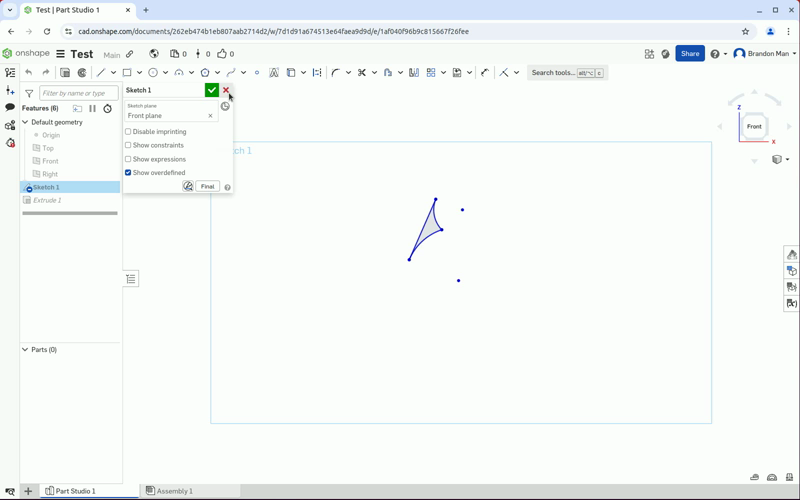
key(shift+s)
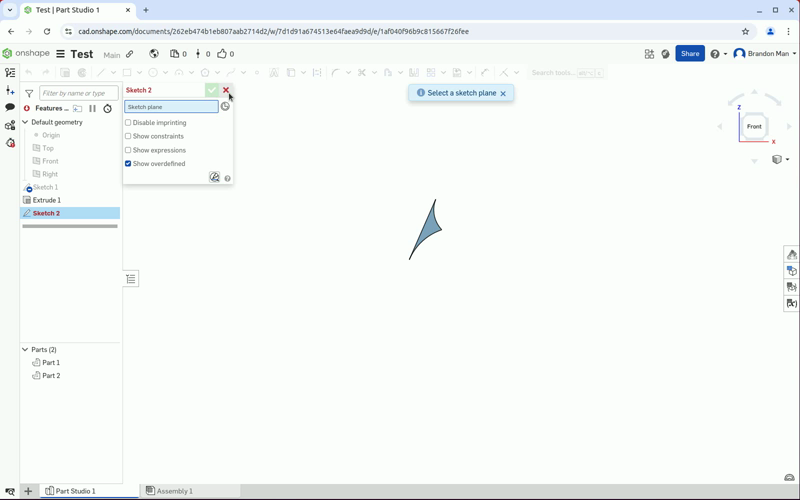
mouse_move(73, 163)
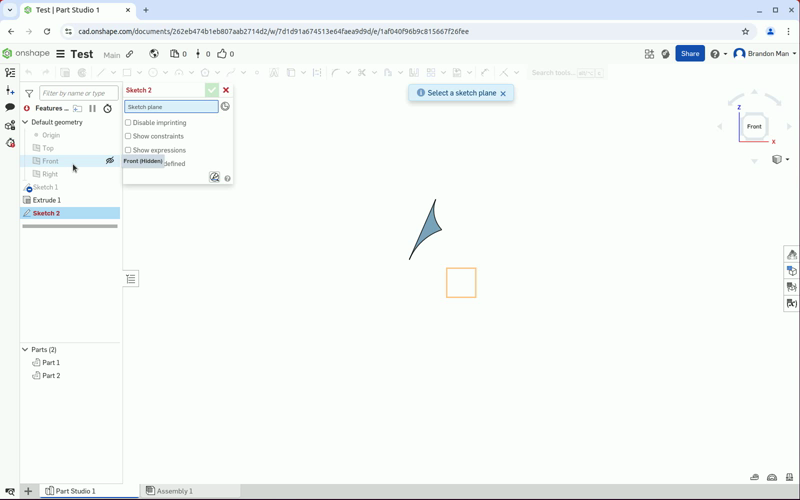
click(73, 163)
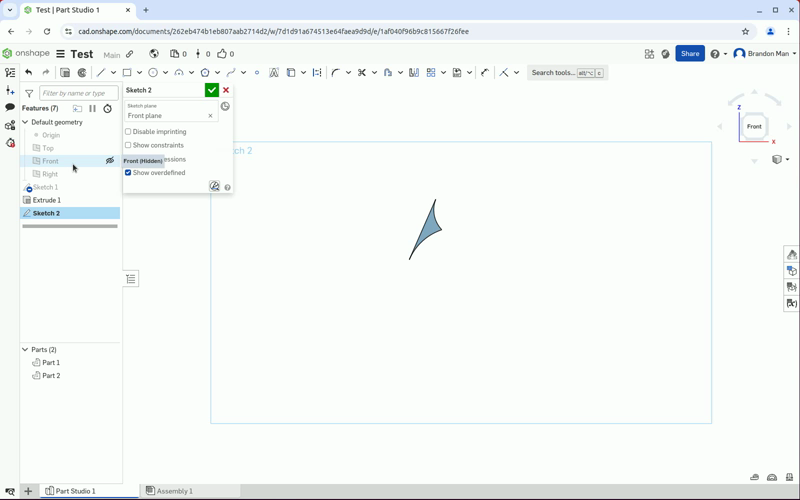
mouse_move(73, 352)
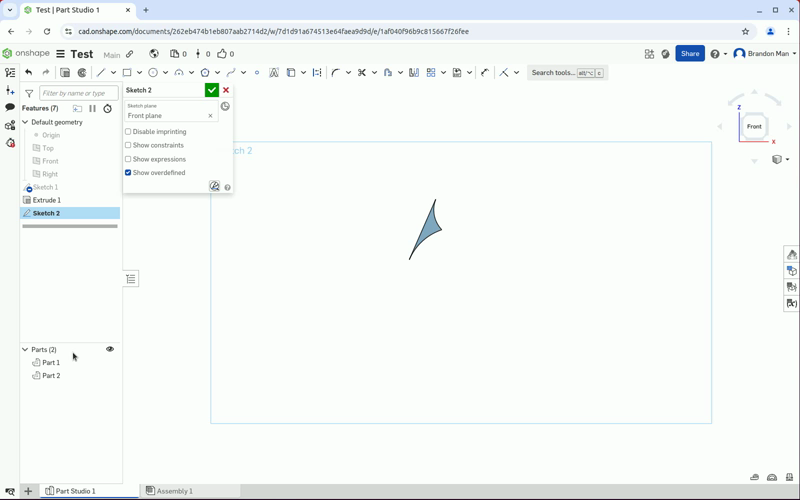
key(y)
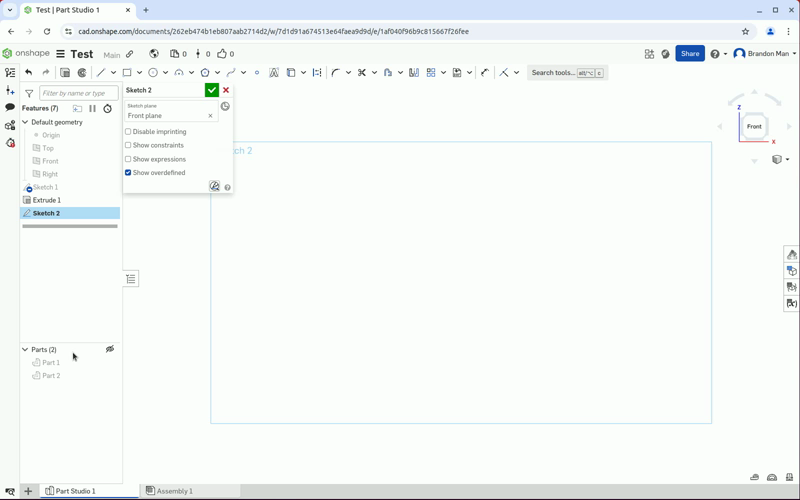
key(a)
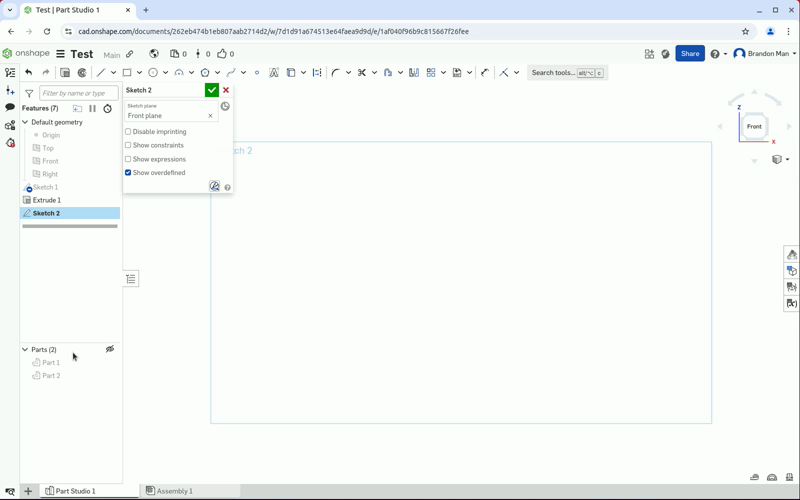
key_down(shift)
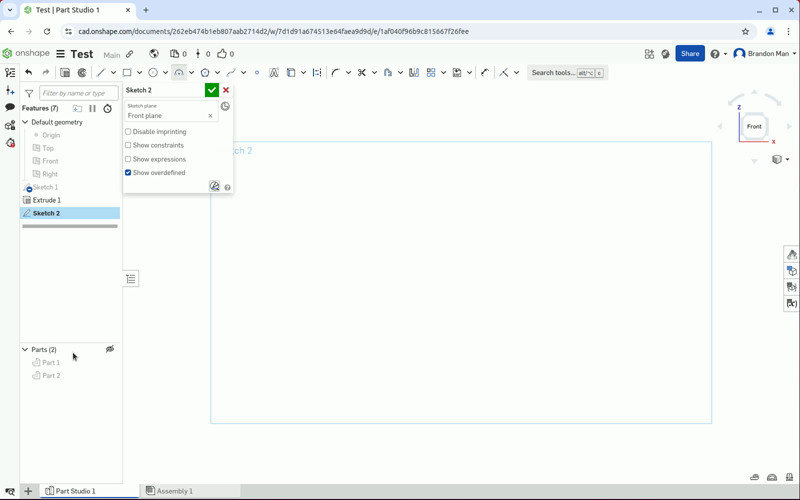
mouse_move(479, 230)
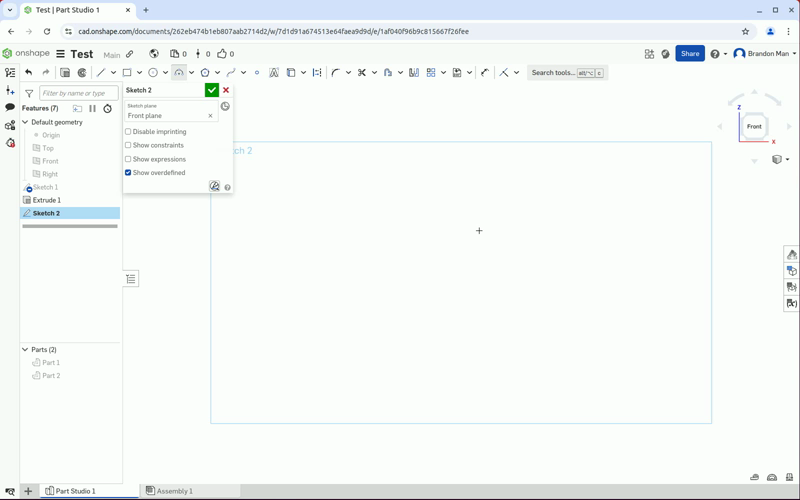
click(479, 230)
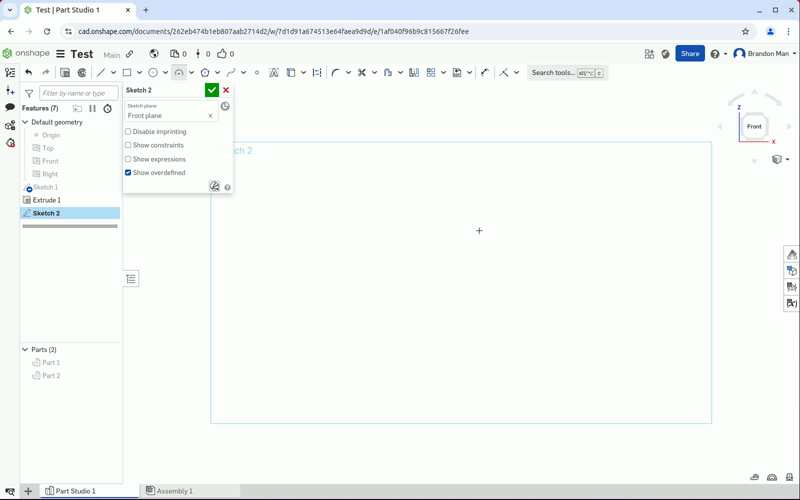
key_up(shift)
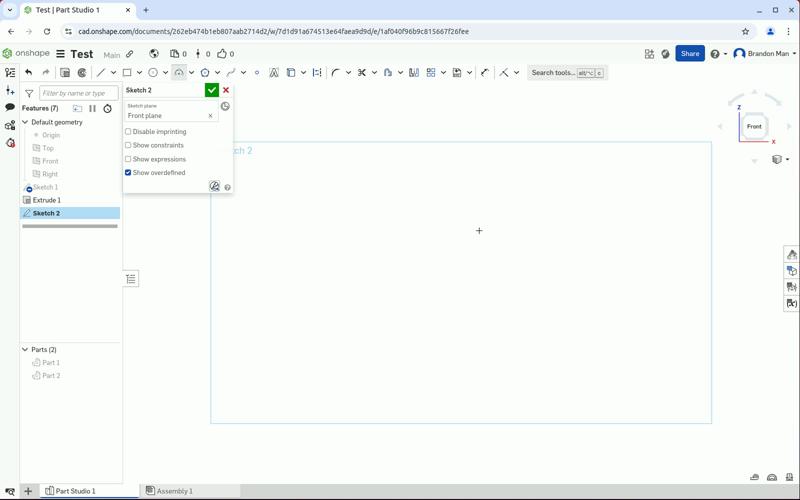
key_down(shift)
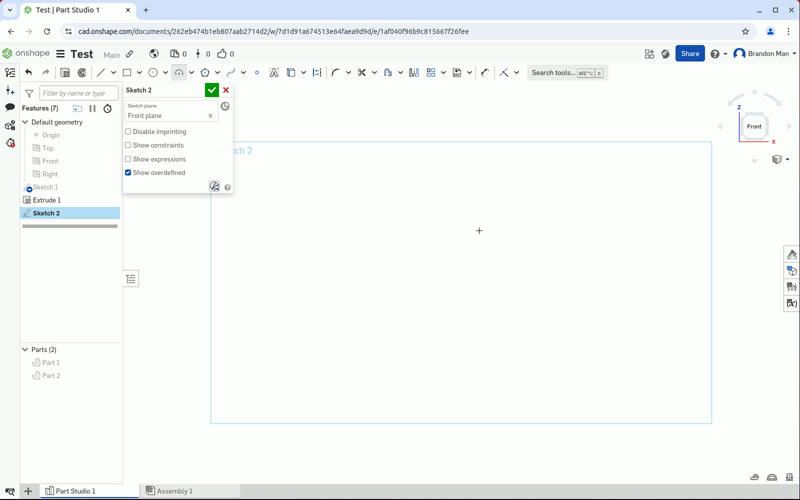
mouse_move(513, 261)
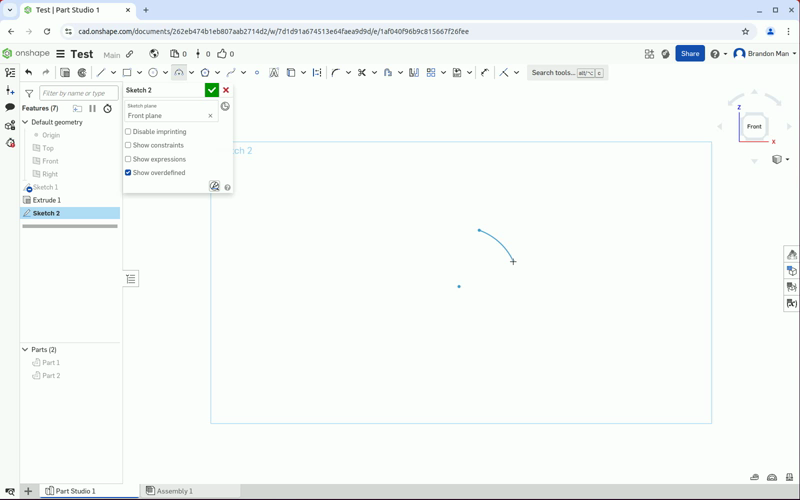
click(513, 261)
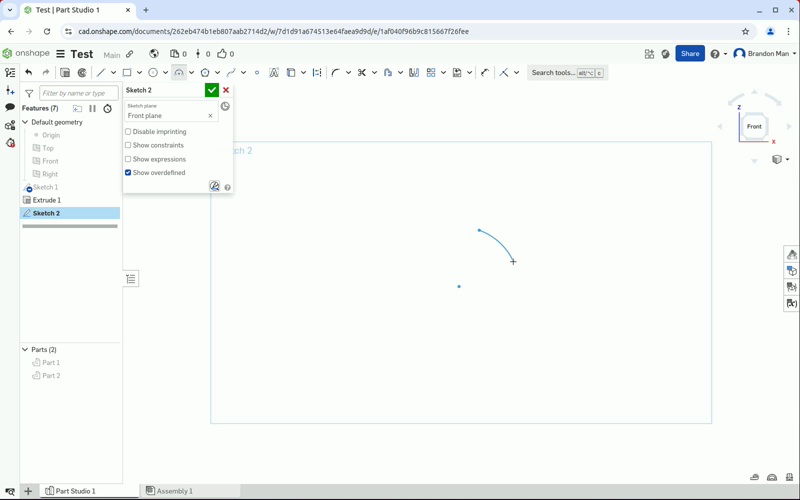
mouse_move(499, 242)
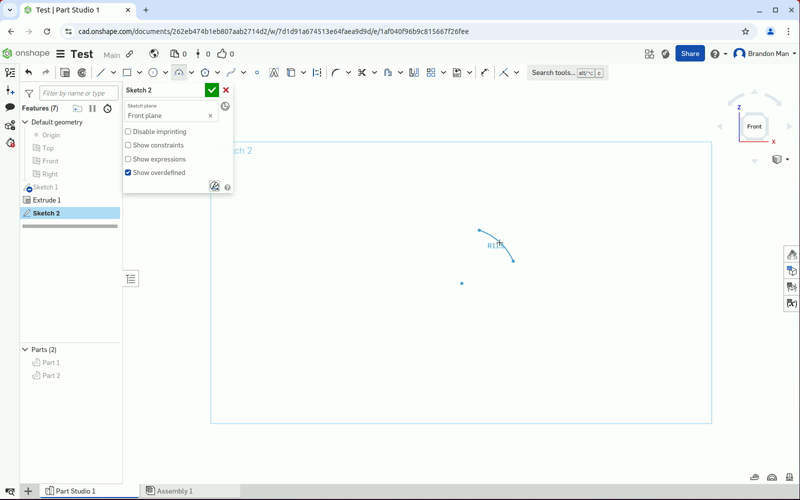
click(499, 242)
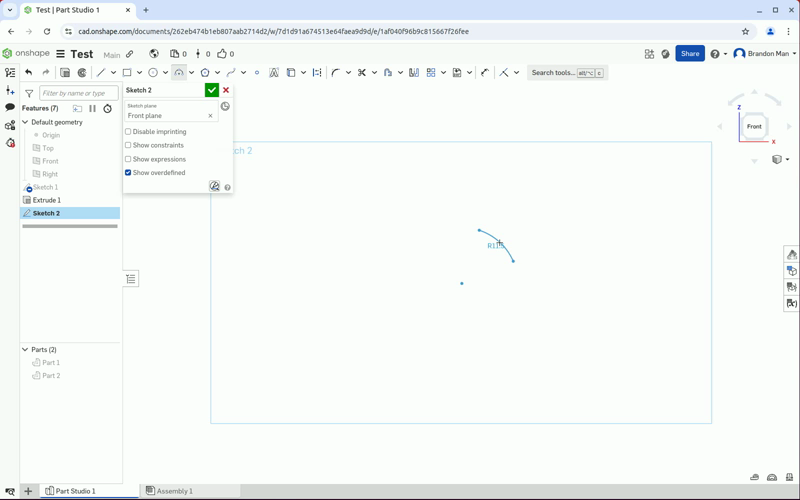
key_up(shift)
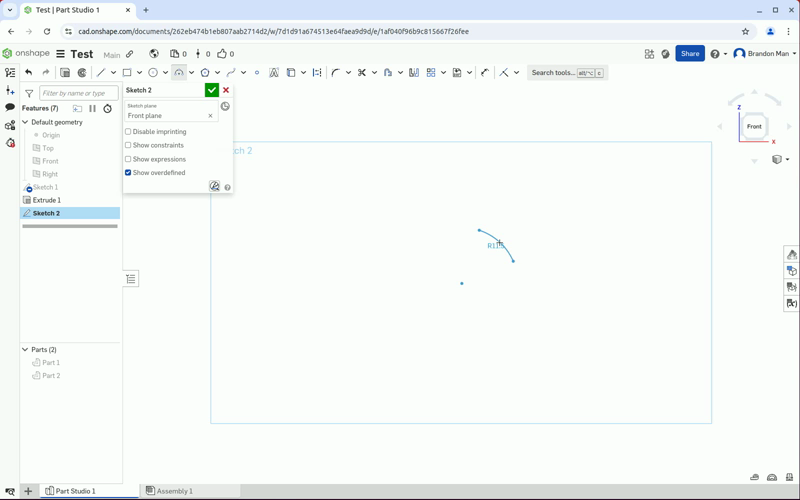
key(esc)
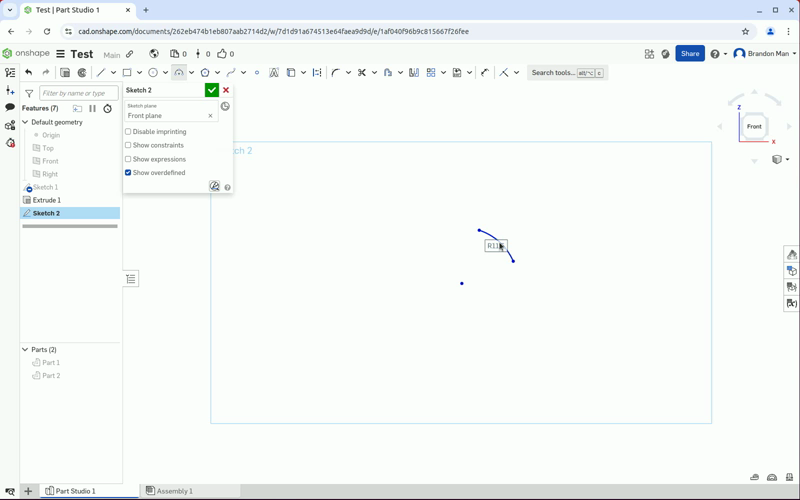
key(l)
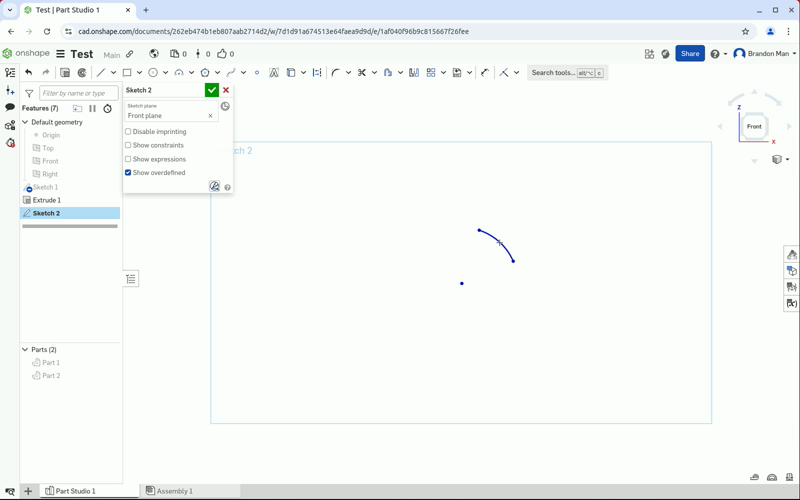
mouse_move(513, 261)
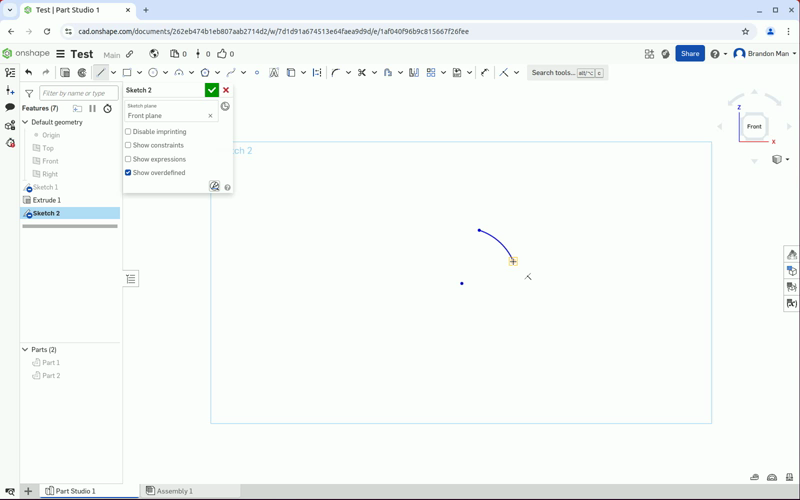
click(513, 261)
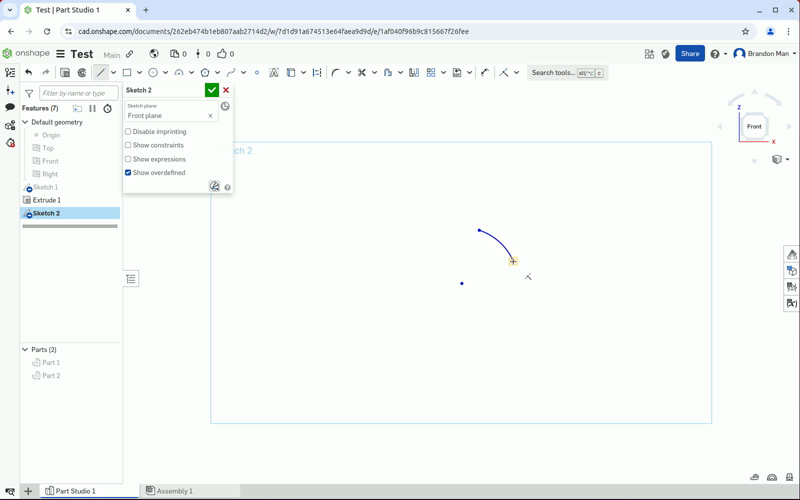
key_down(shift)
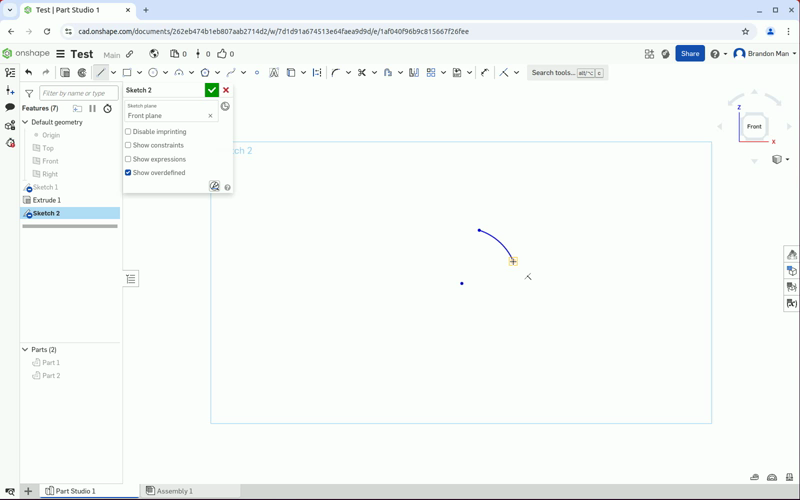
mouse_move(485, 198)
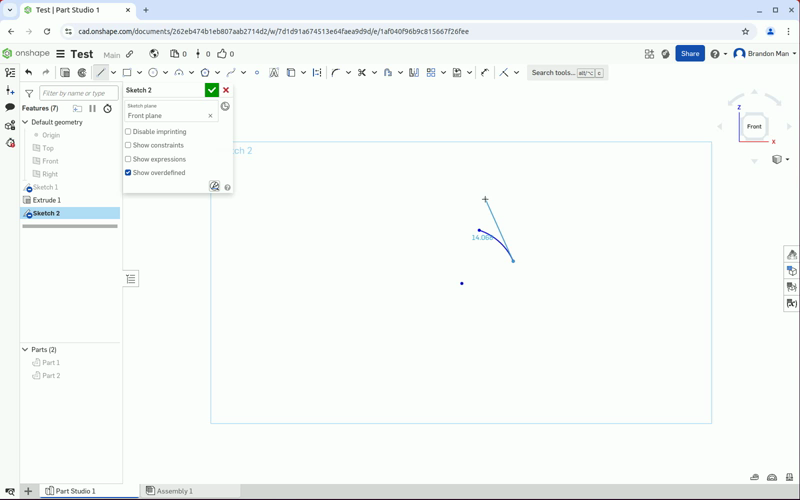
click(485, 198)
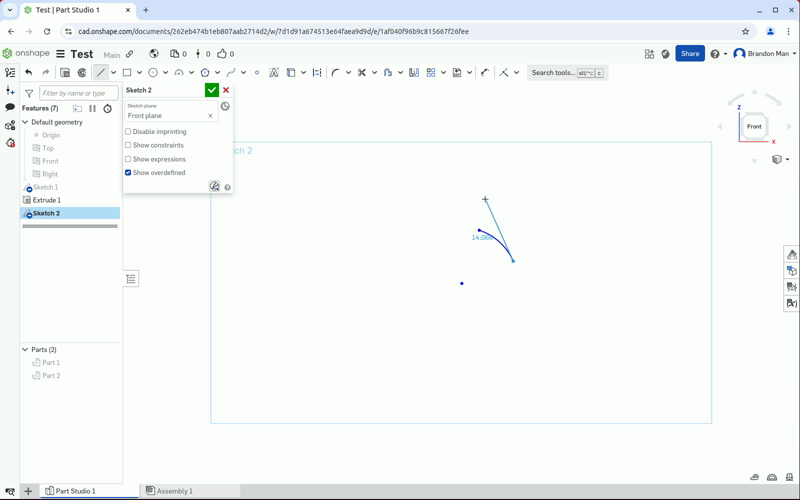
key_up(shift)
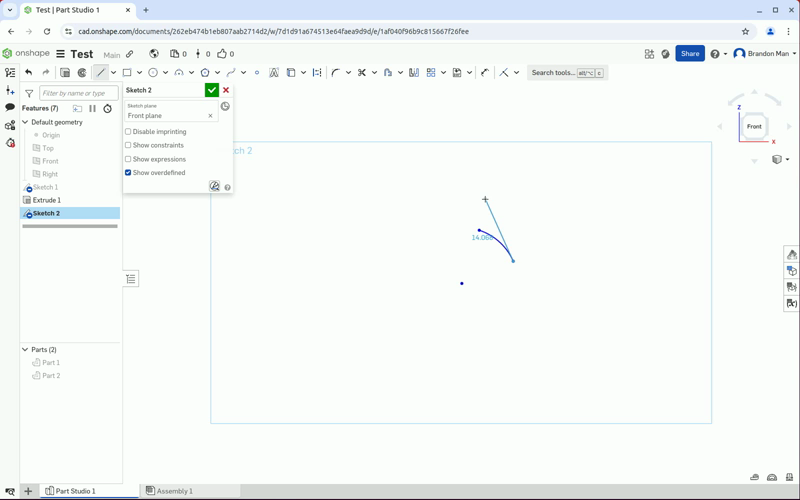
key(esc)
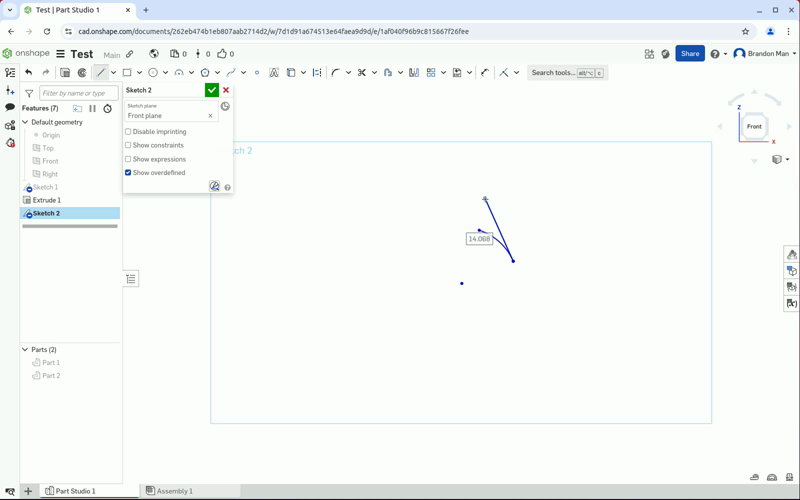
key(a)
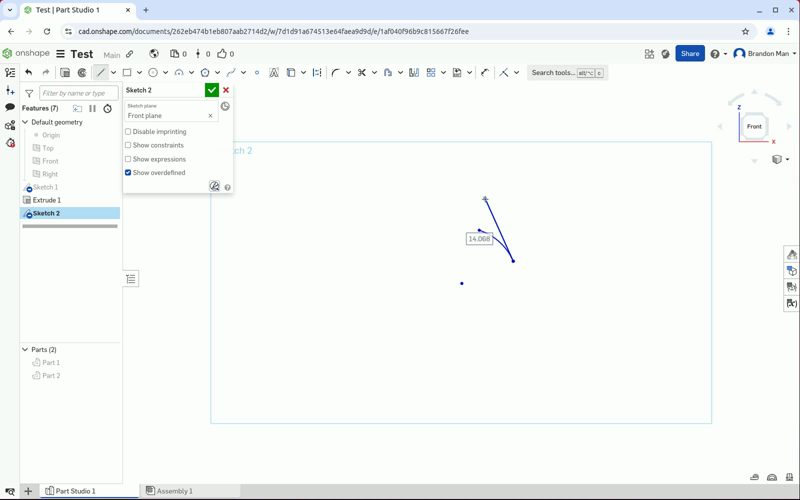
mouse_move(485, 198)
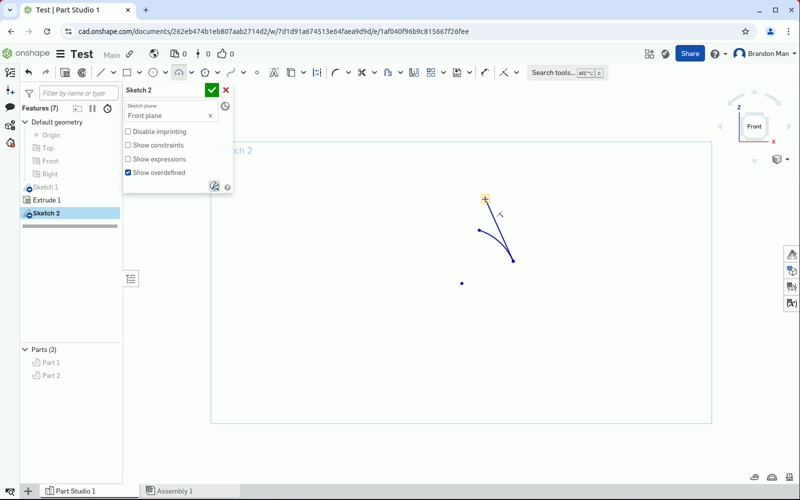
click(485, 198)
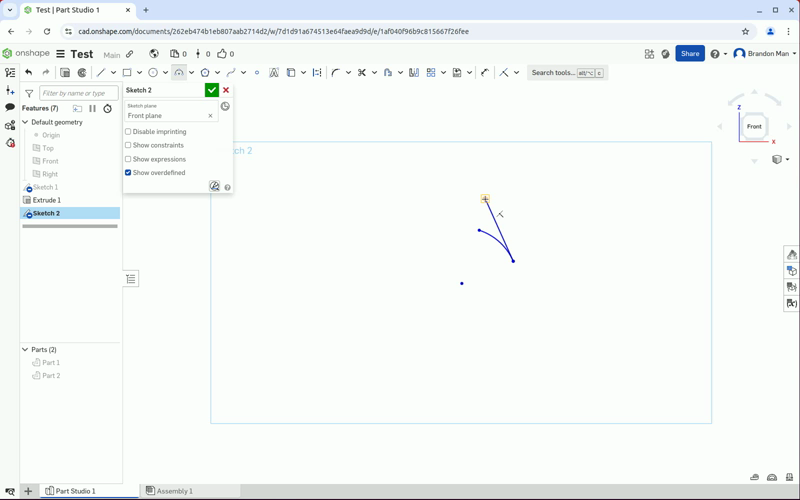
mouse_move(479, 230)
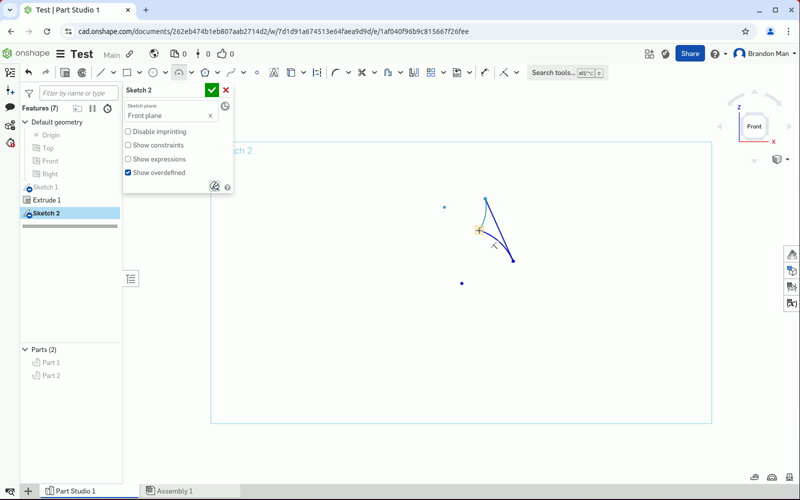
click(479, 230)
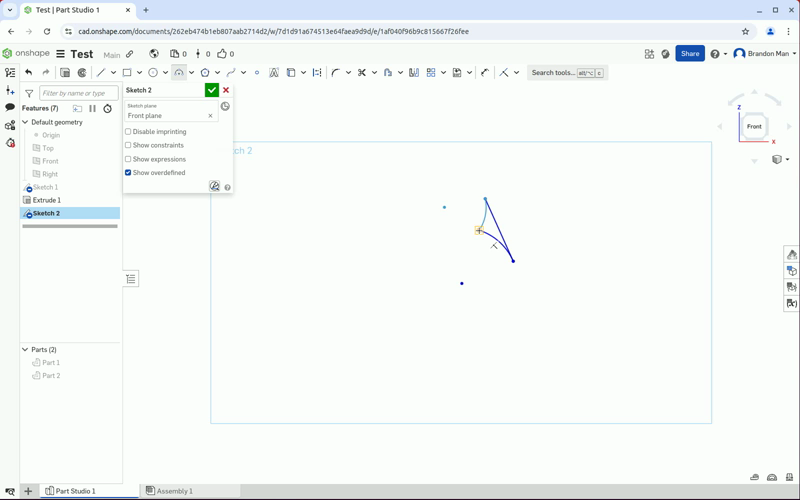
key_down(shift)
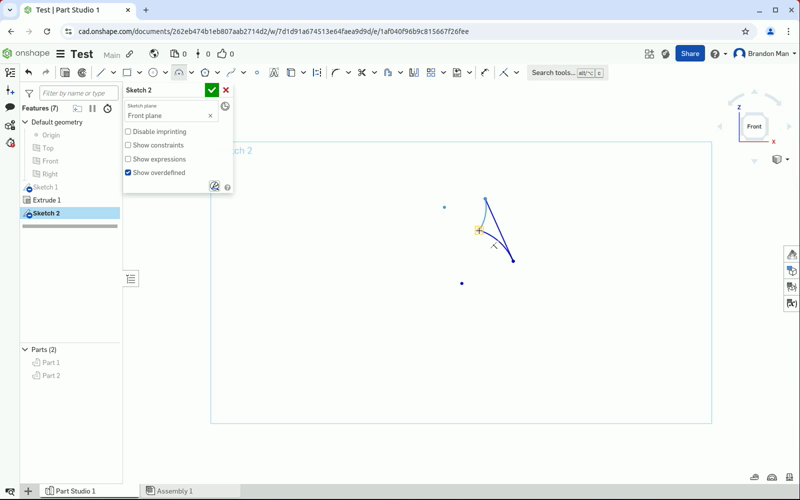
mouse_move(487, 215)
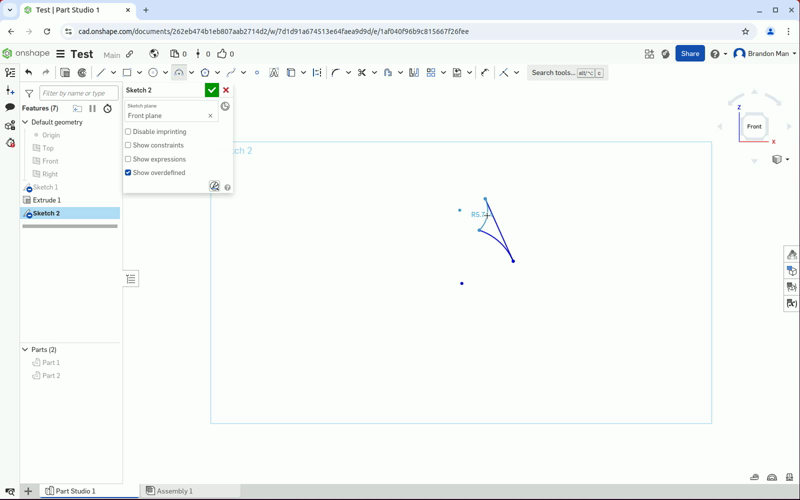
click(487, 215)
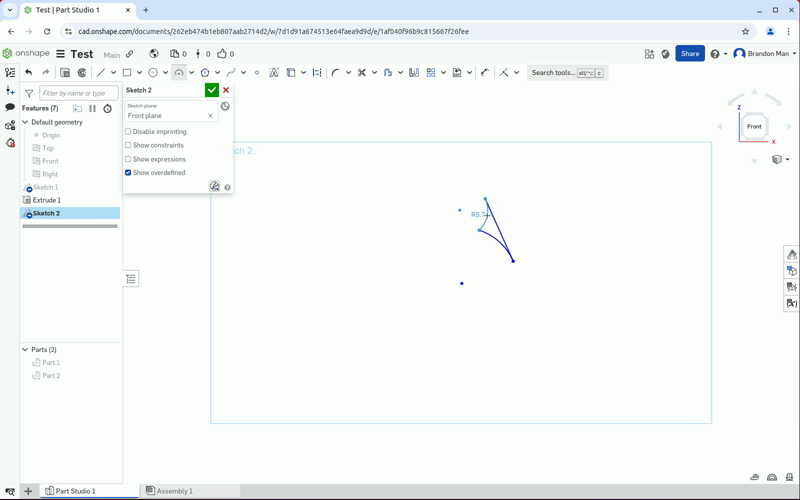
key_up(shift)
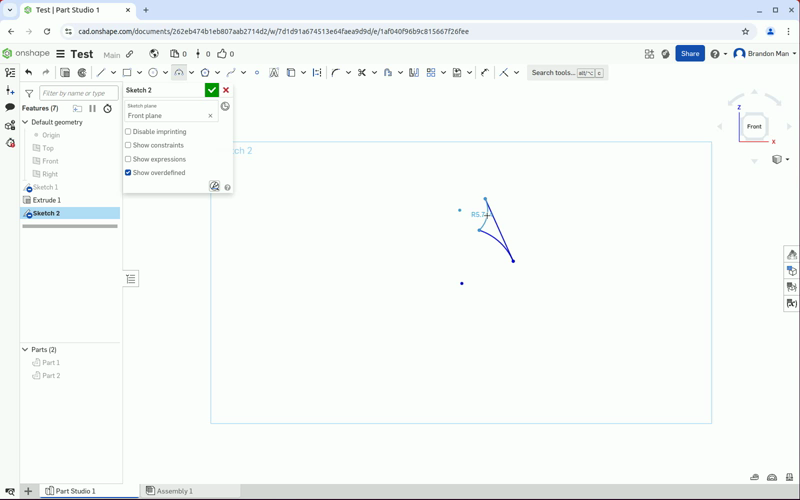
key(esc)
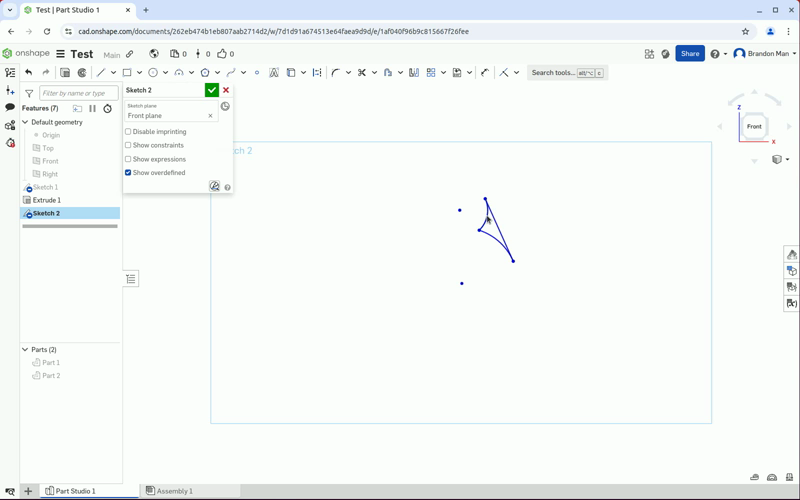
mouse_move(508, 255)
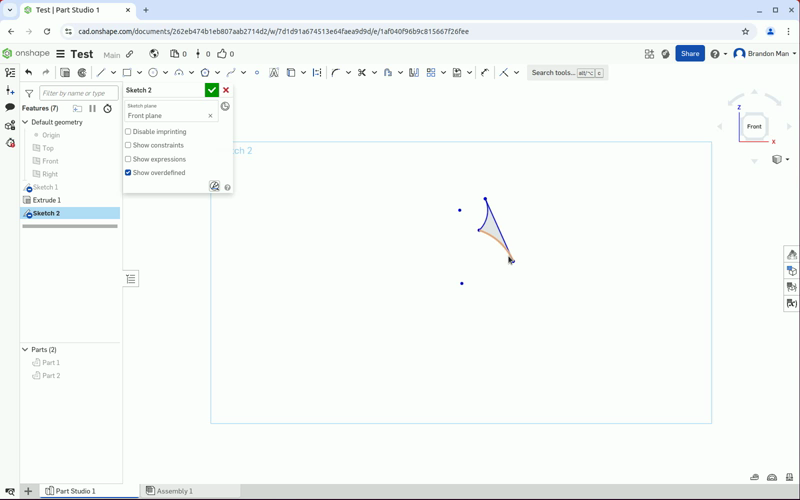
scroll(6)
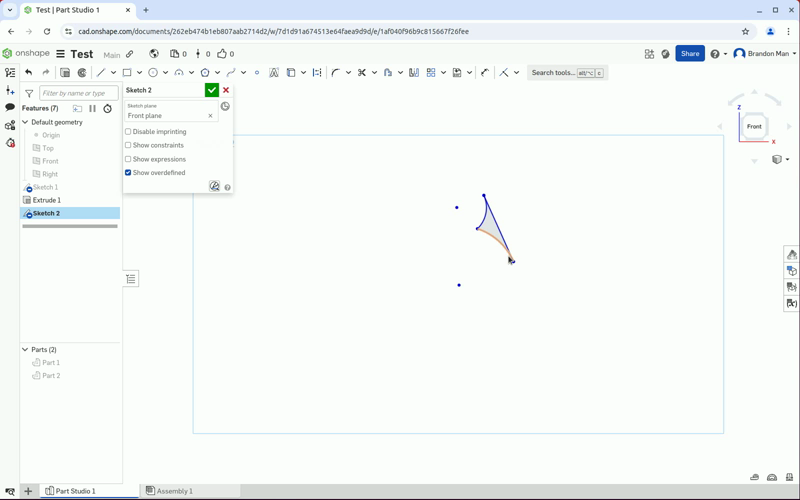
scroll(6)
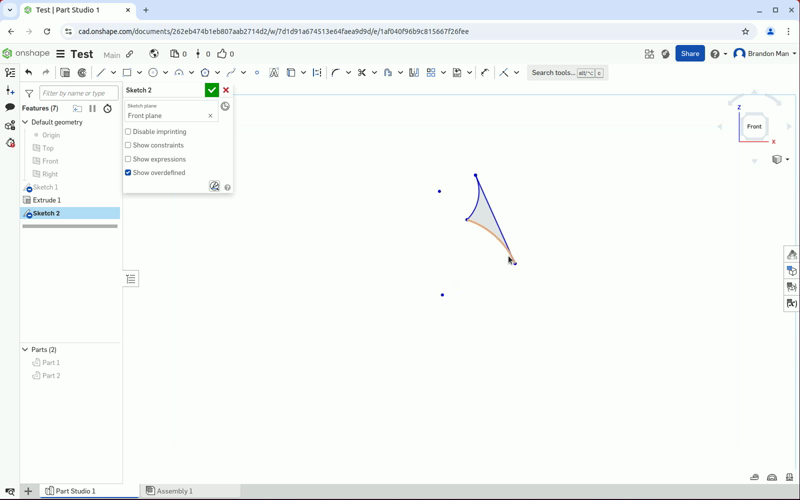
scroll(6)
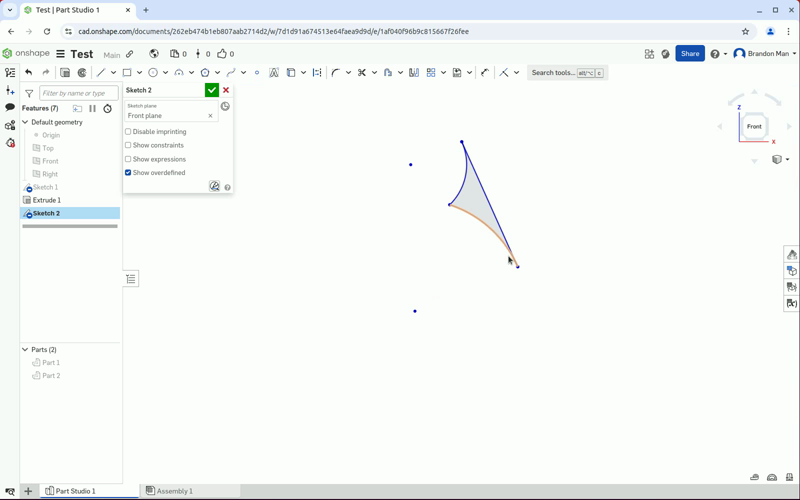
scroll(6)
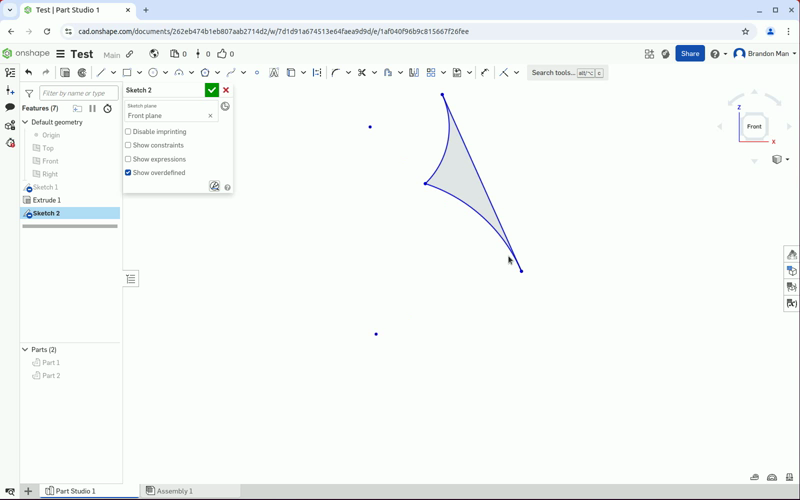
scroll(6)
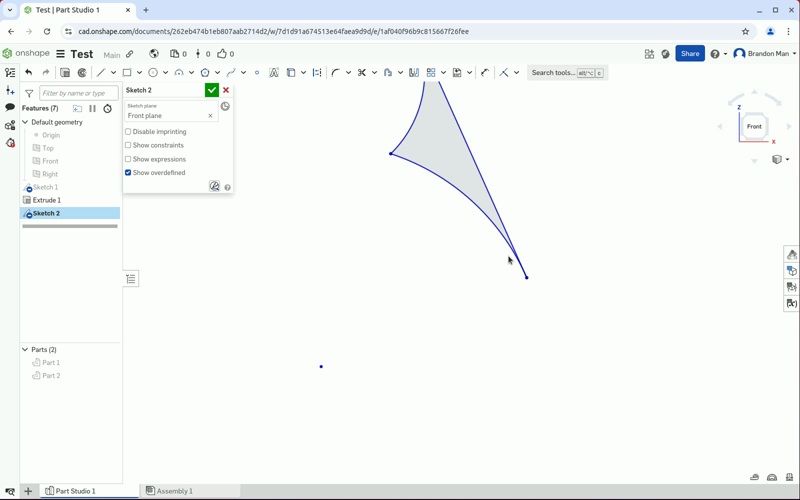
scroll(6)
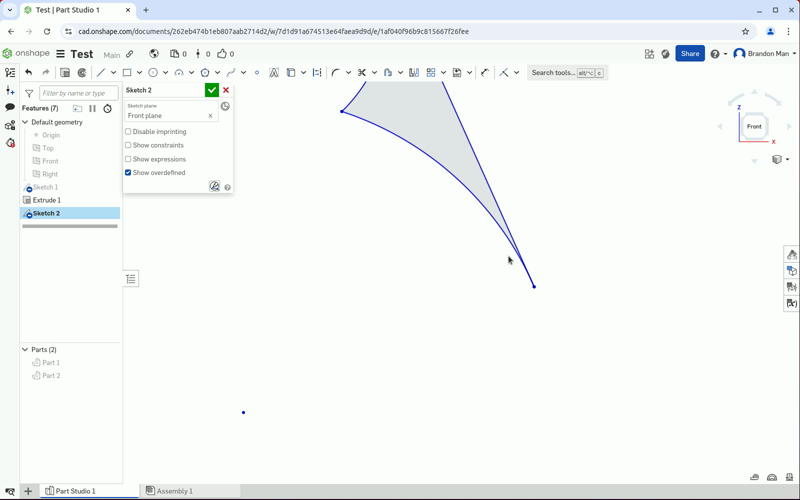
scroll(6)
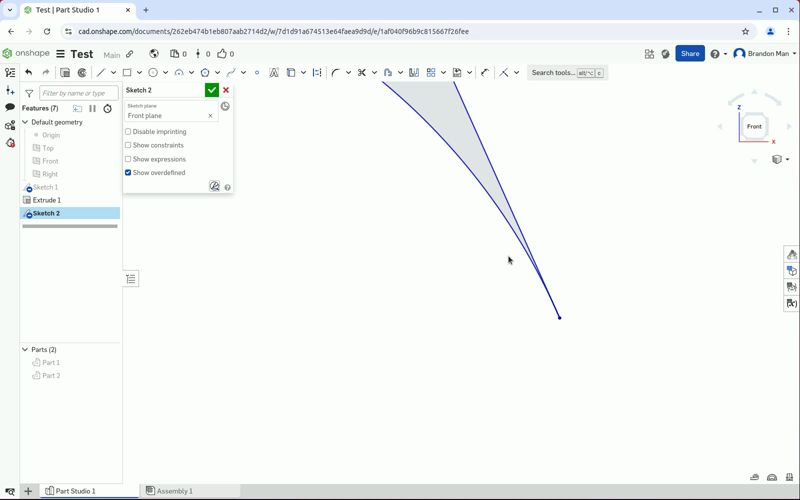
click(508, 255)
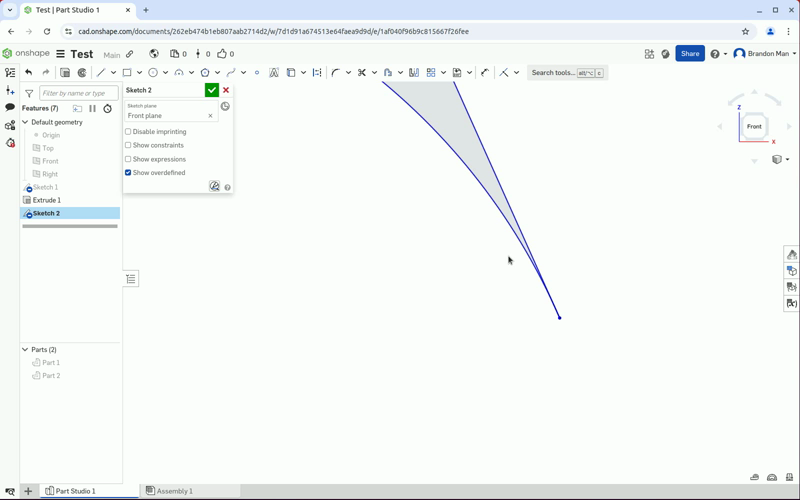
scroll(-6)
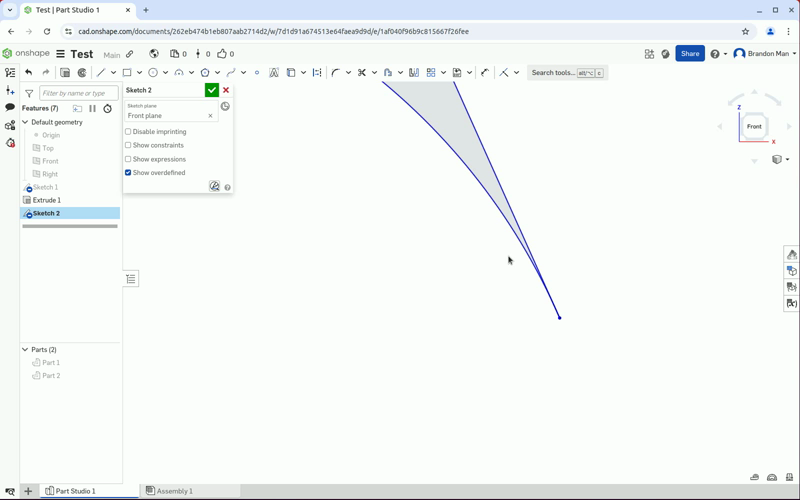
scroll(-6)
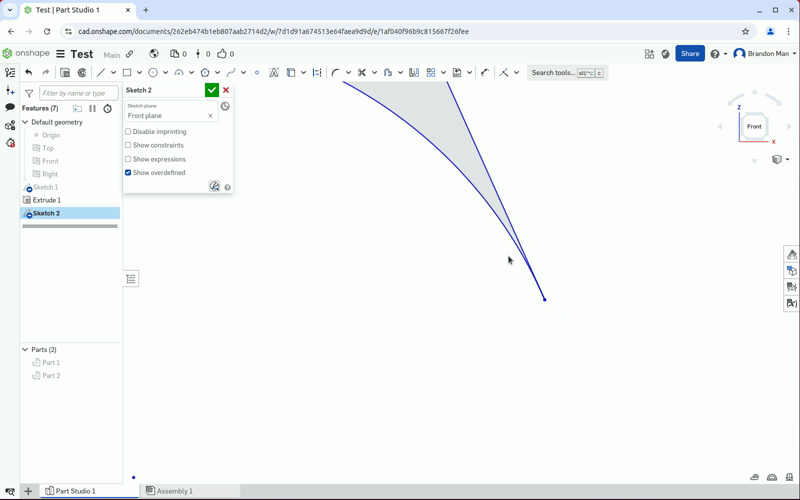
scroll(-6)
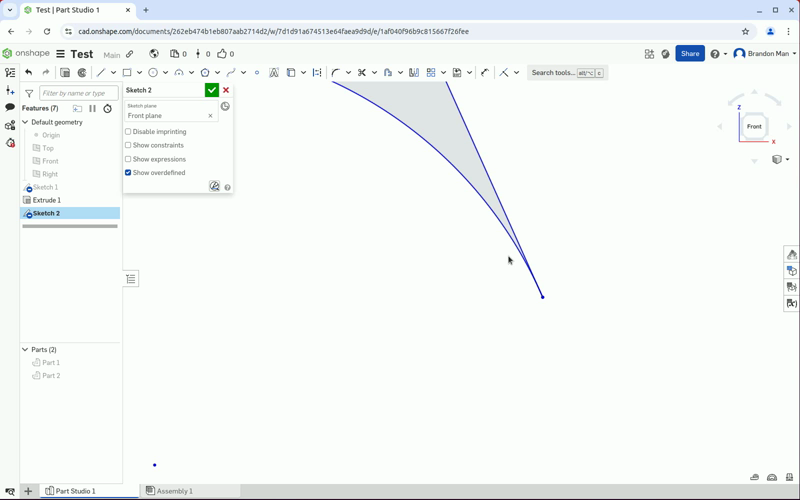
scroll(-6)
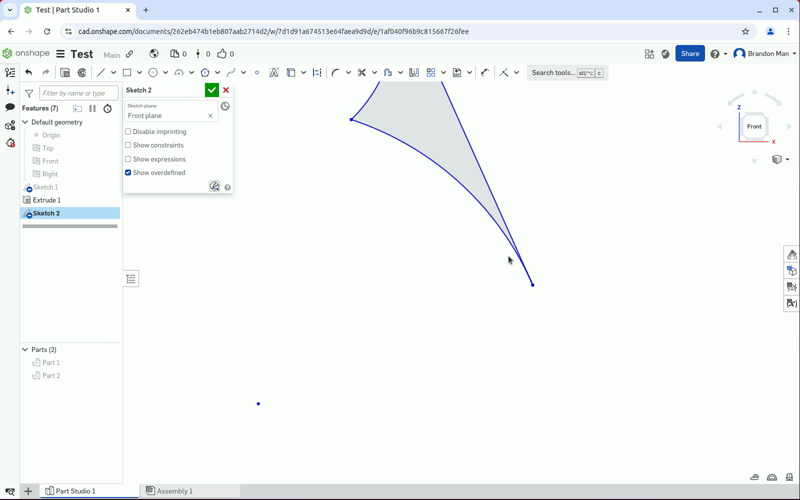
scroll(-6)
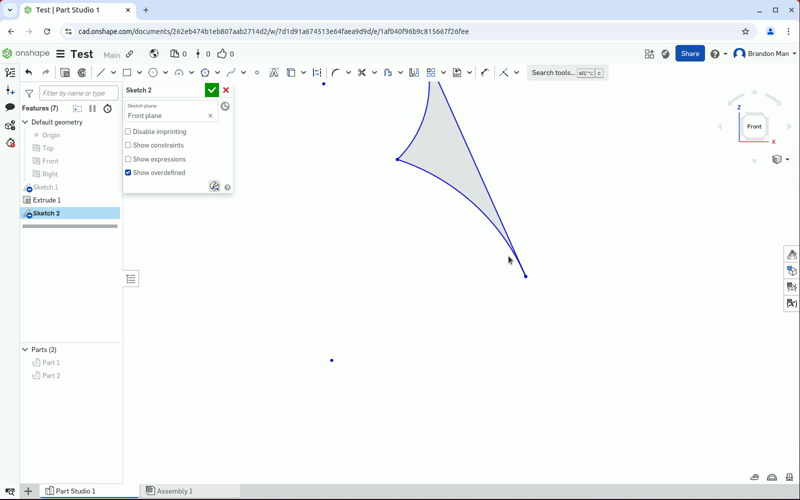
scroll(-6)
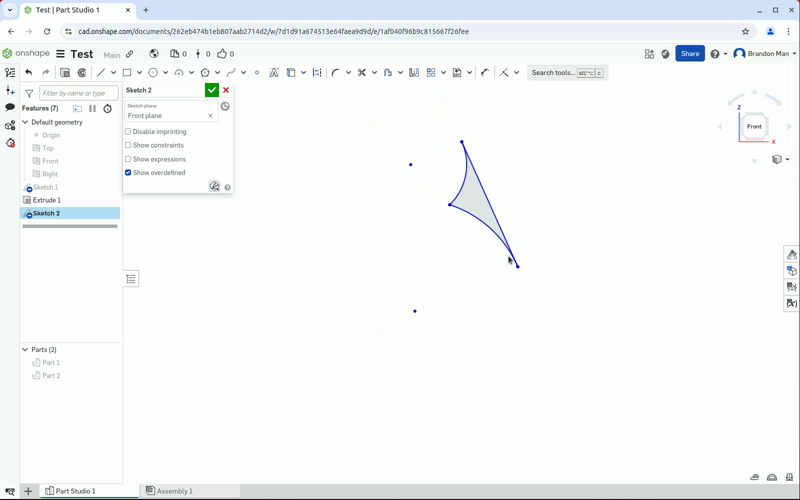
scroll(-6)
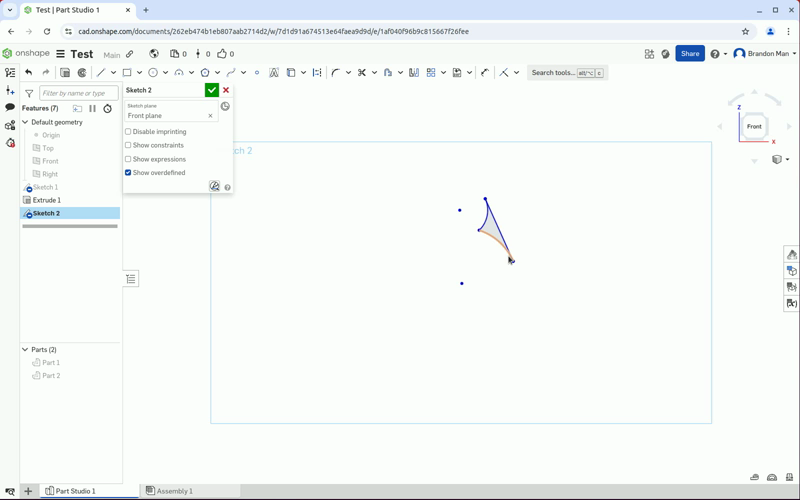
mouse_move(73, 352)
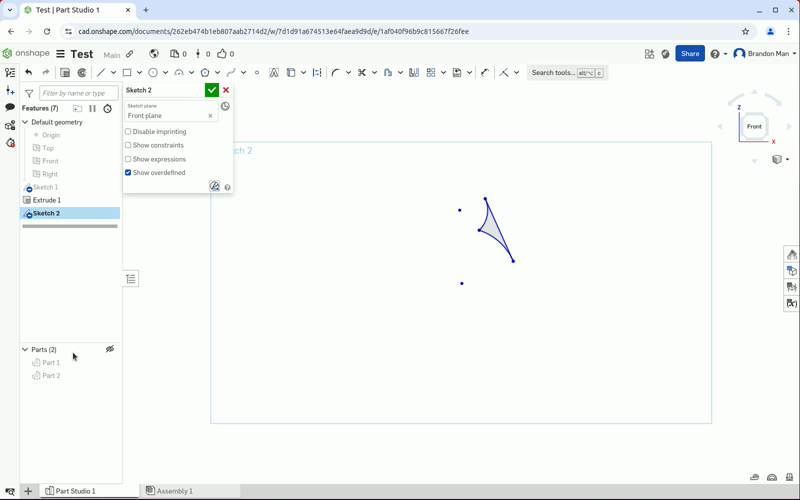
key(shift+y)
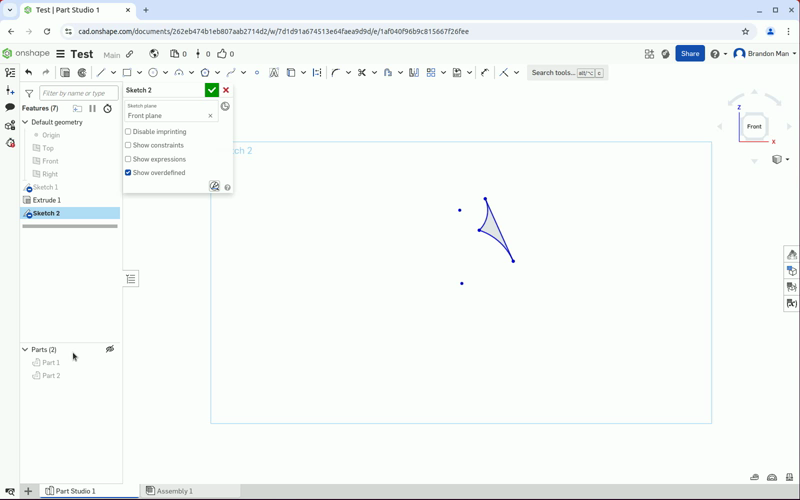
key(shift+e)
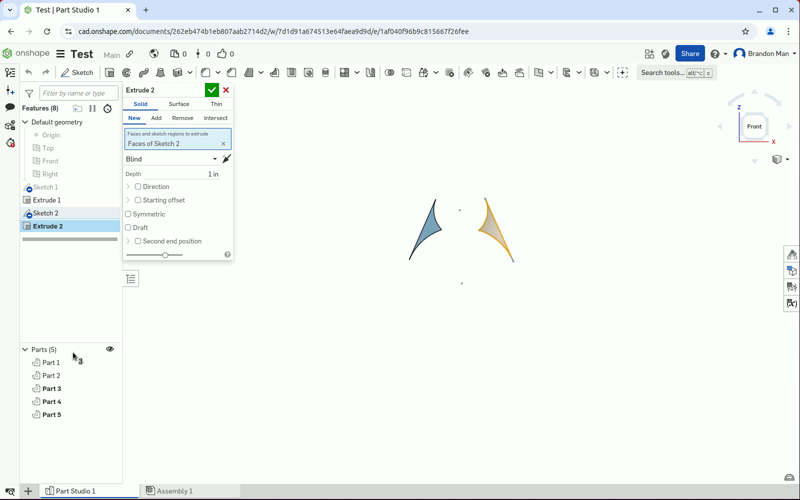
mouse_move(143, 106)
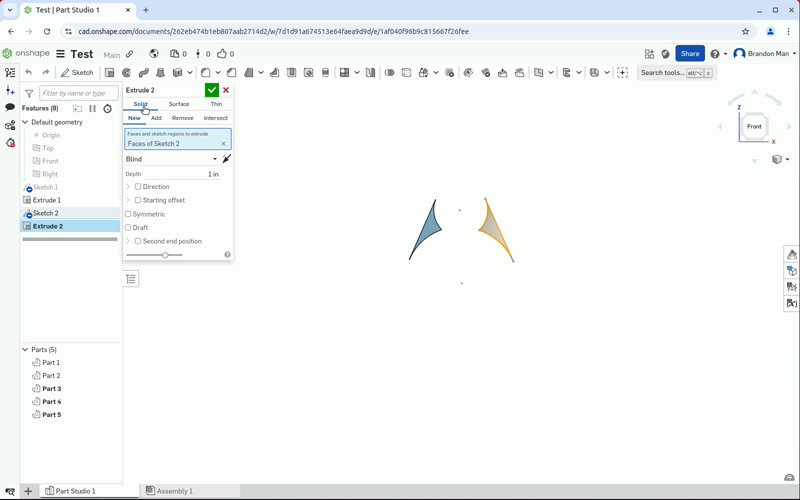
click(143, 106)
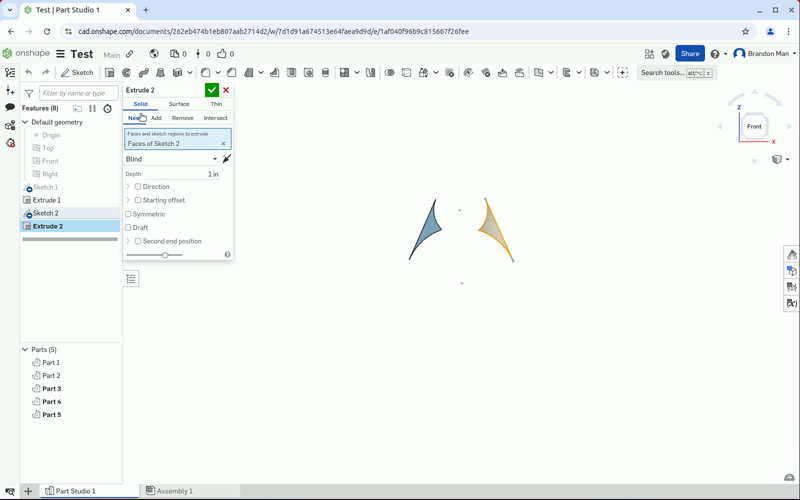
mouse_move(137, 120)
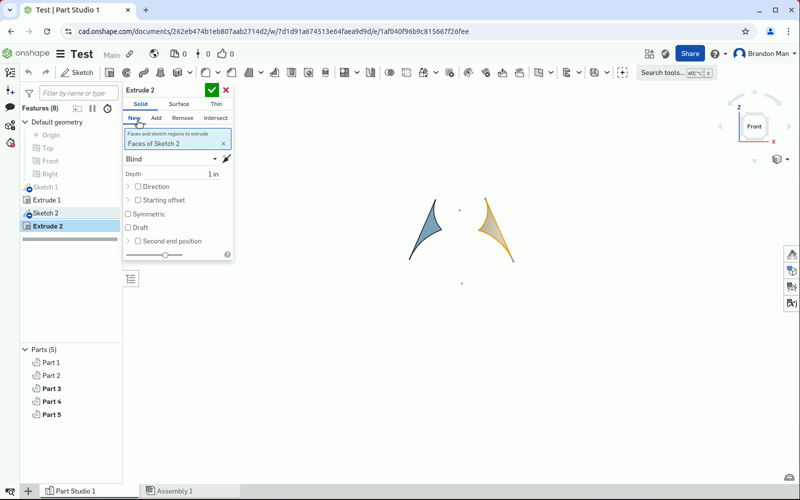
click(137, 120)
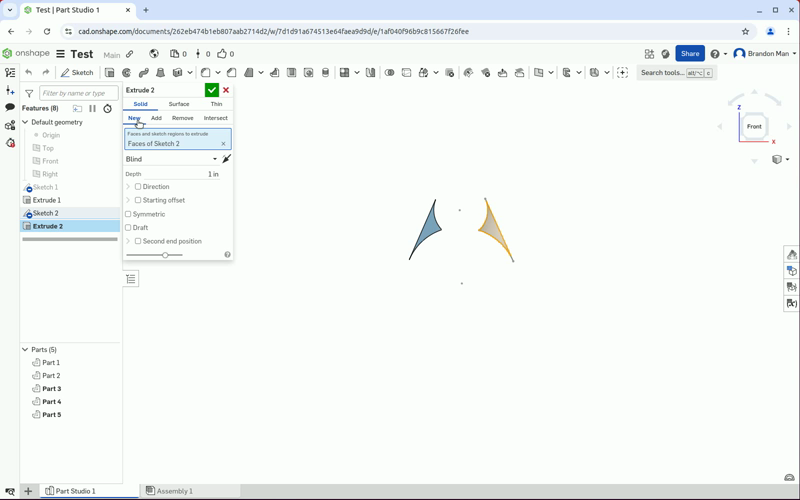
key(tab, 4)
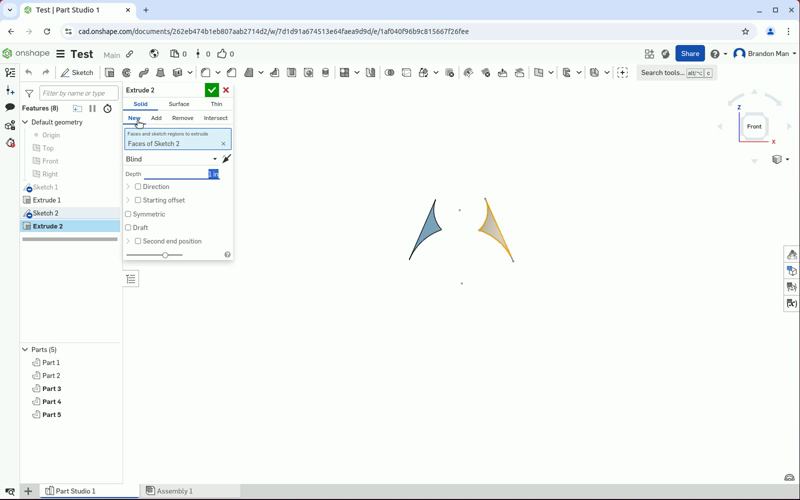
text(3.611)
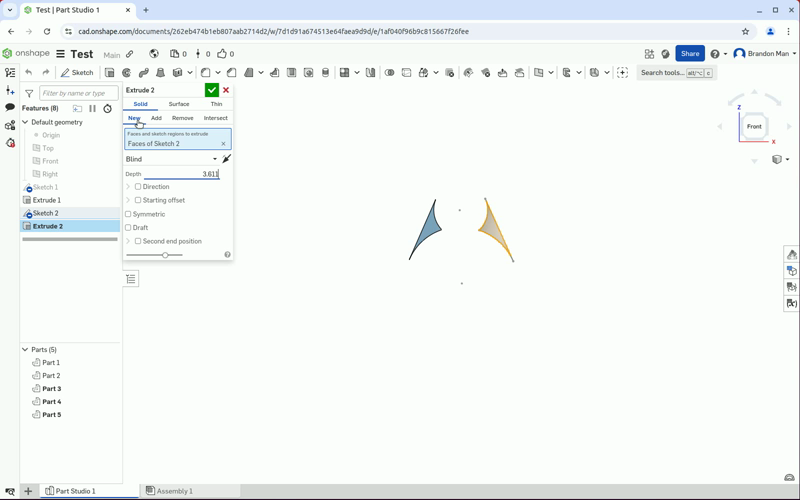
key(enter)
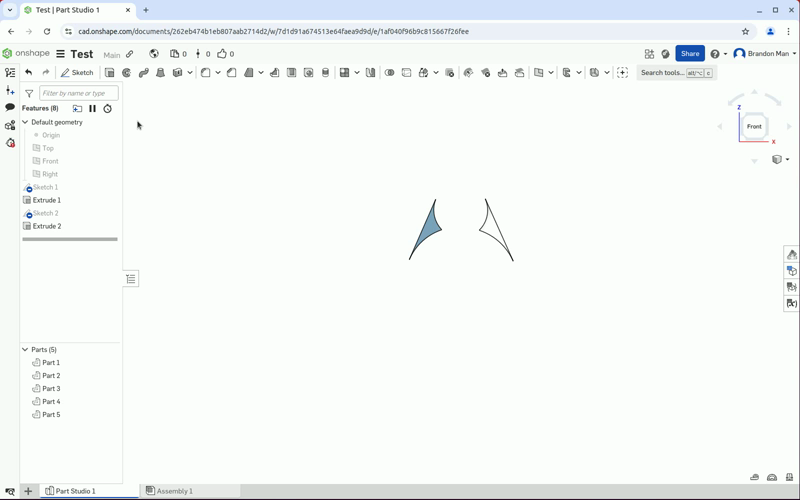
key(shift+h)
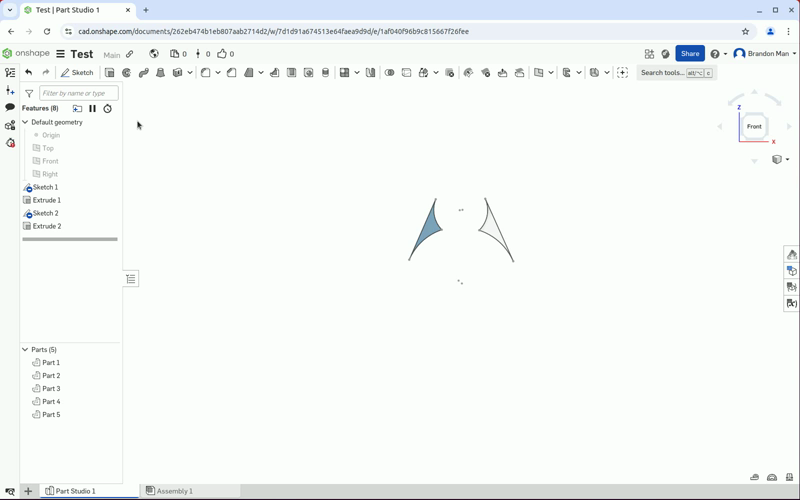
key(shift+h)
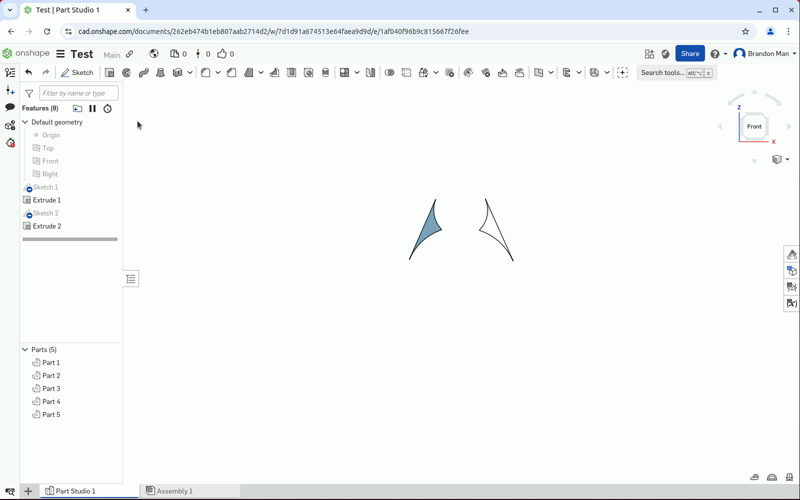
mouse_move(73, 189)
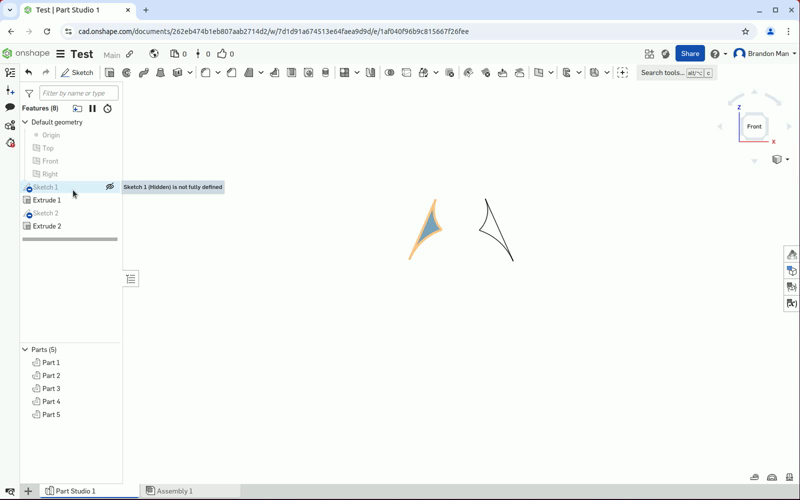
click(73, 189)
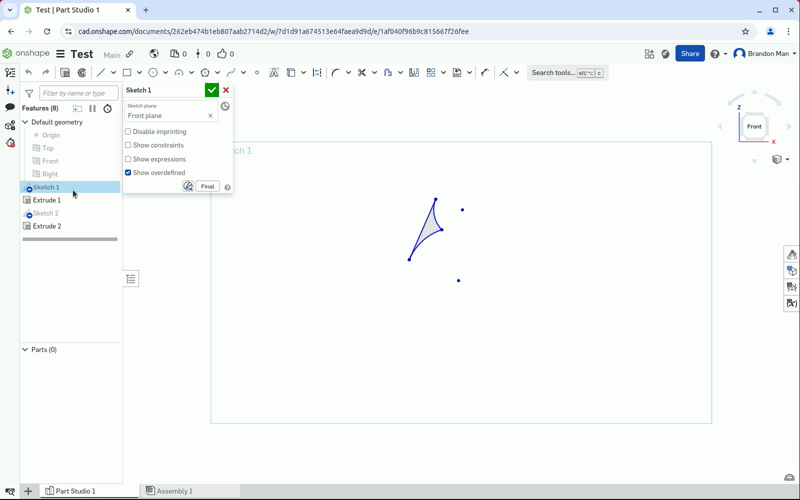
mouse_move(229, 92)
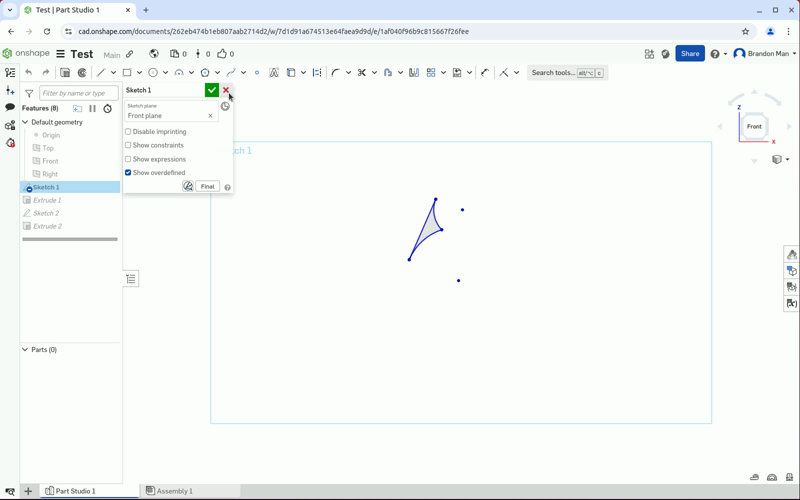
click(229, 92)
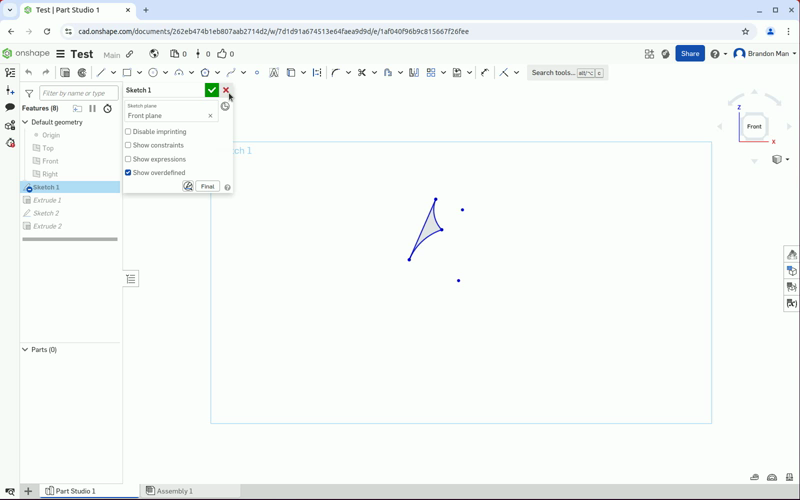
key(shift+s)
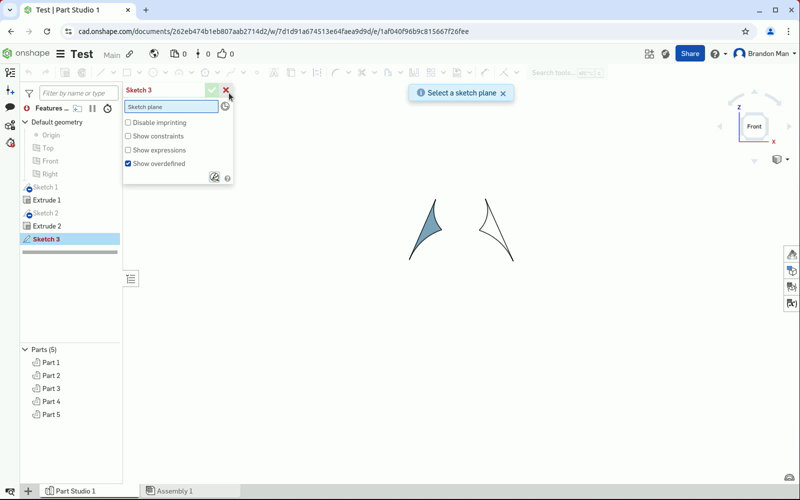
mouse_move(73, 163)
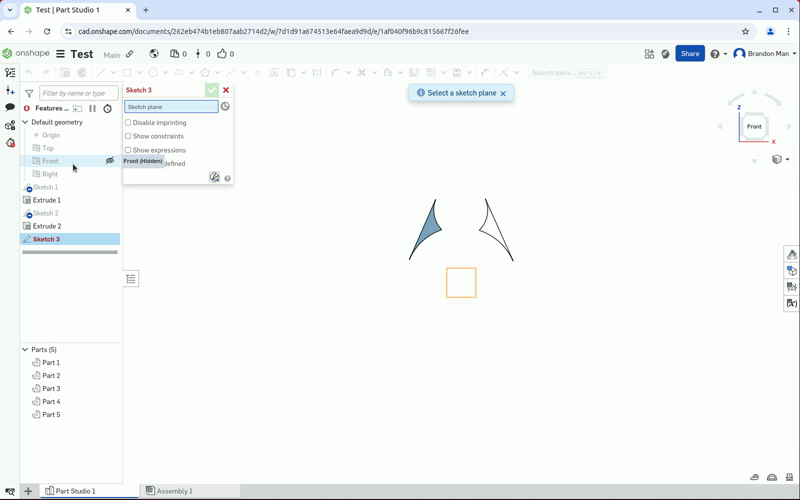
click(73, 163)
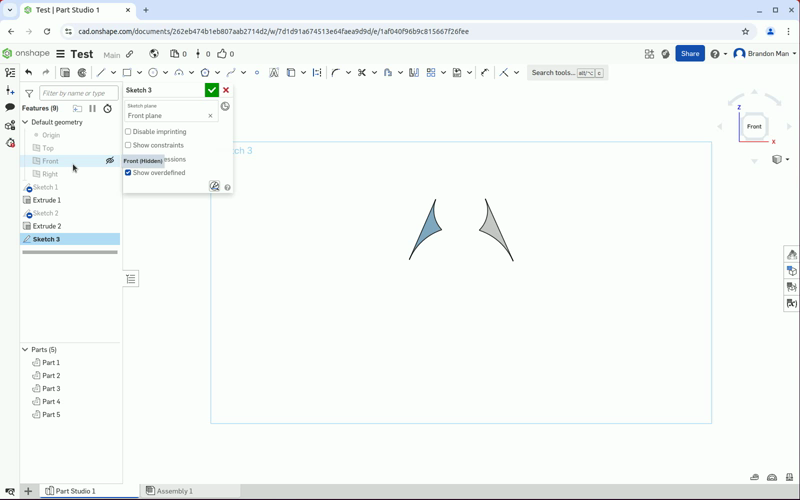
mouse_move(73, 352)
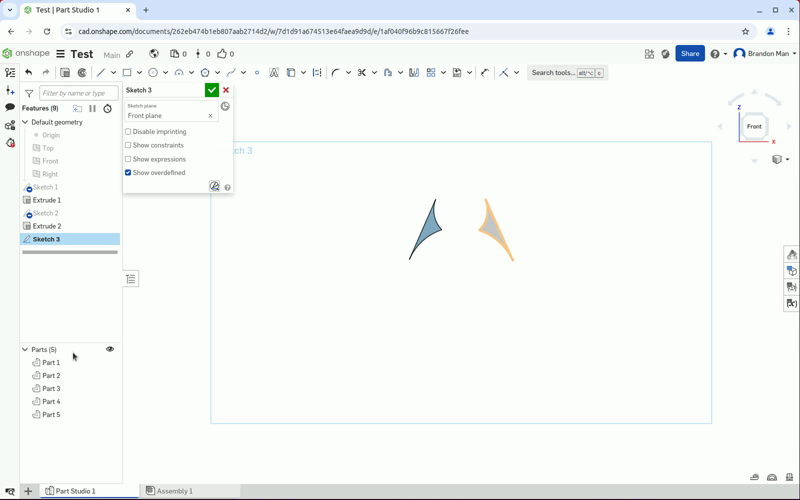
key(y)
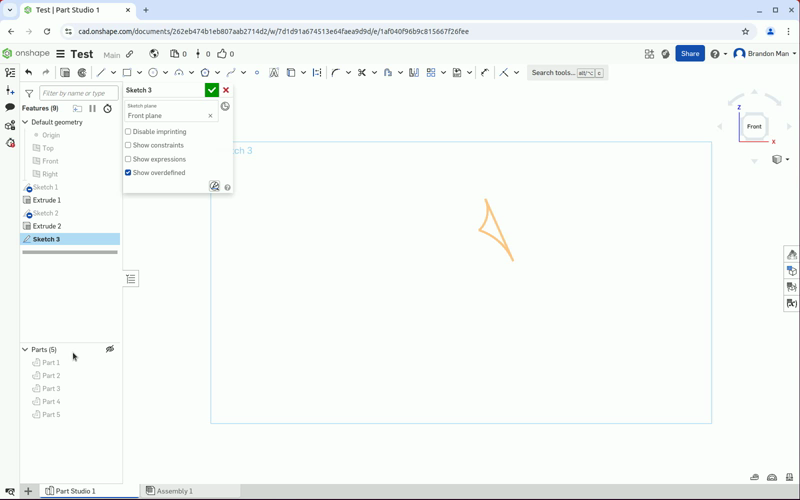
key(a)
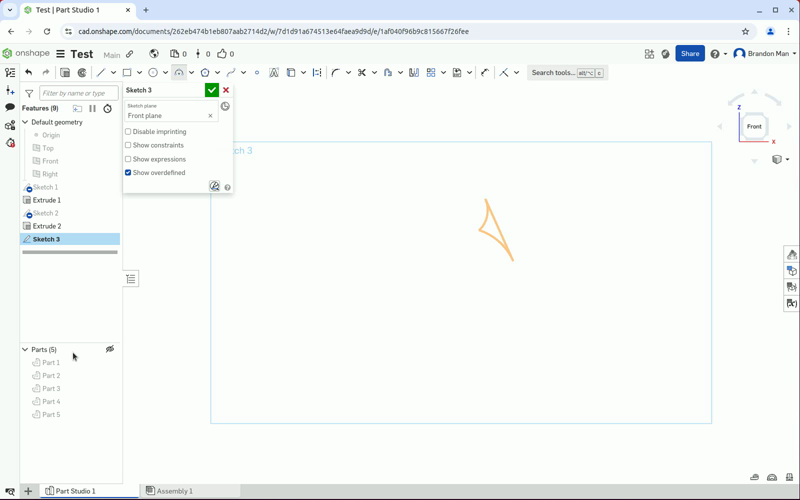
key_down(shift)
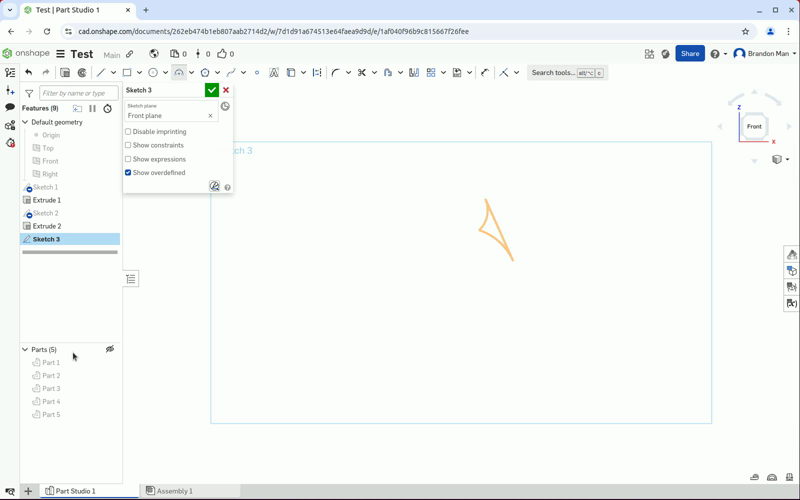
mouse_move(441, 230)
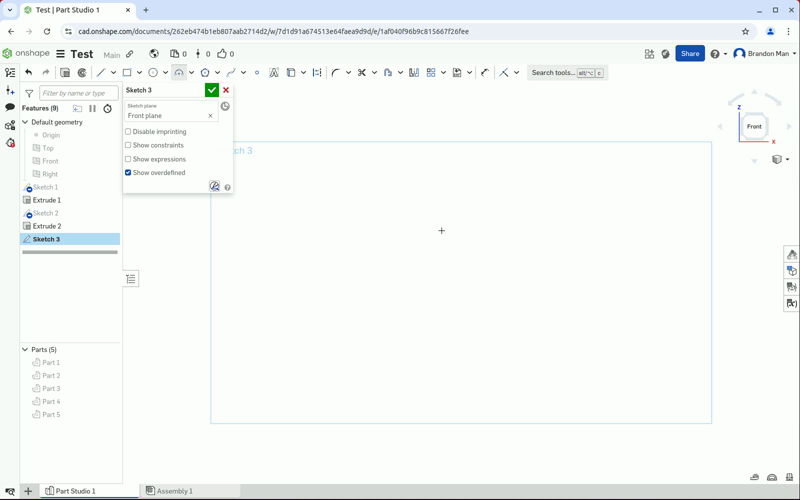
click(441, 230)
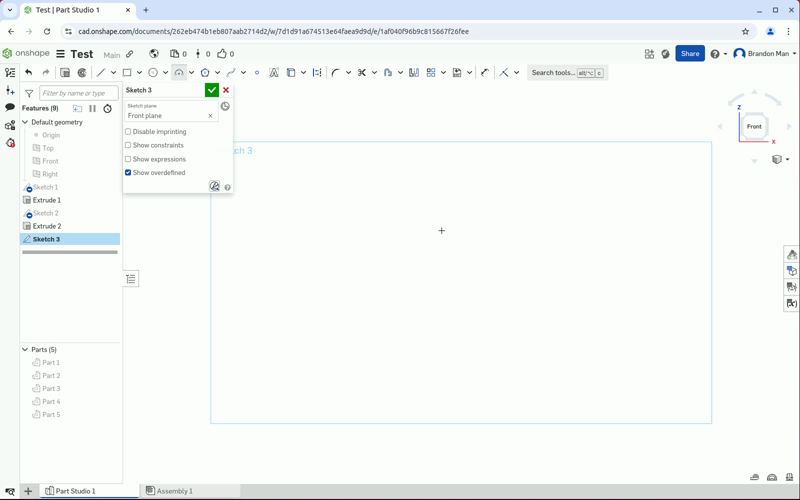
key_up(shift)
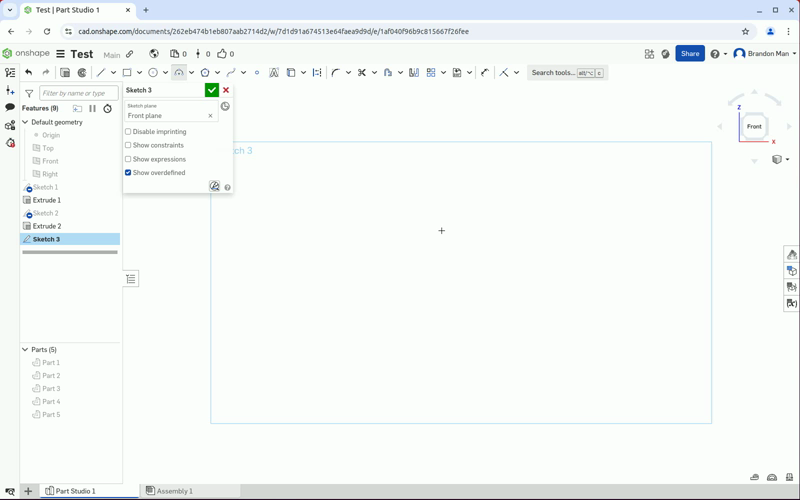
key_down(shift)
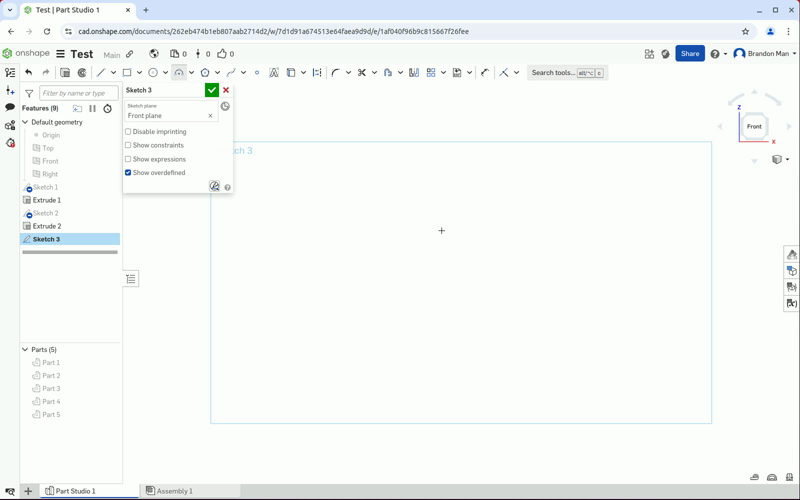
mouse_move(480, 230)
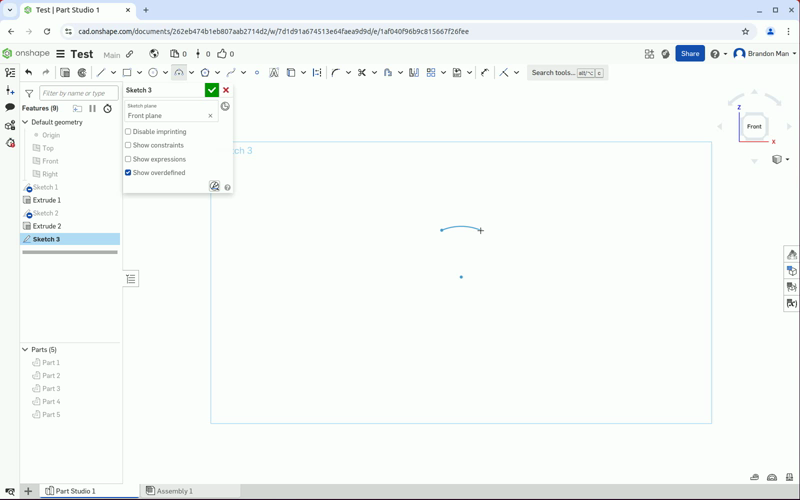
click(480, 230)
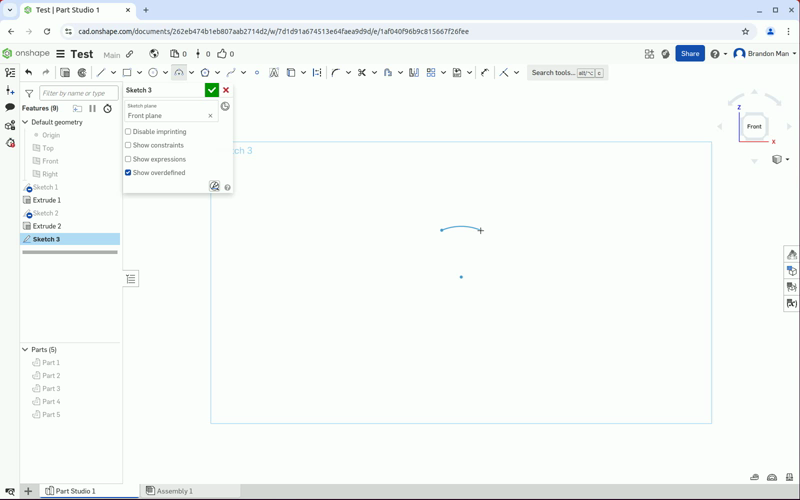
mouse_move(461, 226)
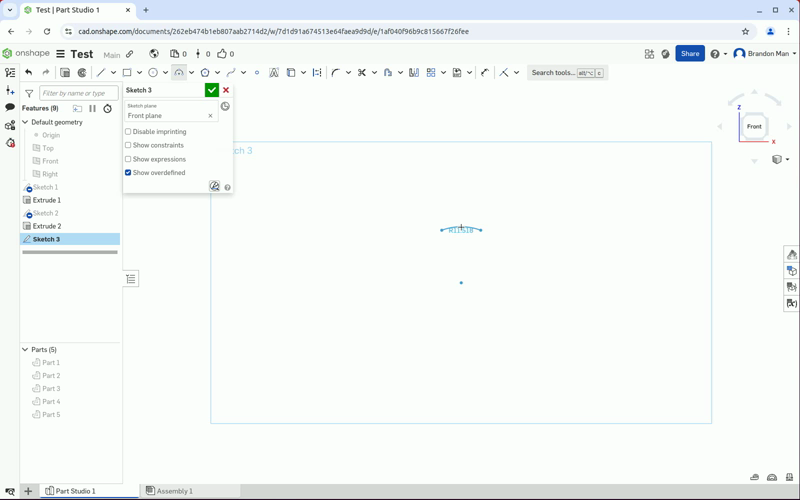
click(461, 226)
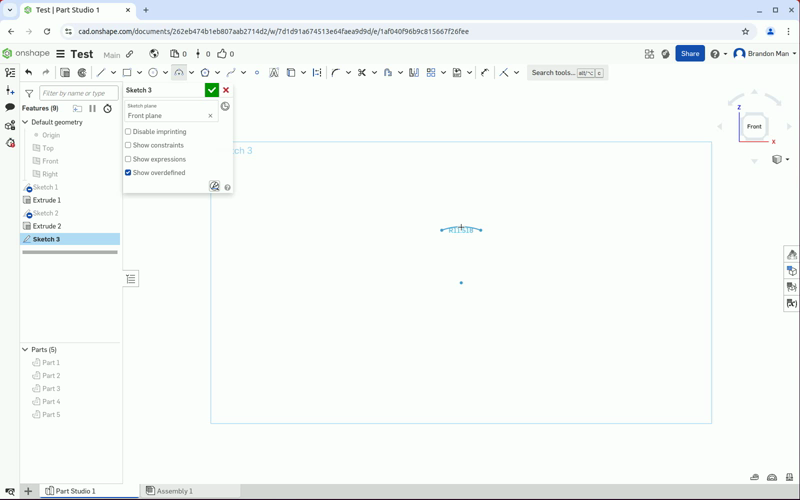
key_up(shift)
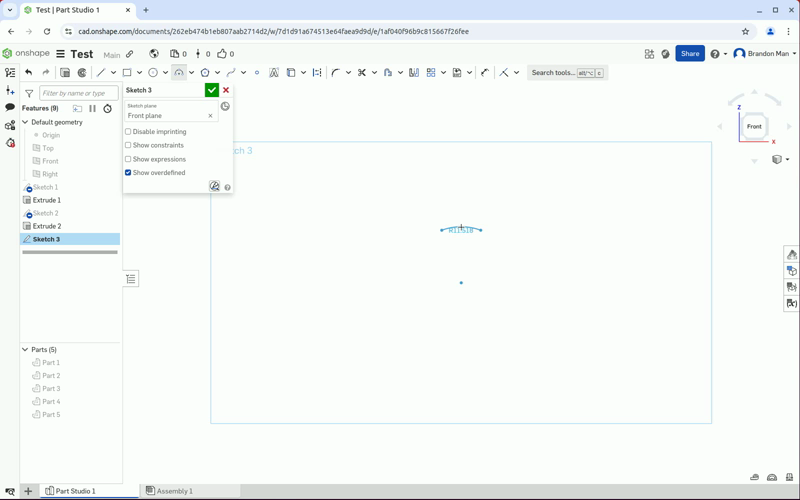
mouse_move(480, 230)
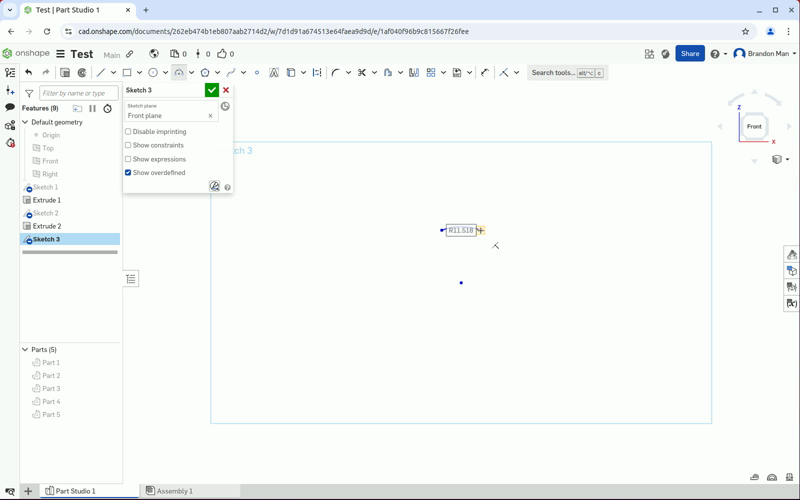
click(480, 230)
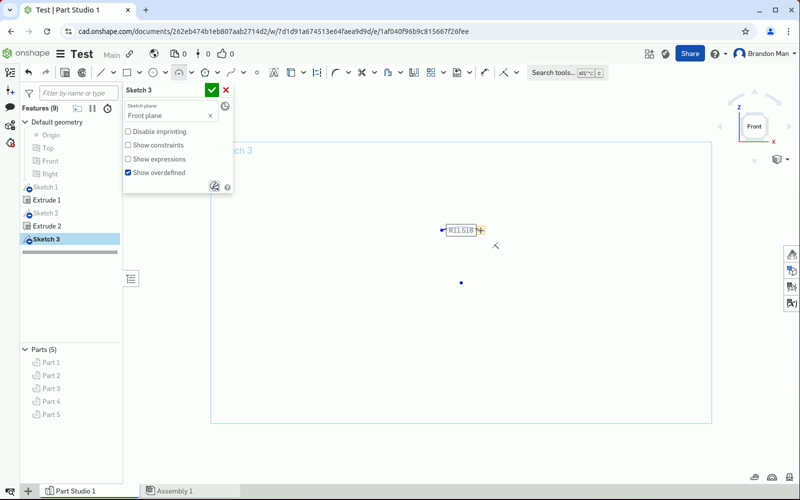
mouse_move(441, 230)
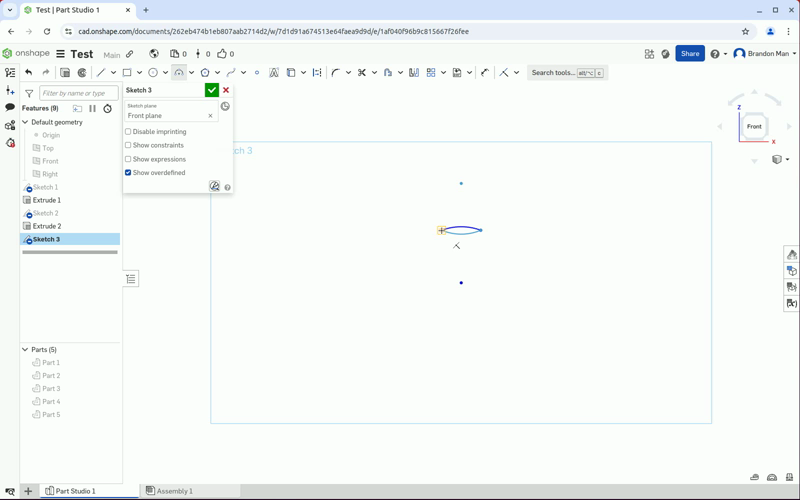
click(441, 230)
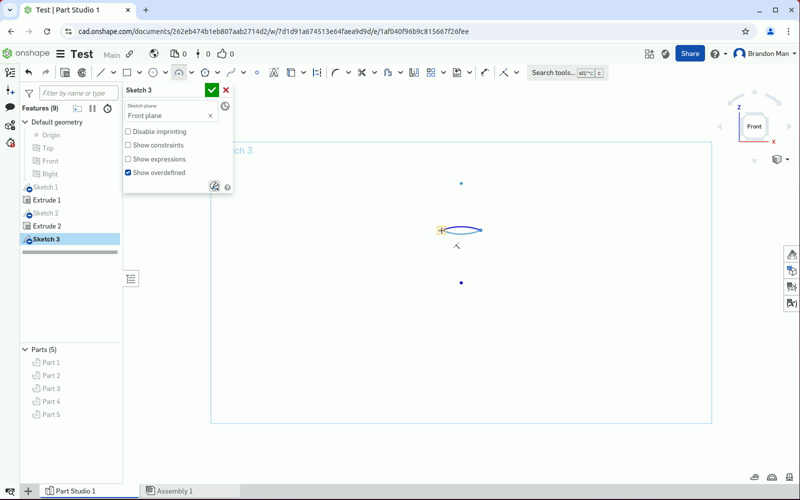
key_down(shift)
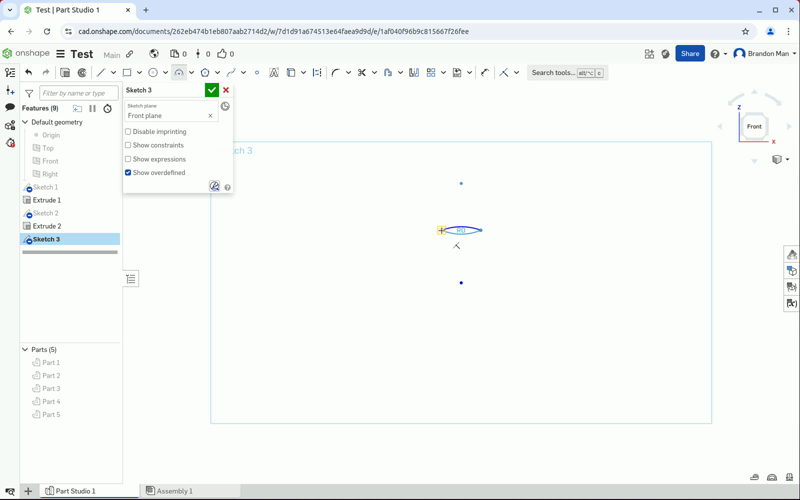
mouse_move(461, 183)
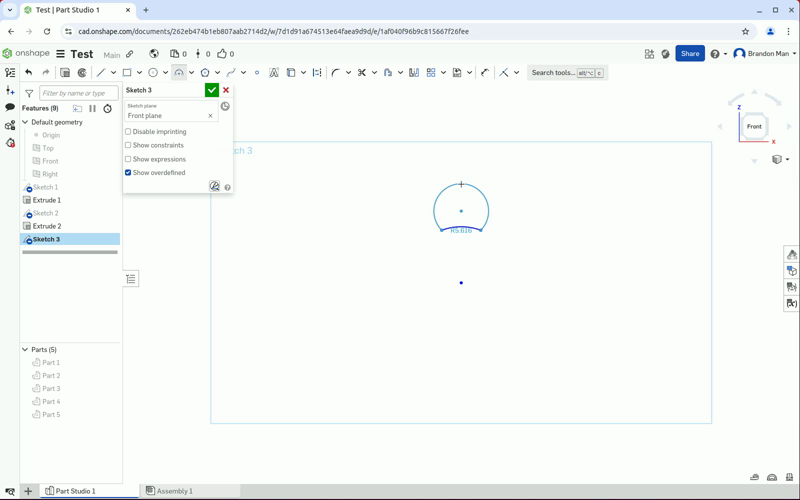
click(461, 183)
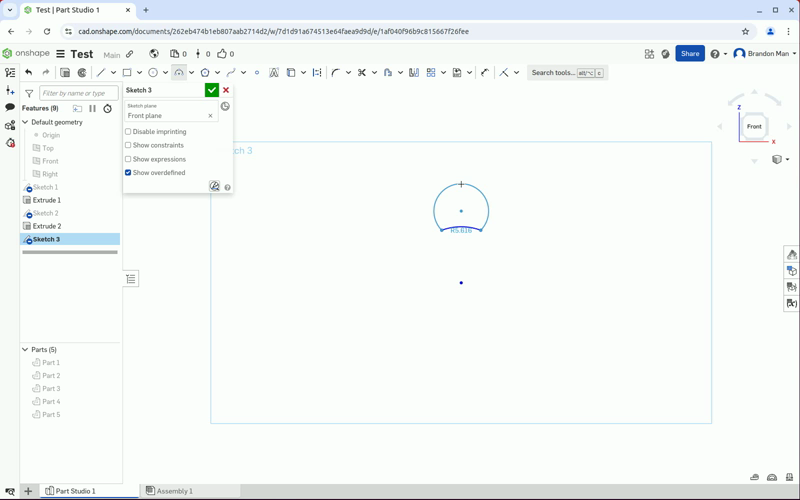
key_up(shift)
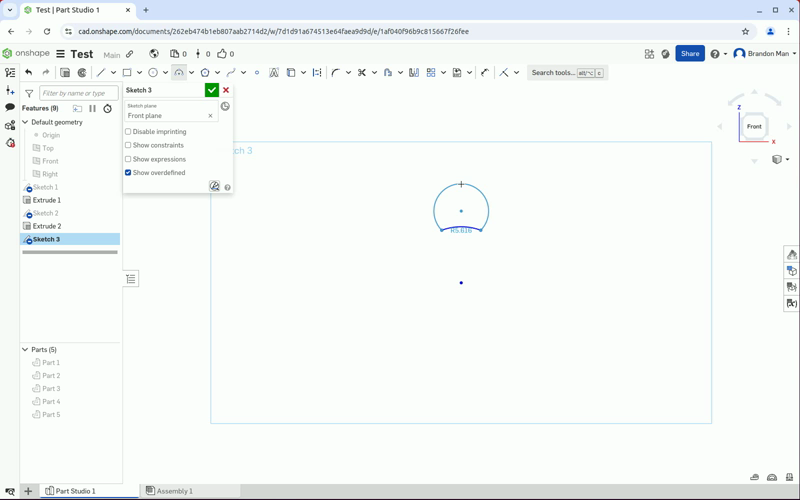
key(esc)
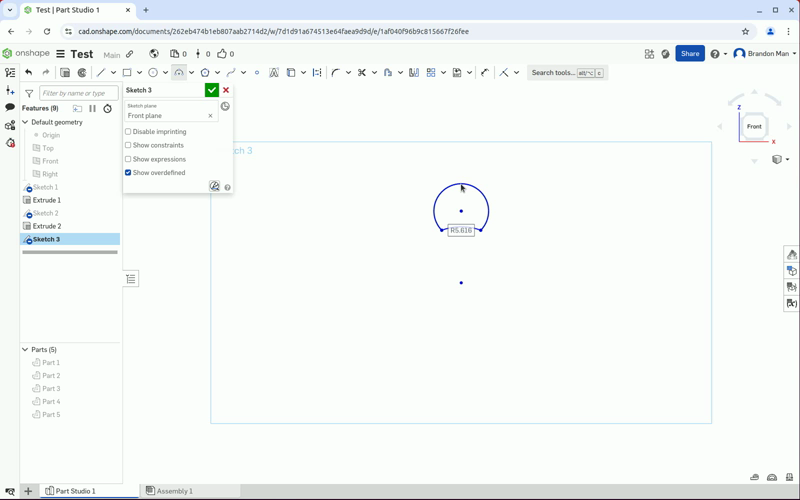
key(c)
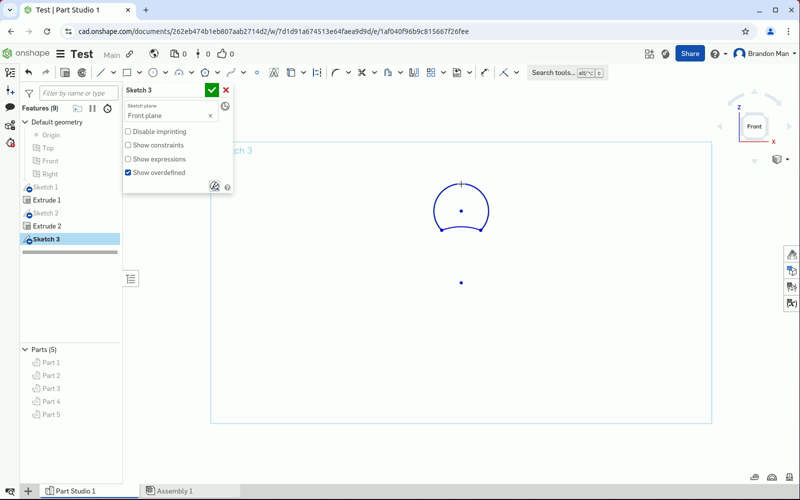
key_down(shift)
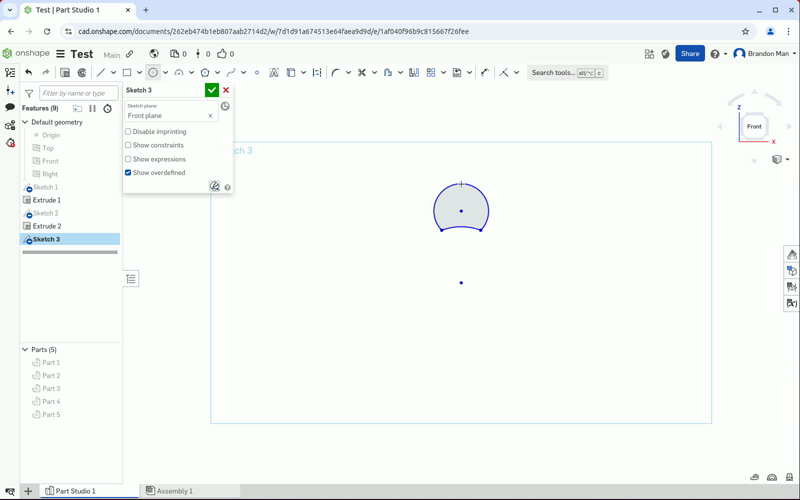
mouse_move(461, 211)
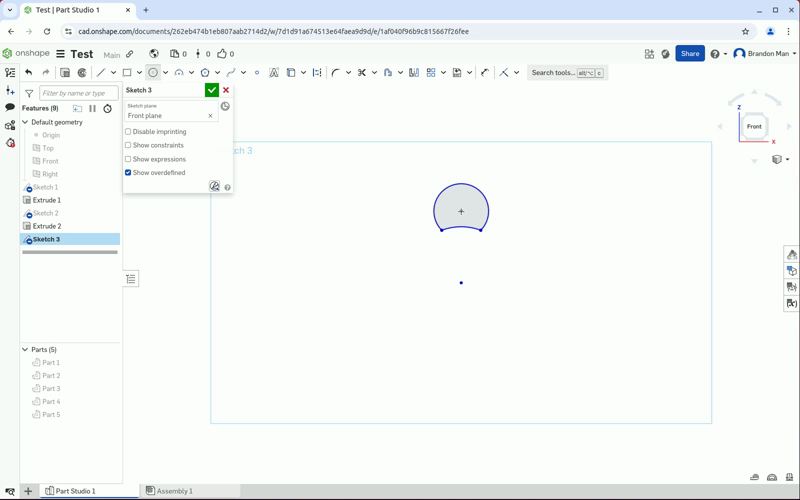
click(461, 211)
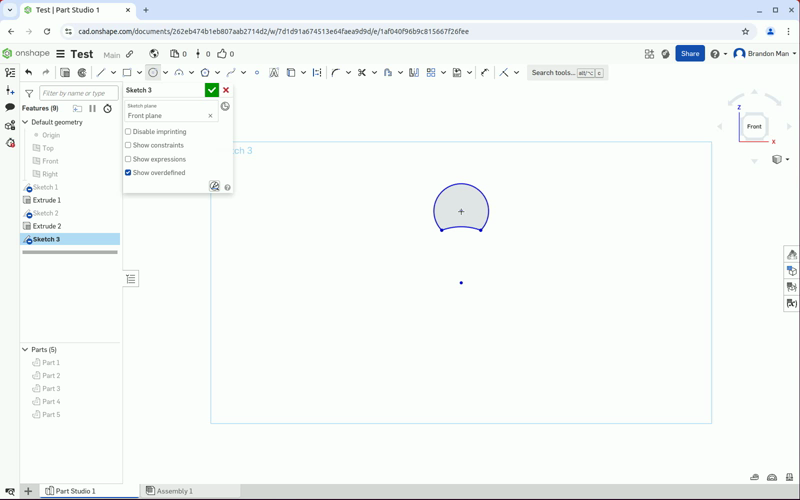
key_up(shift)
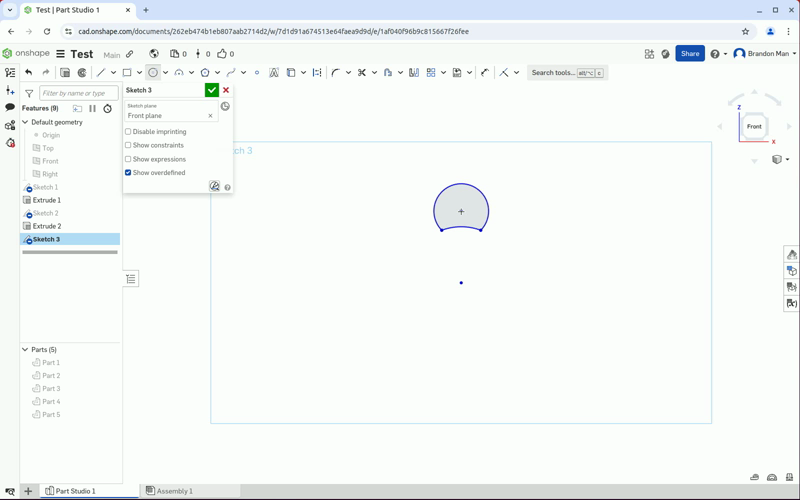
mouse_move(472, 211)
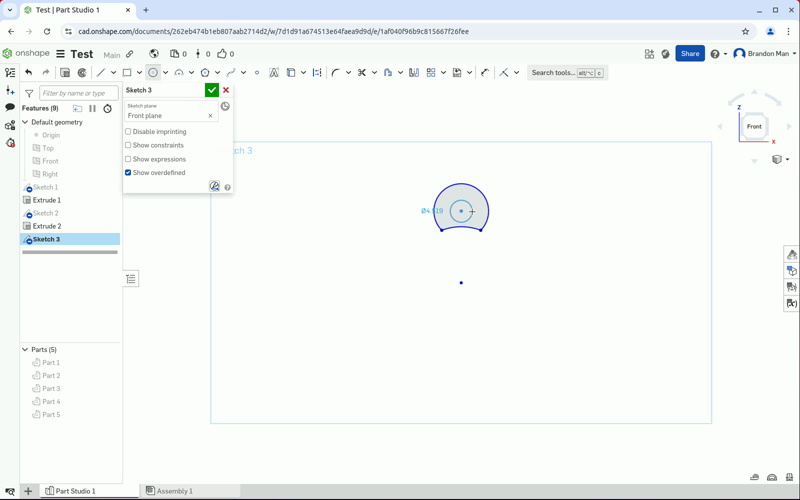
click(472, 211)
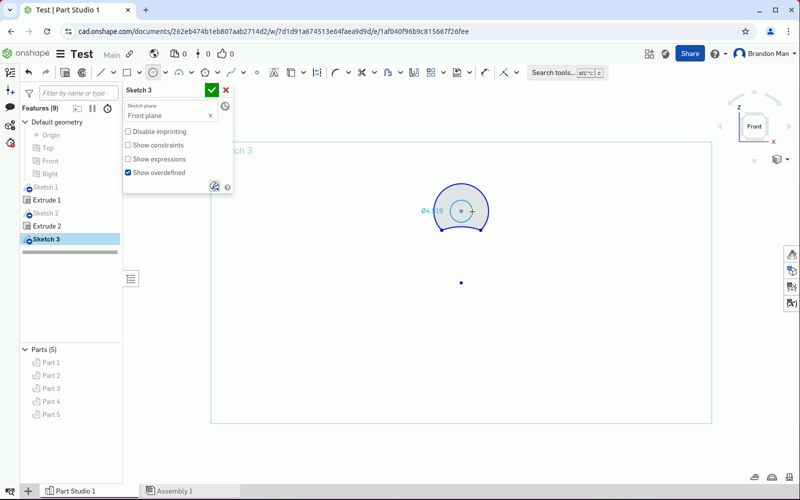
key(esc)
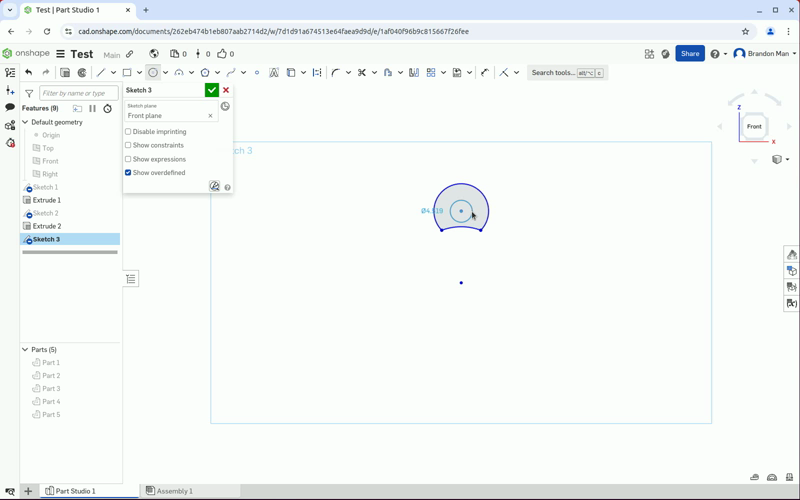
mouse_move(467, 195)
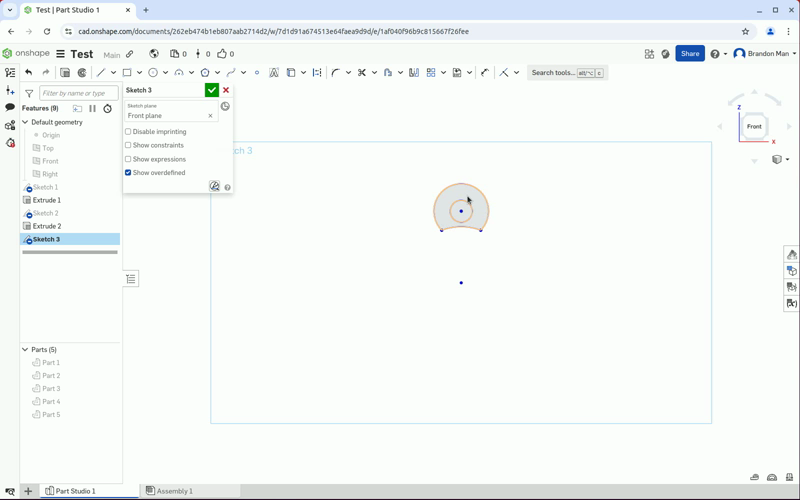
scroll(6)
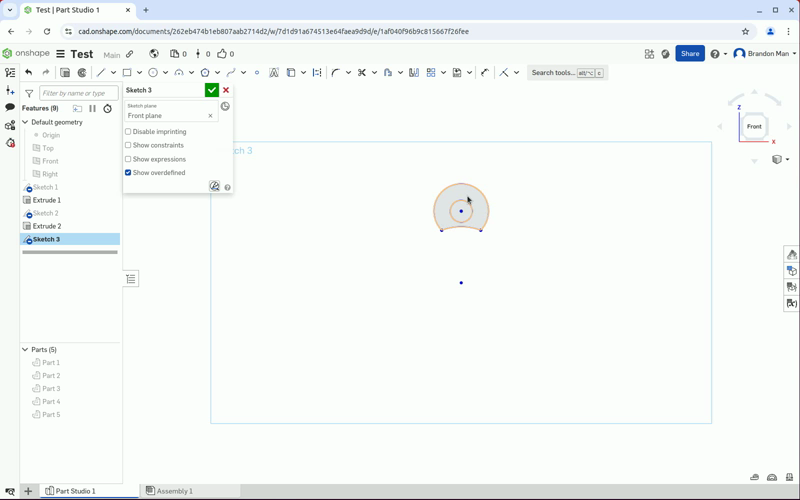
scroll(6)
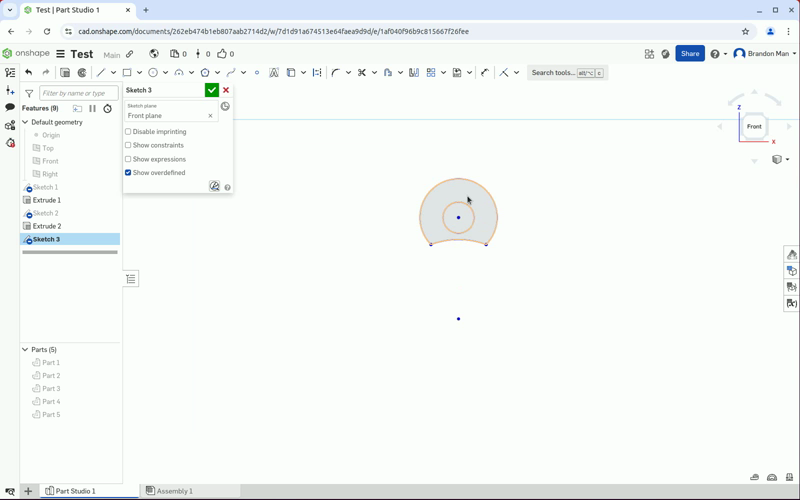
scroll(6)
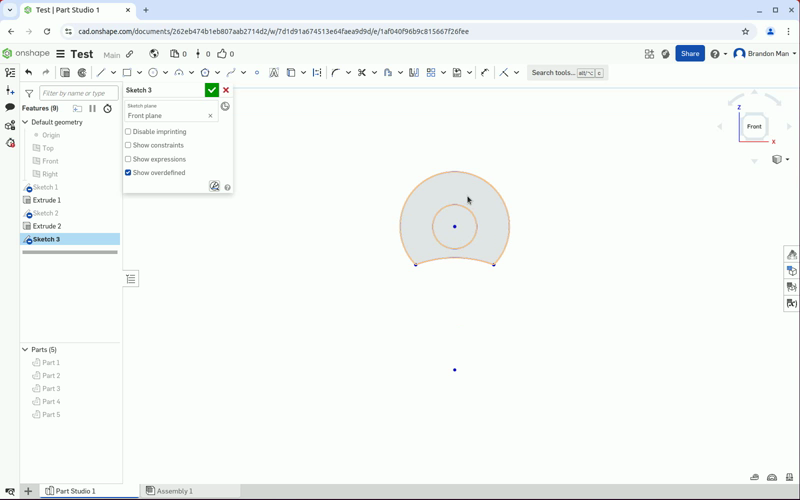
scroll(6)
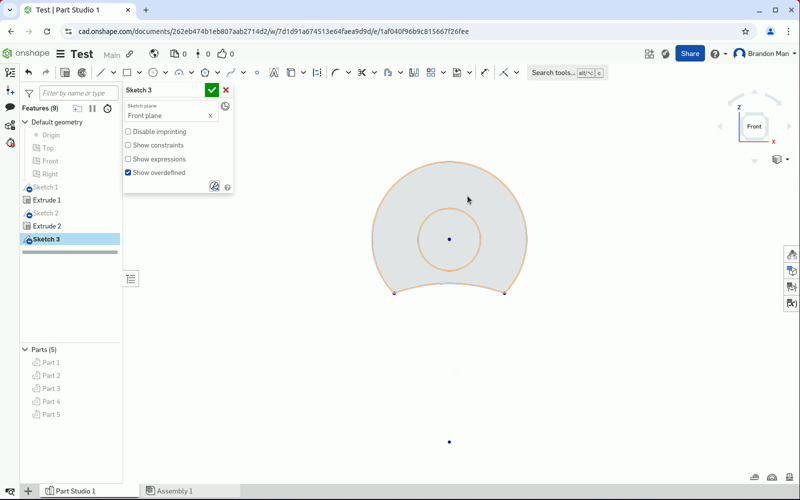
scroll(6)
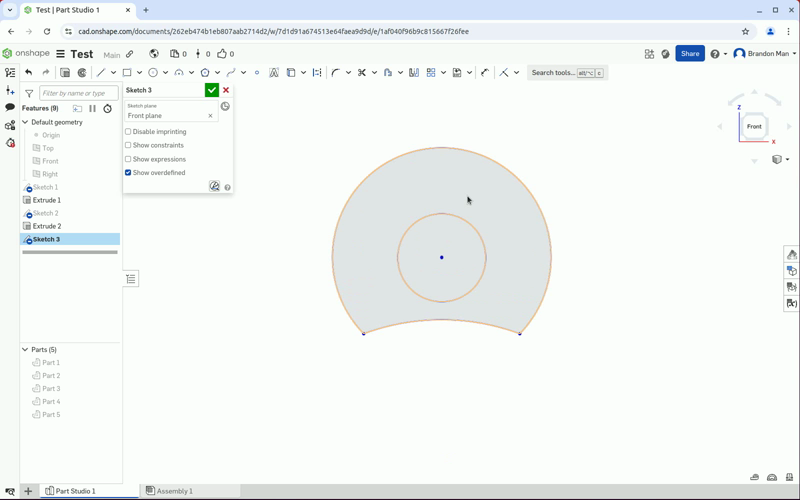
scroll(6)
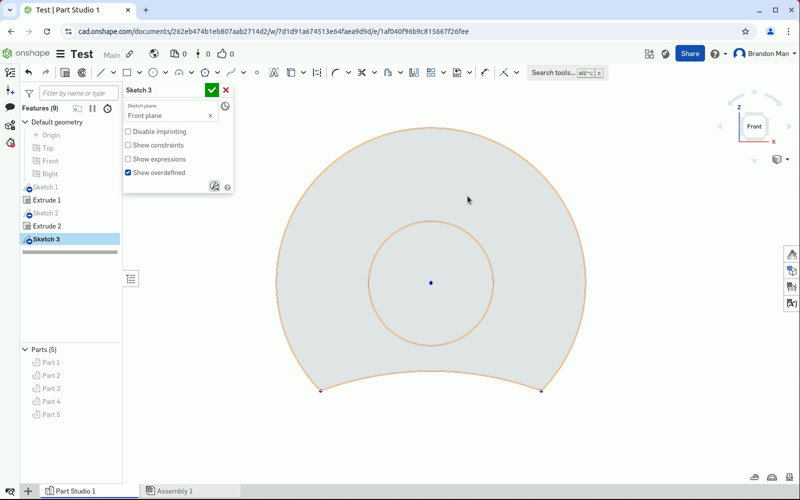
scroll(6)
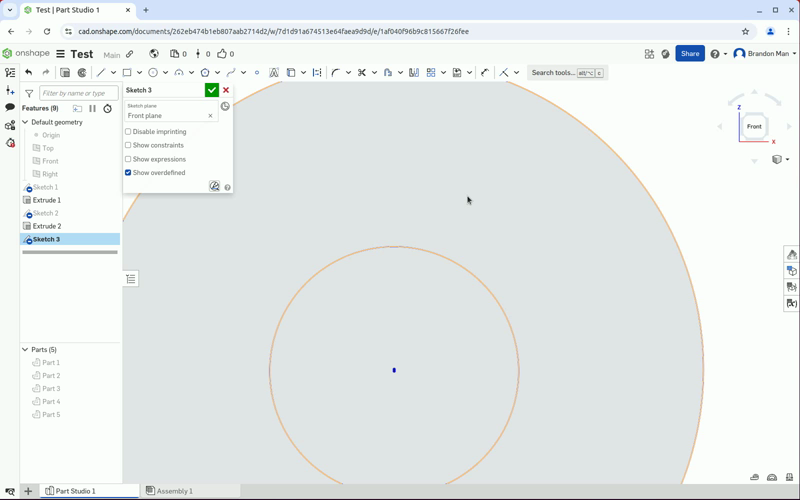
click(467, 195)
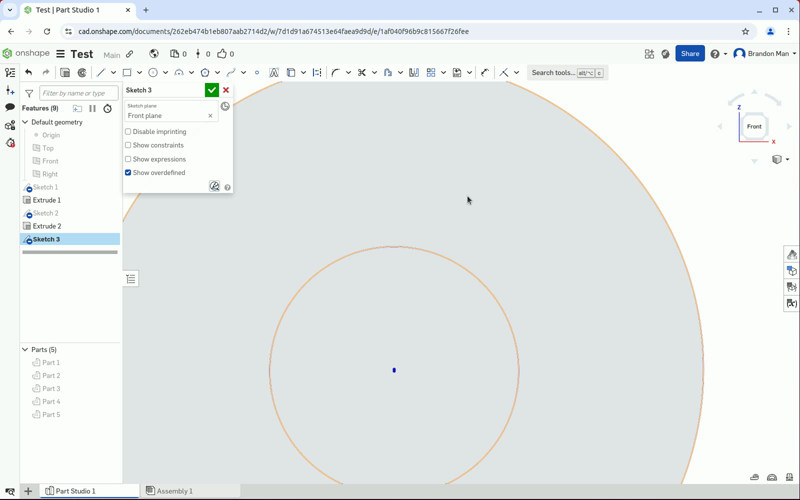
scroll(-6)
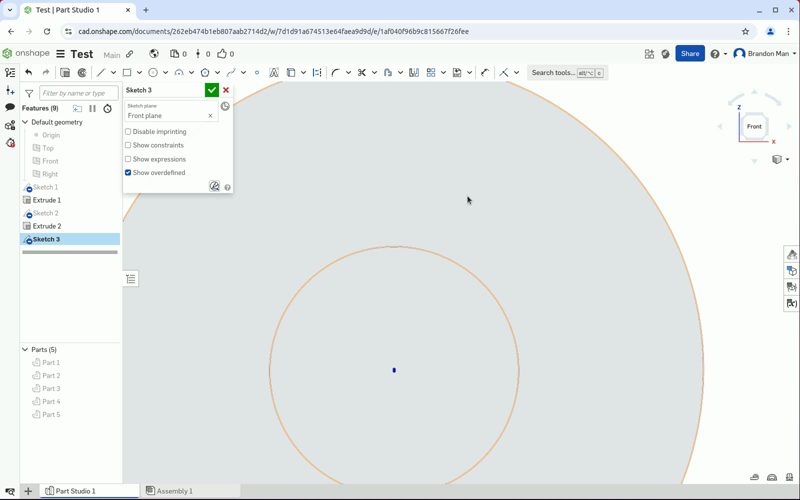
scroll(-6)
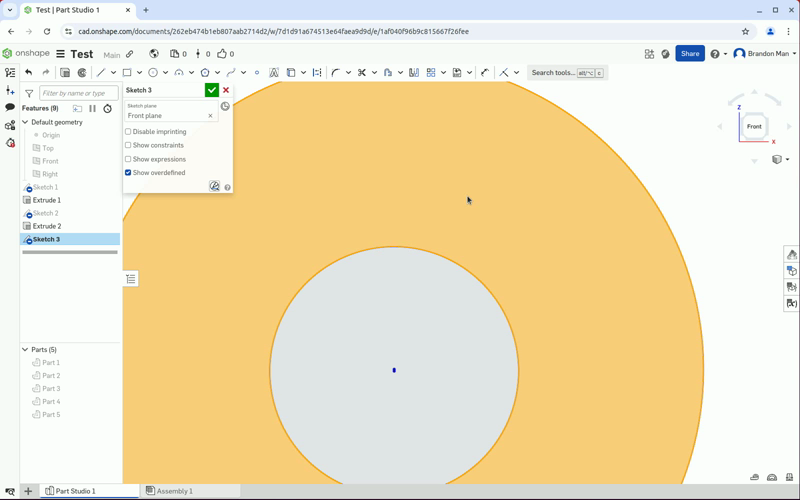
scroll(-6)
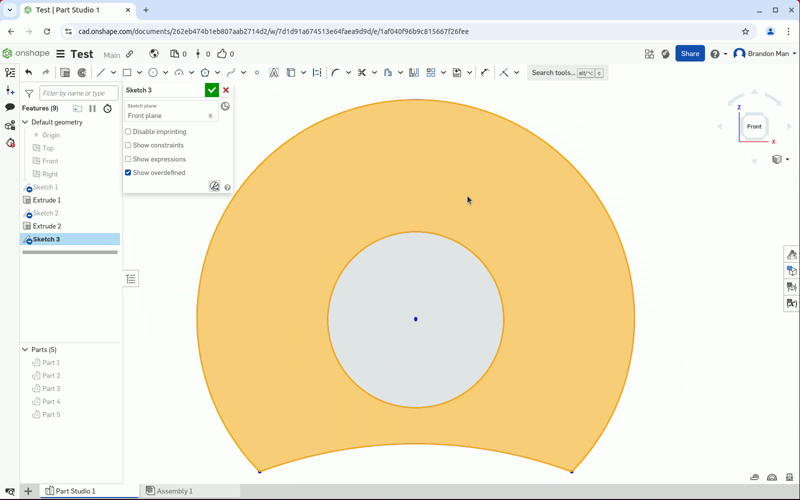
scroll(-6)
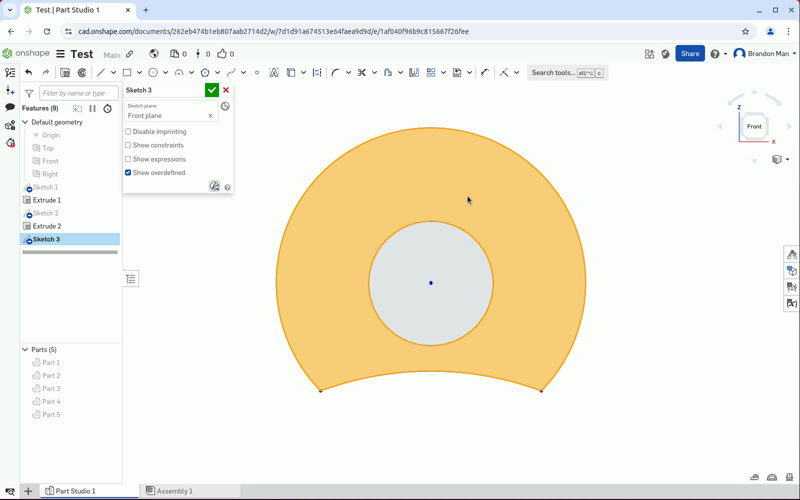
scroll(-6)
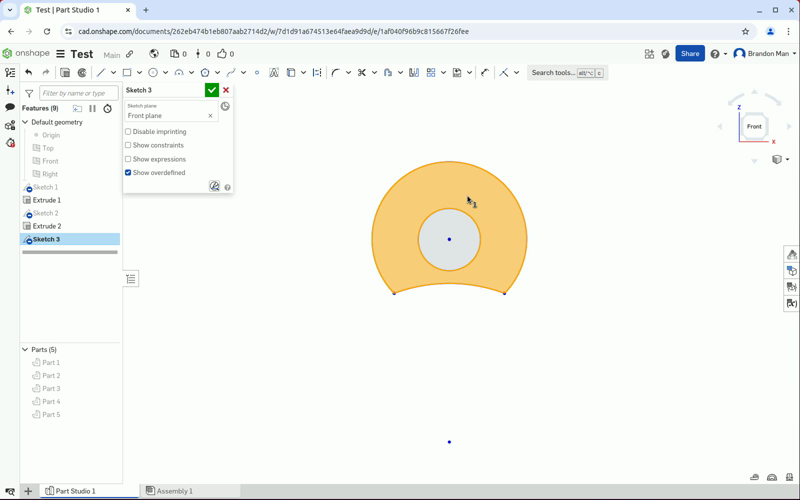
scroll(-6)
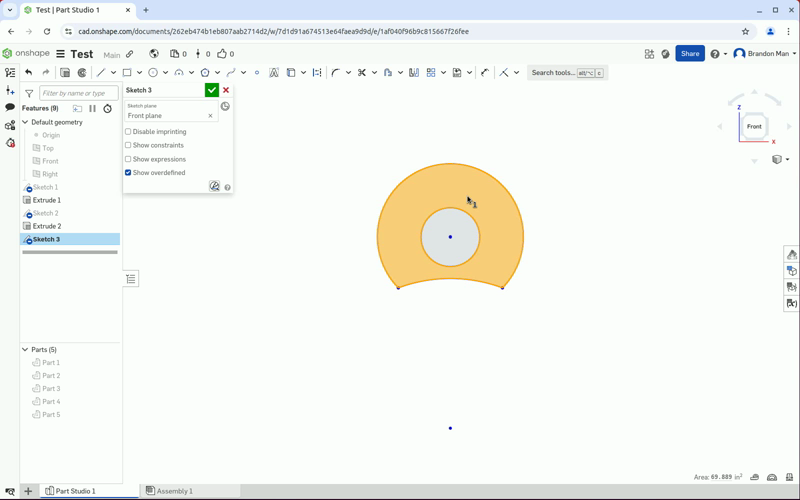
scroll(-6)
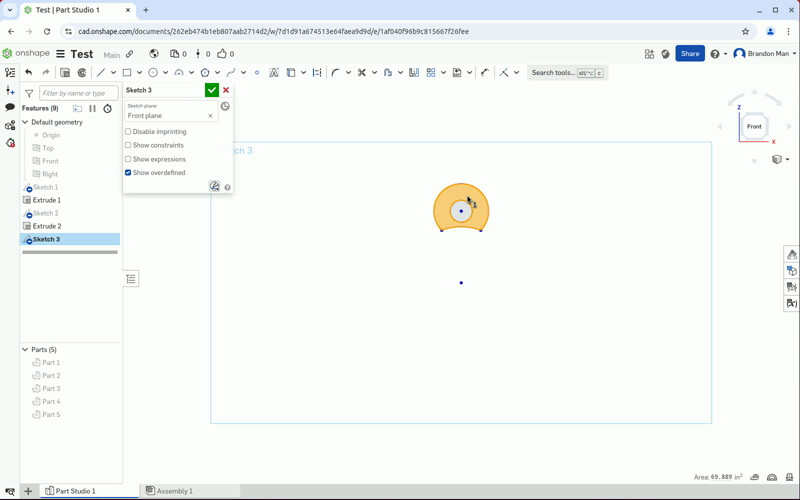
mouse_move(73, 352)
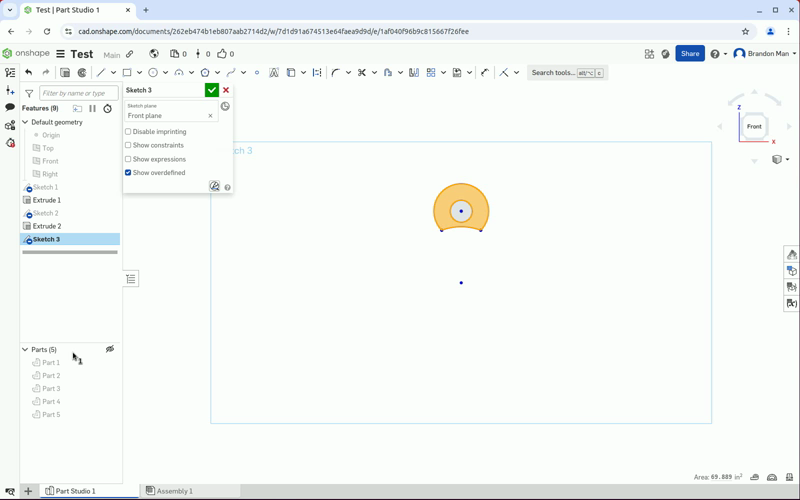
key(shift+y)
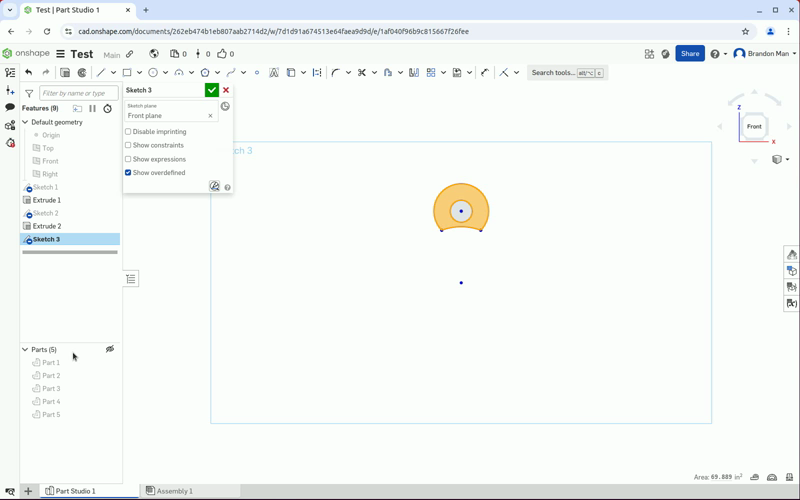
key(shift+e)
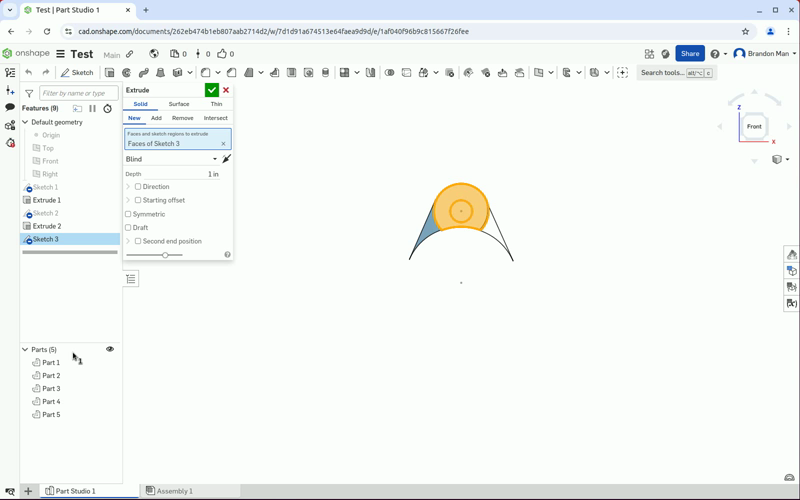
mouse_move(143, 106)
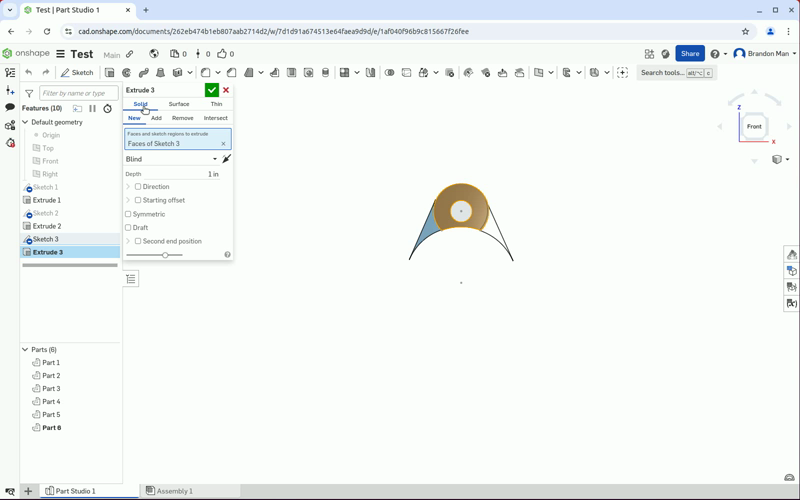
click(143, 106)
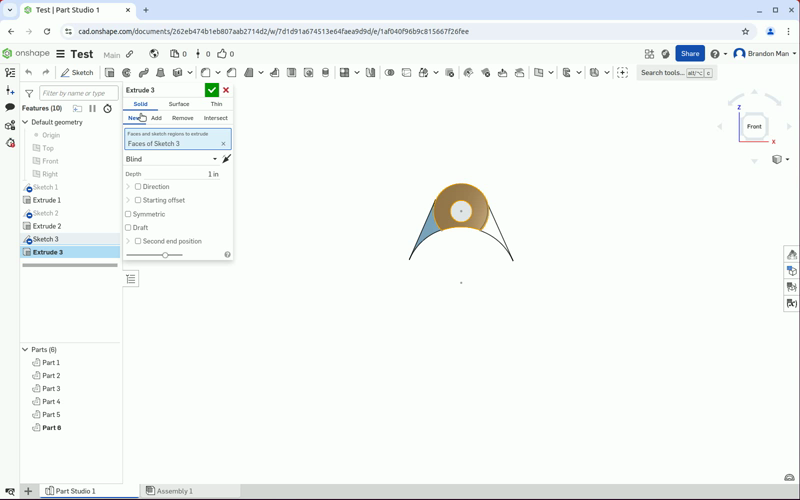
mouse_move(137, 120)
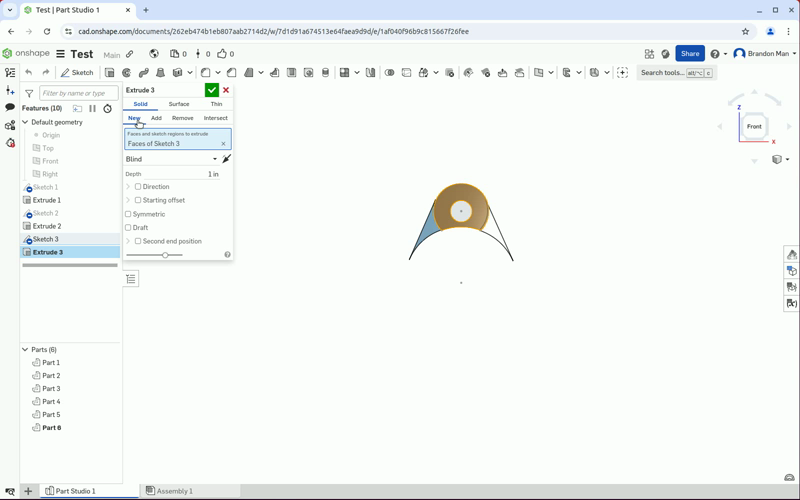
click(137, 120)
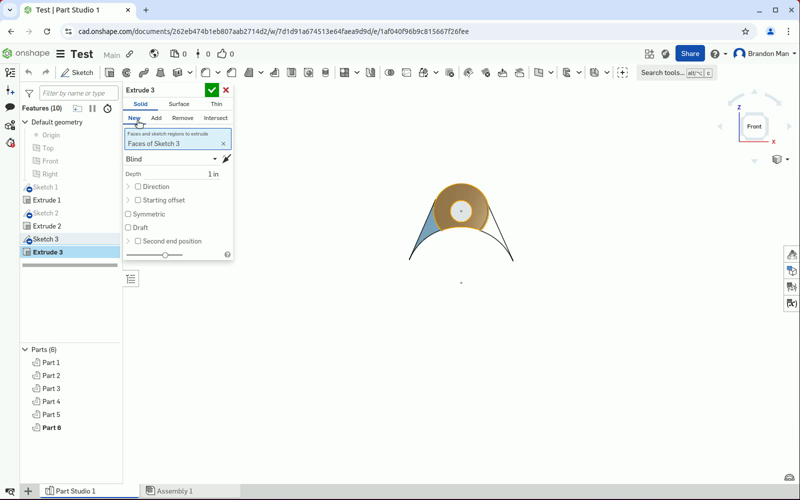
key(tab, 4)
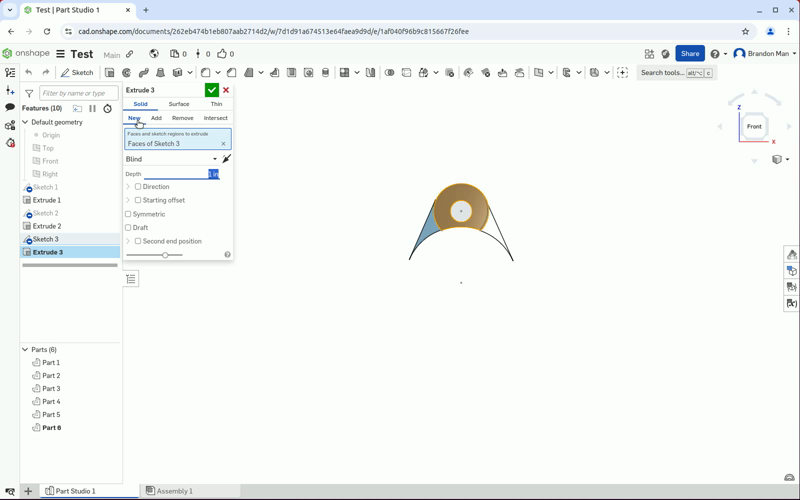
text(3.611)
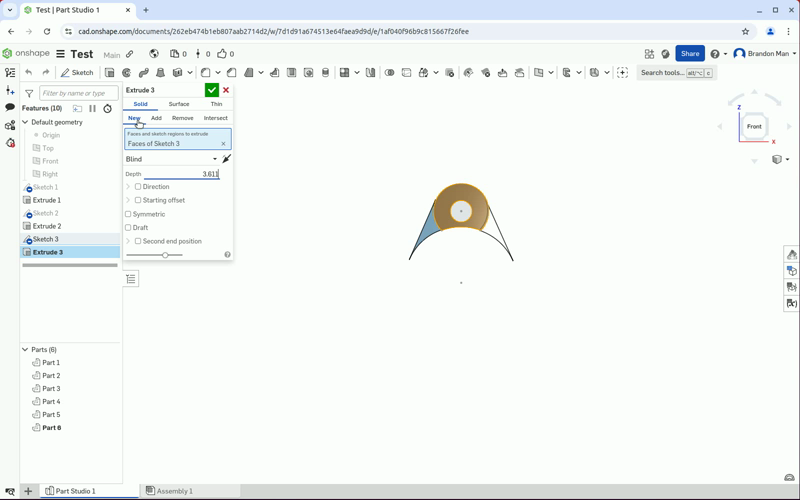
key(enter)
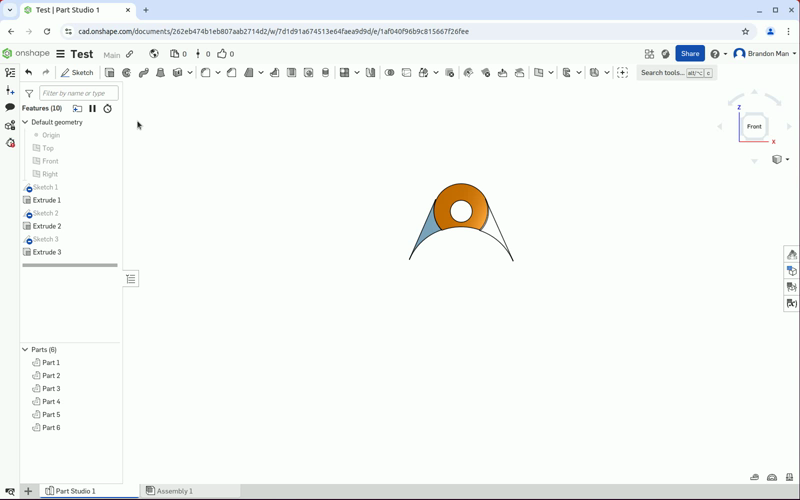
key(shift+h)
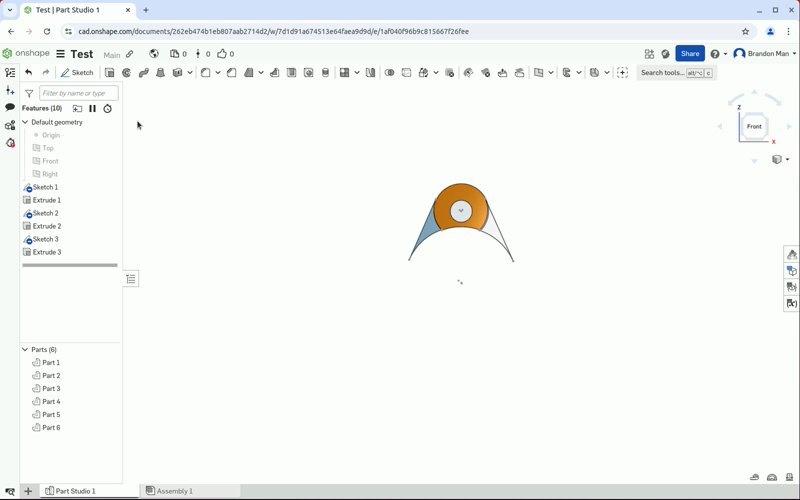
key(shift+h)
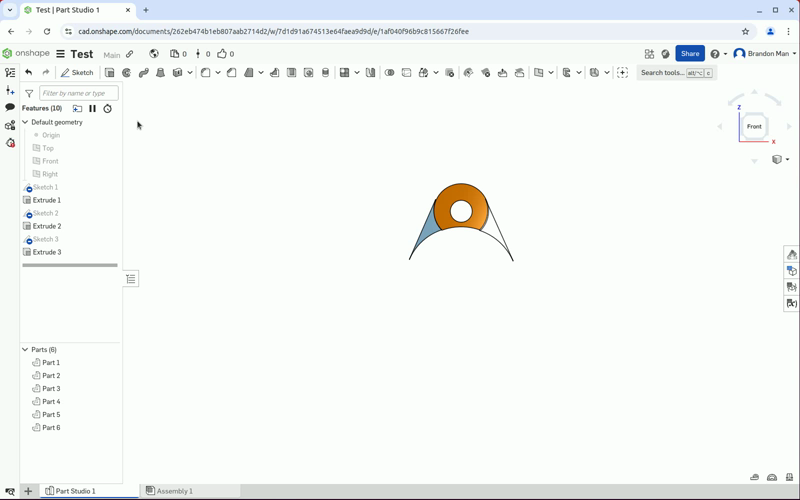
mouse_move(73, 189)
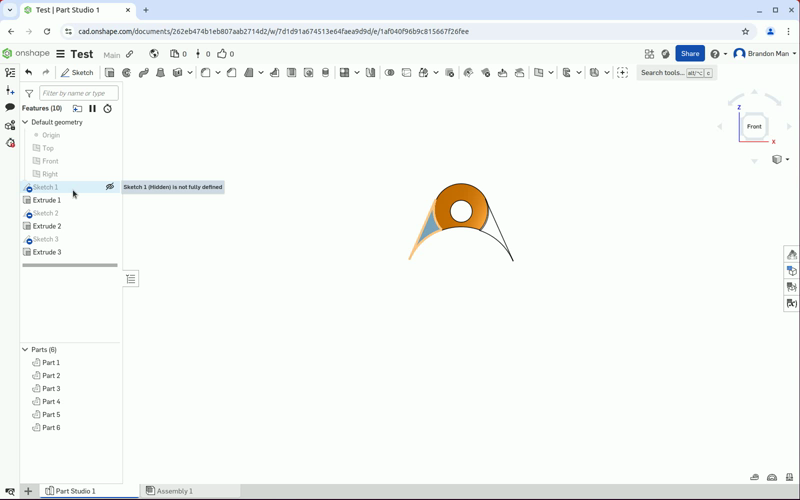
click(73, 189)
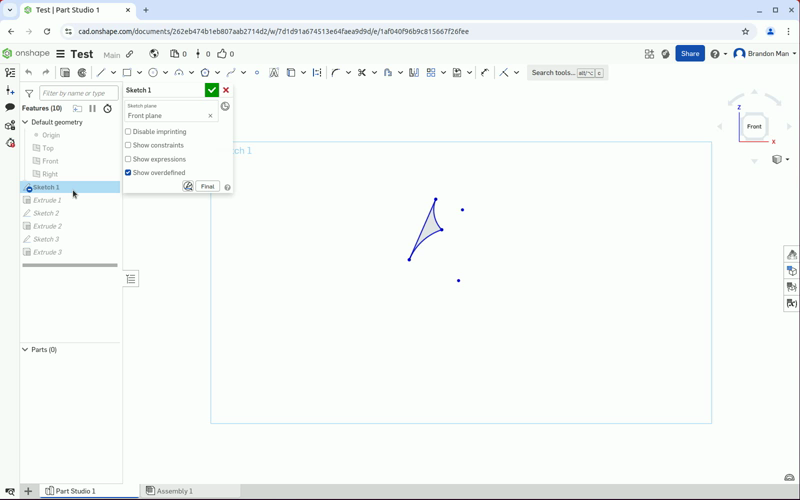
mouse_move(229, 92)
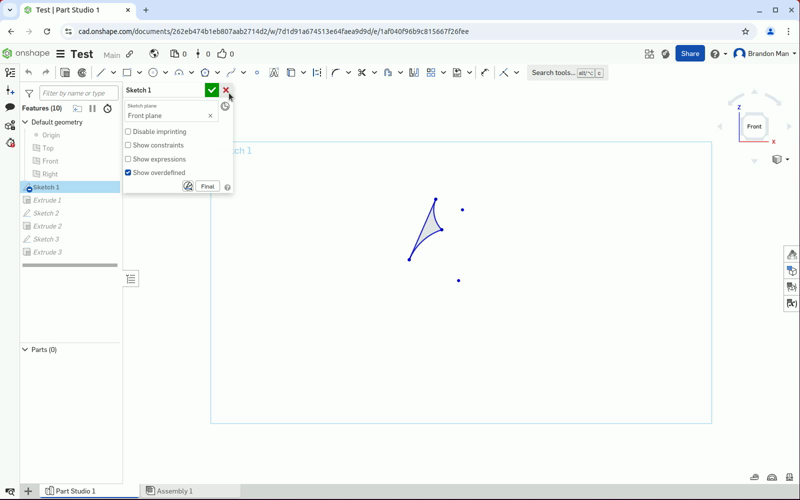
click(229, 92)
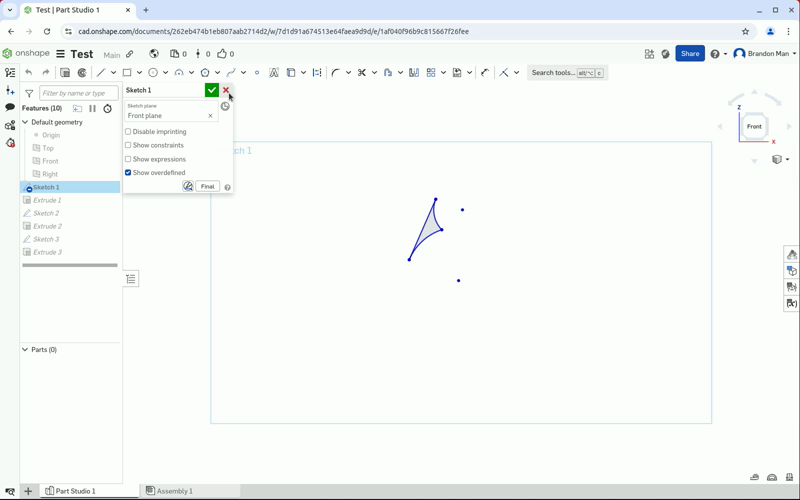
key(shift+s)
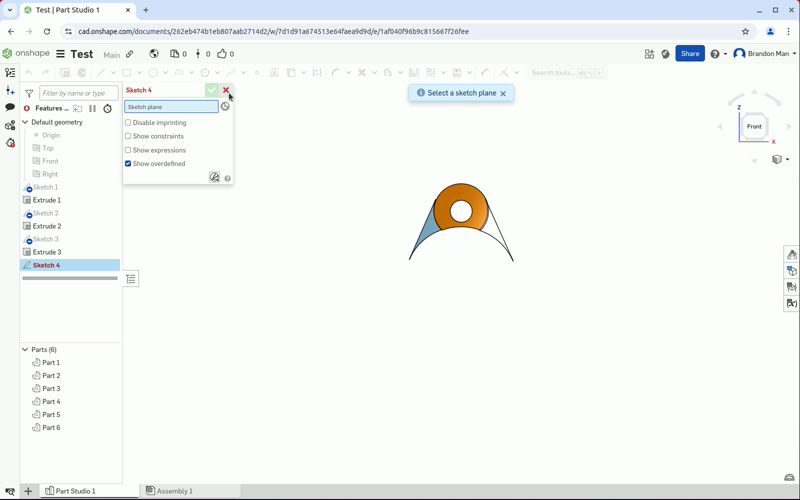
mouse_move(73, 163)
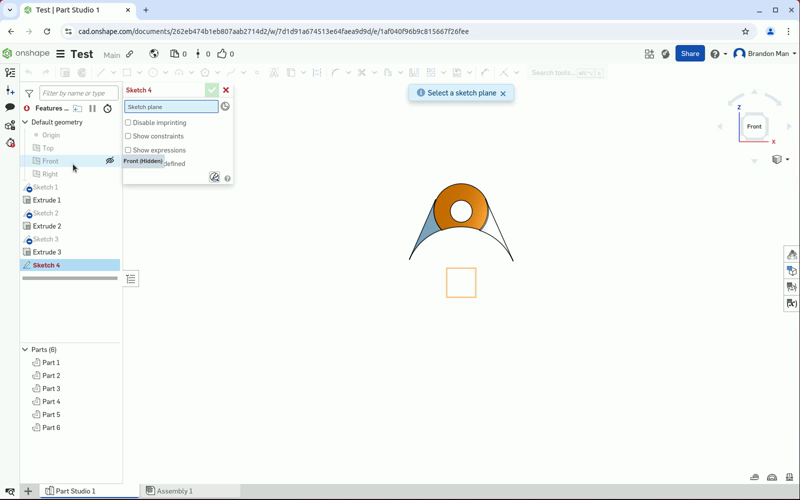
click(73, 163)
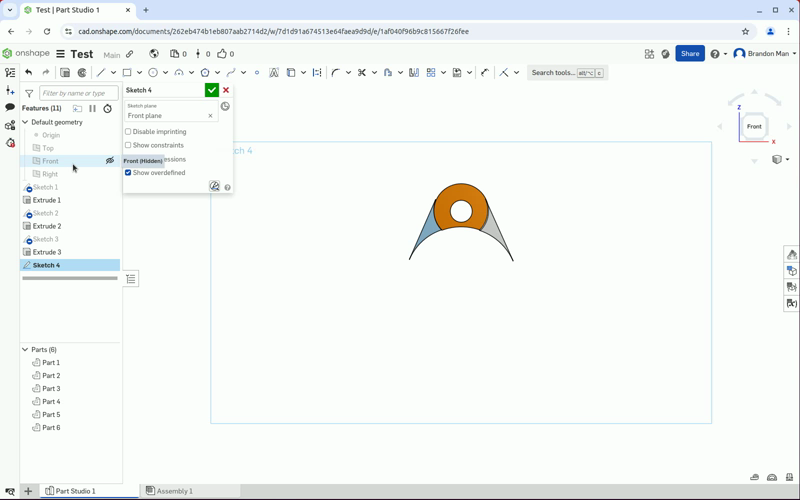
mouse_move(73, 352)
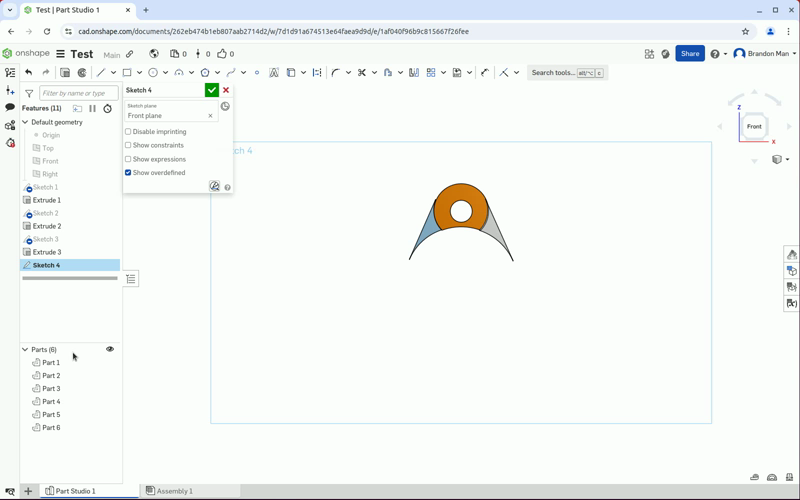
key(y)
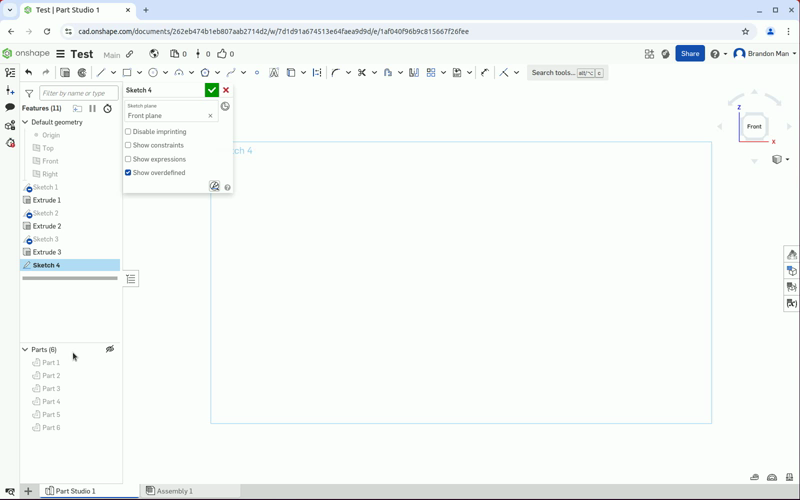
key(a)
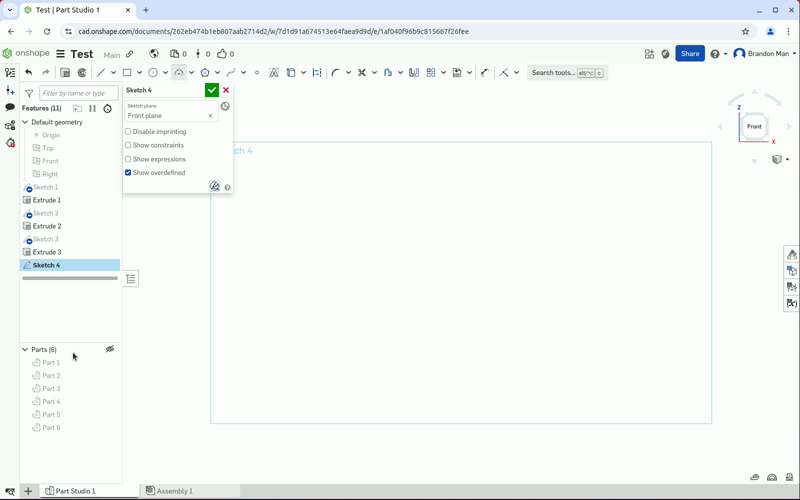
key_down(shift)
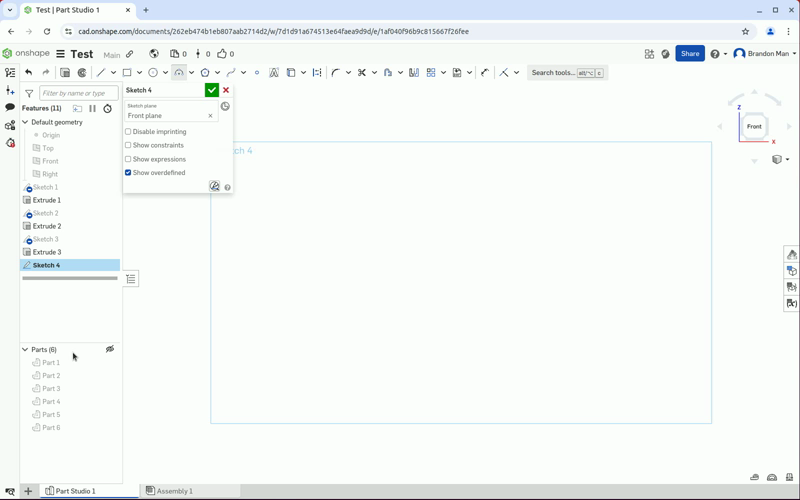
mouse_move(441, 230)
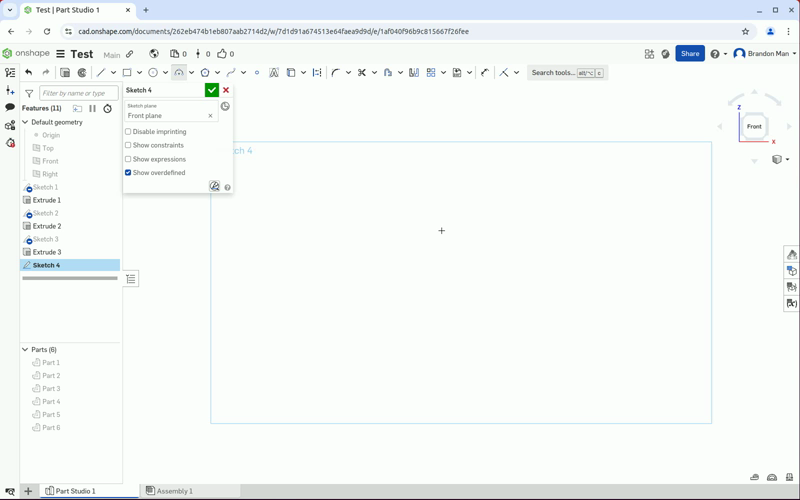
click(441, 230)
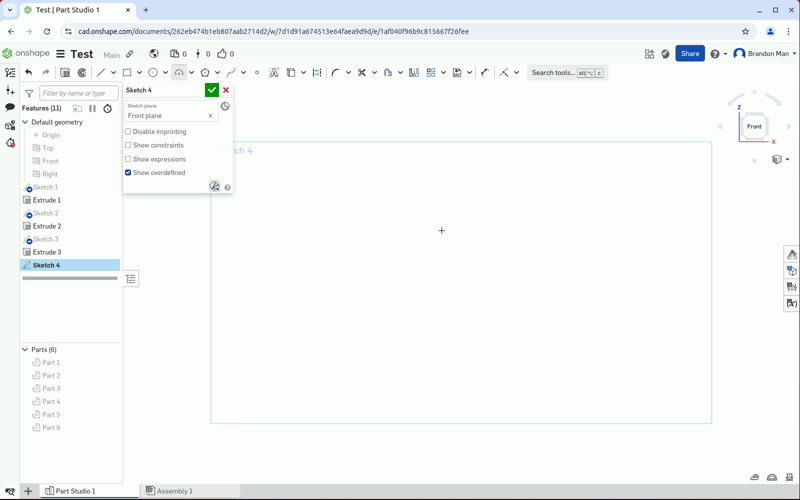
key_up(shift)
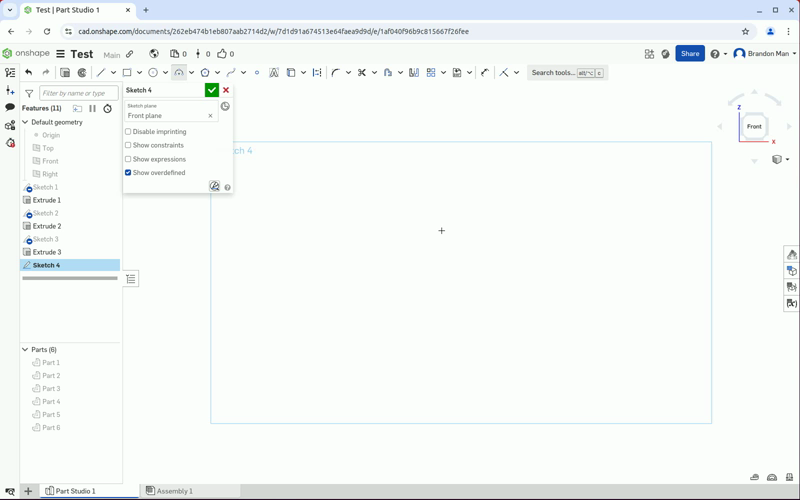
key_down(shift)
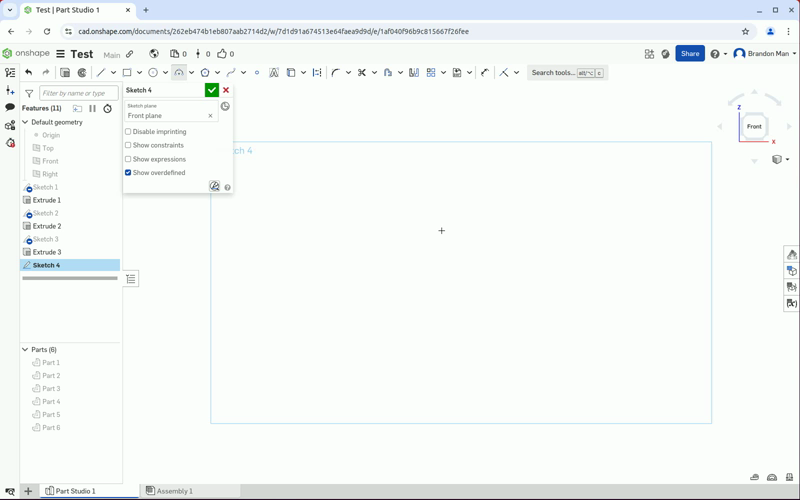
mouse_move(449, 235)
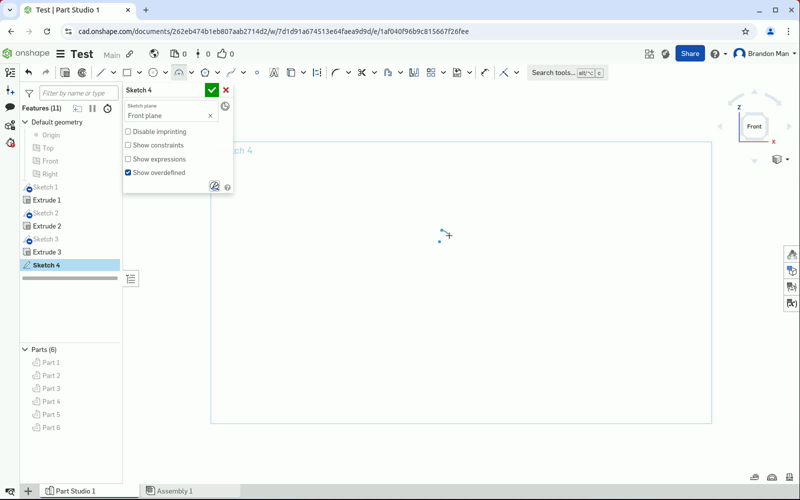
click(449, 235)
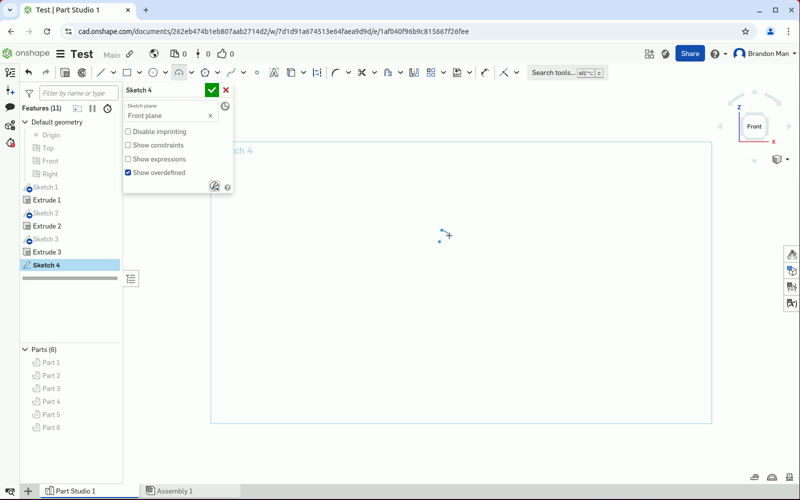
mouse_move(445, 232)
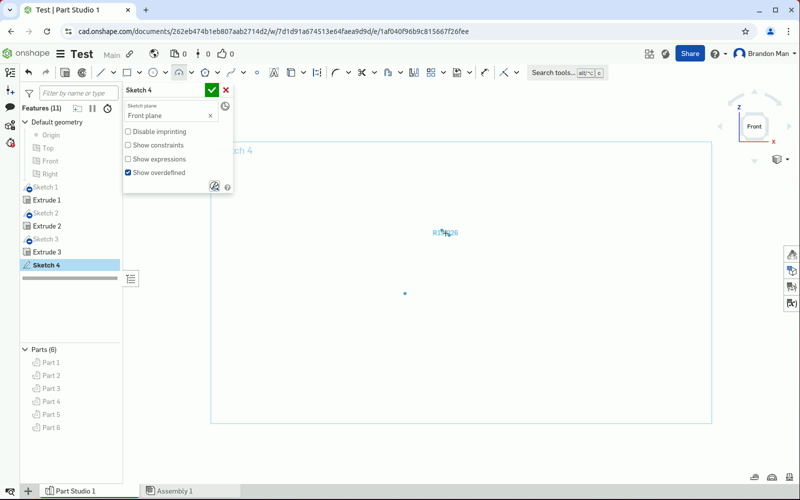
click(445, 232)
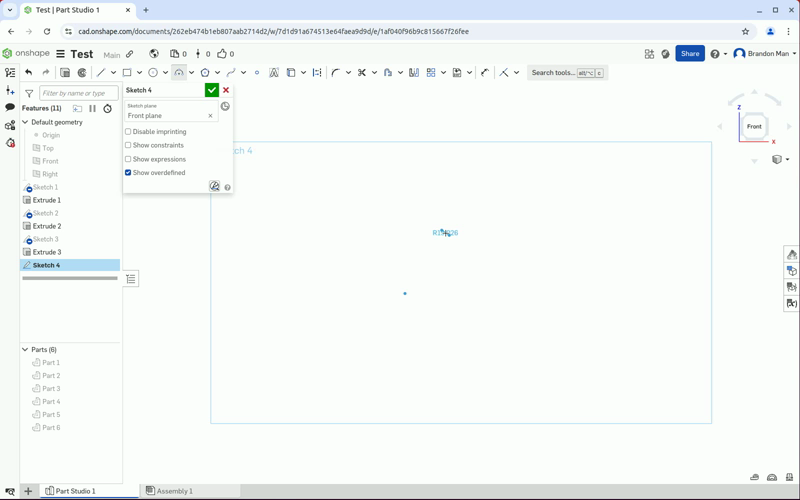
key_up(shift)
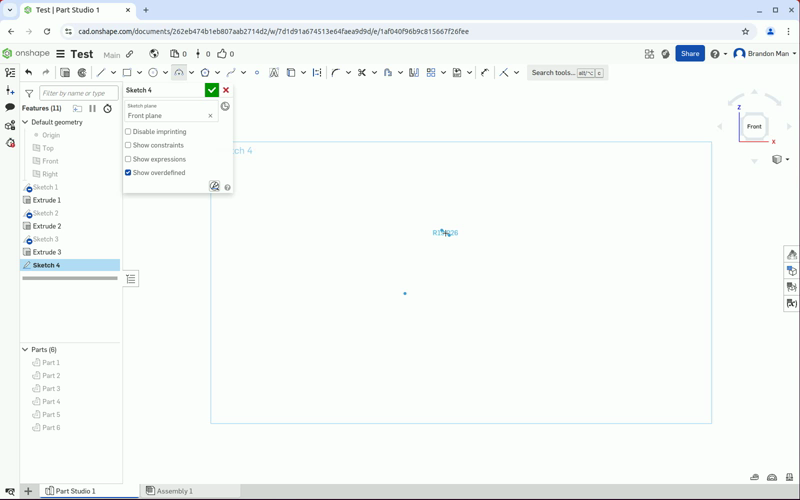
mouse_move(449, 235)
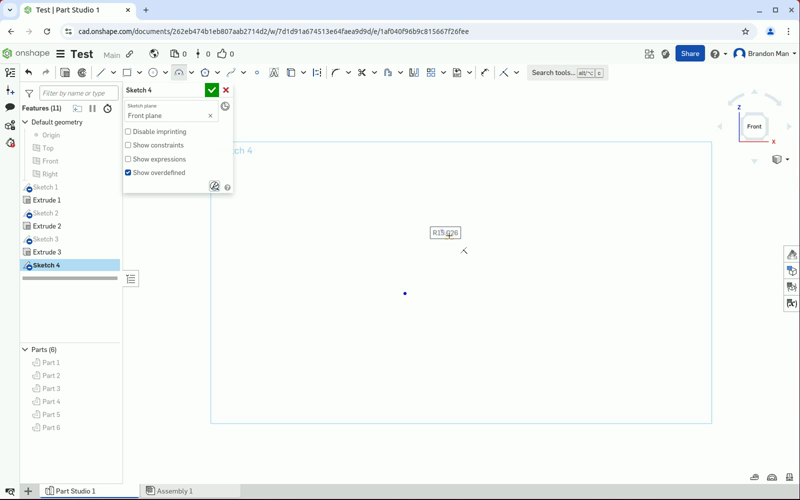
scroll(6)
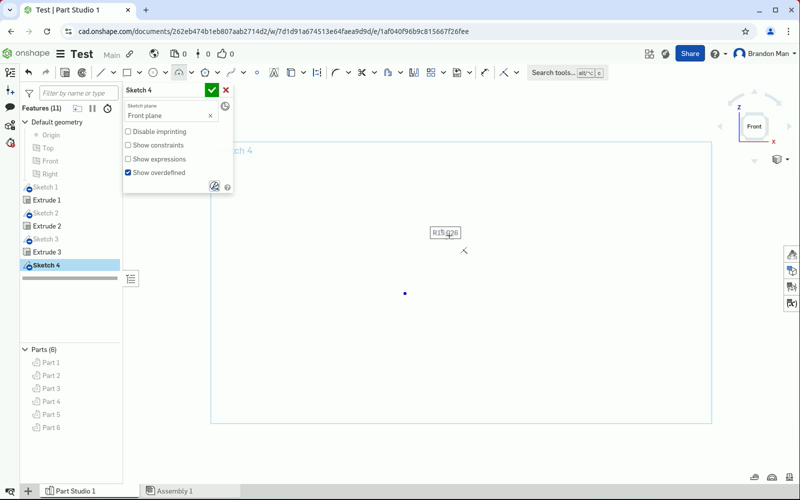
scroll(6)
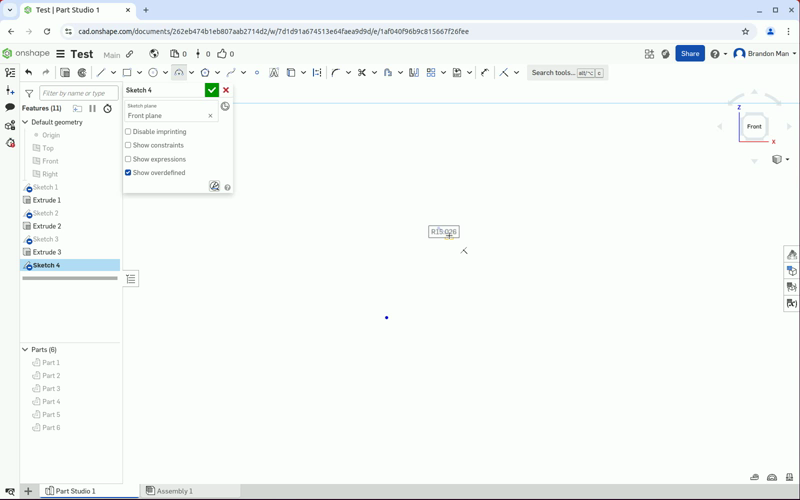
scroll(6)
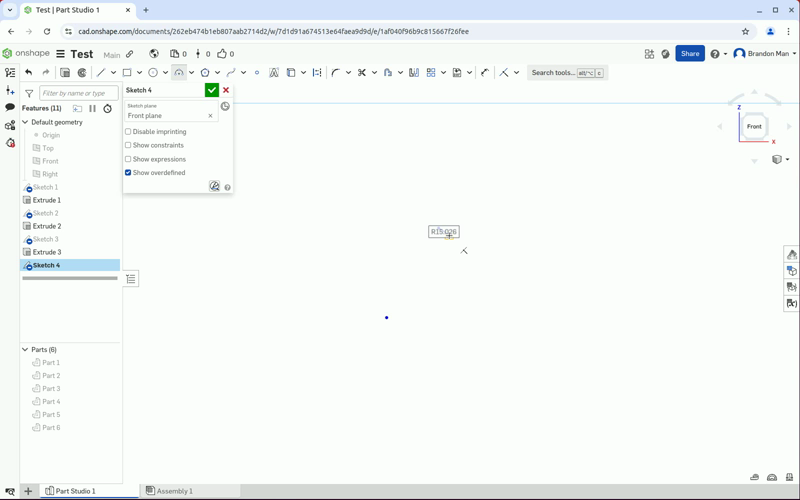
scroll(6)
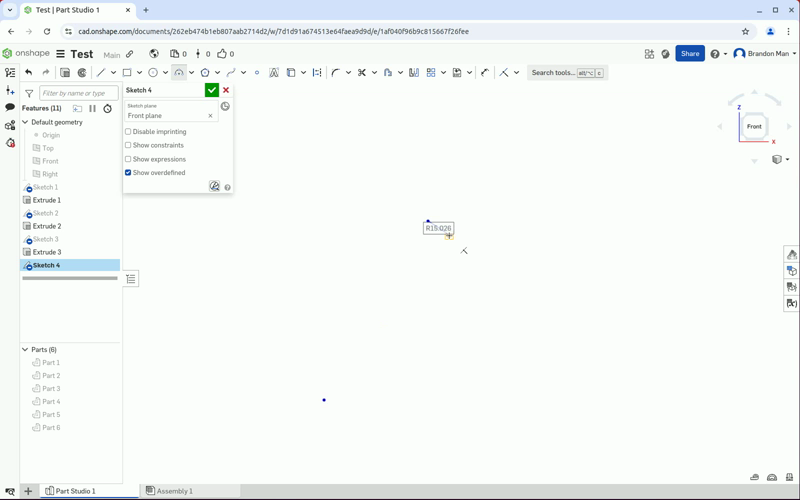
scroll(6)
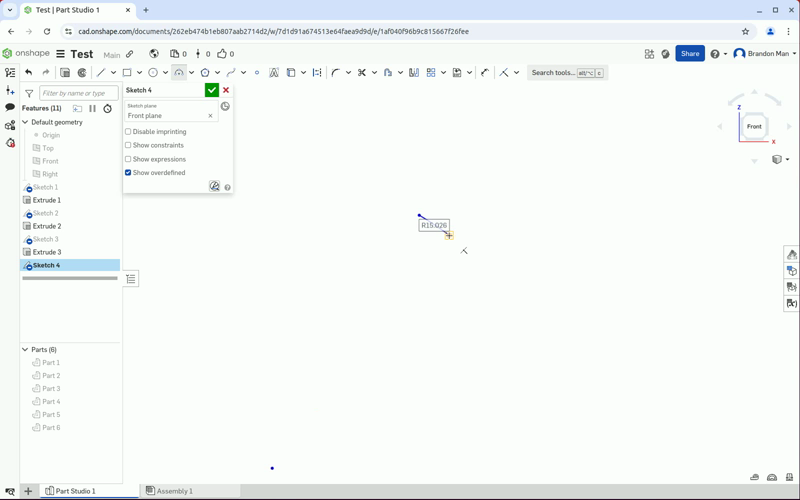
scroll(6)
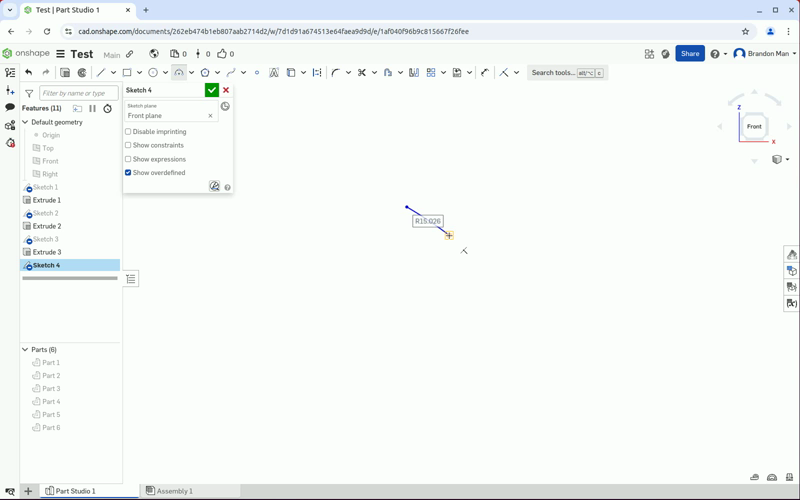
scroll(6)
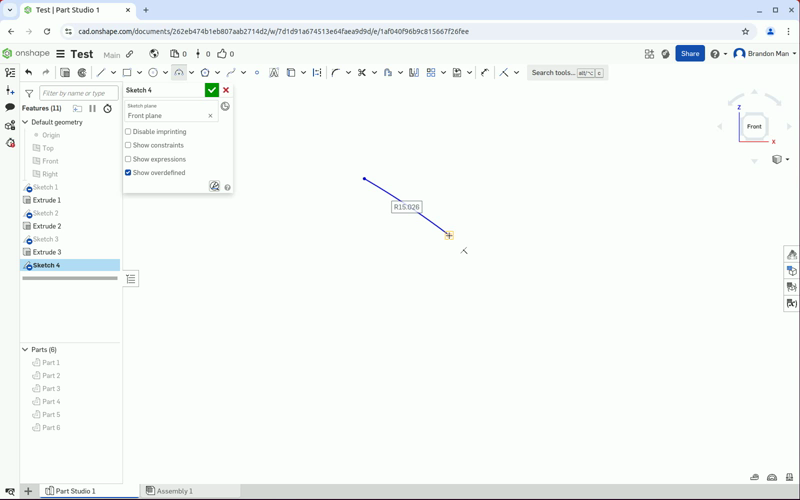
click(449, 235)
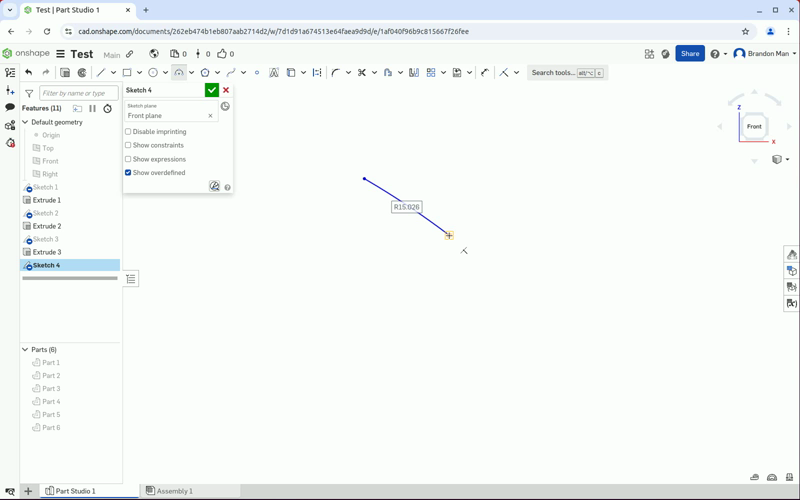
scroll(-6)
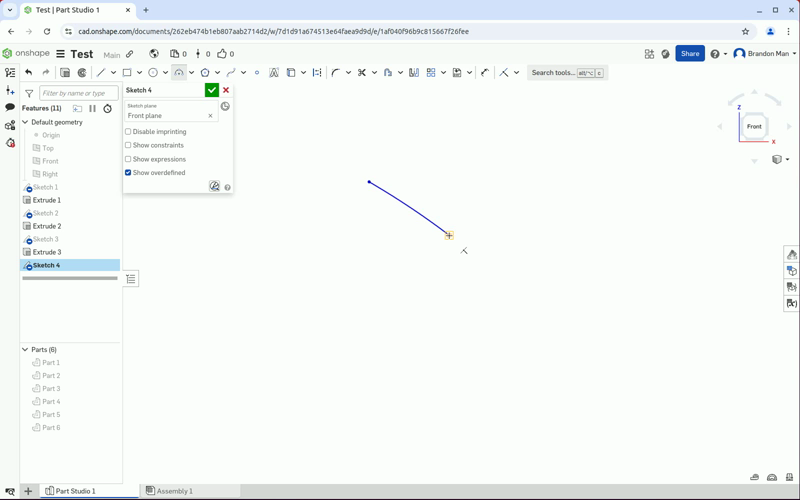
scroll(-6)
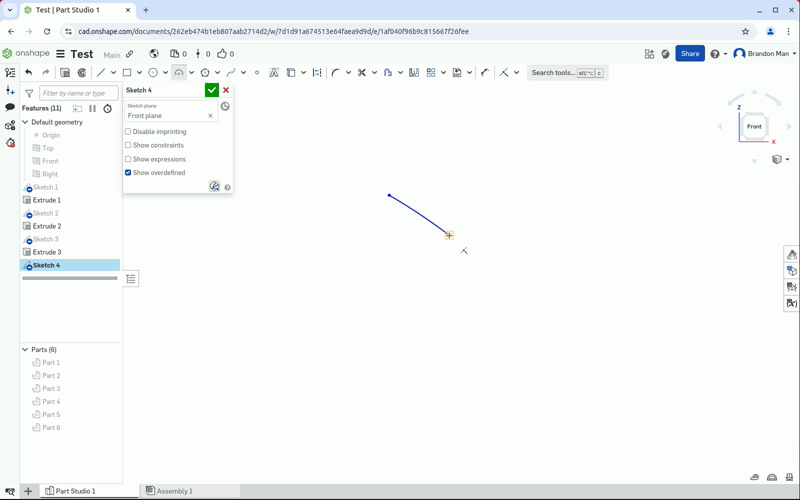
scroll(-6)
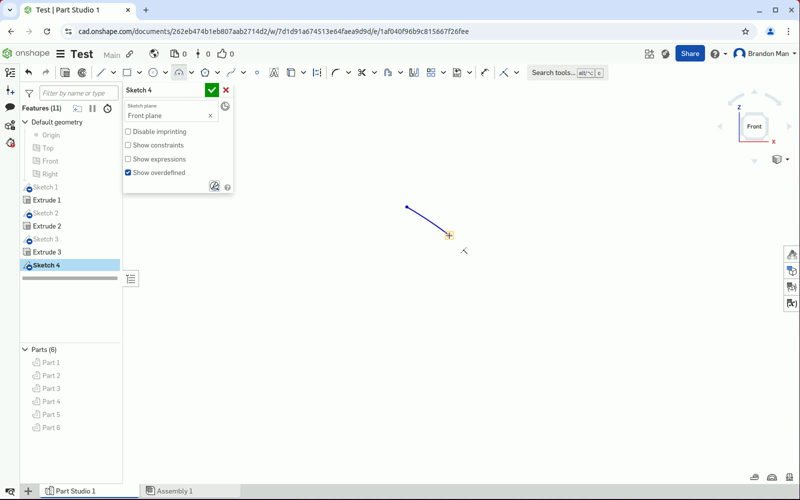
scroll(-6)
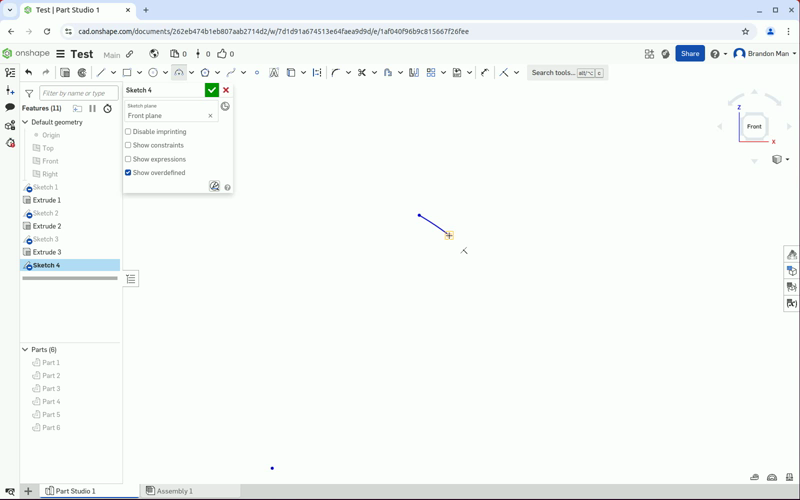
scroll(-6)
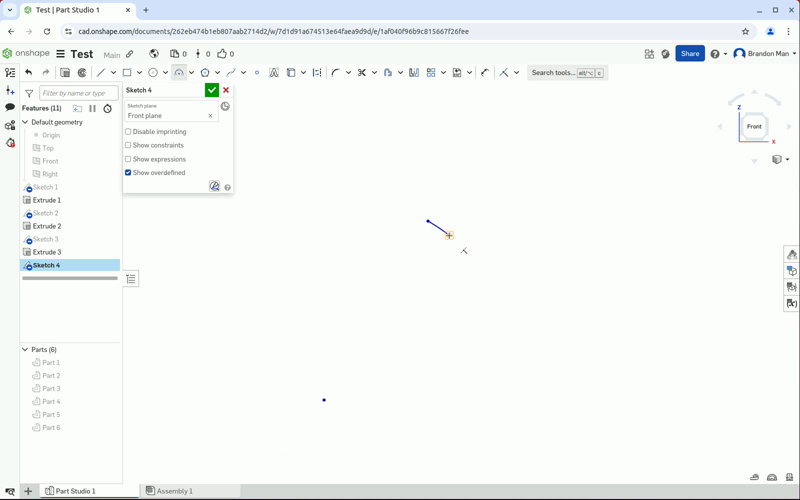
scroll(-6)
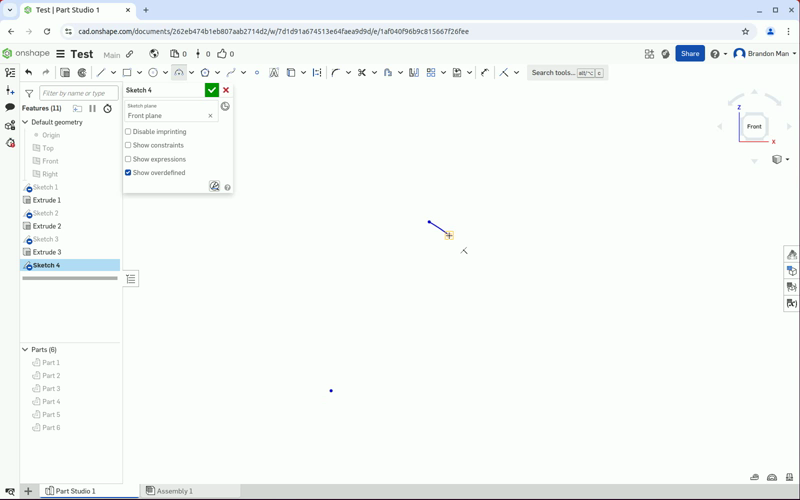
scroll(-6)
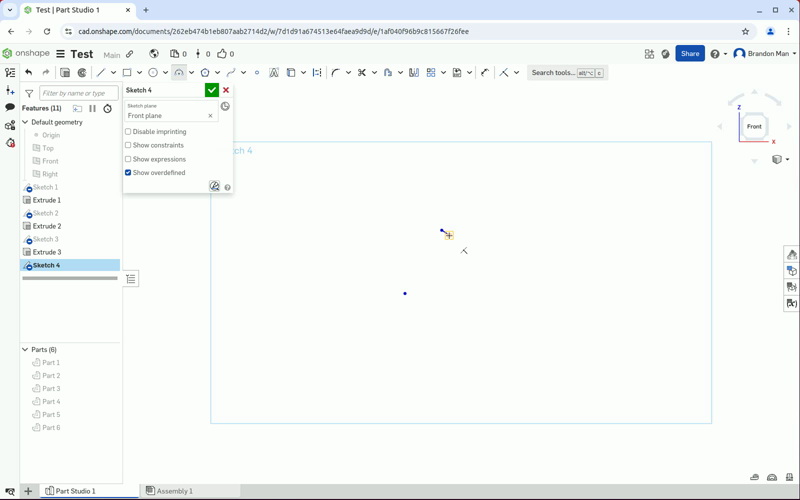
key_down(shift)
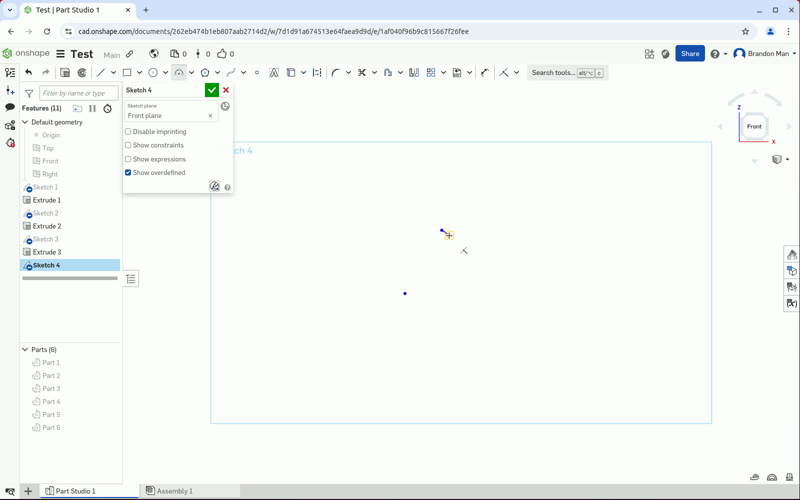
mouse_move(474, 235)
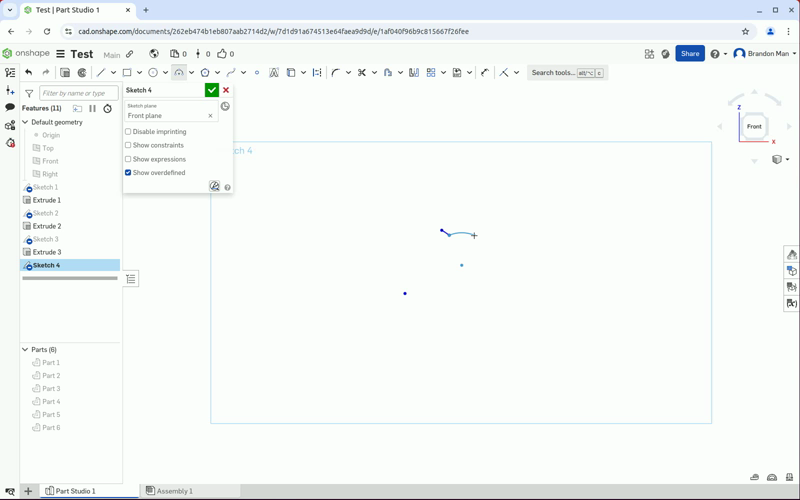
click(474, 235)
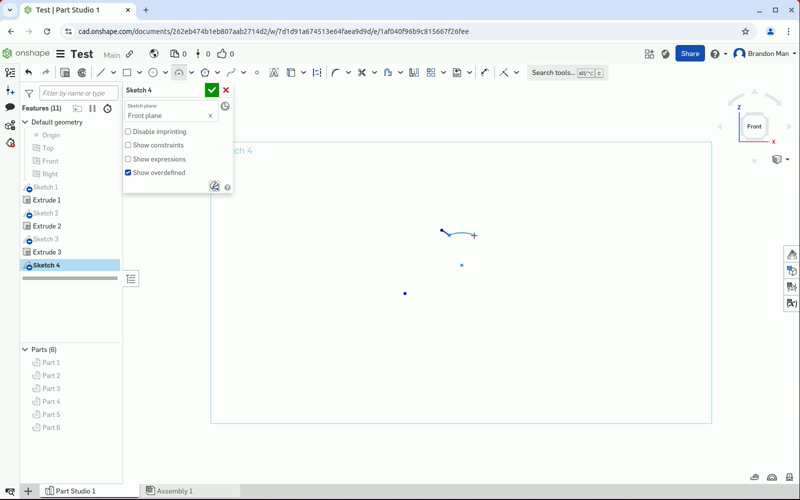
mouse_move(461, 233)
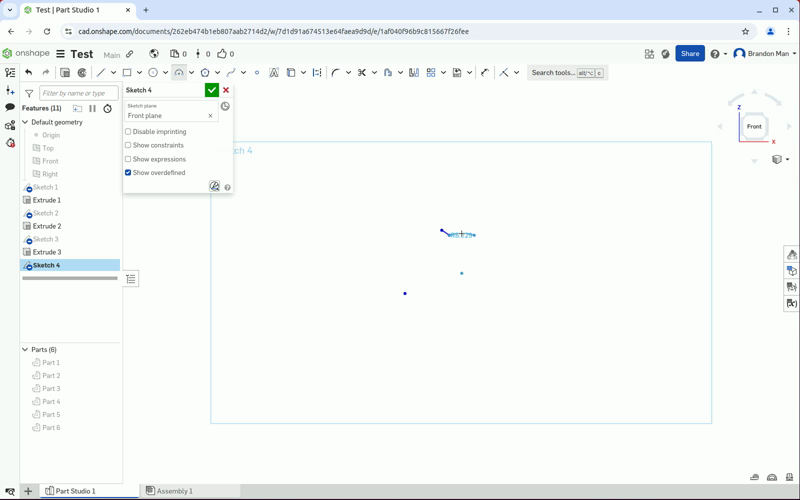
click(461, 233)
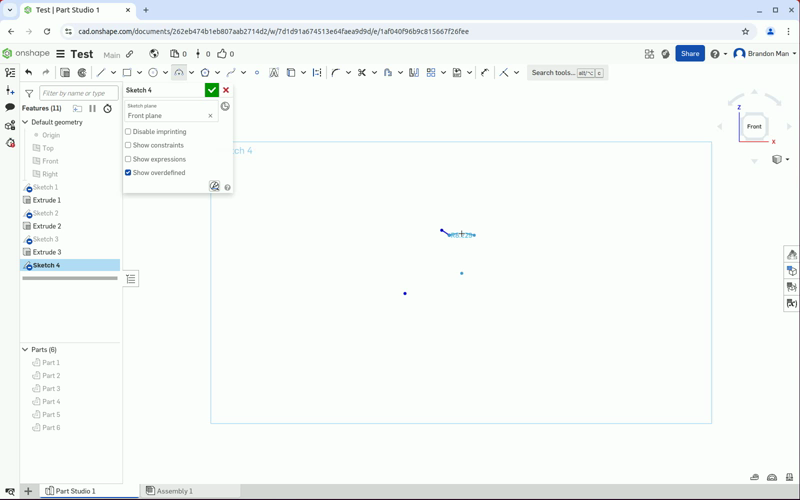
key_up(shift)
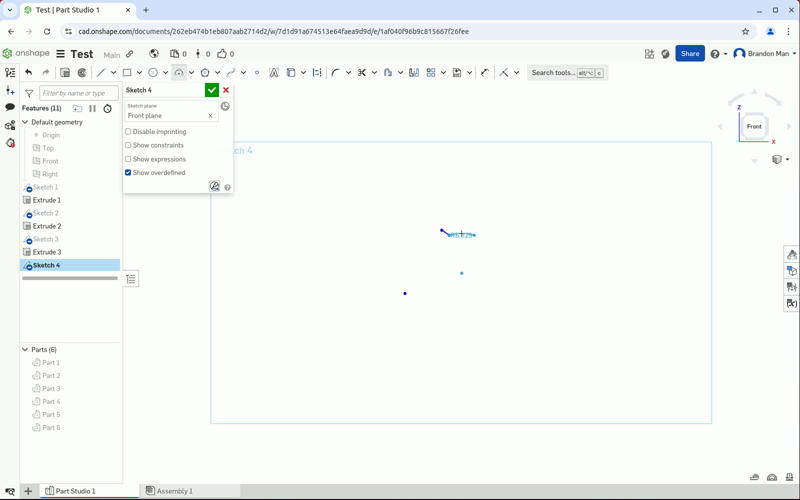
mouse_move(474, 235)
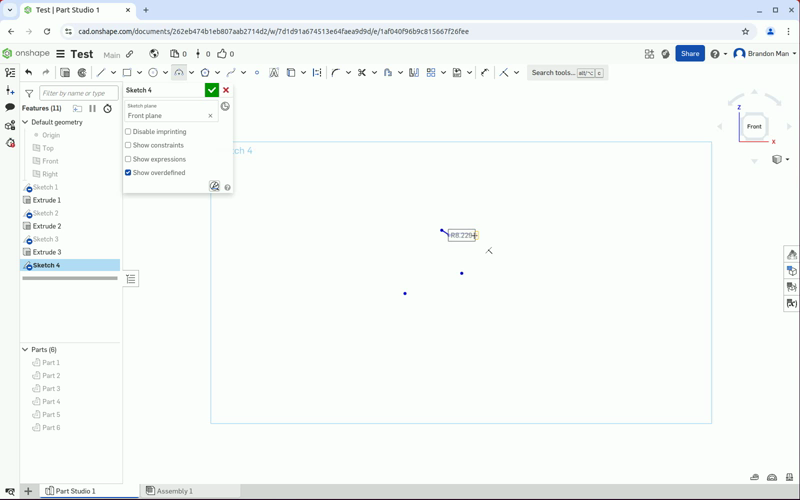
click(474, 235)
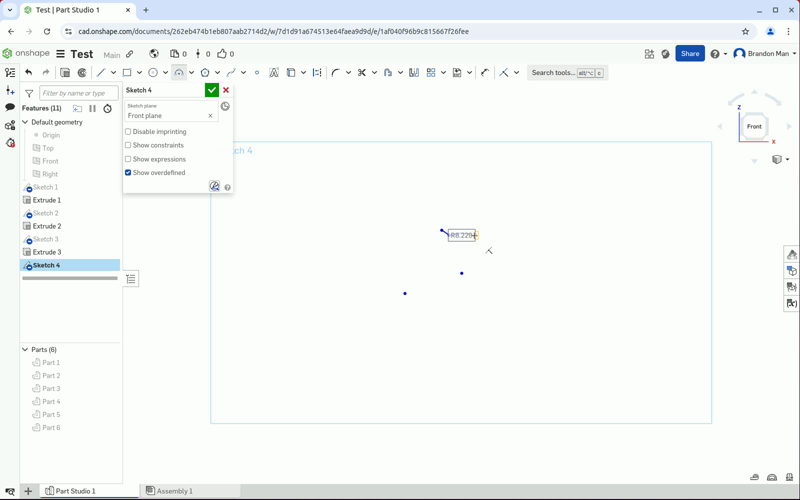
key_down(shift)
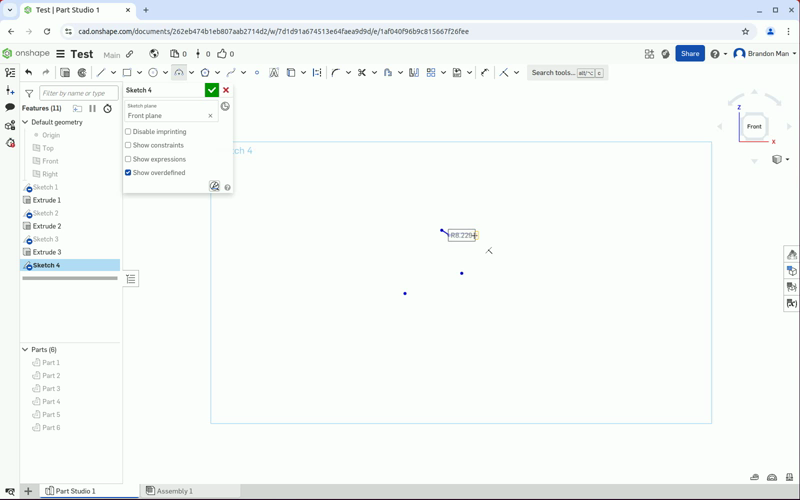
mouse_move(481, 230)
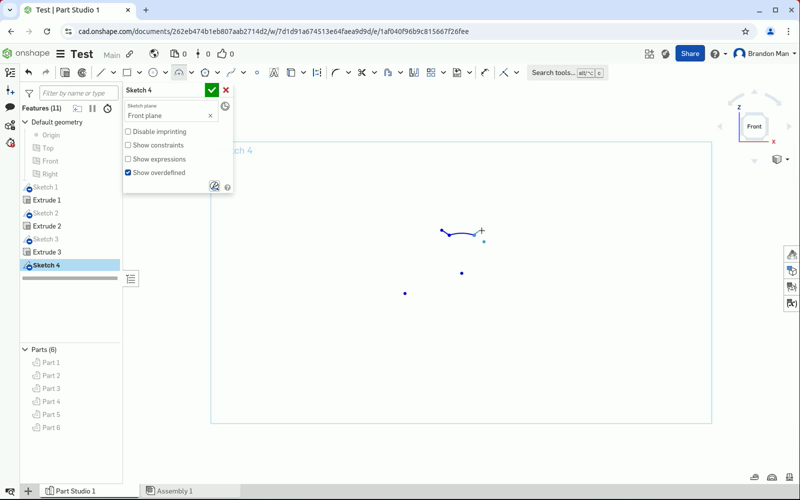
click(481, 230)
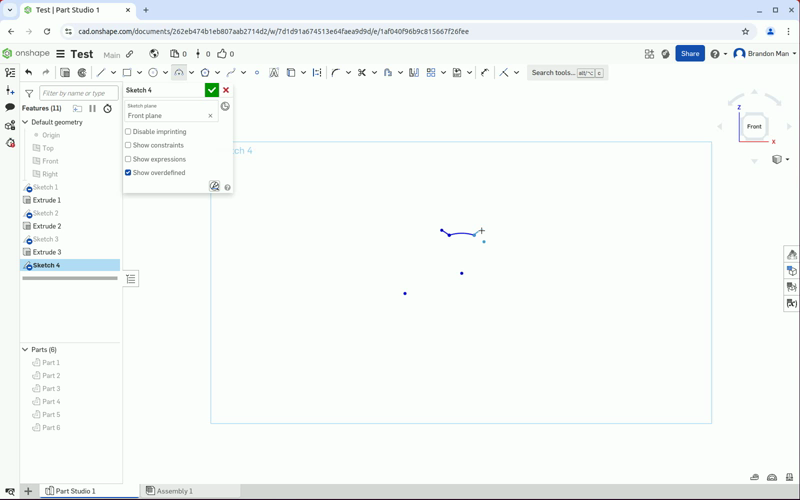
mouse_move(478, 232)
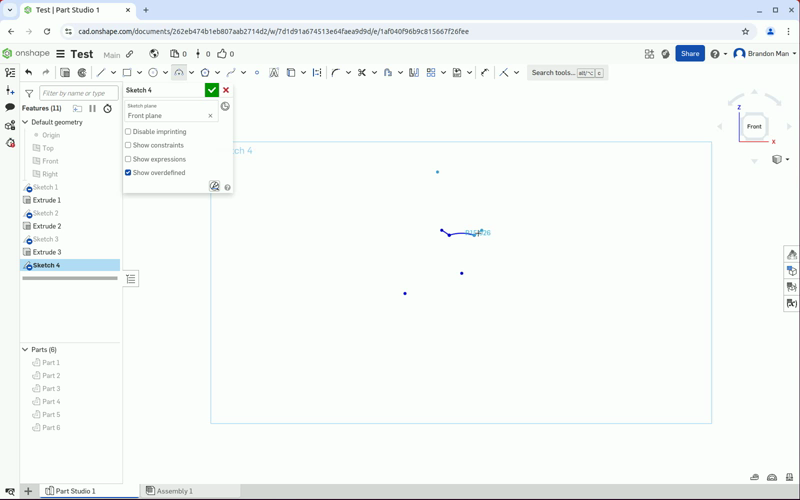
click(478, 232)
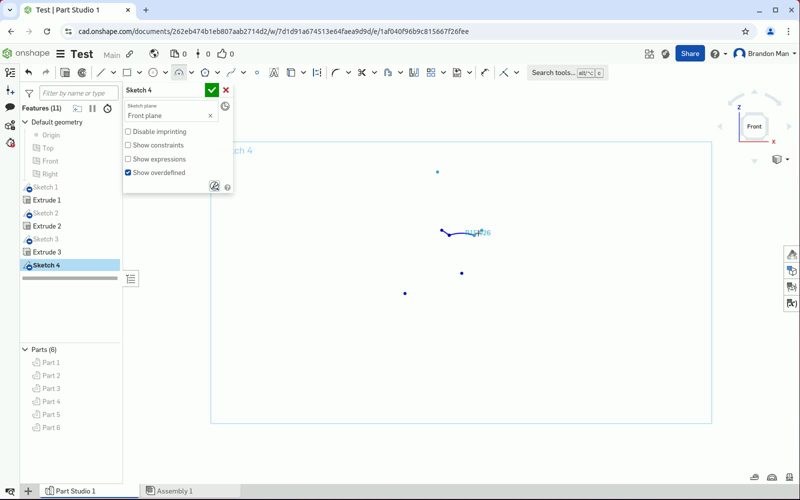
key_up(shift)
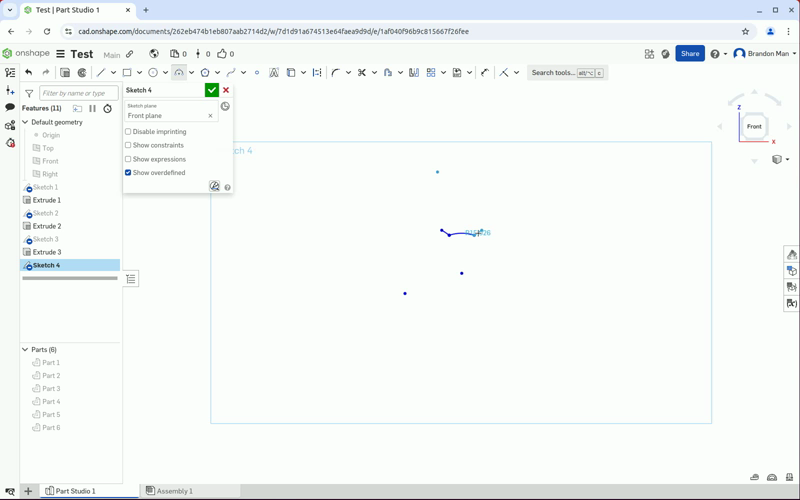
mouse_move(481, 230)
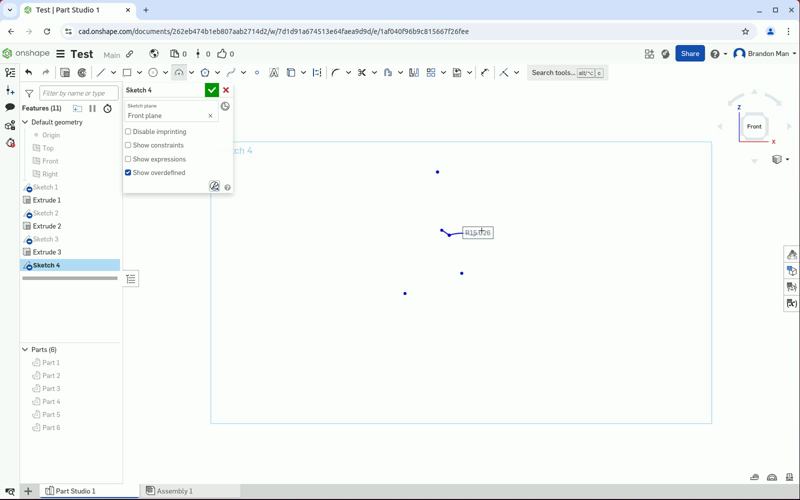
scroll(6)
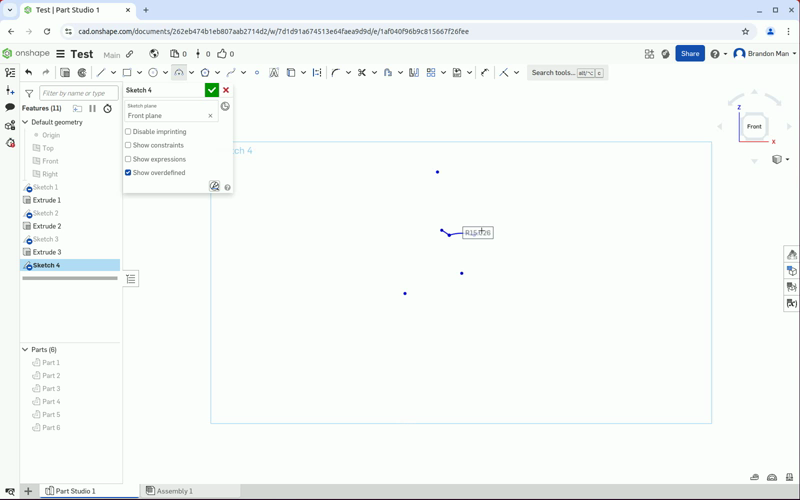
scroll(6)
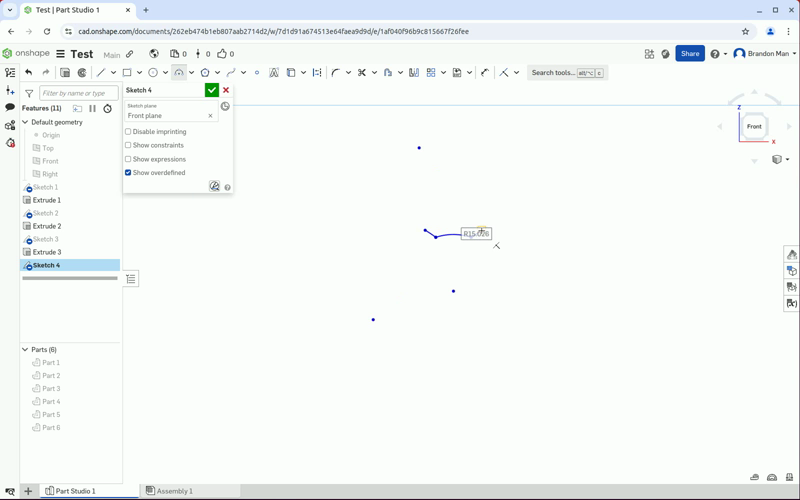
scroll(6)
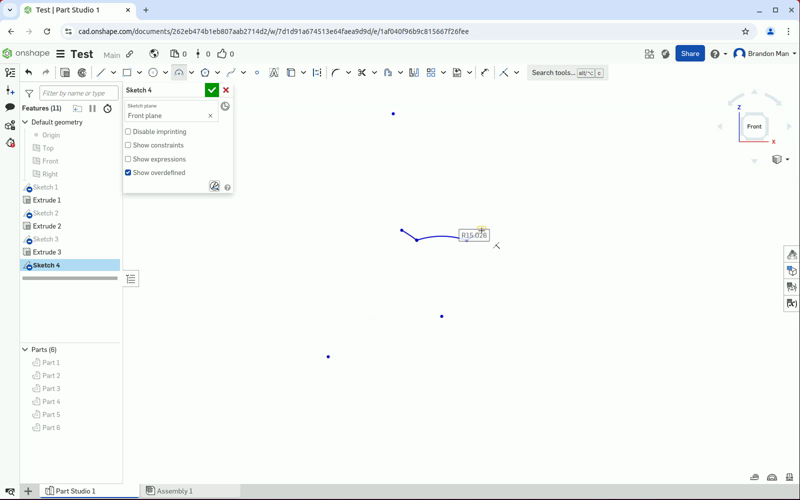
scroll(6)
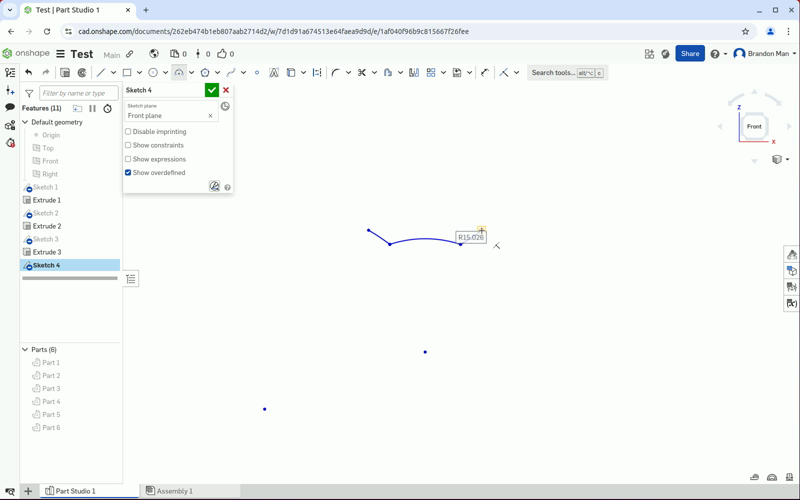
scroll(6)
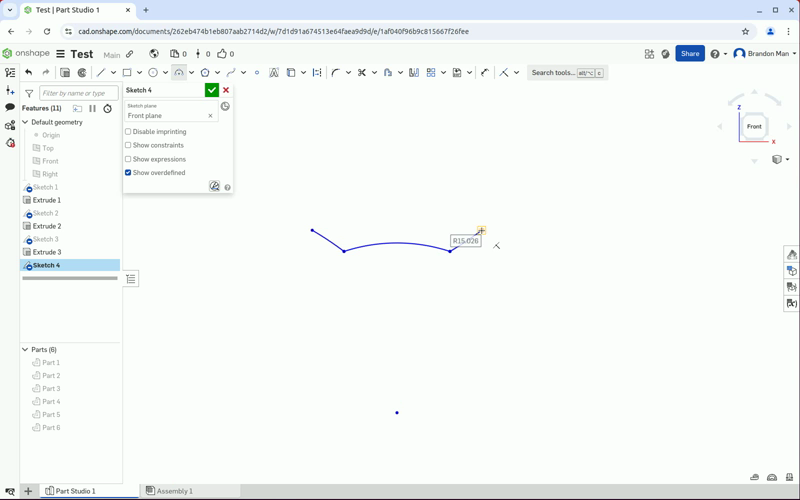
scroll(6)
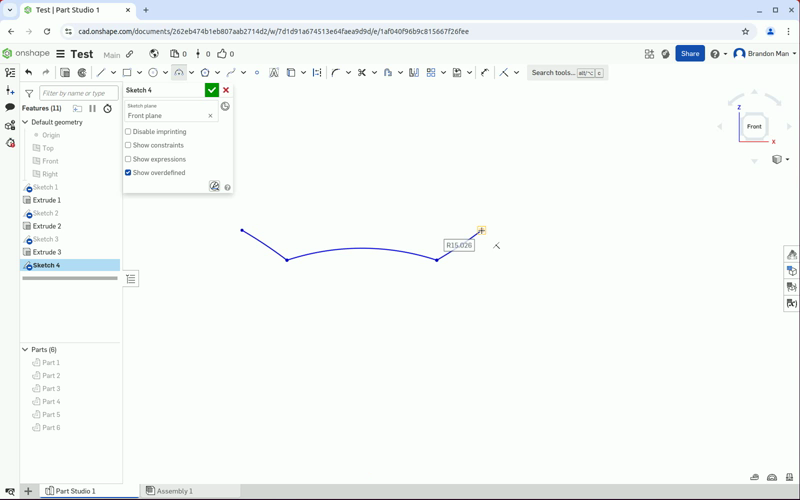
scroll(6)
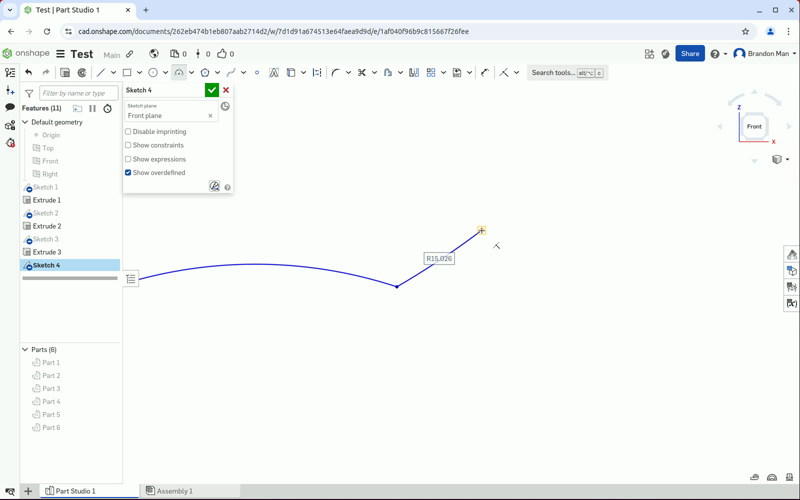
click(481, 230)
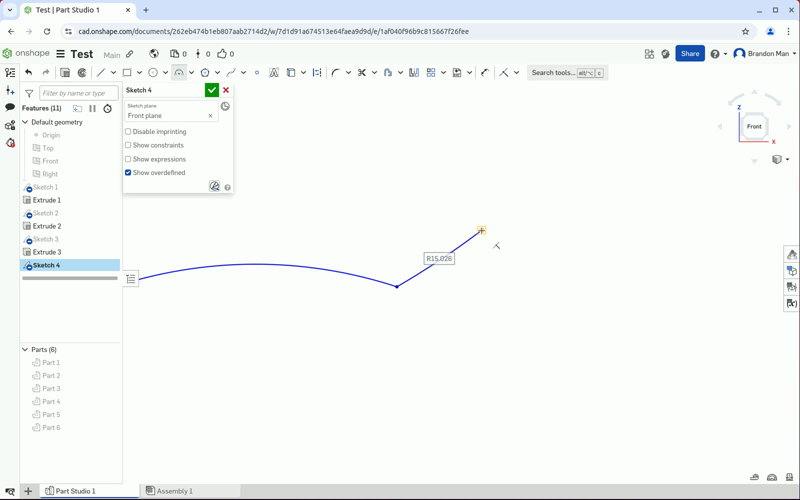
scroll(-6)
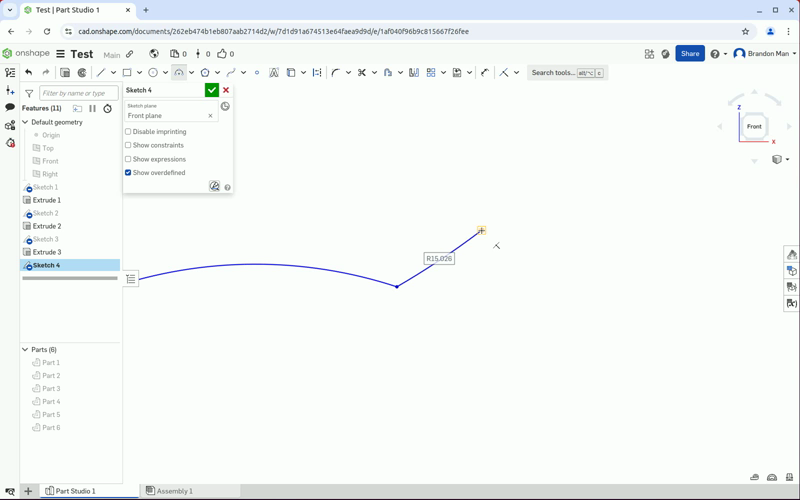
scroll(-6)
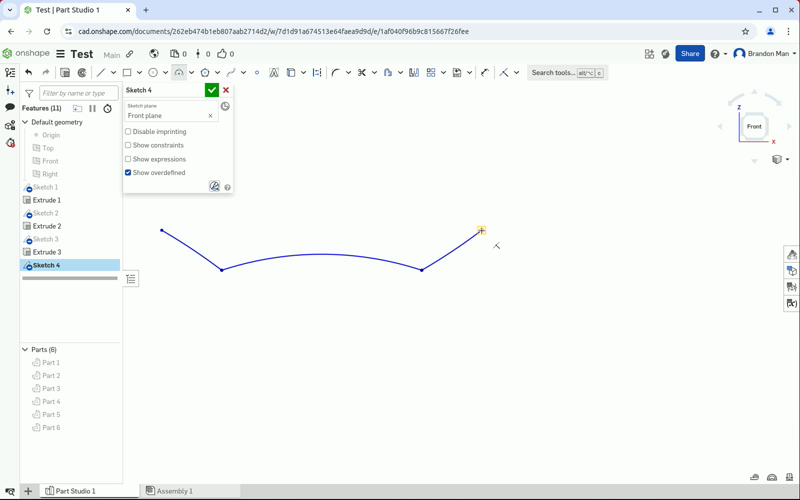
scroll(-6)
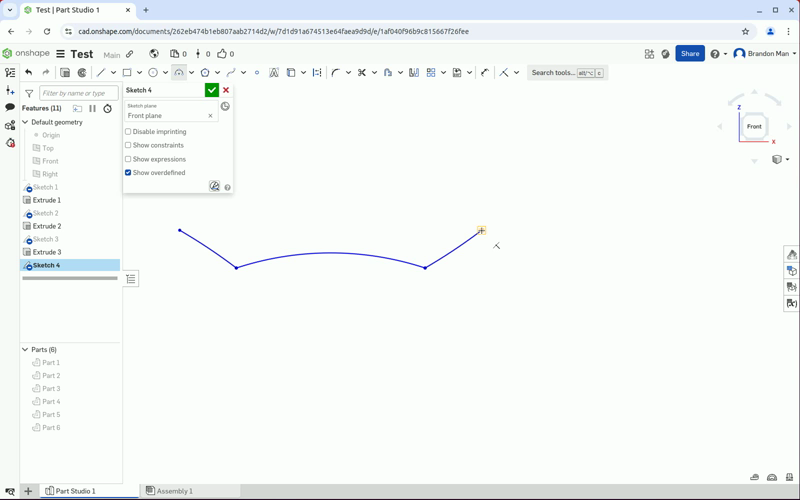
scroll(-6)
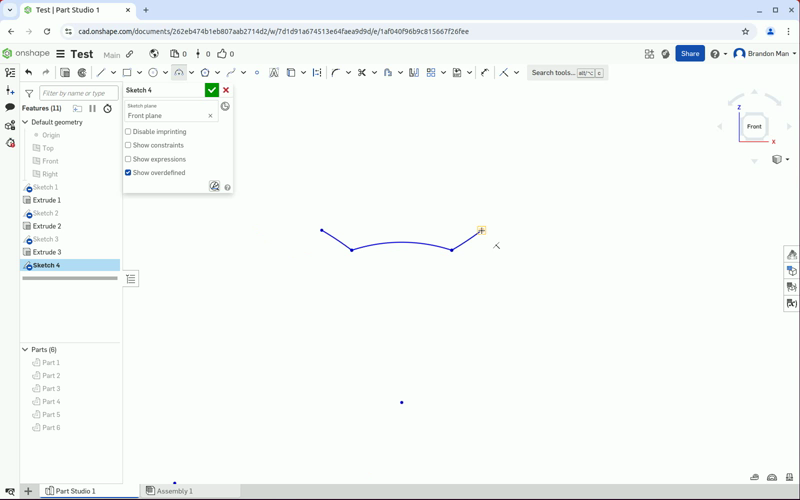
scroll(-6)
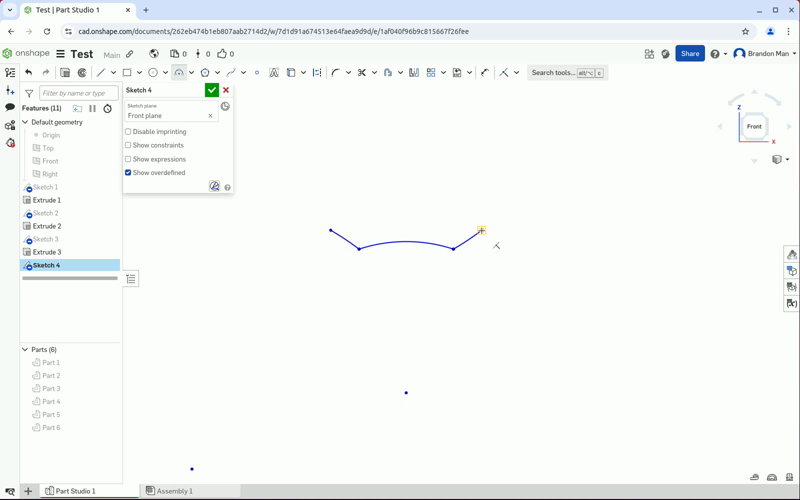
scroll(-6)
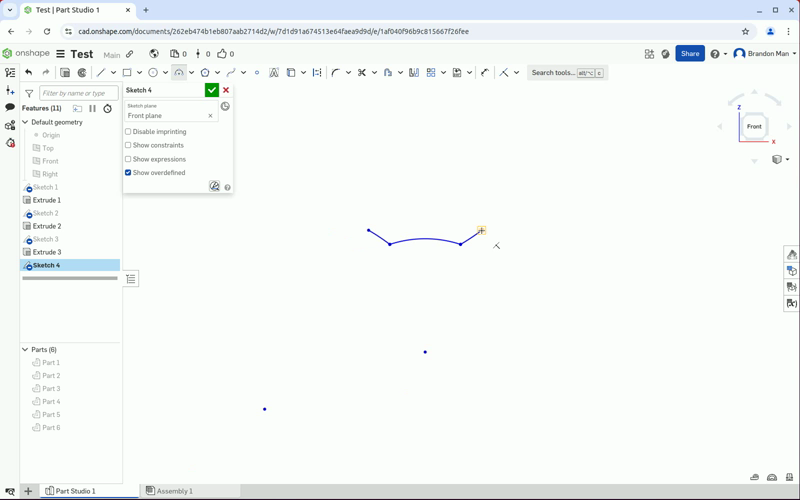
scroll(-6)
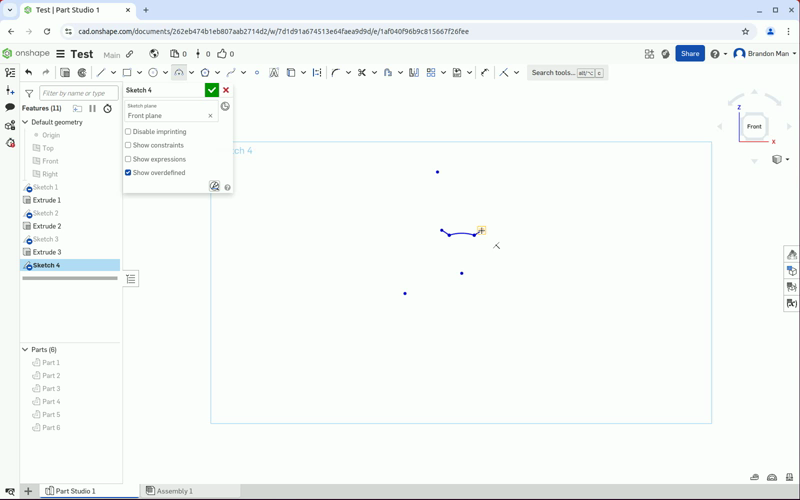
mouse_move(441, 230)
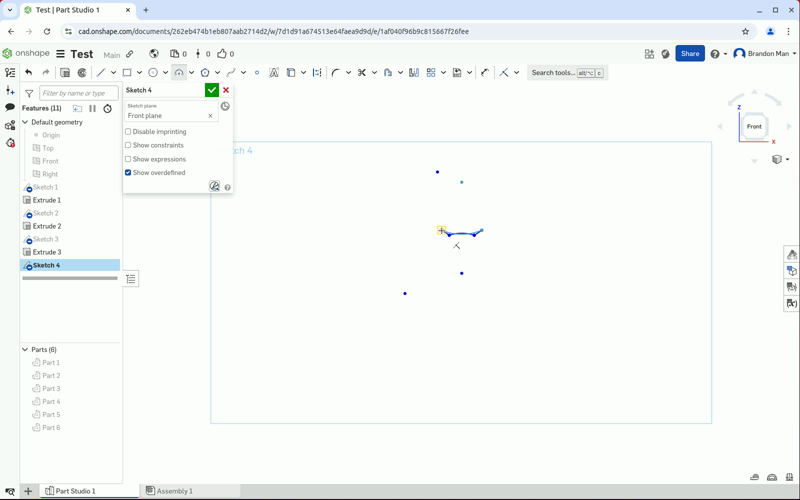
click(441, 230)
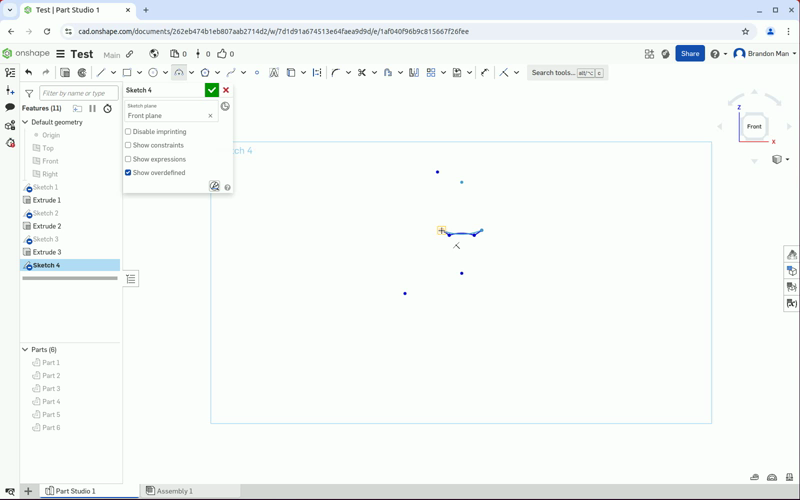
key_down(shift)
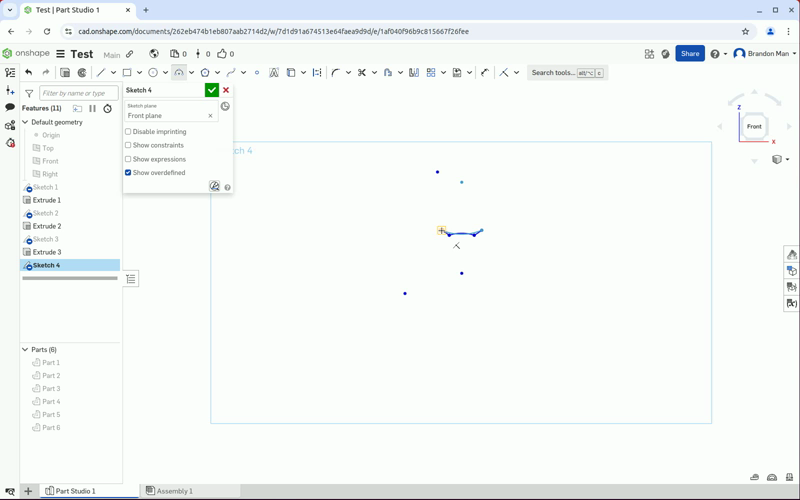
mouse_move(461, 226)
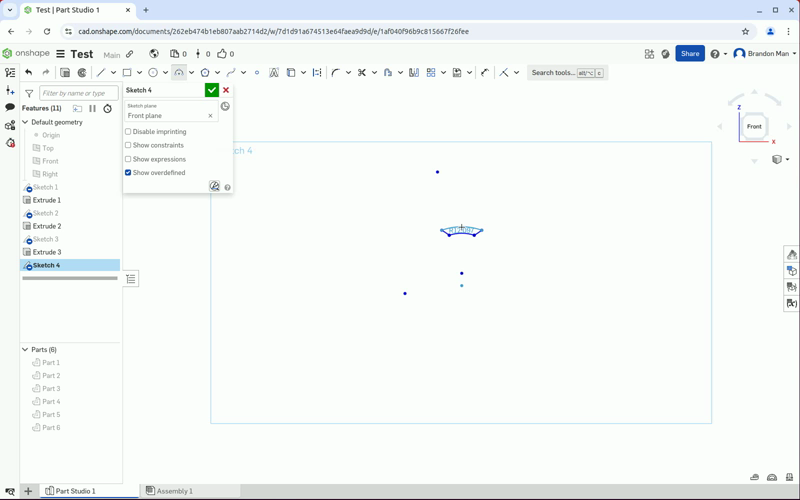
click(461, 226)
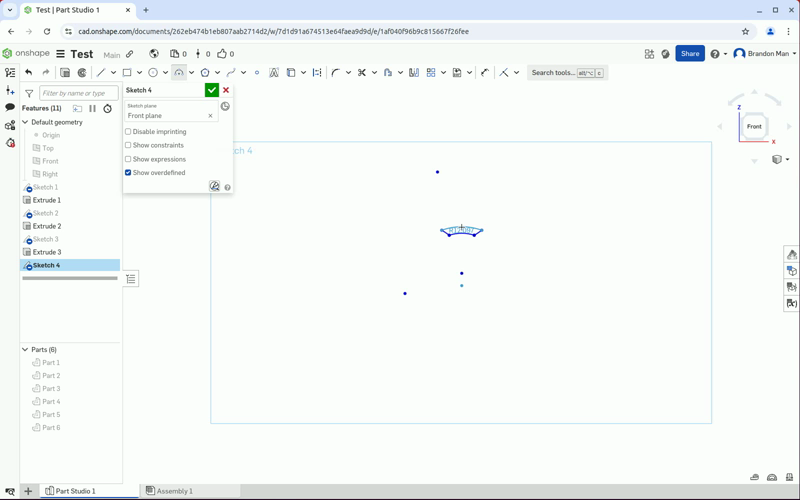
key_up(shift)
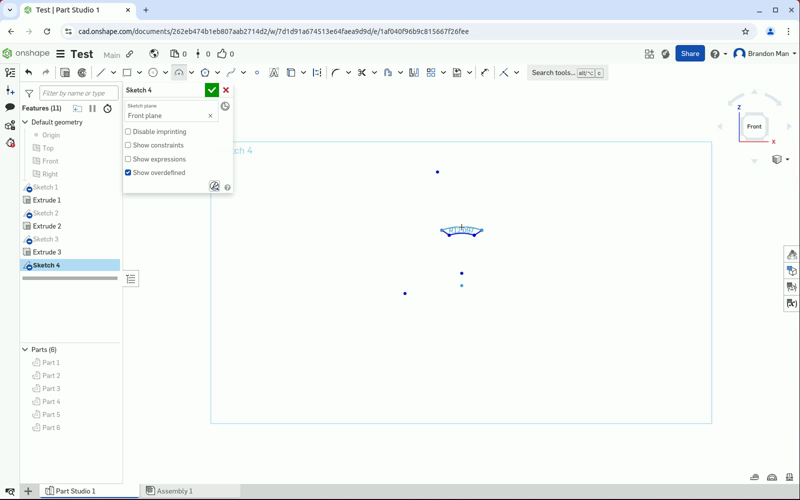
key(esc)
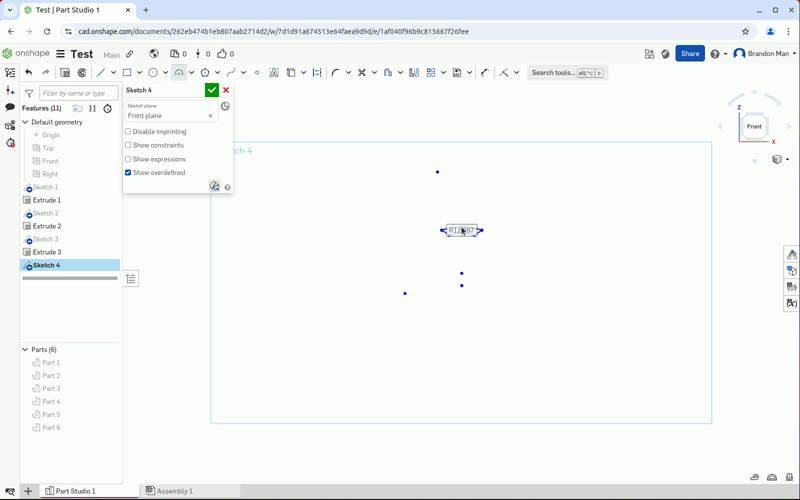
mouse_move(449, 229)
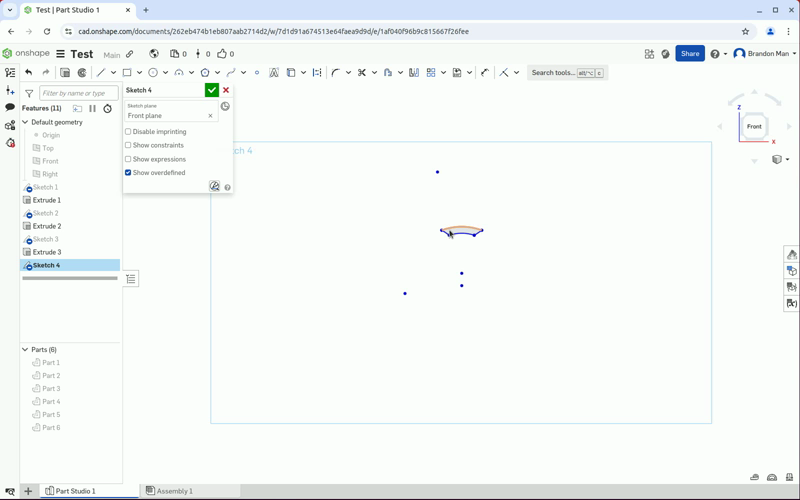
scroll(6)
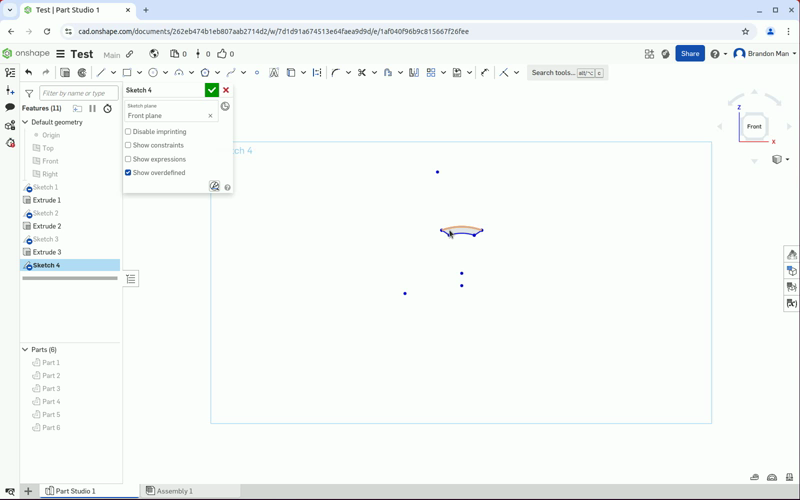
scroll(6)
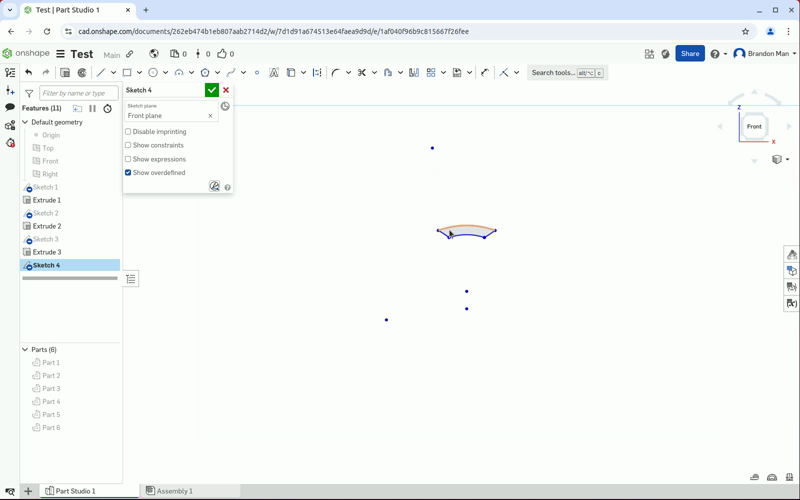
scroll(6)
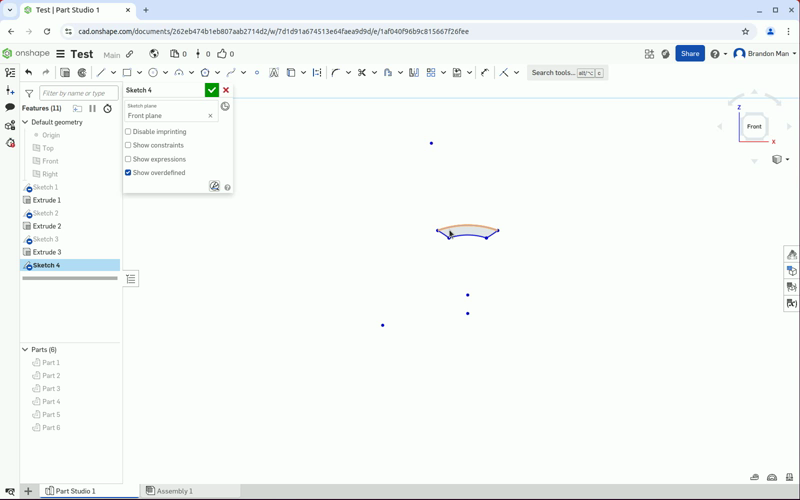
scroll(6)
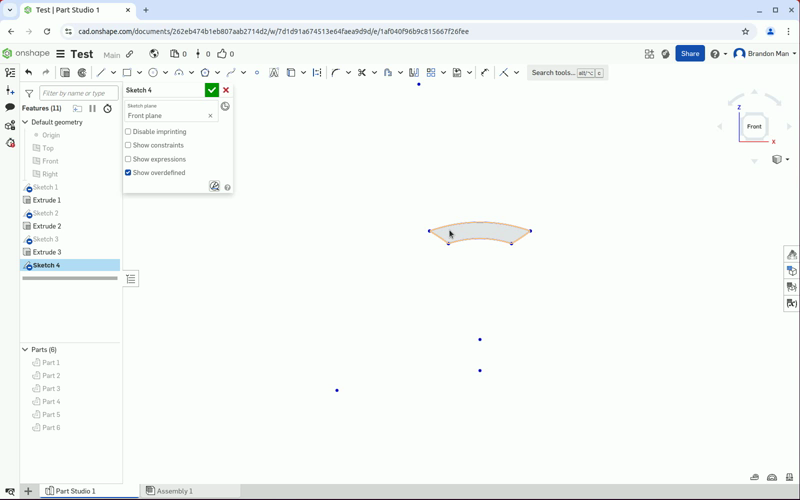
scroll(6)
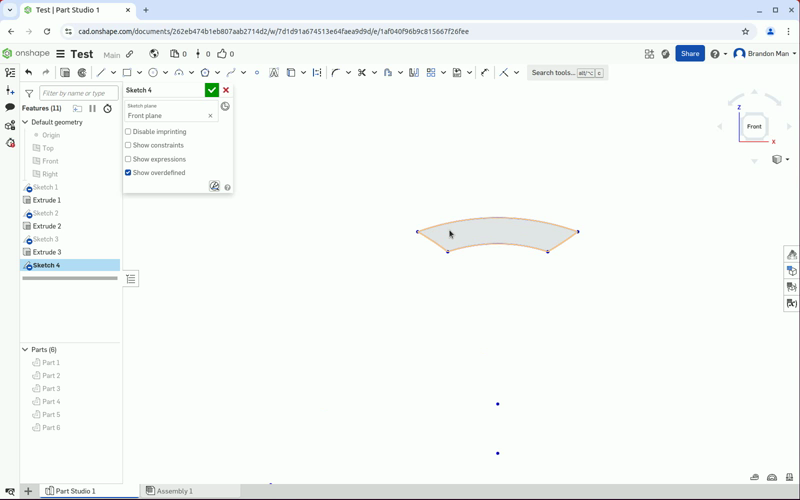
scroll(6)
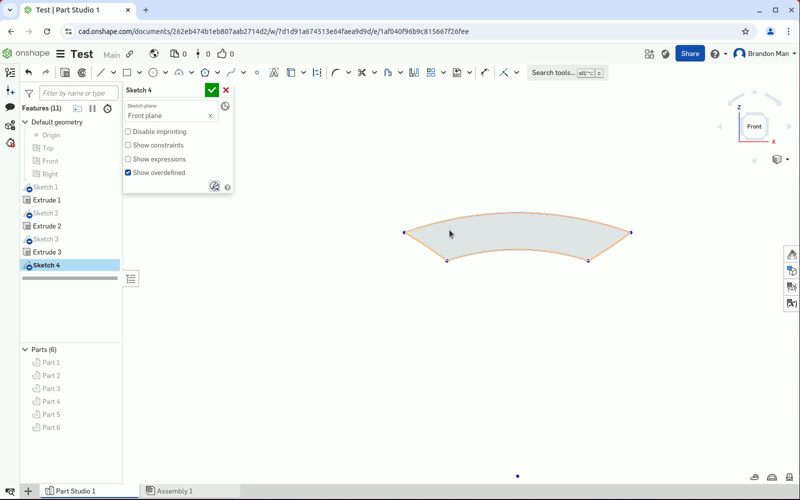
scroll(6)
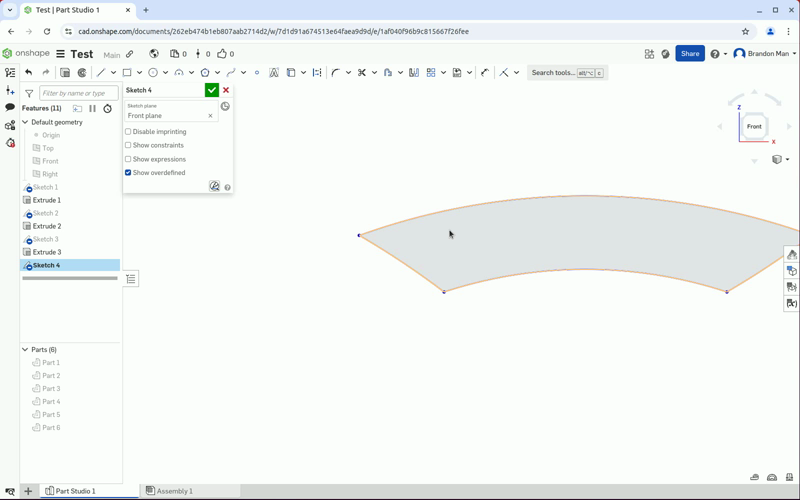
click(449, 229)
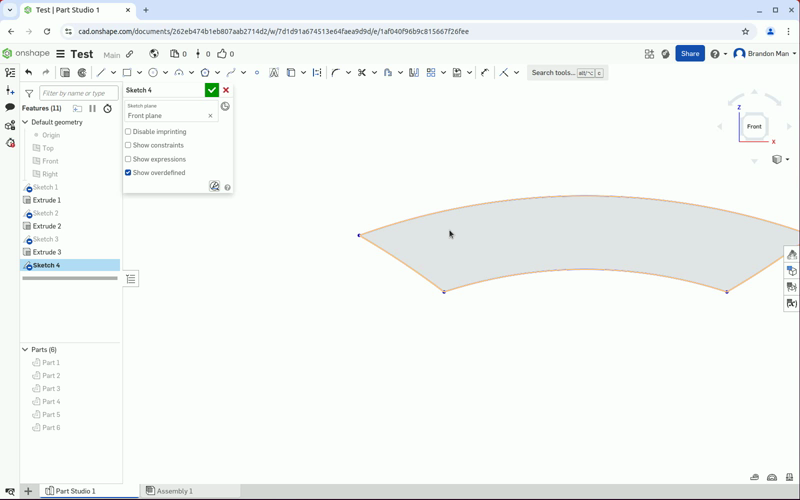
scroll(-6)
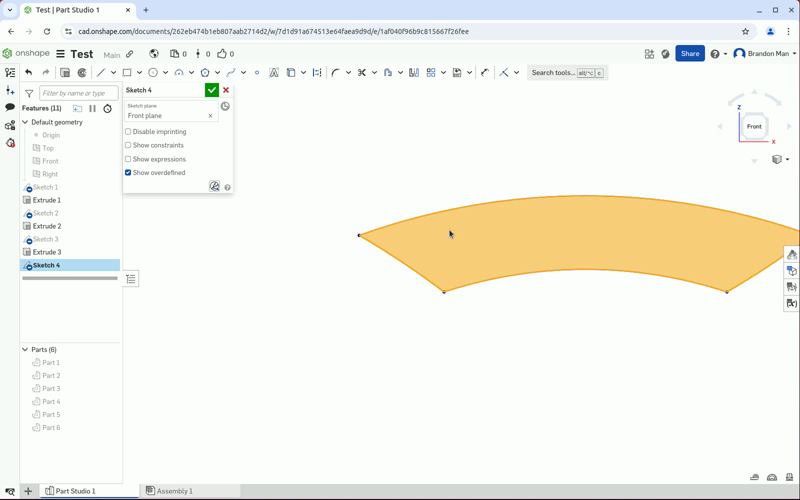
scroll(-6)
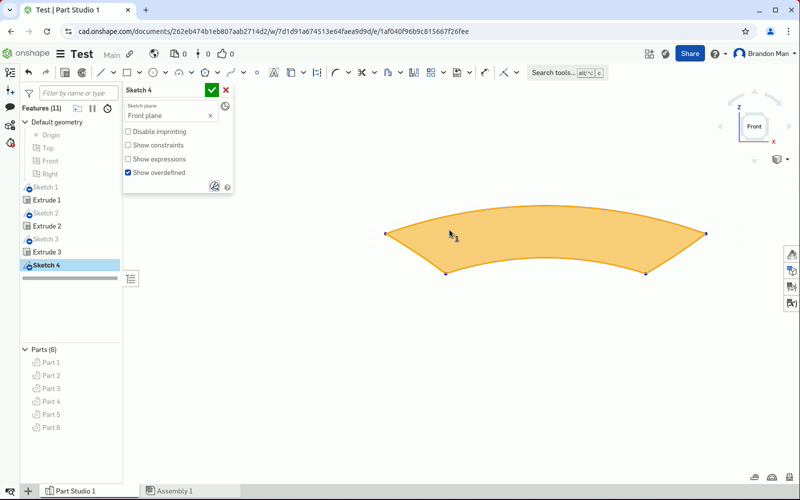
scroll(-6)
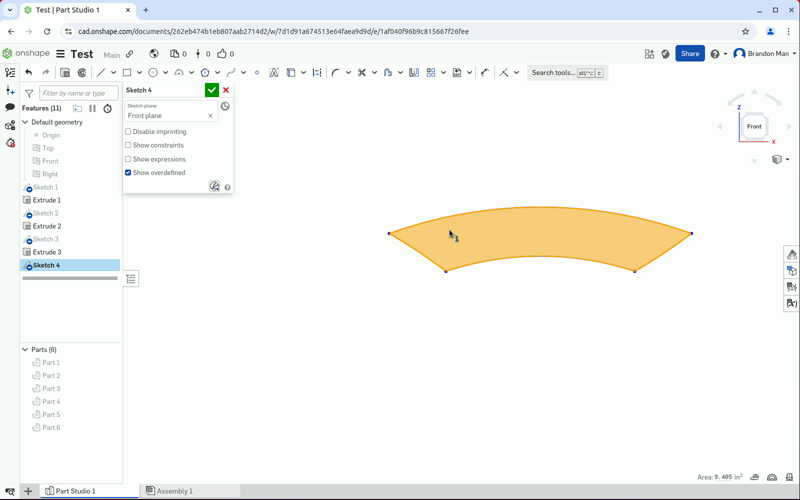
scroll(-6)
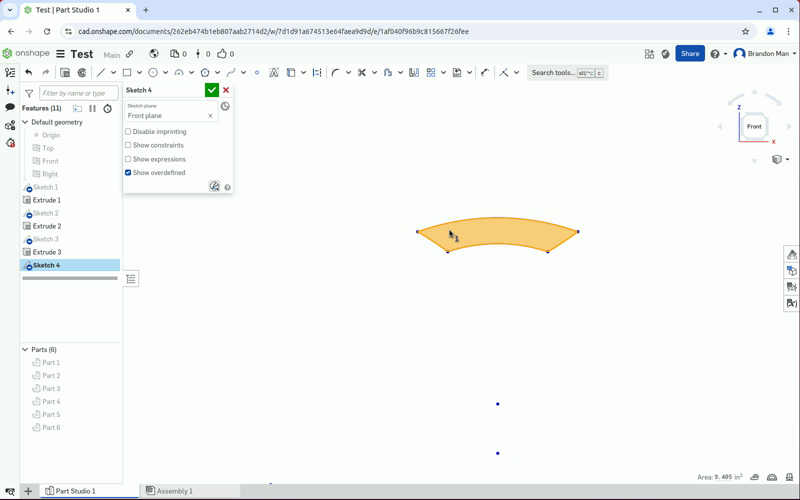
scroll(-6)
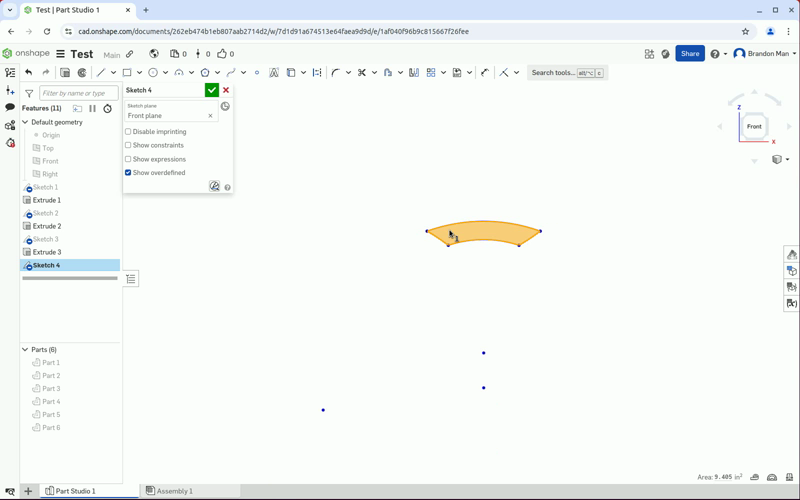
scroll(-6)
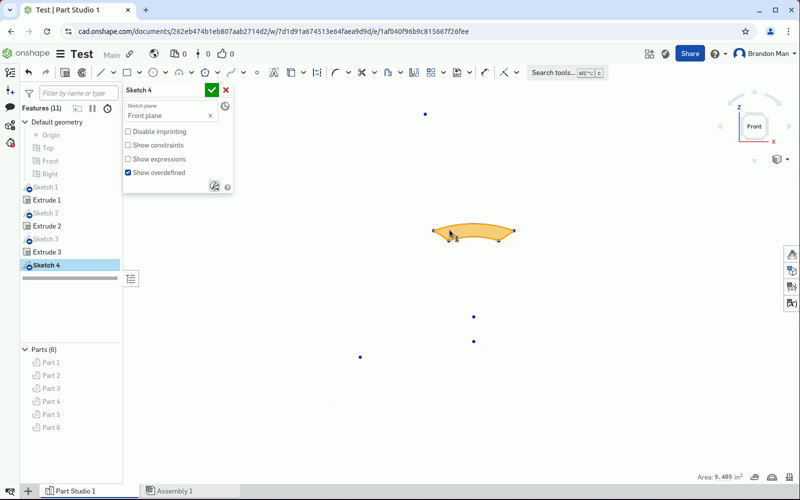
scroll(-6)
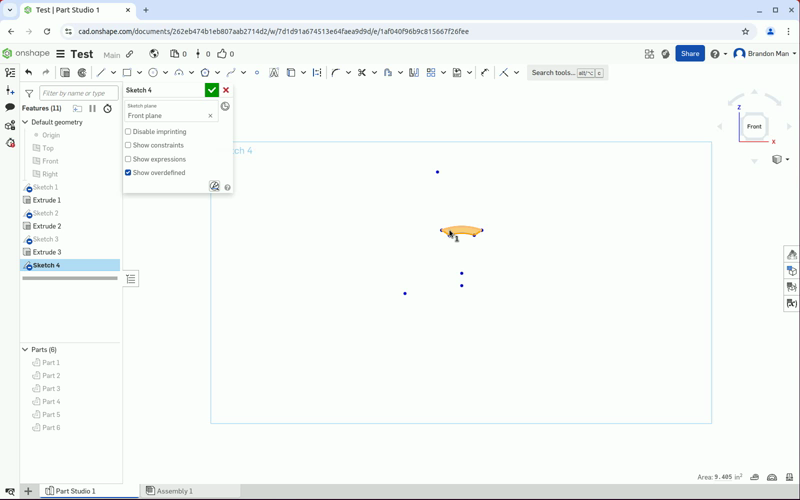
mouse_move(73, 352)
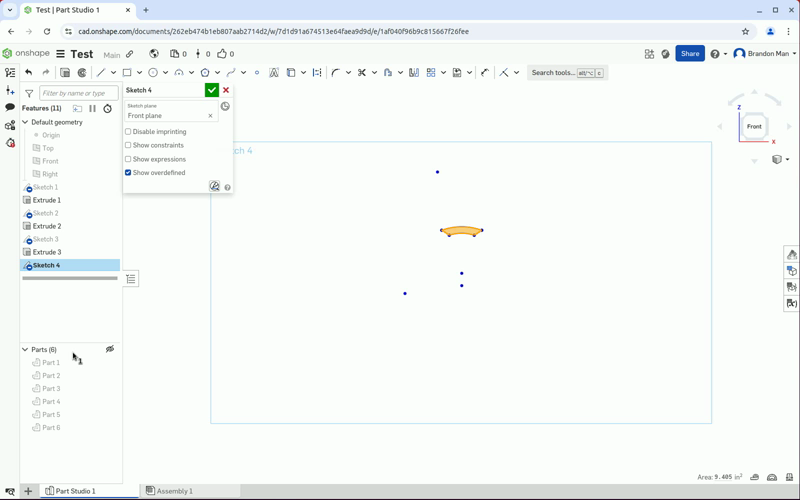
key(shift+y)
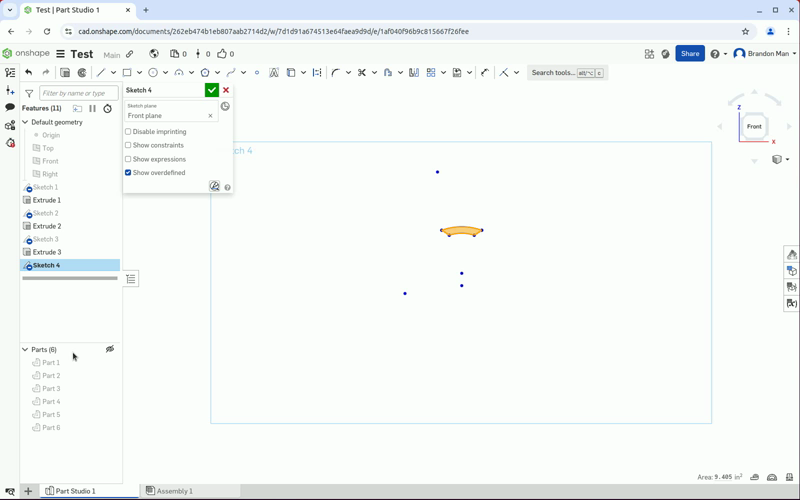
key(shift+e)
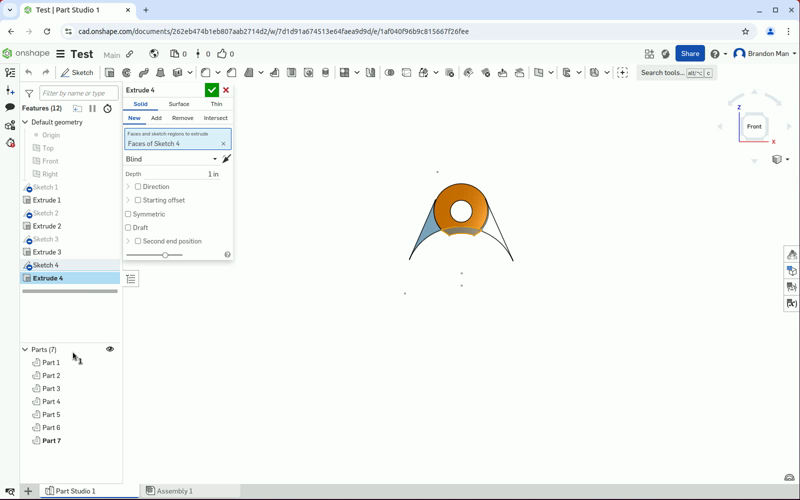
mouse_move(143, 106)
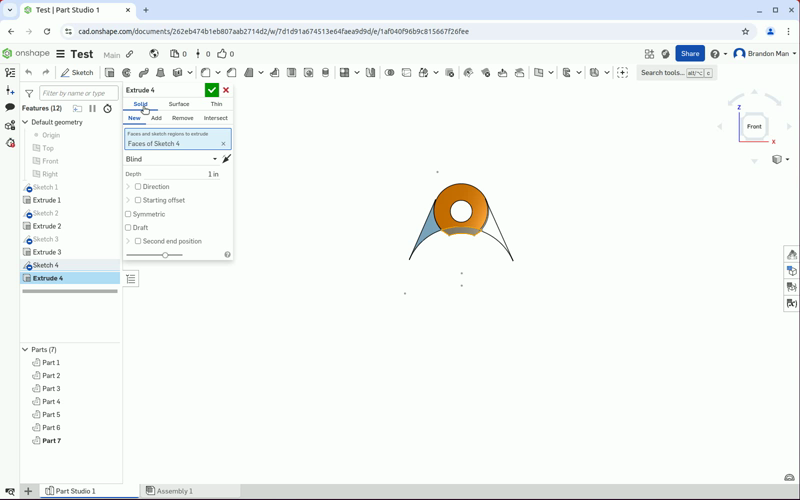
click(143, 106)
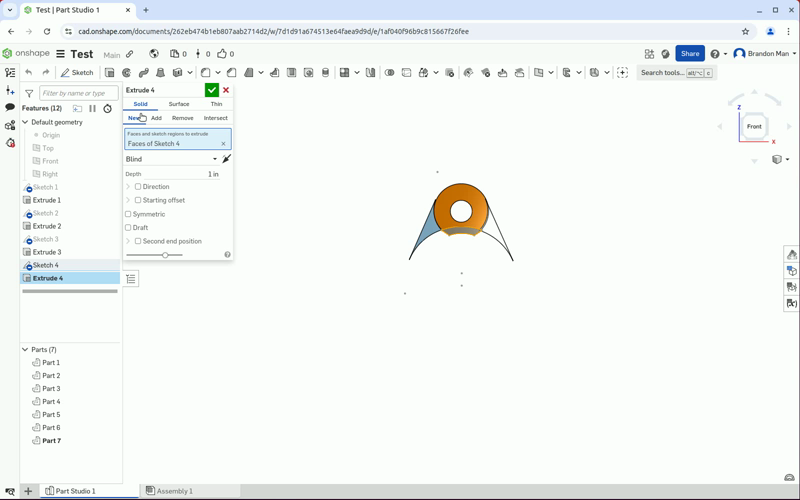
mouse_move(137, 120)
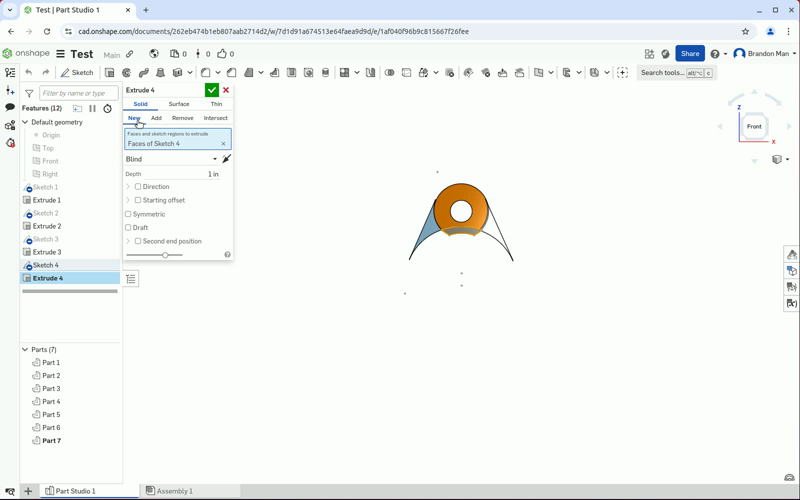
click(137, 120)
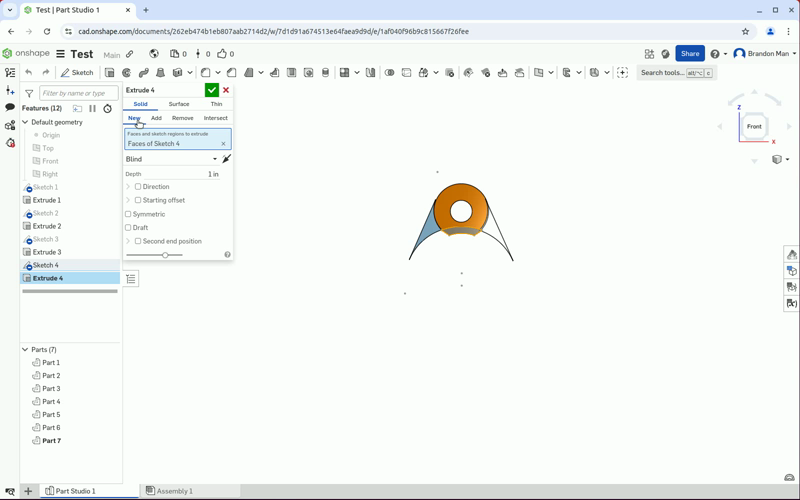
key(tab, 4)
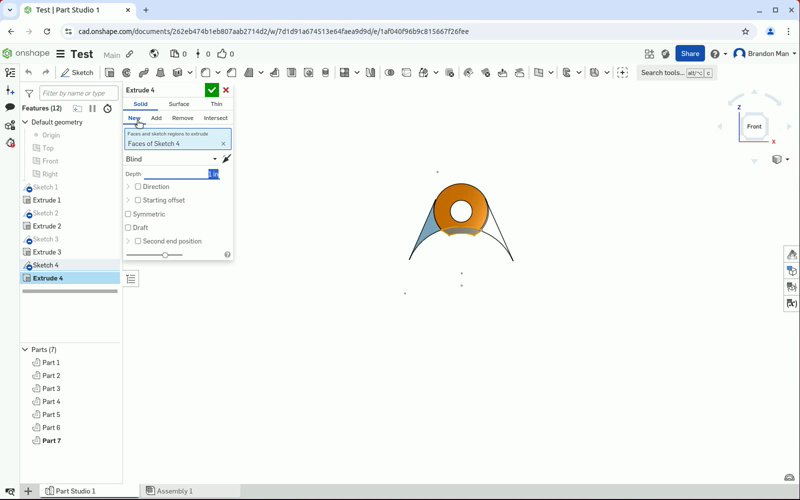
text(3.611)
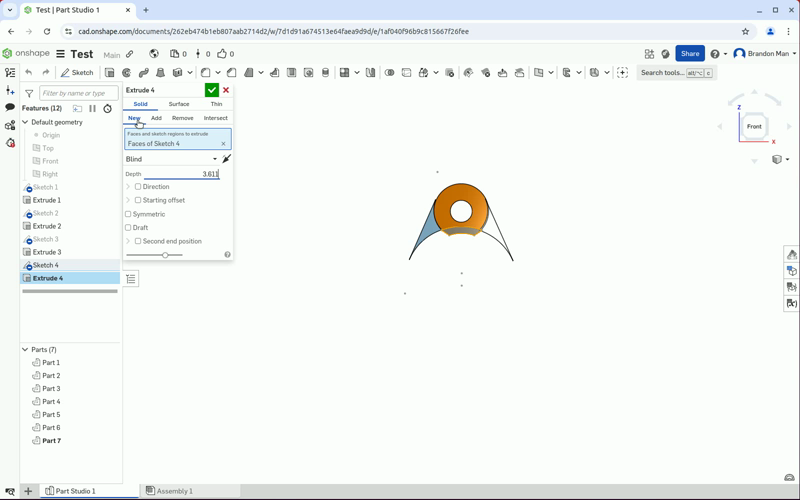
key(enter)
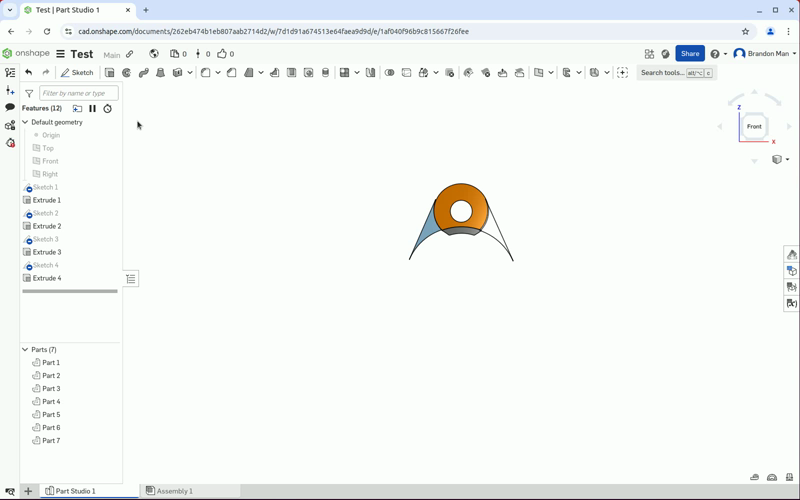
key(shift+h)
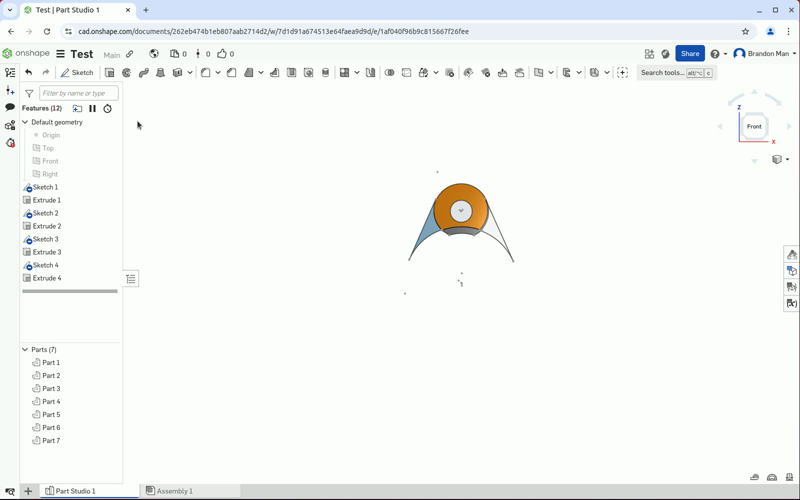
key(shift+h)
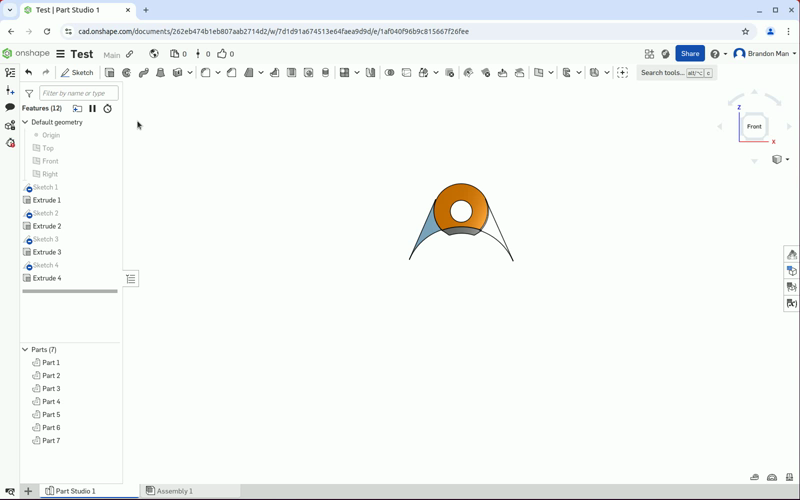
mouse_move(73, 189)
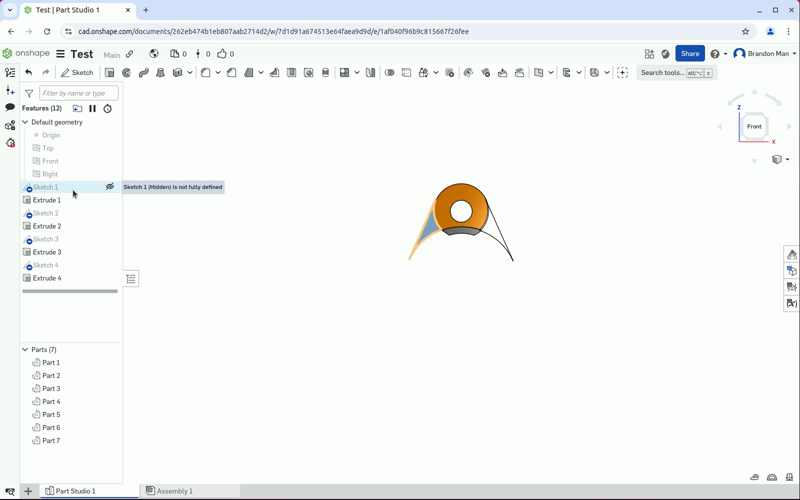
click(73, 189)
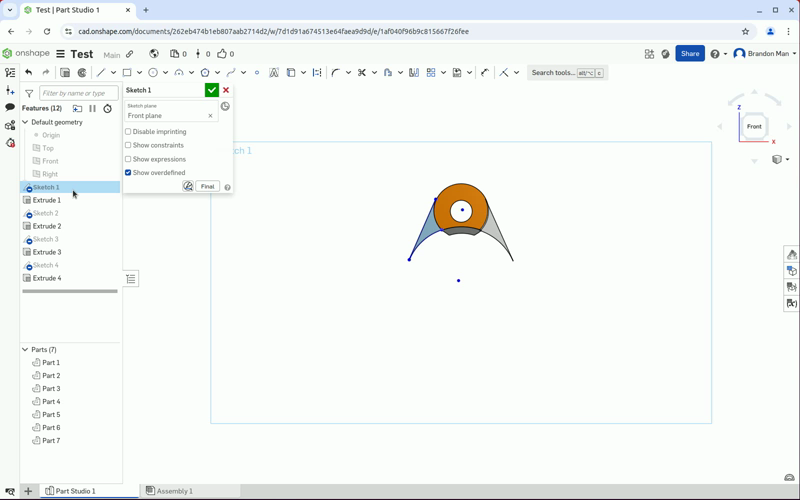
mouse_move(229, 92)
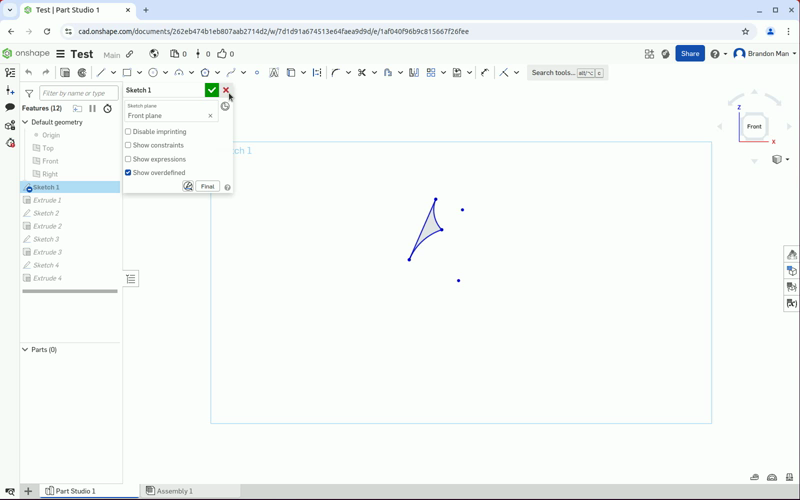
click(229, 92)
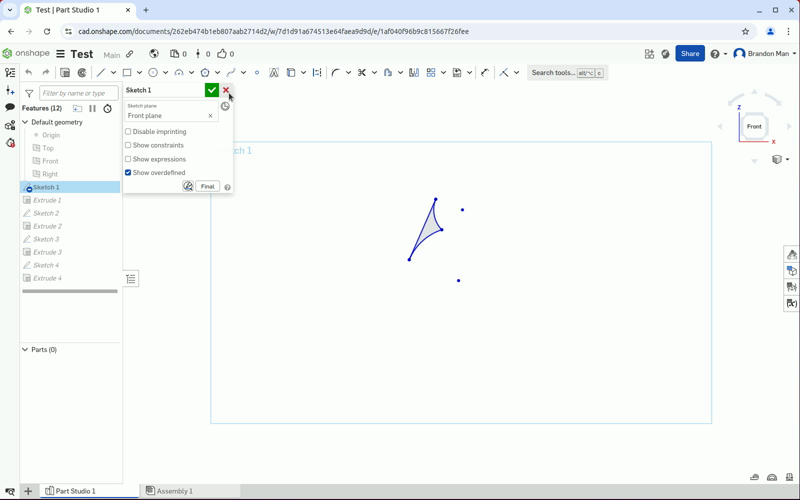
key(shift+s)
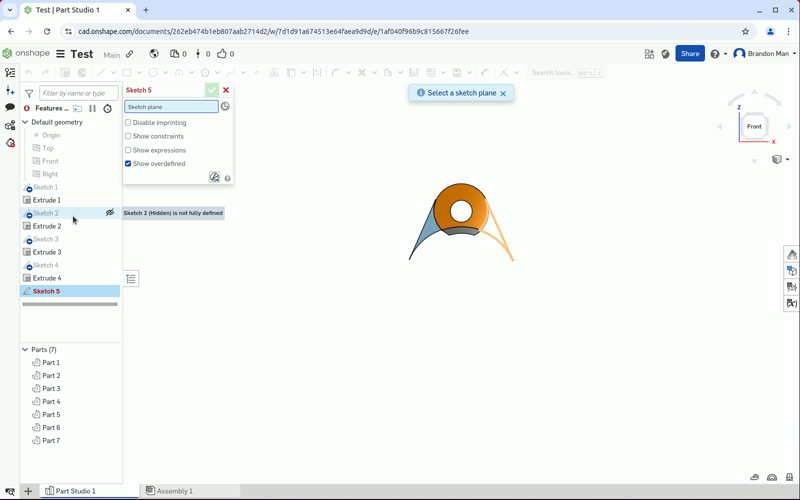
scroll(3)
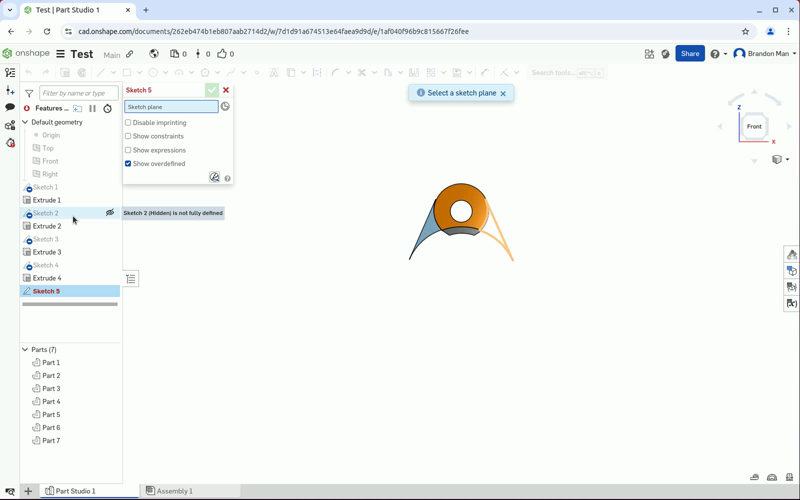
mouse_move(73, 163)
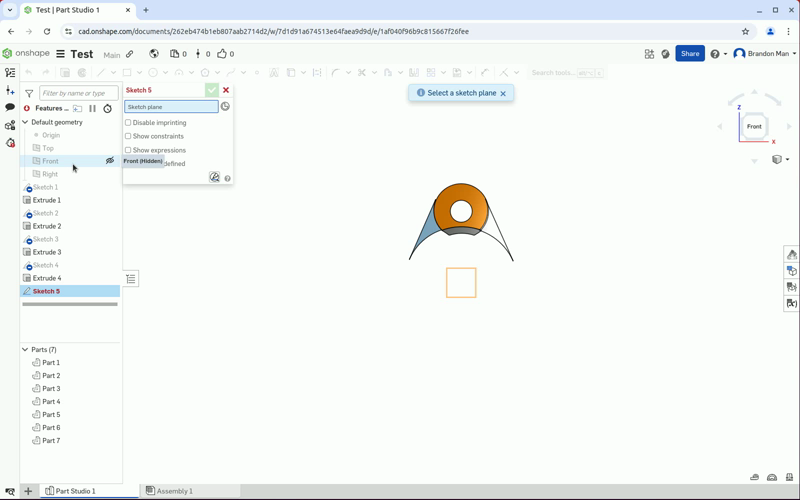
click(73, 163)
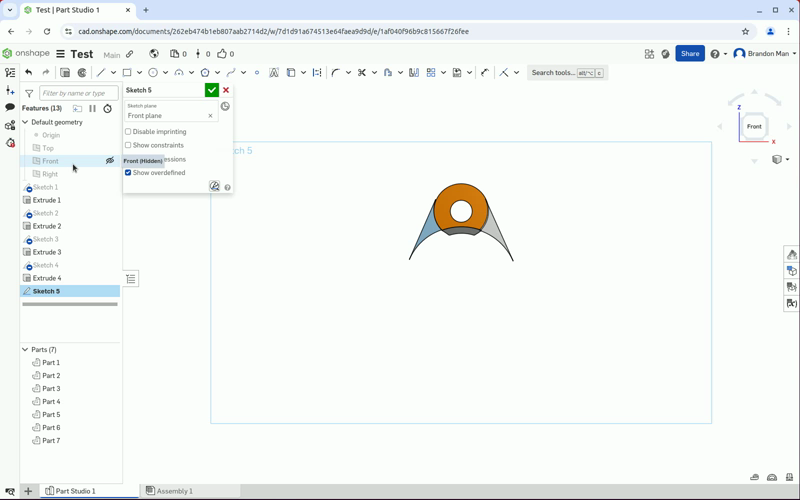
mouse_move(73, 352)
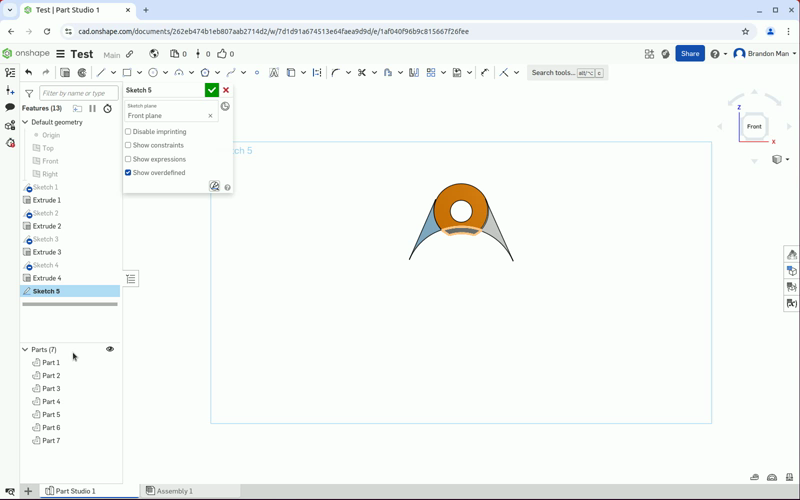
key(y)
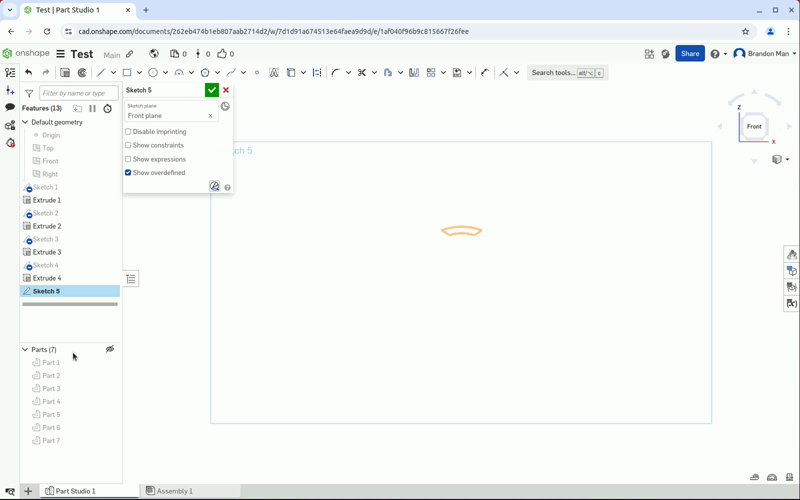
key(a)
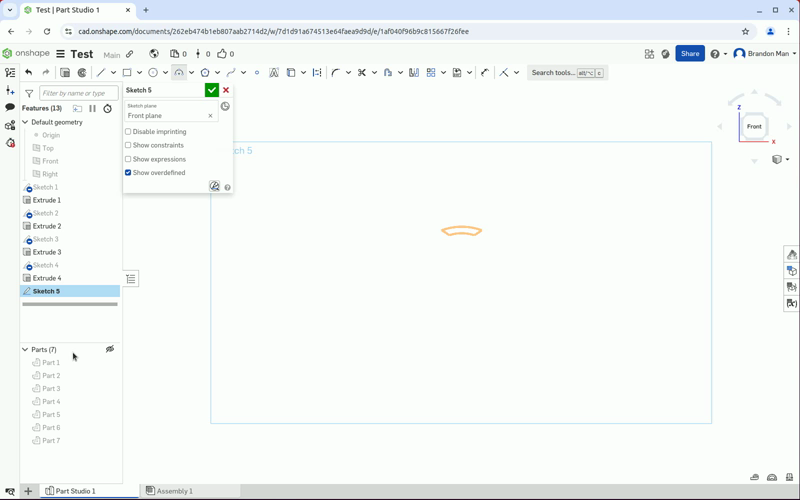
key_down(shift)
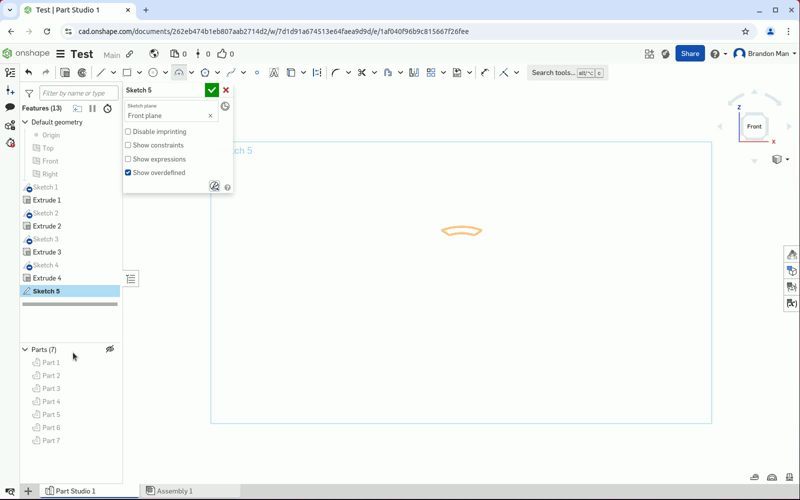
mouse_move(441, 230)
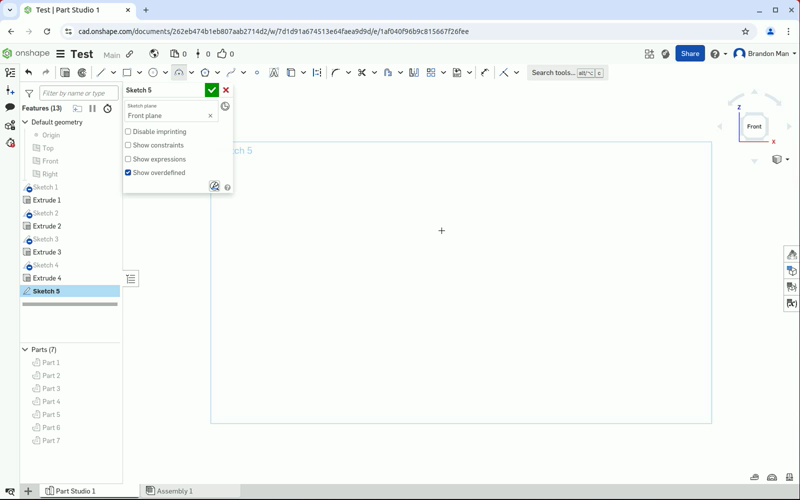
click(441, 230)
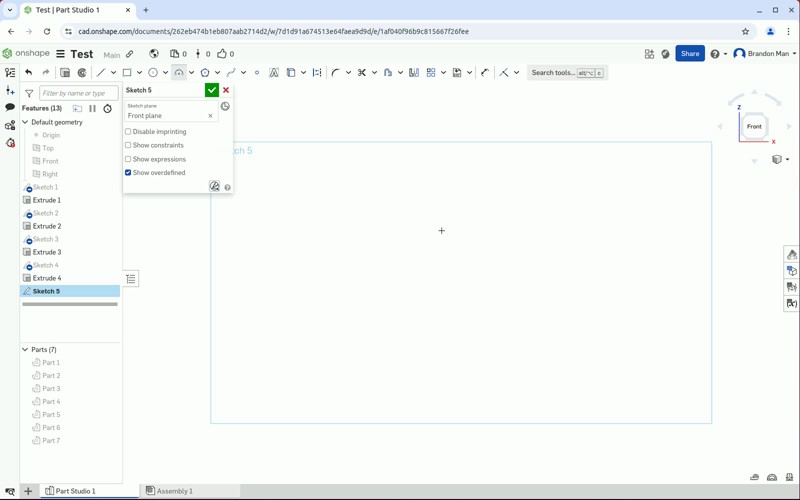
key_up(shift)
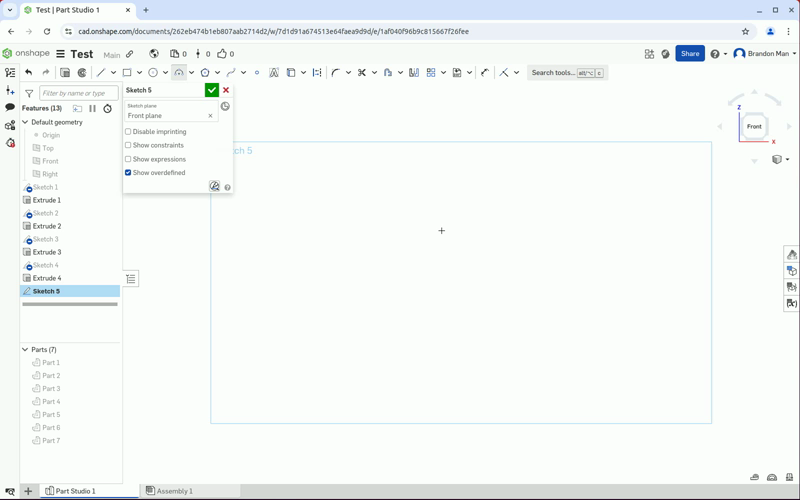
key_down(shift)
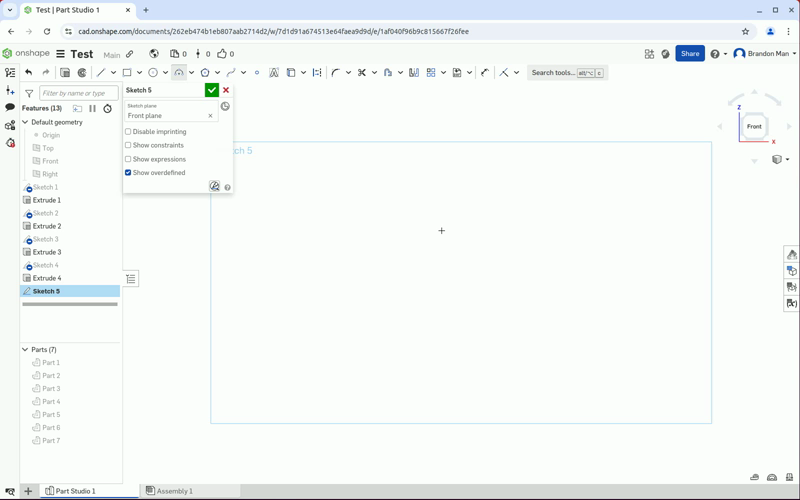
mouse_move(480, 230)
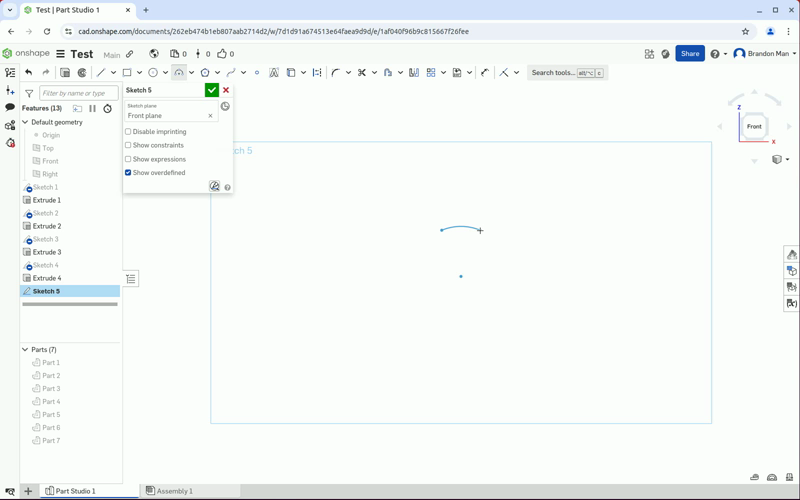
click(480, 230)
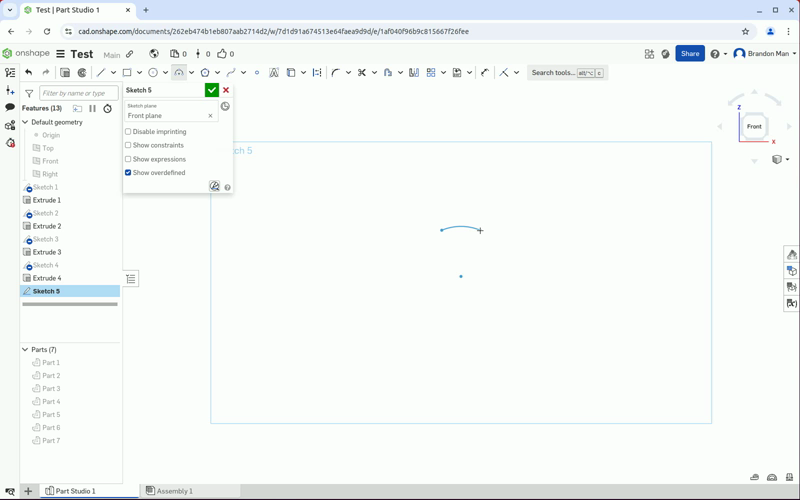
mouse_move(461, 339)
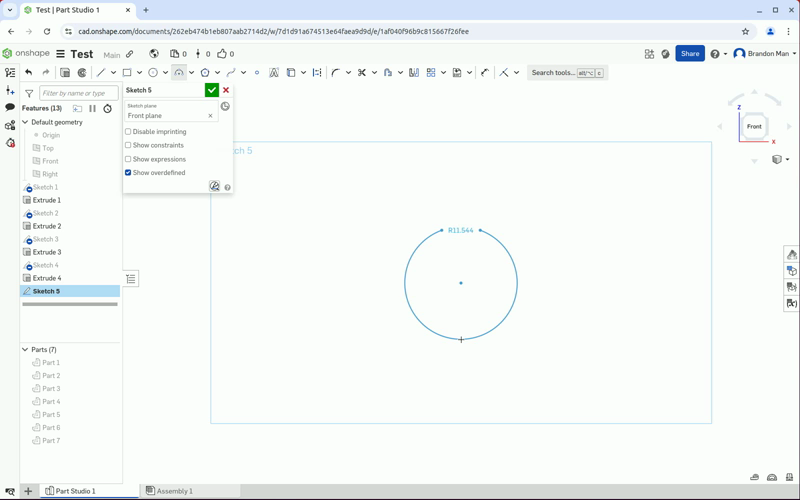
click(461, 339)
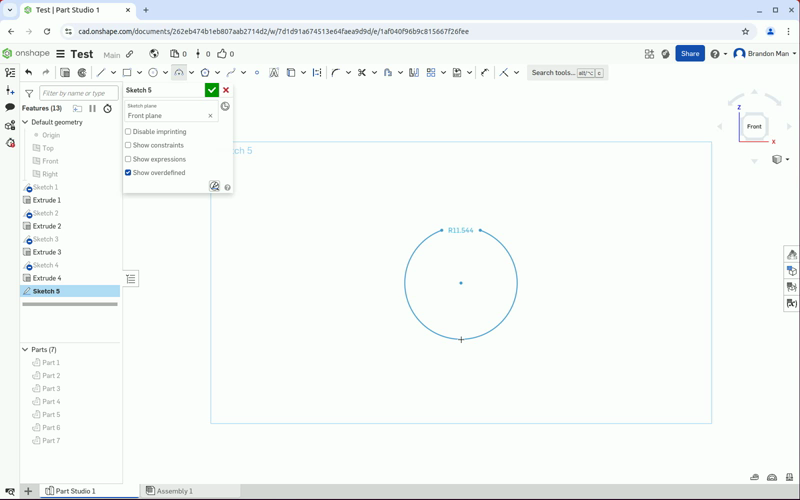
key_up(shift)
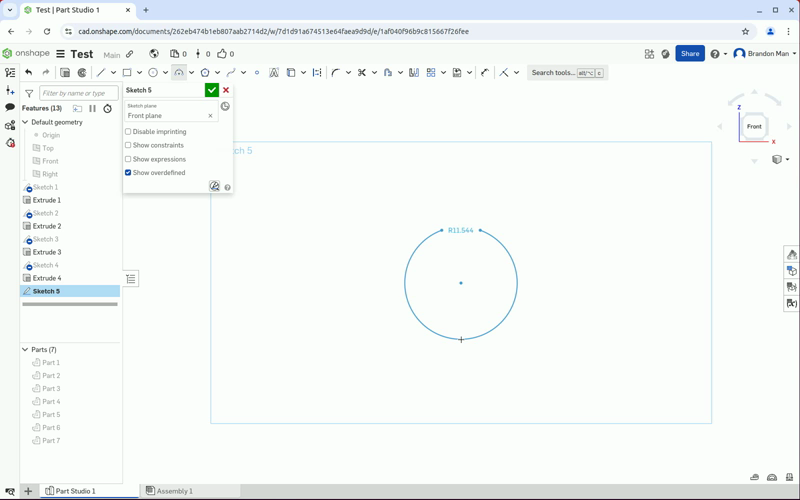
mouse_move(480, 230)
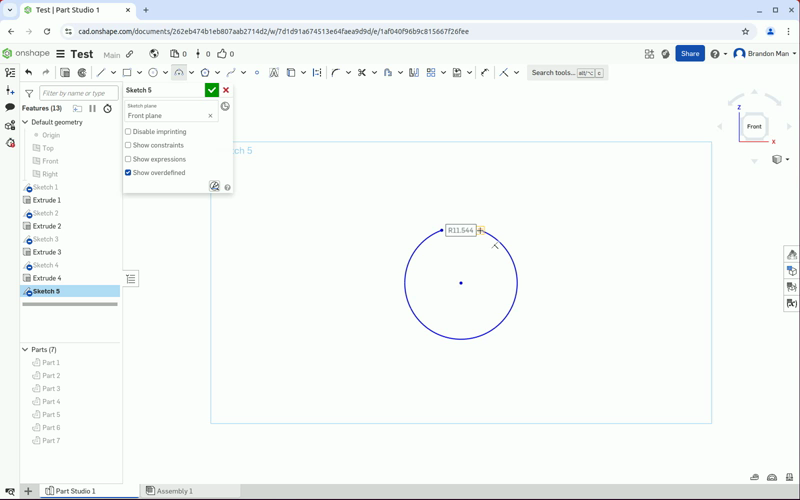
click(480, 230)
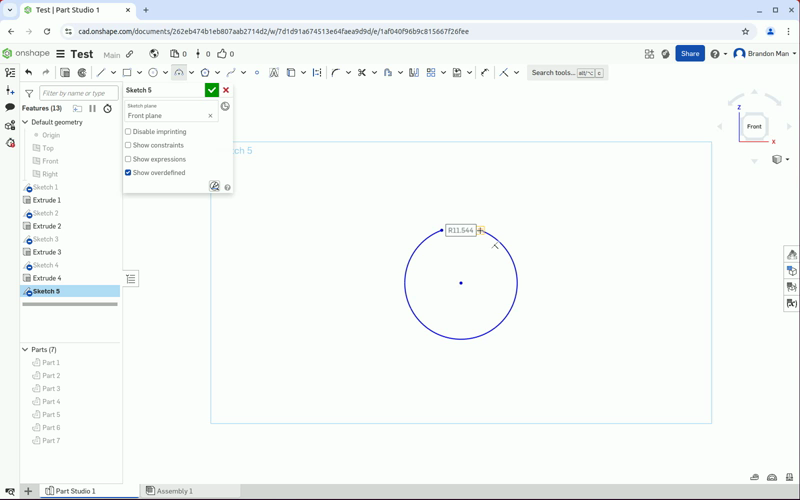
key_down(shift)
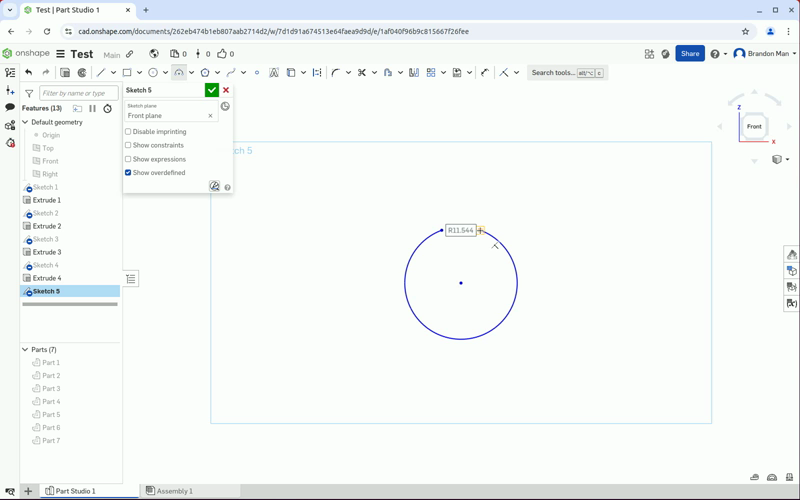
mouse_move(473, 234)
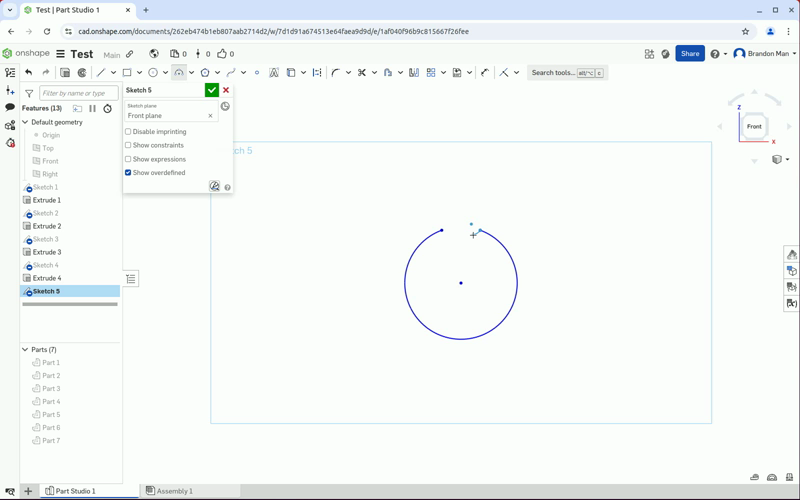
click(473, 234)
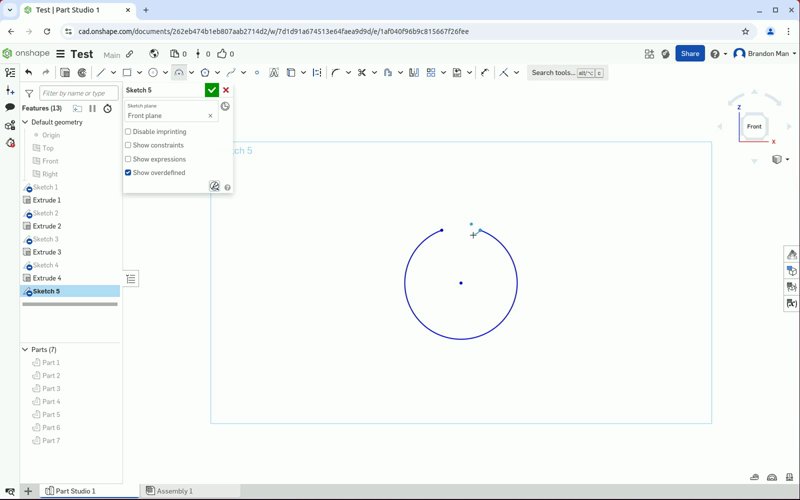
mouse_move(476, 232)
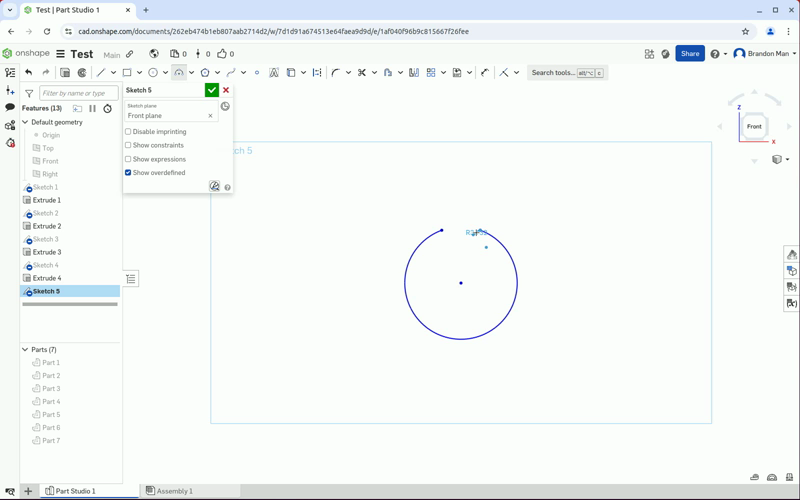
scroll(6)
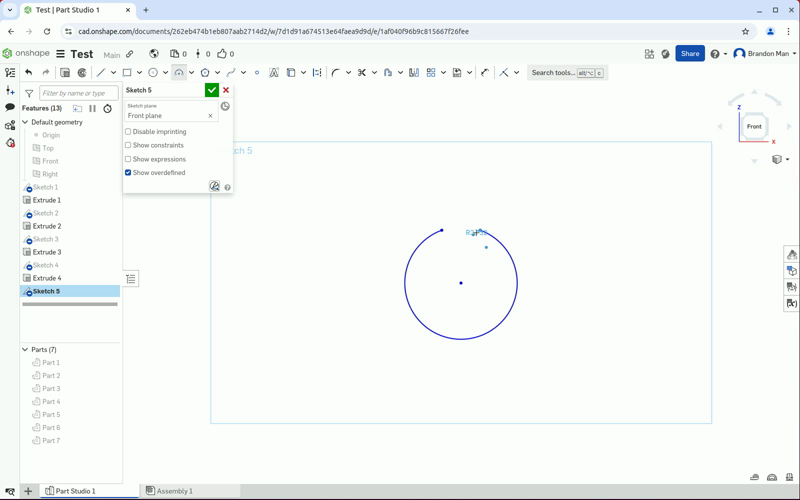
scroll(6)
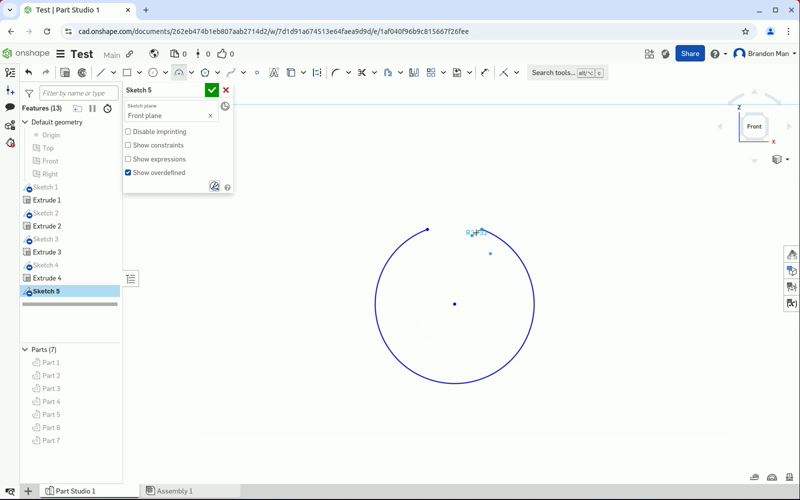
scroll(6)
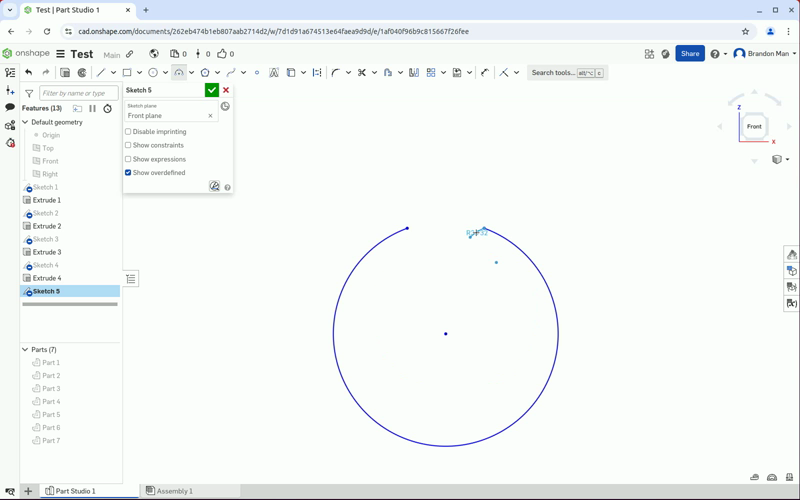
scroll(6)
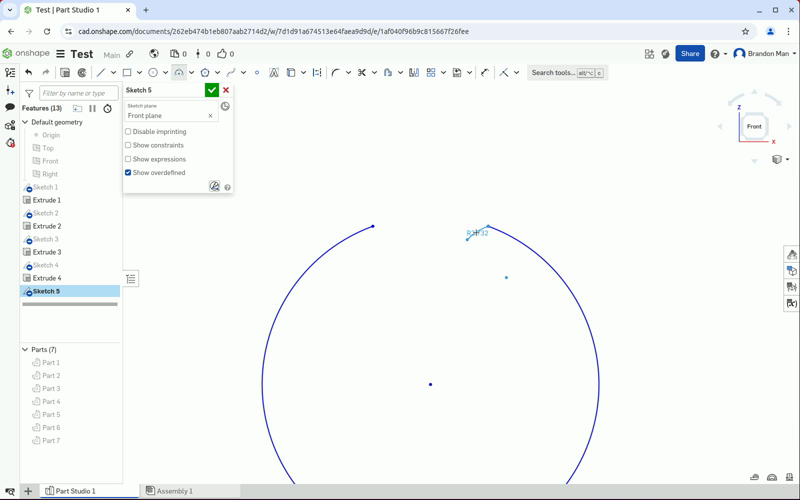
scroll(6)
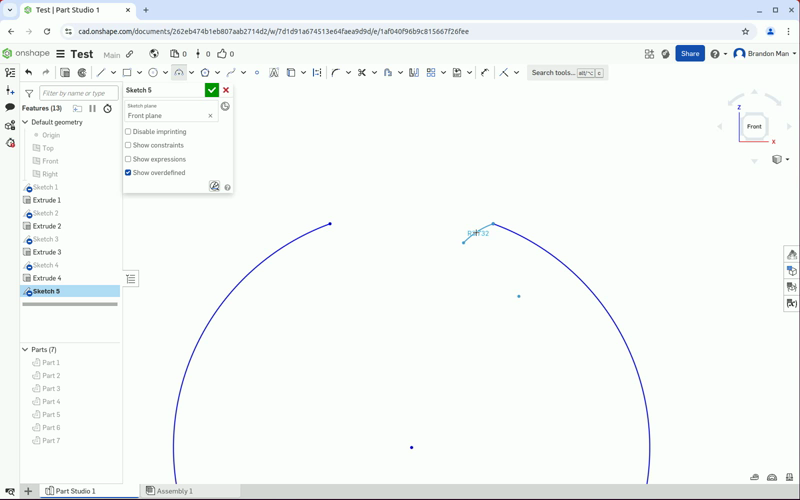
scroll(6)
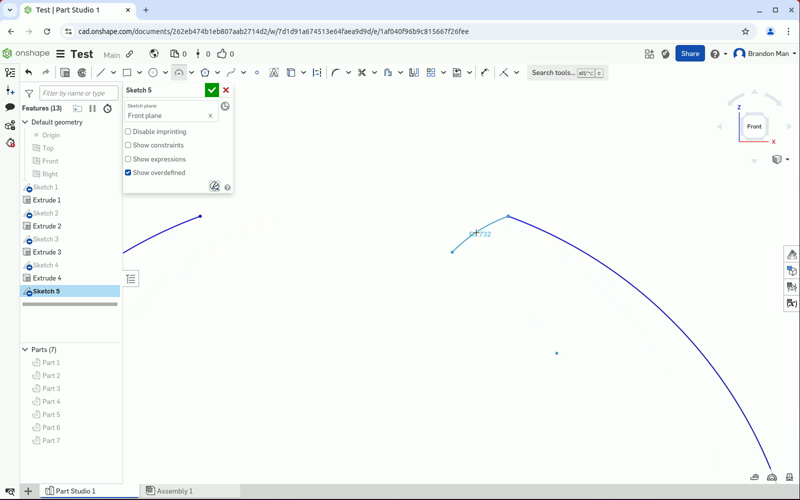
scroll(6)
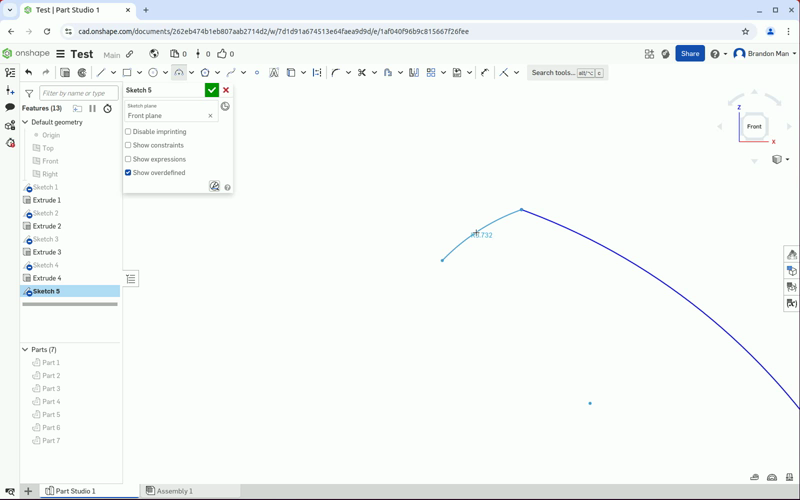
click(476, 232)
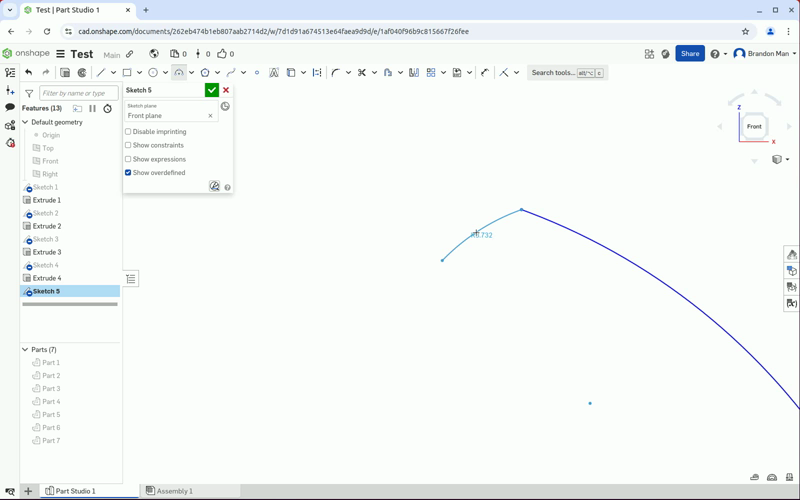
scroll(-6)
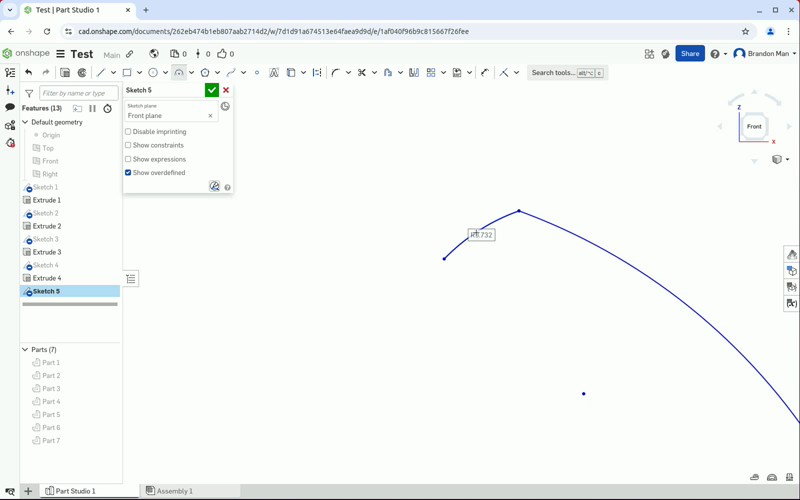
scroll(-6)
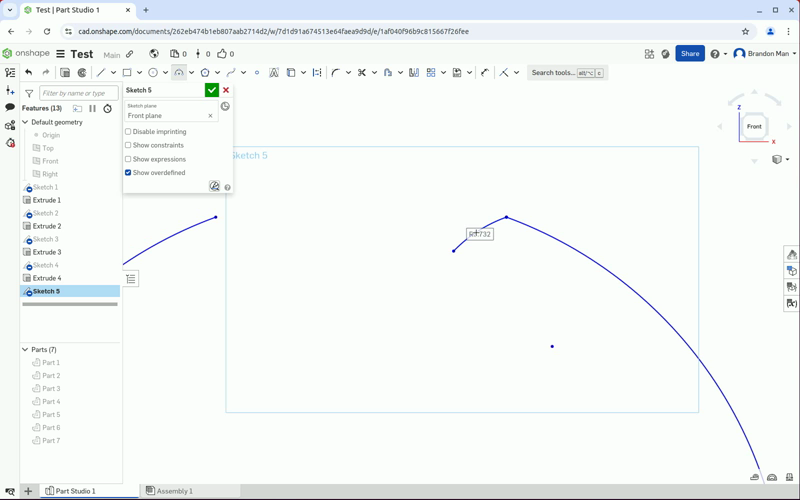
scroll(-6)
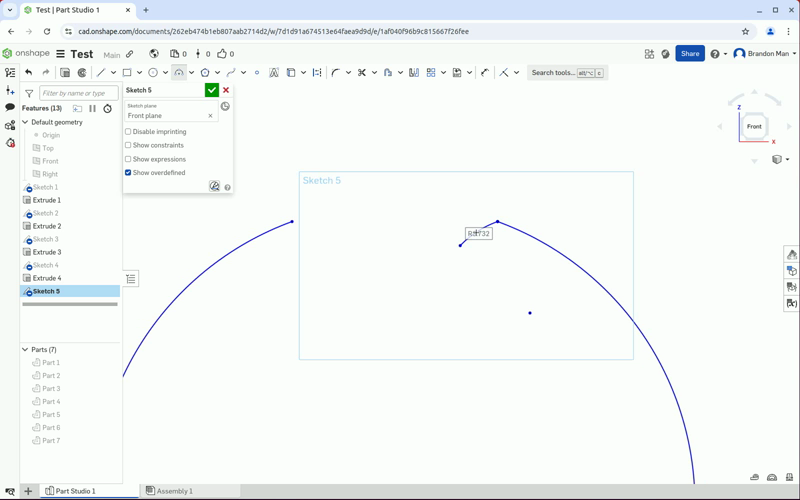
scroll(-6)
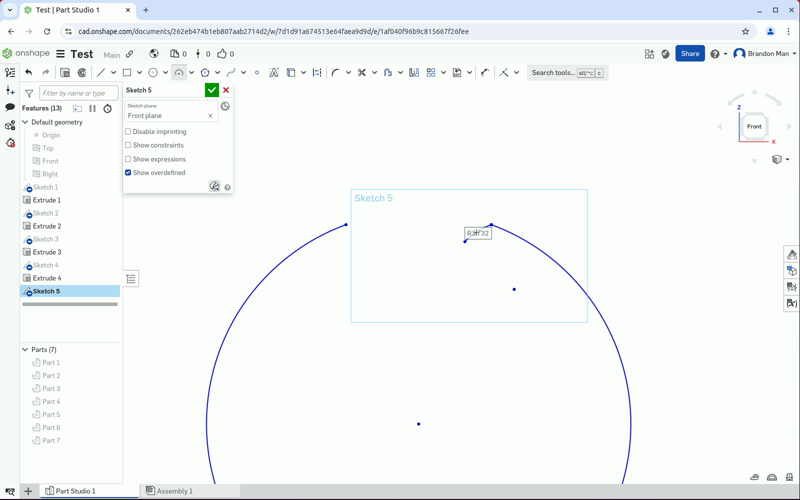
scroll(-6)
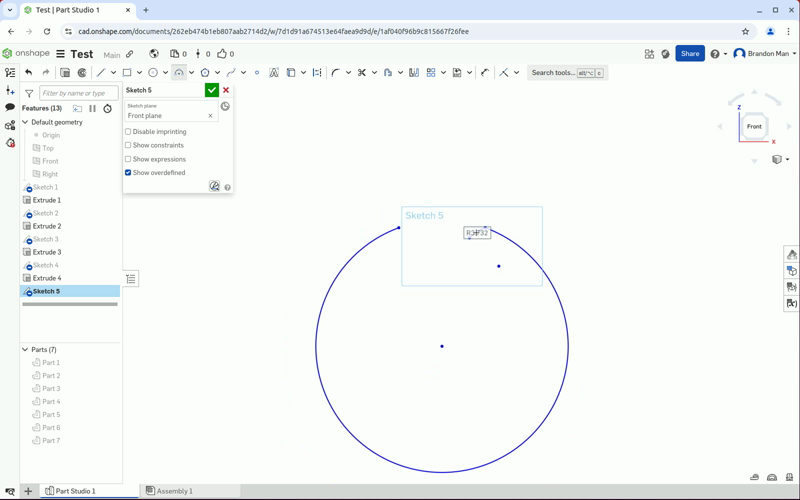
scroll(-6)
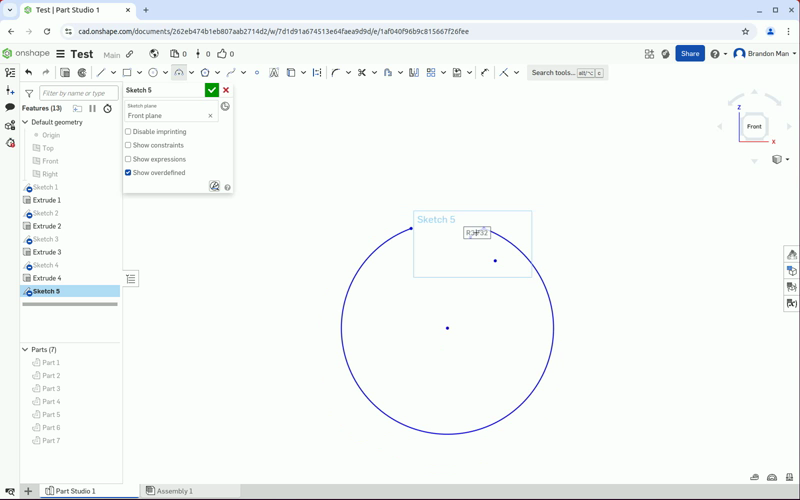
scroll(-6)
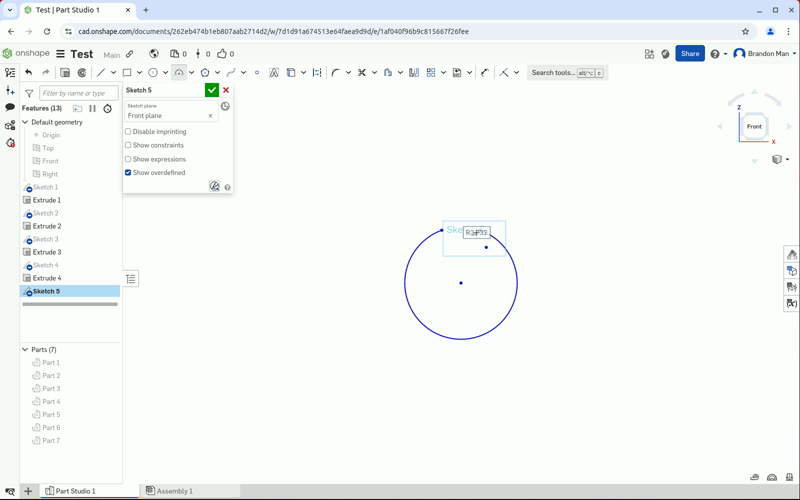
key_up(shift)
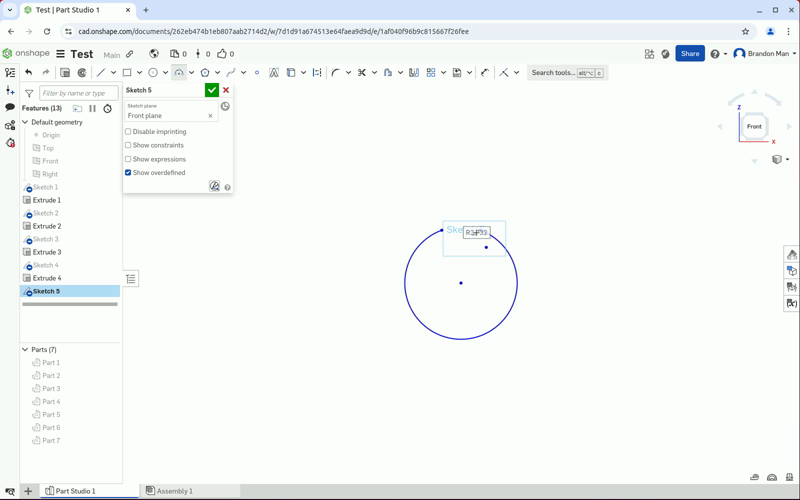
mouse_move(473, 234)
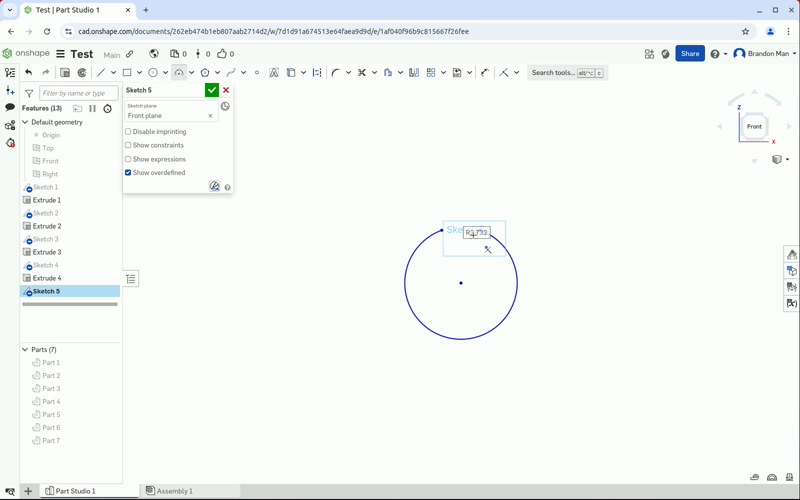
scroll(6)
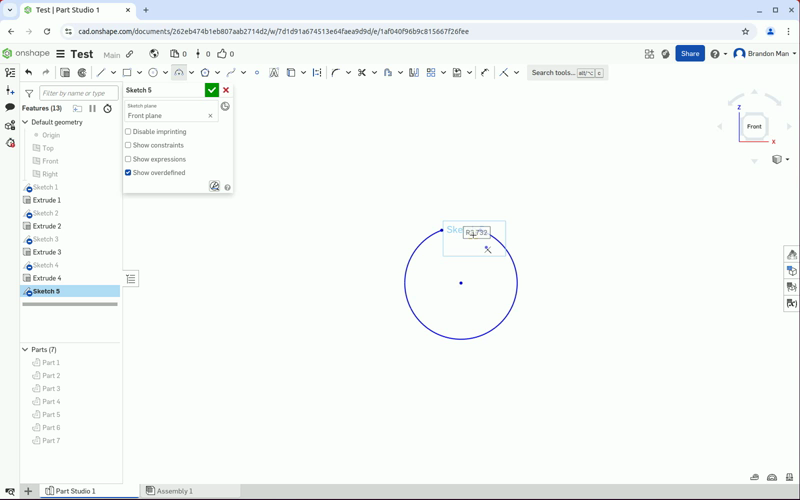
scroll(6)
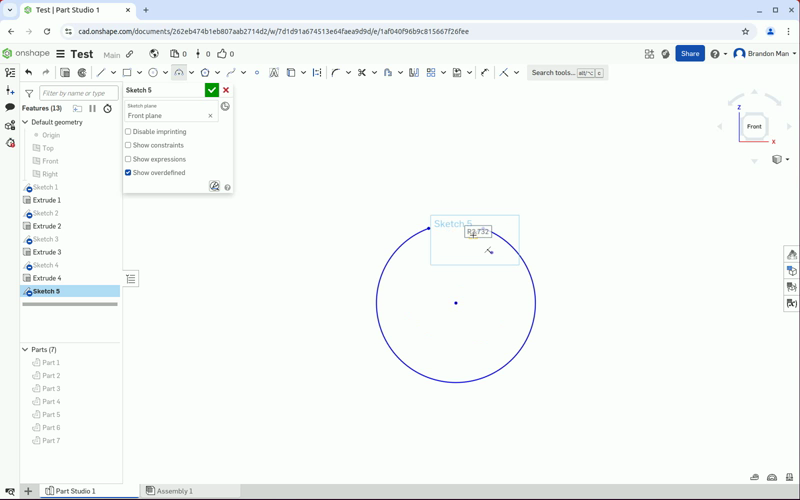
scroll(6)
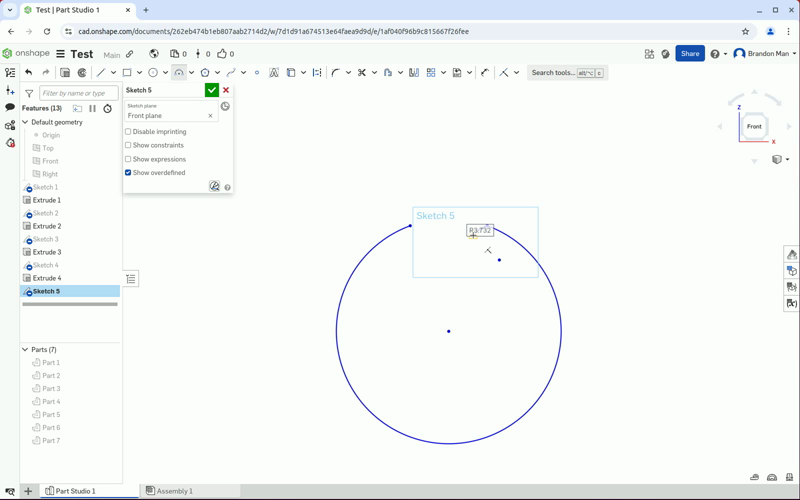
scroll(6)
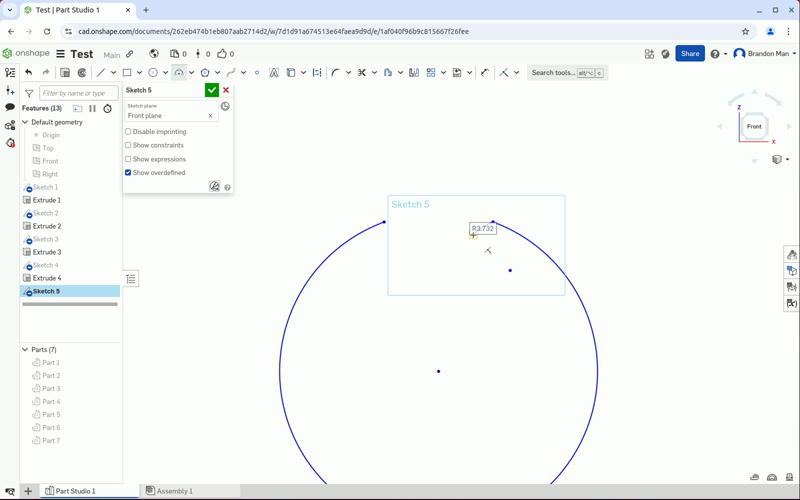
scroll(6)
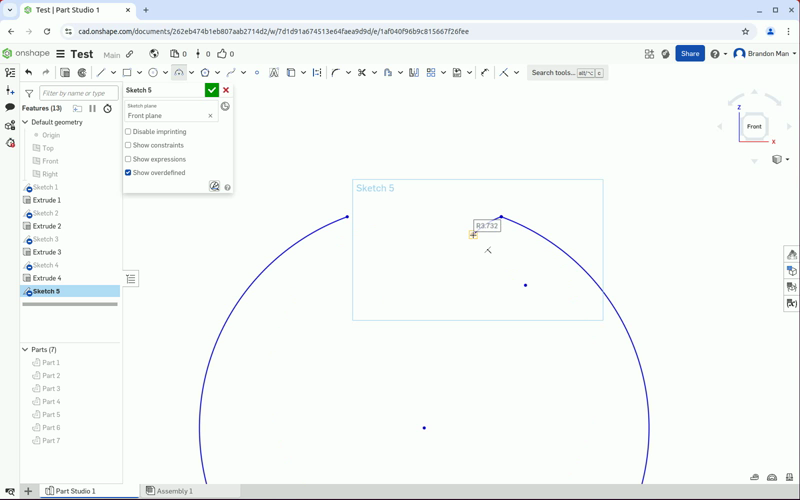
scroll(6)
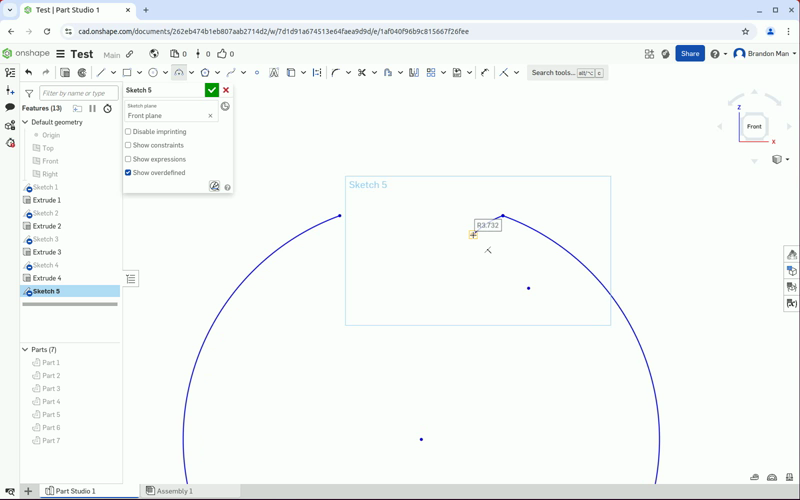
scroll(6)
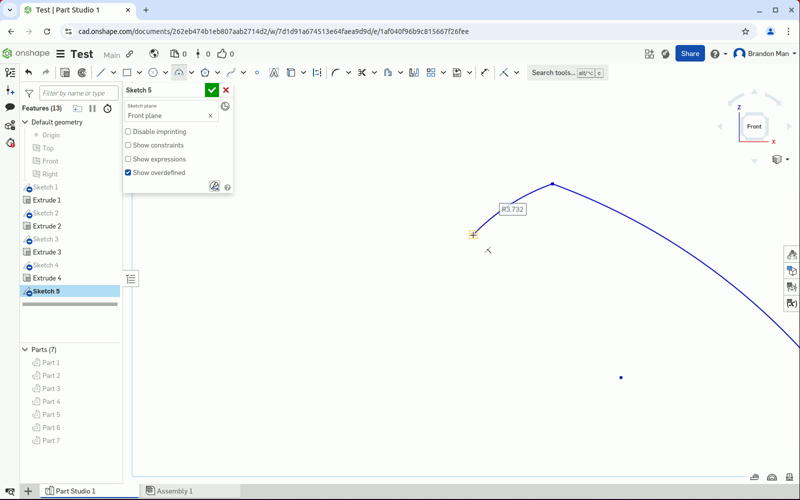
click(473, 234)
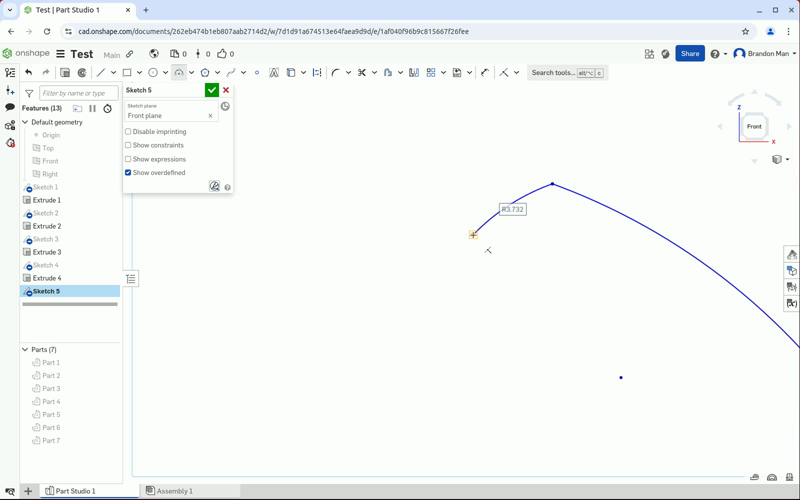
scroll(-6)
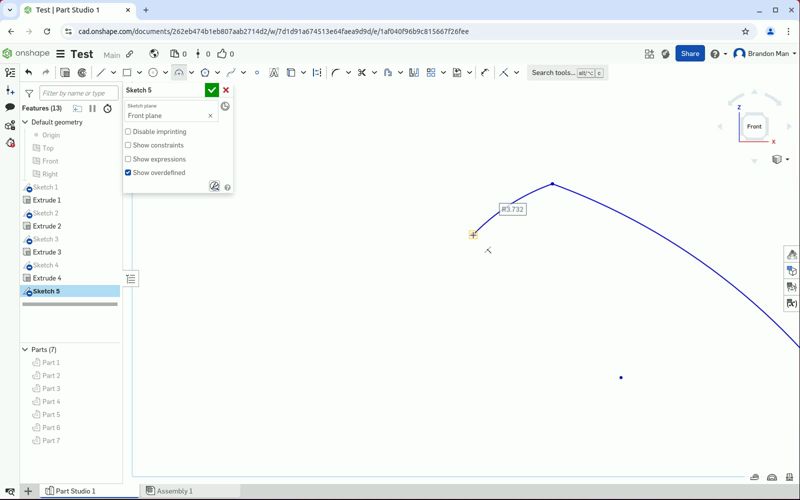
scroll(-6)
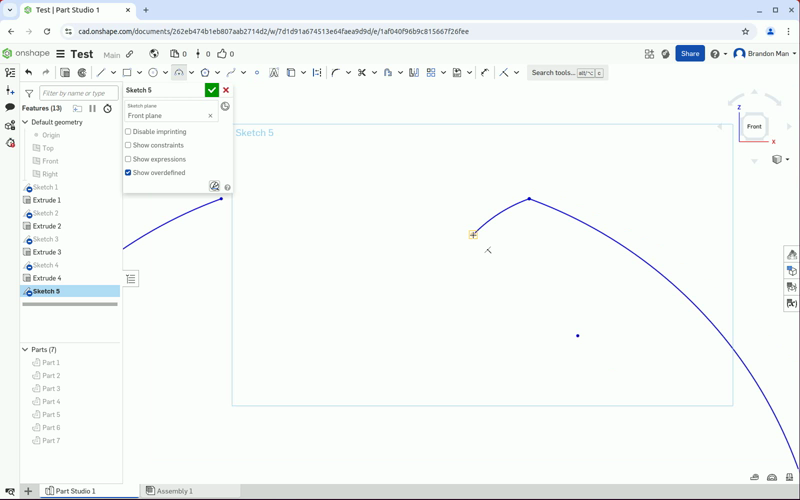
scroll(-6)
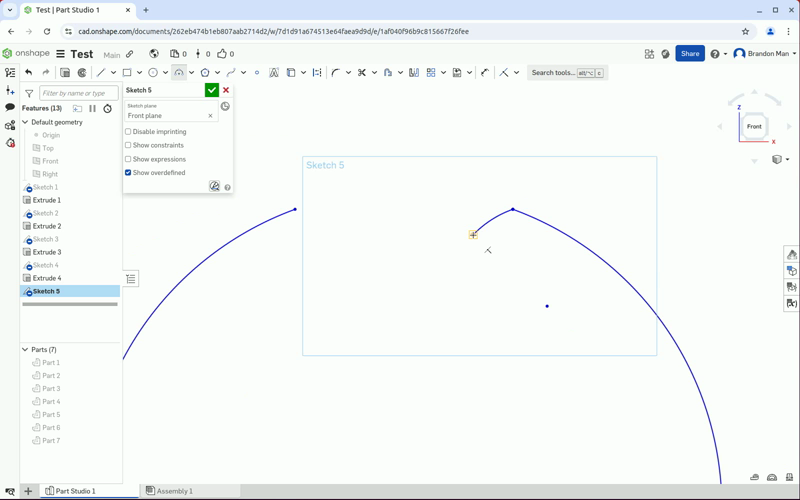
scroll(-6)
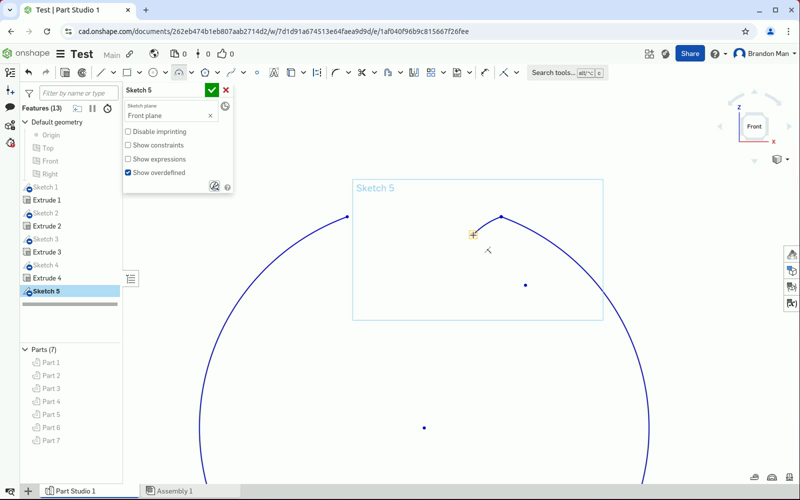
scroll(-6)
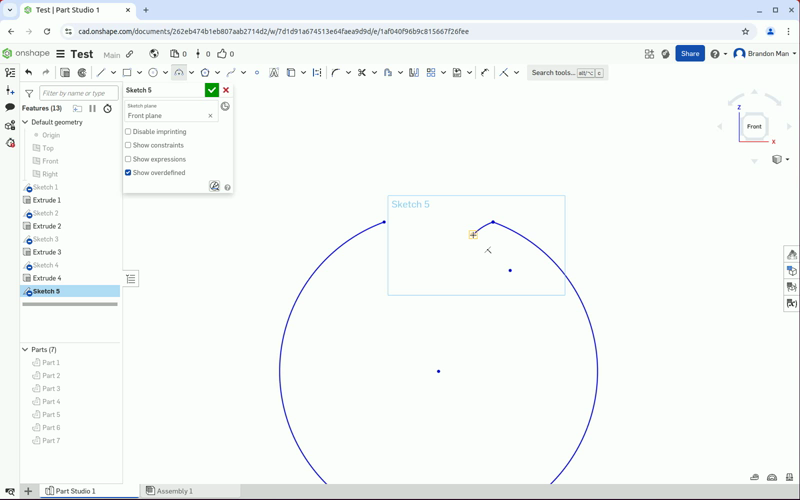
scroll(-6)
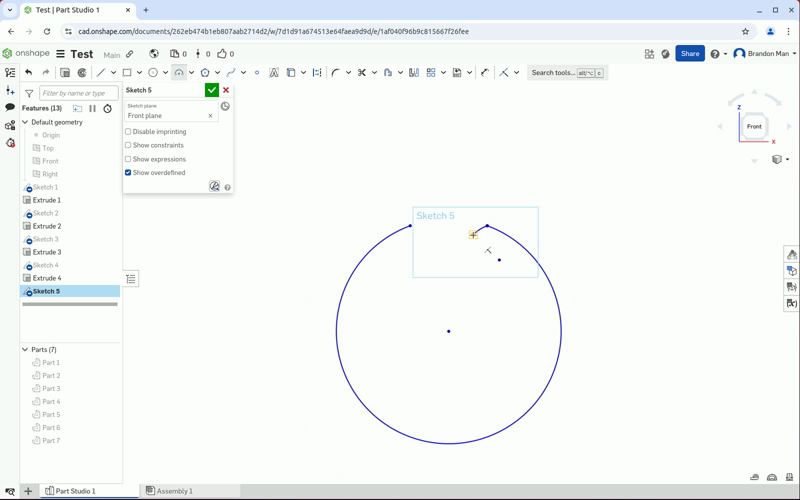
scroll(-6)
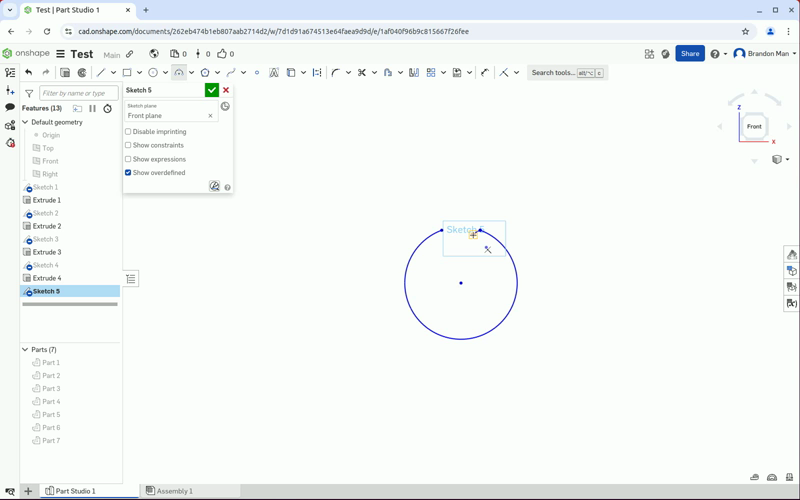
key_down(shift)
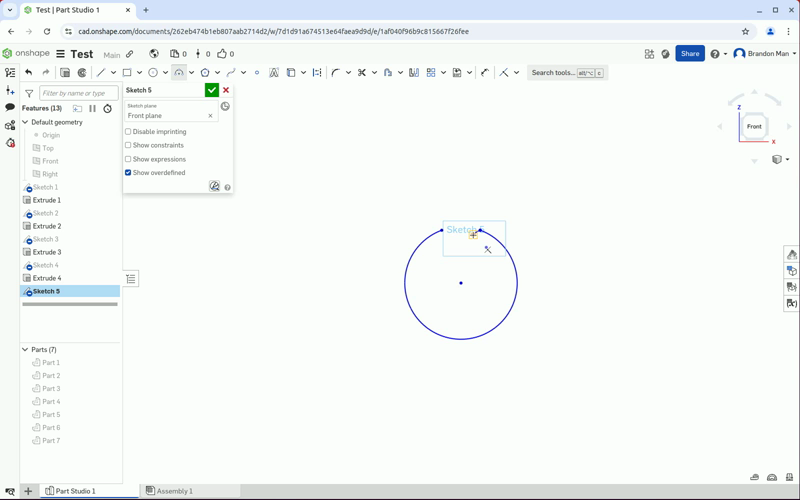
mouse_move(448, 234)
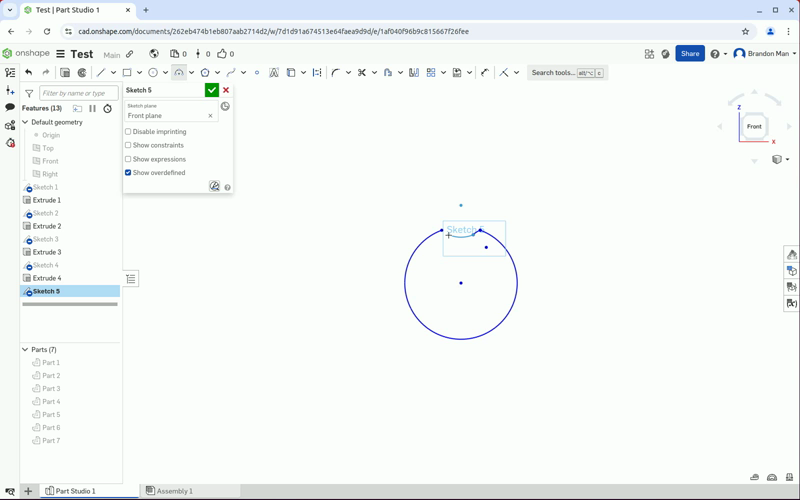
click(448, 234)
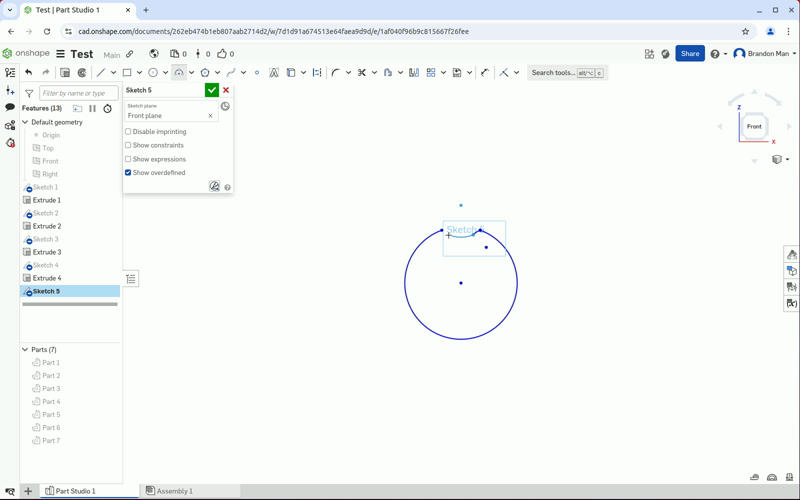
mouse_move(461, 332)
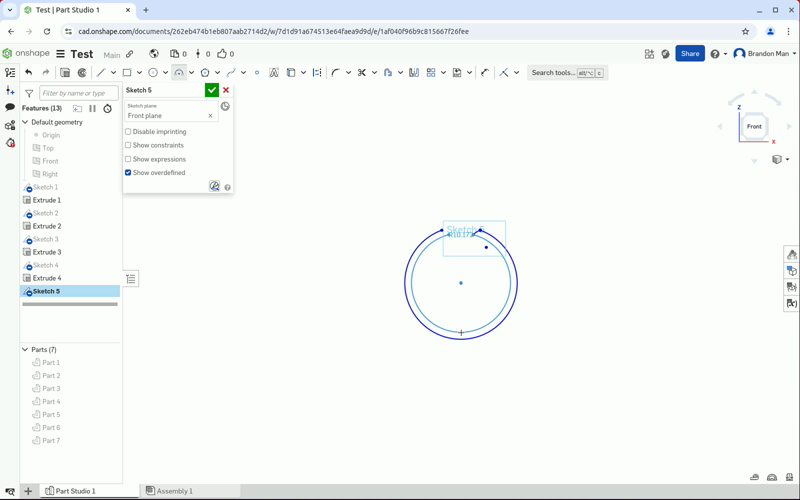
click(461, 332)
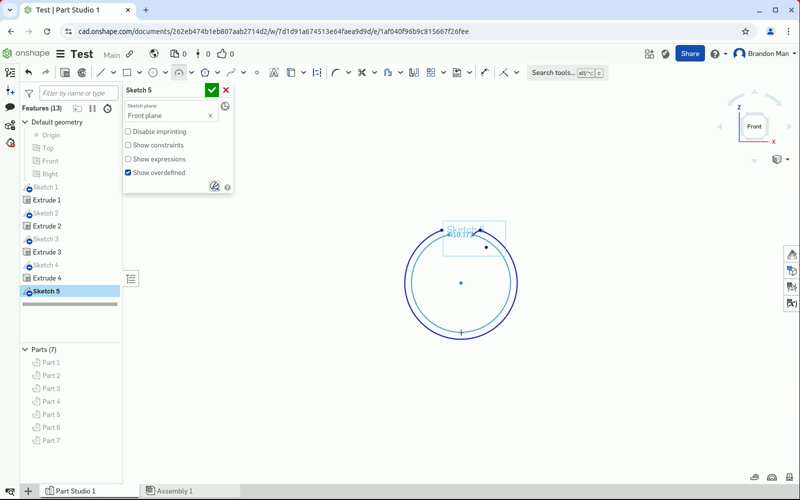
key_up(shift)
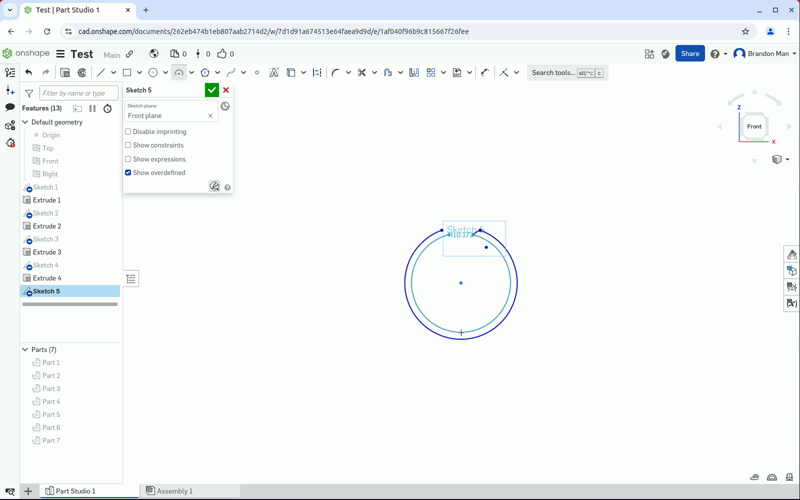
mouse_move(448, 234)
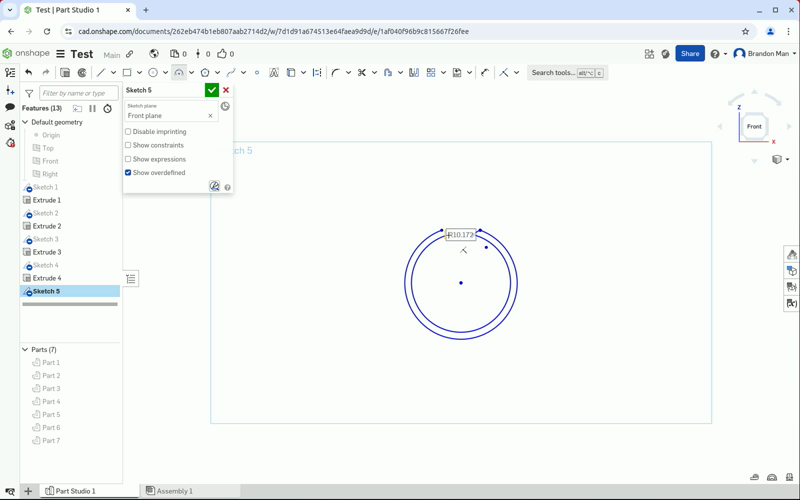
click(448, 234)
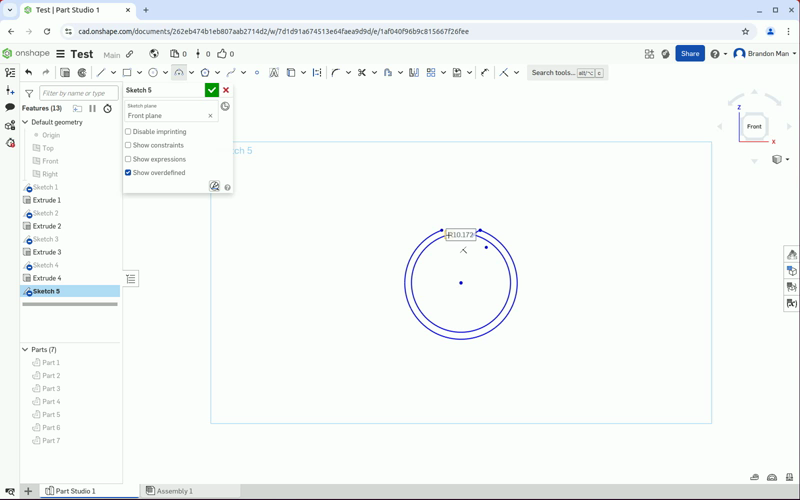
mouse_move(441, 230)
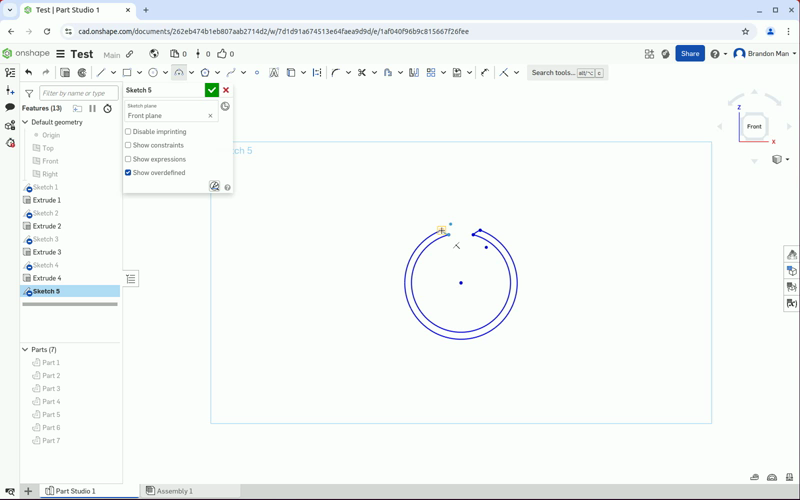
click(441, 230)
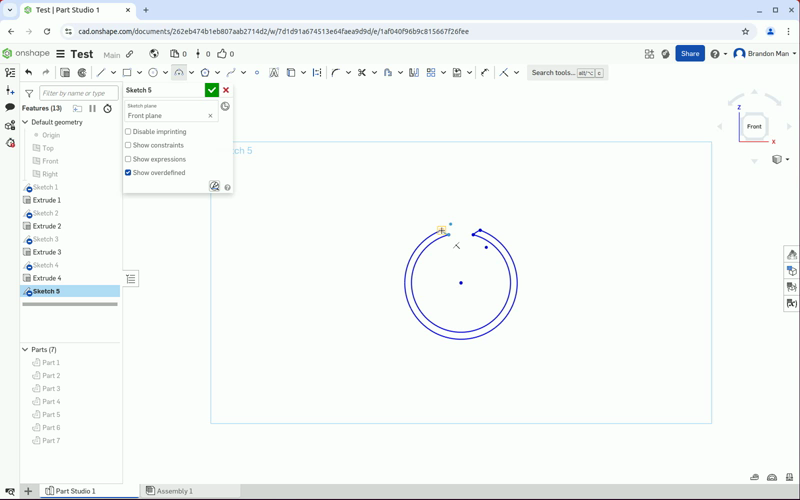
key_down(shift)
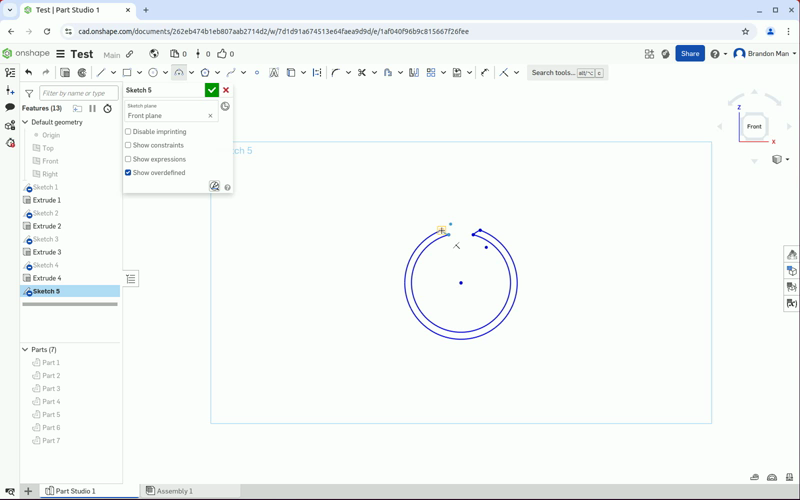
mouse_move(445, 232)
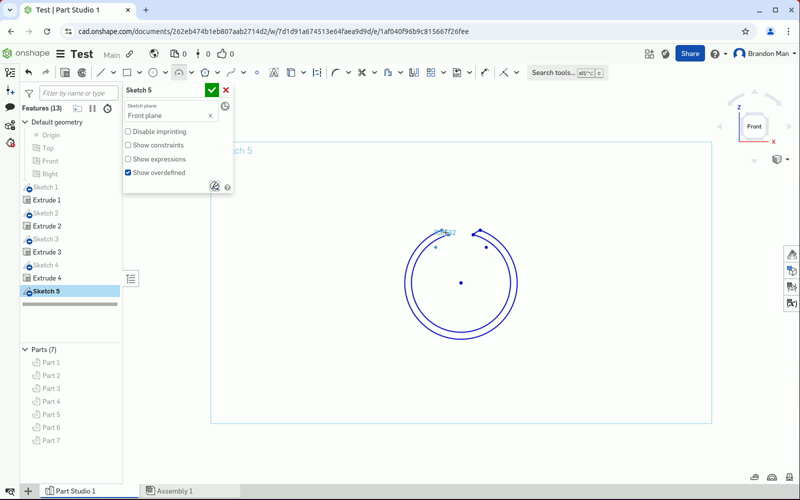
scroll(6)
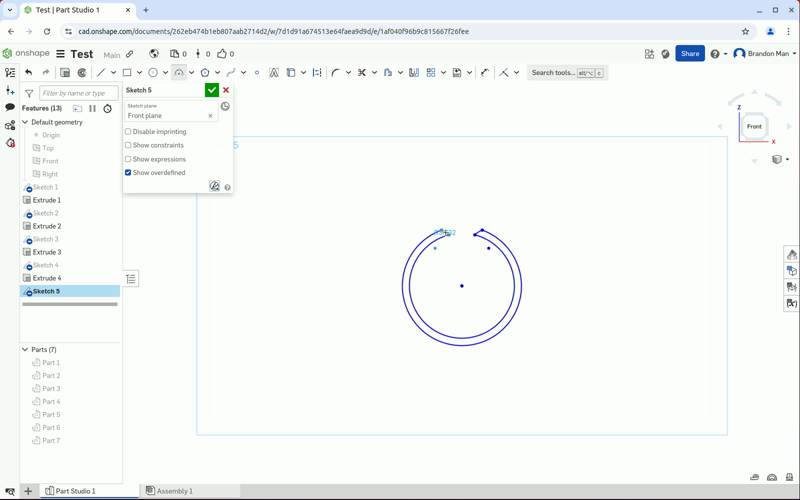
scroll(6)
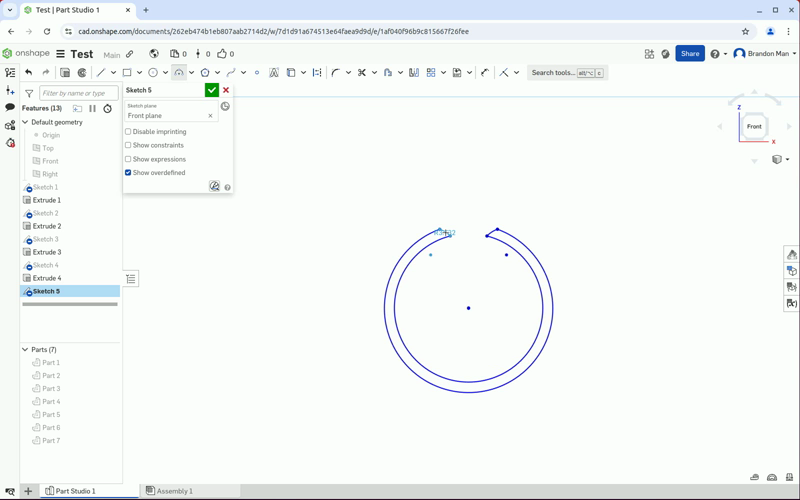
scroll(6)
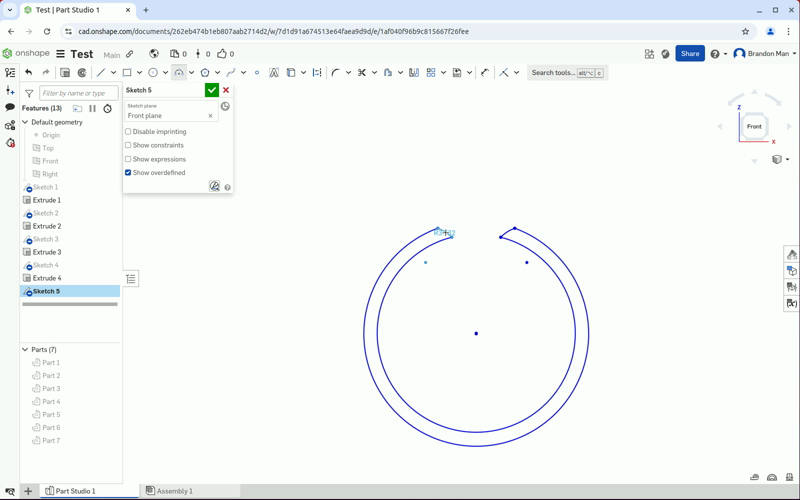
scroll(6)
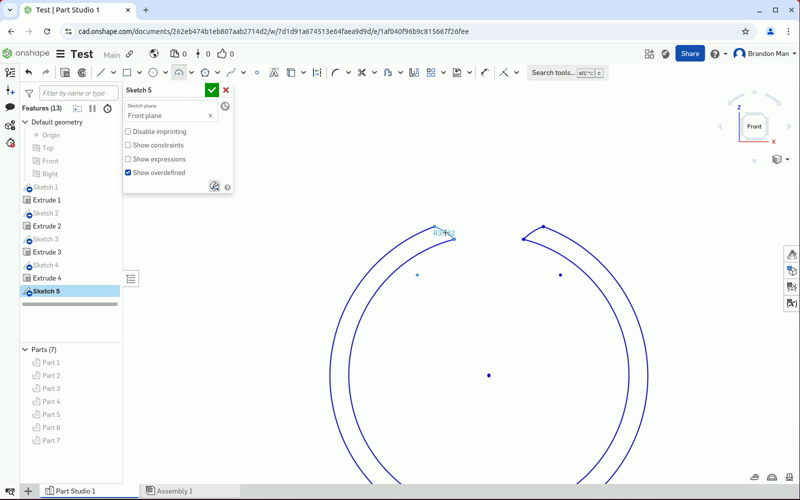
scroll(6)
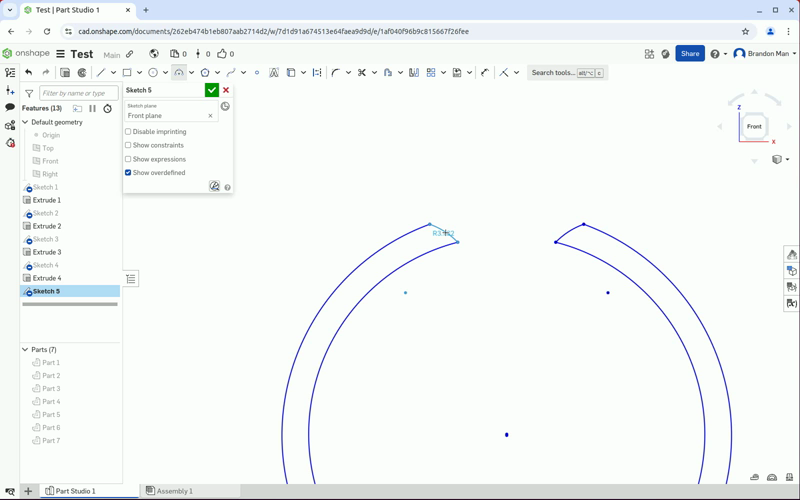
scroll(6)
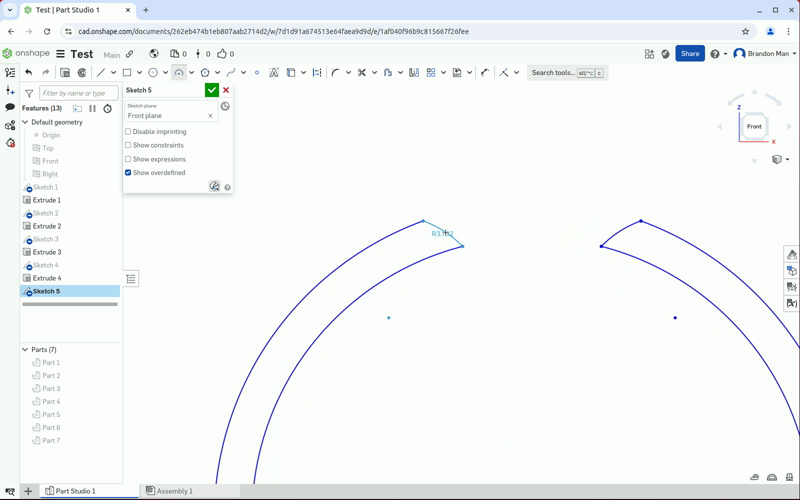
scroll(6)
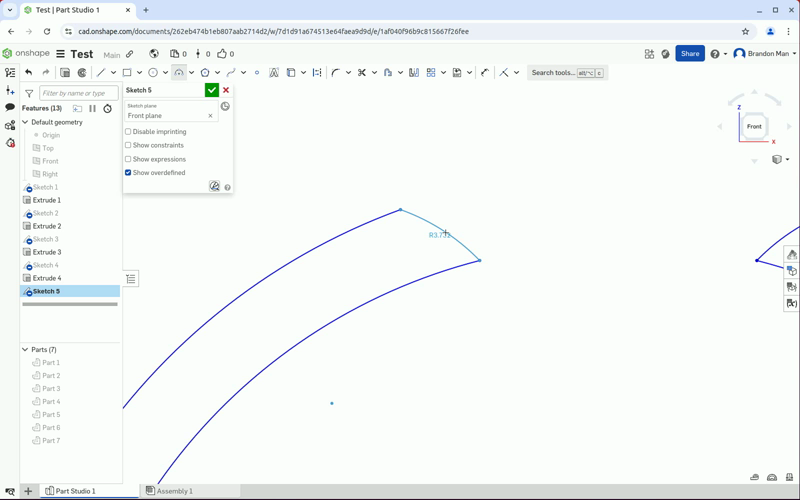
click(445, 232)
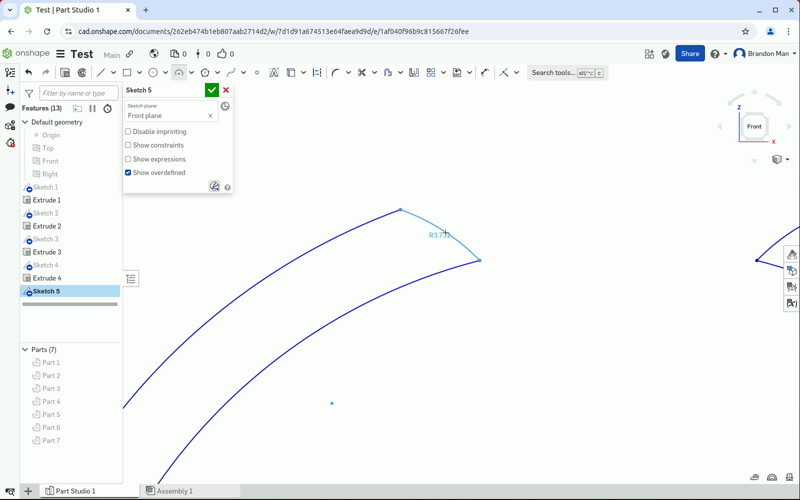
scroll(-6)
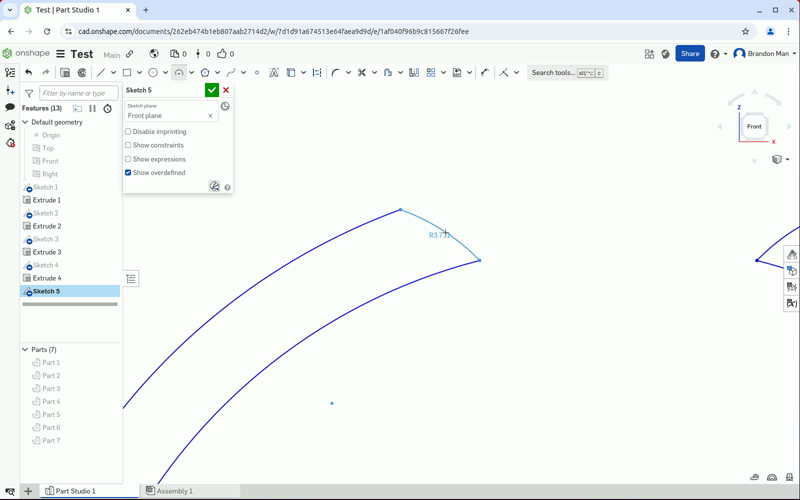
scroll(-6)
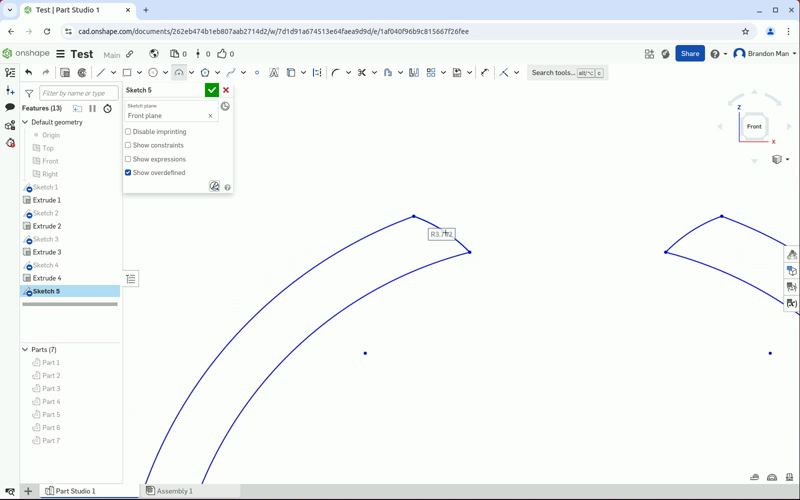
scroll(-6)
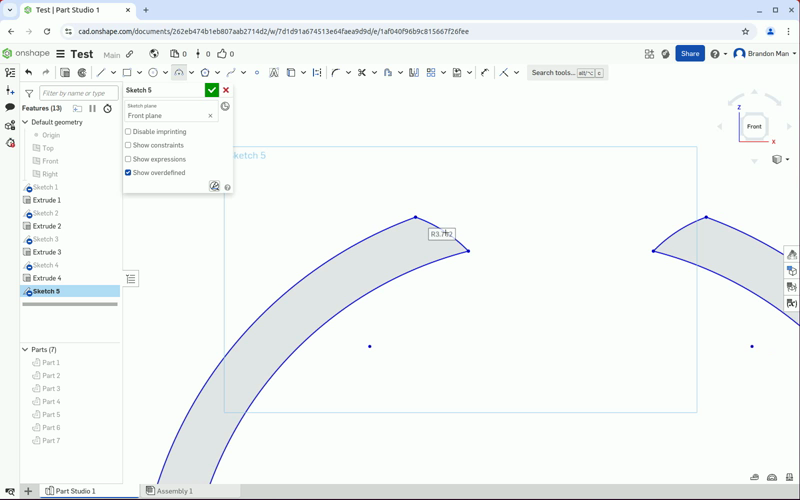
scroll(-6)
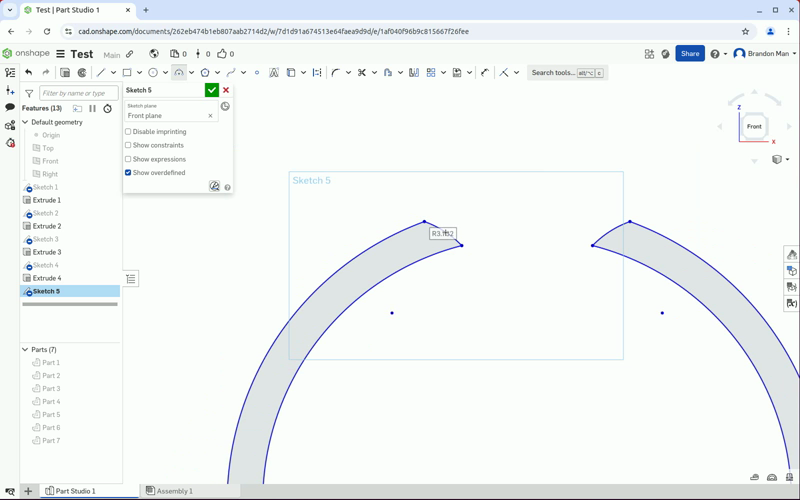
scroll(-6)
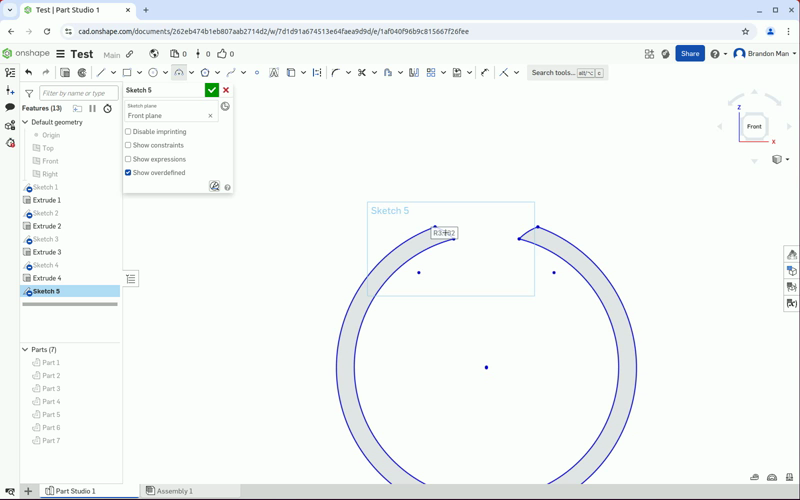
scroll(-6)
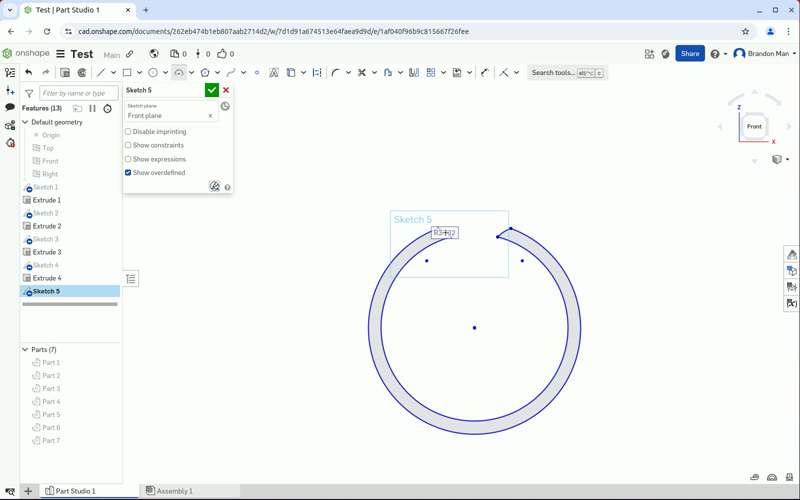
scroll(-6)
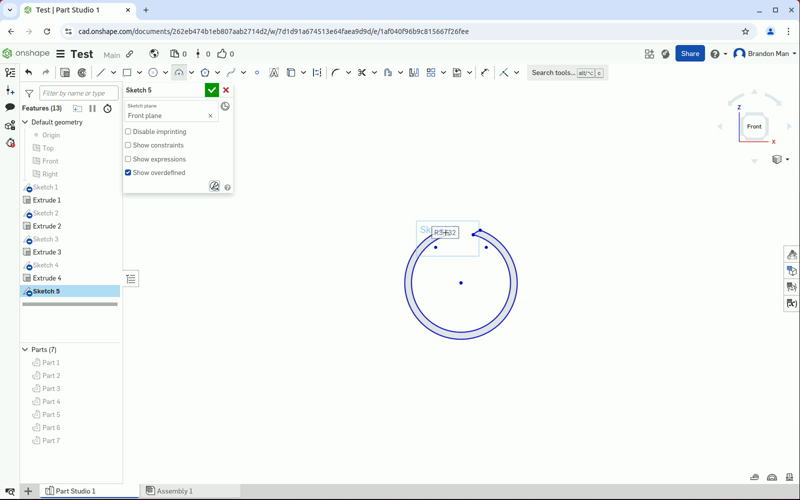
key_up(shift)
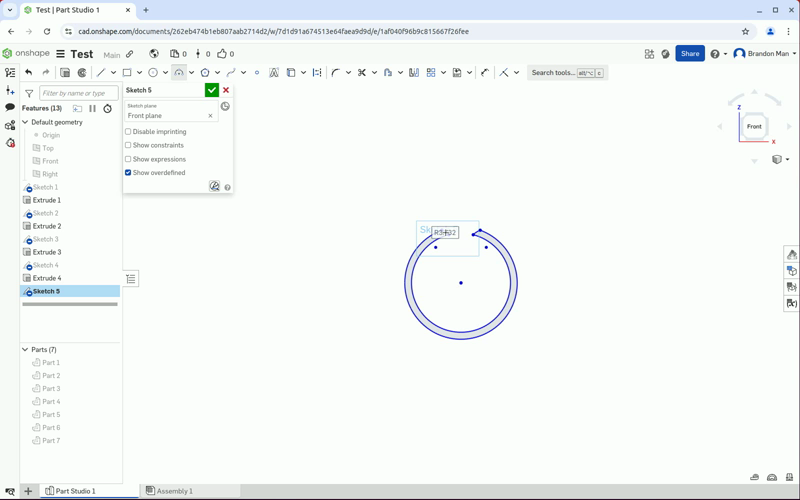
key(esc)
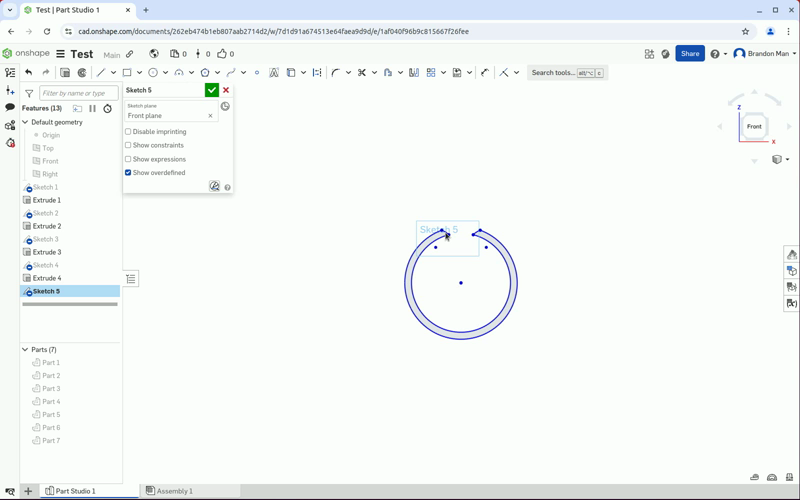
mouse_move(417, 315)
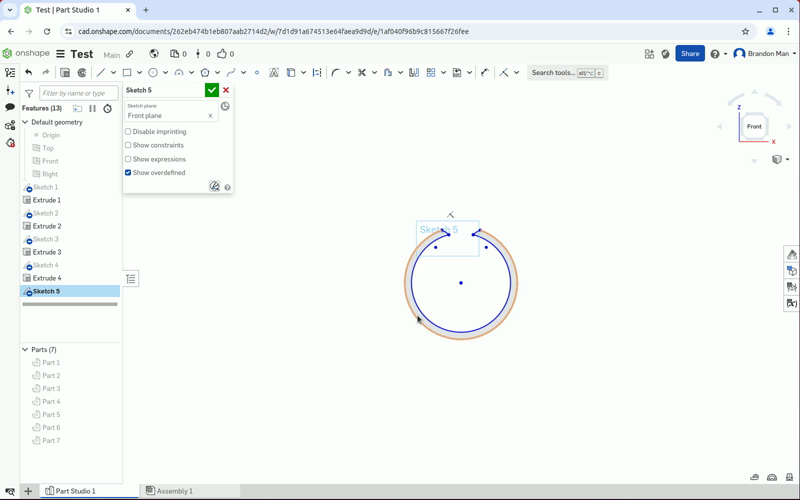
click(417, 315)
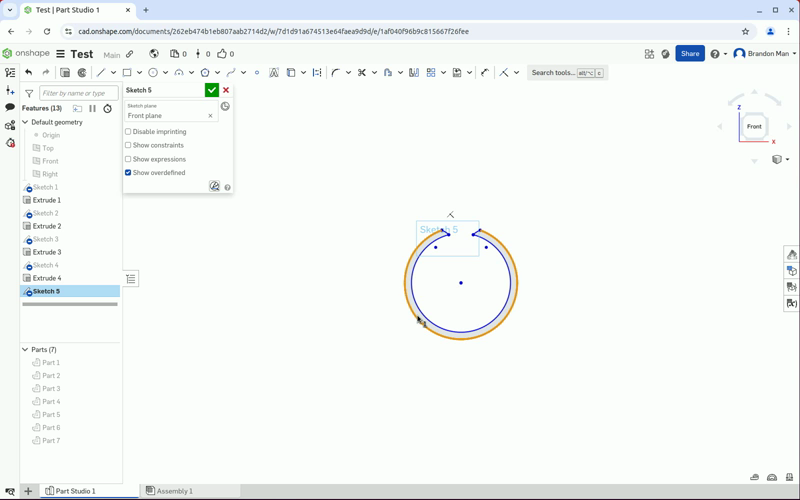
mouse_move(73, 352)
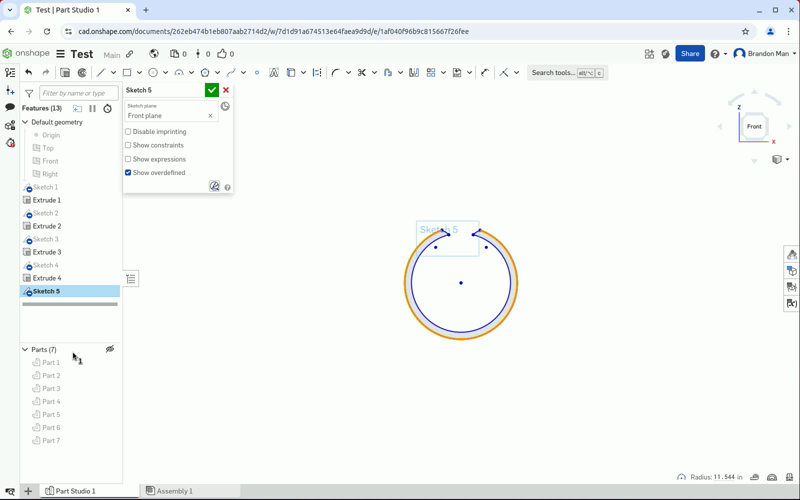
key(shift+y)
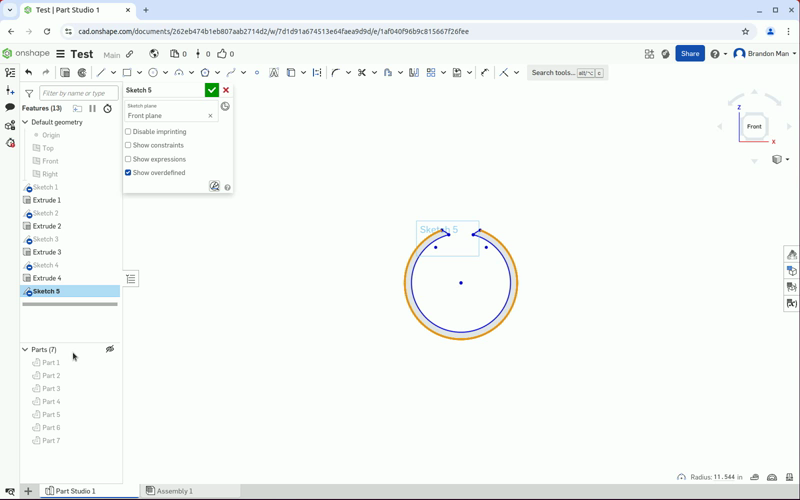
key(shift+e)
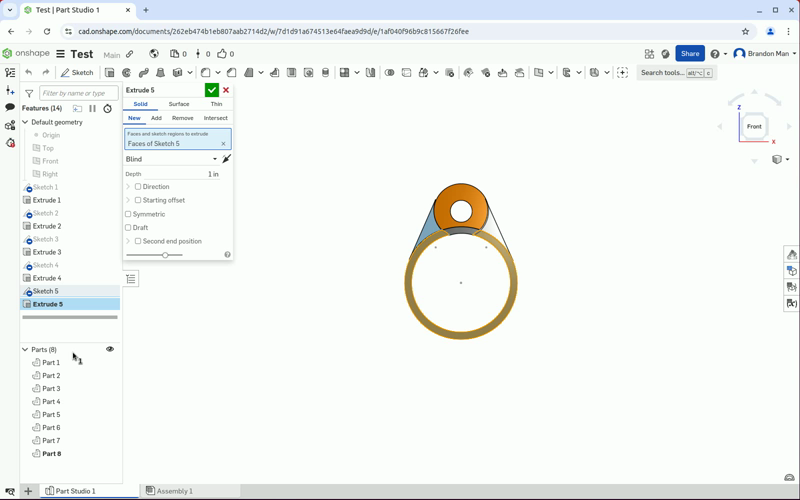
mouse_move(143, 106)
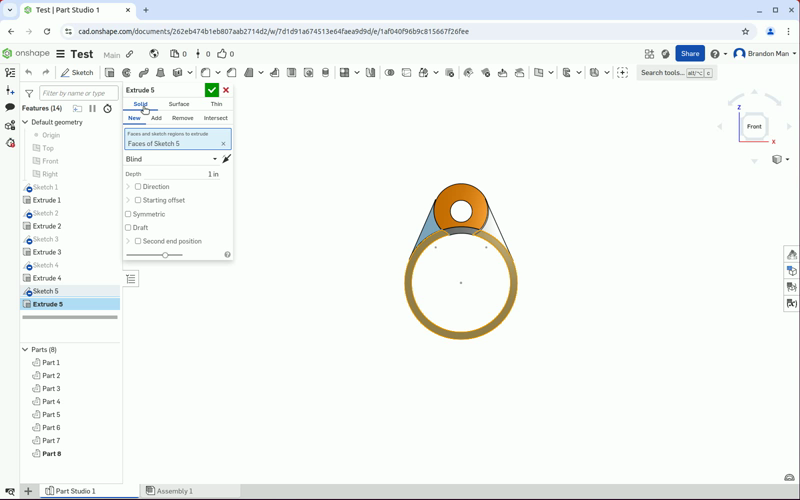
click(143, 106)
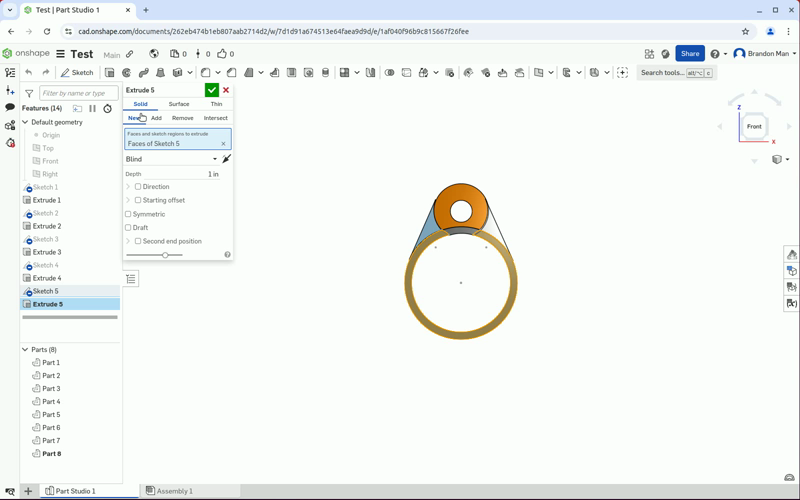
mouse_move(137, 120)
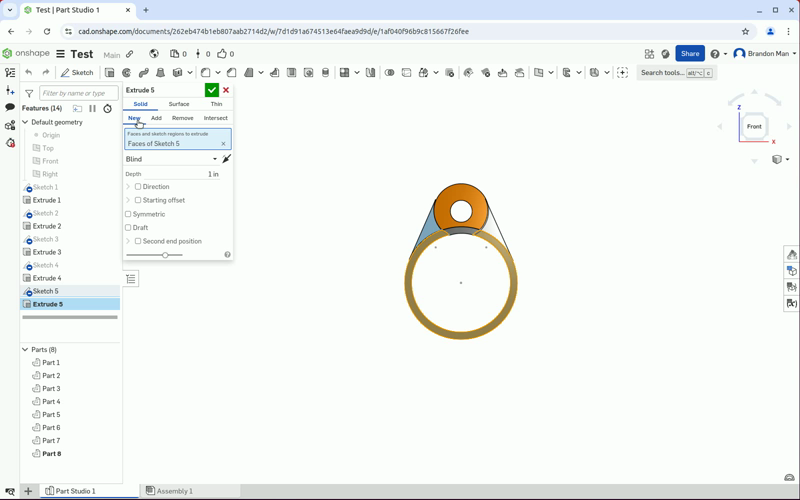
click(137, 120)
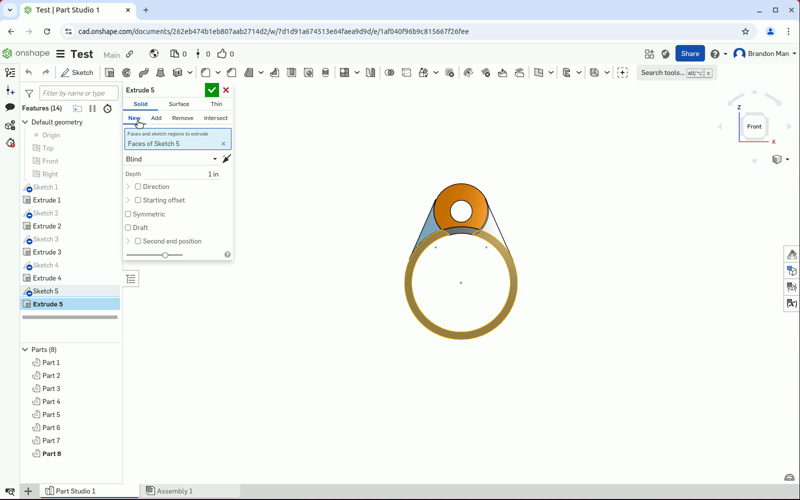
key(tab, 4)
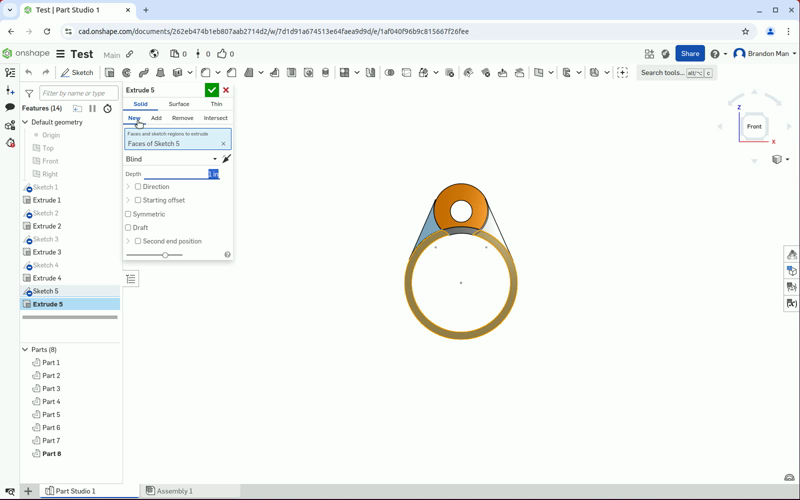
text(3.611)
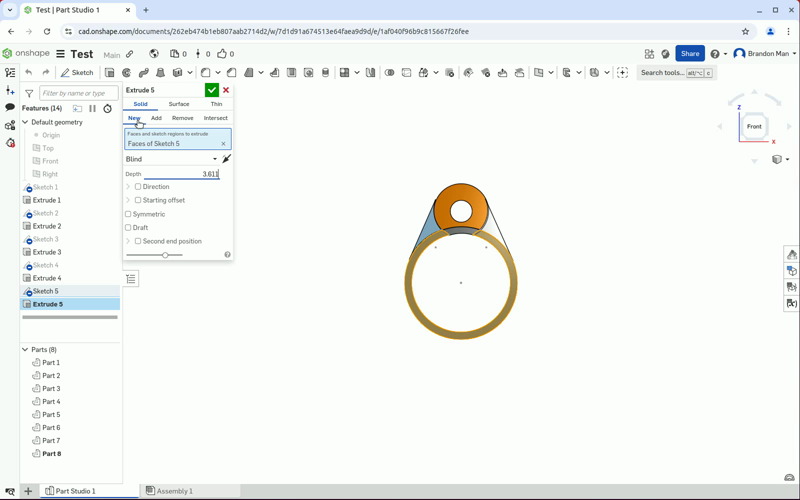
key(enter)
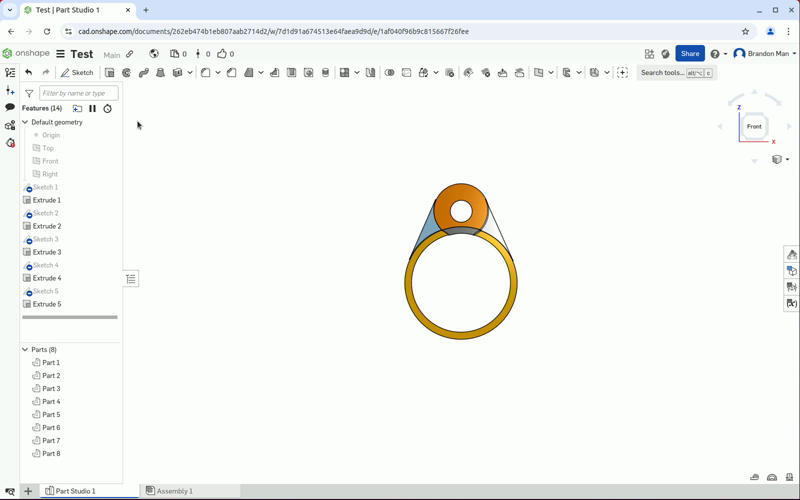
key(shift+h)
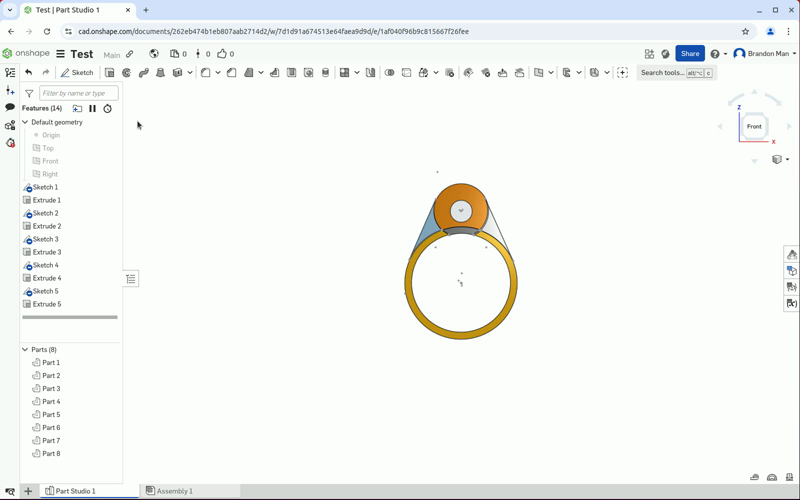
key(shift+h)
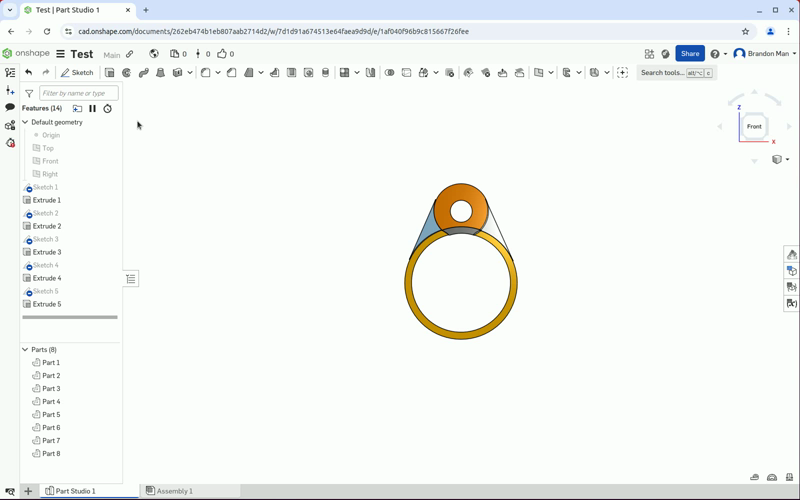
mouse_move(73, 189)
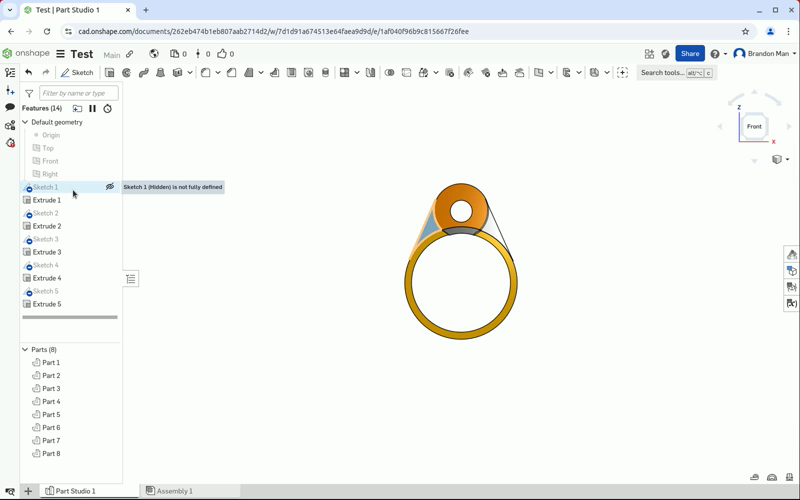
click(73, 189)
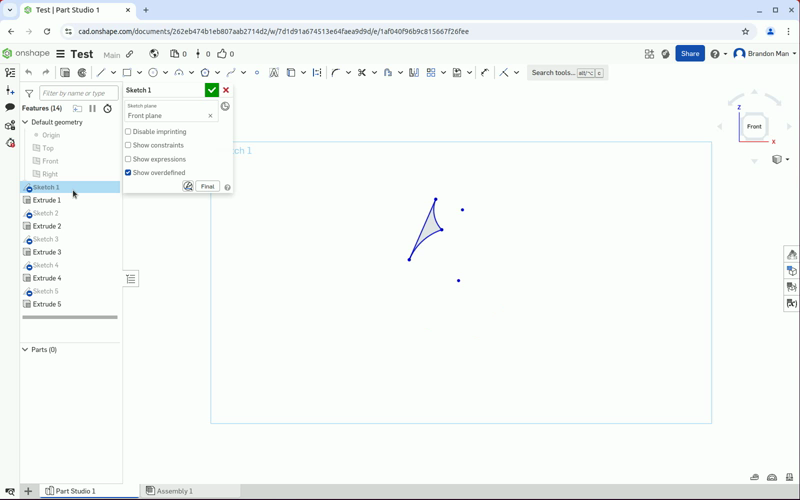
mouse_move(229, 92)
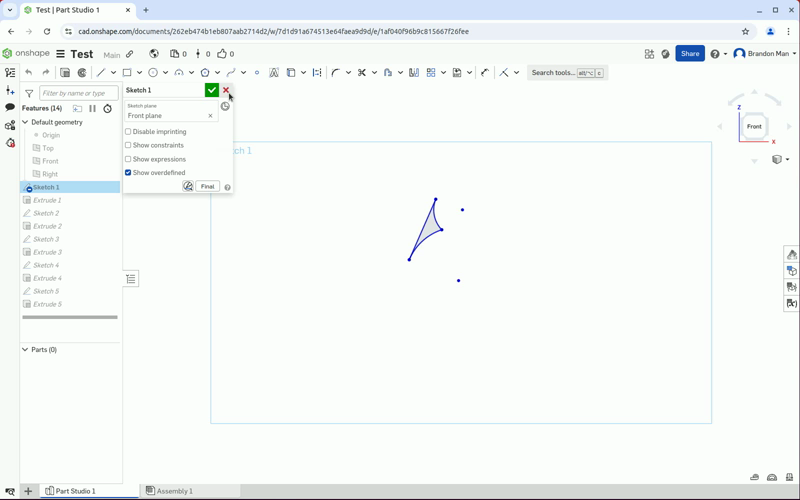
click(229, 92)
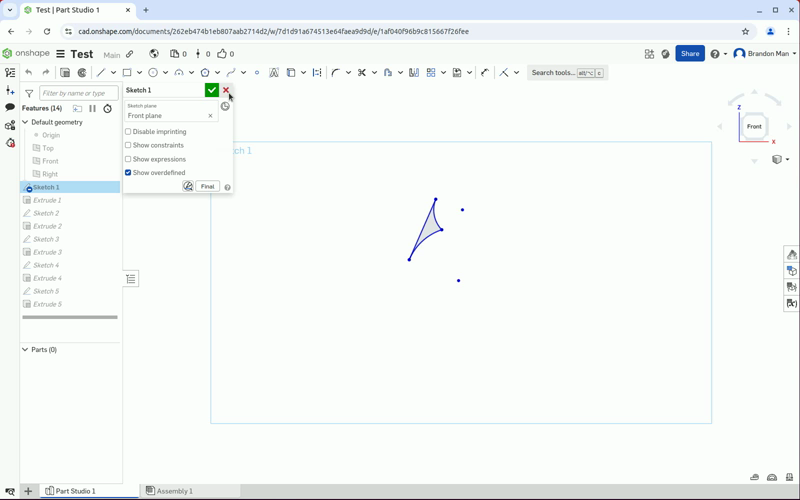
key(shift+s)
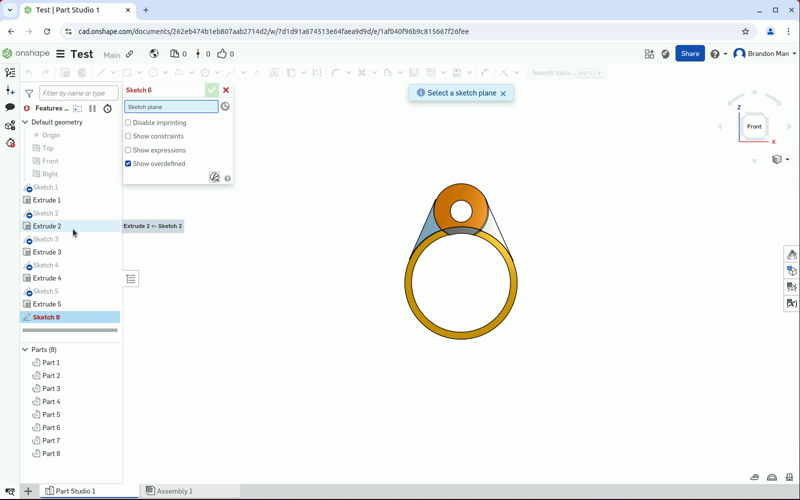
scroll(3)
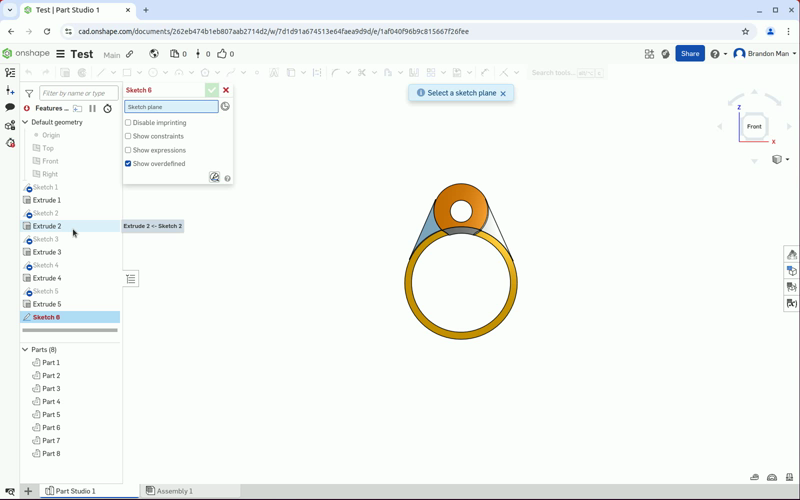
mouse_move(73, 163)
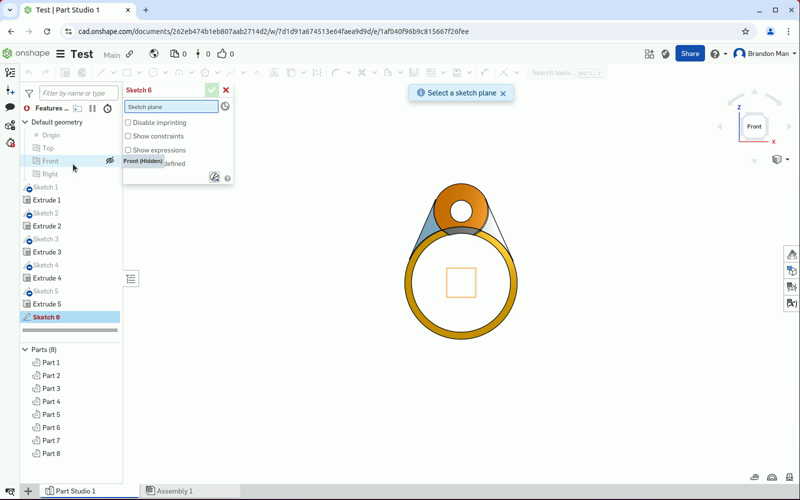
click(73, 163)
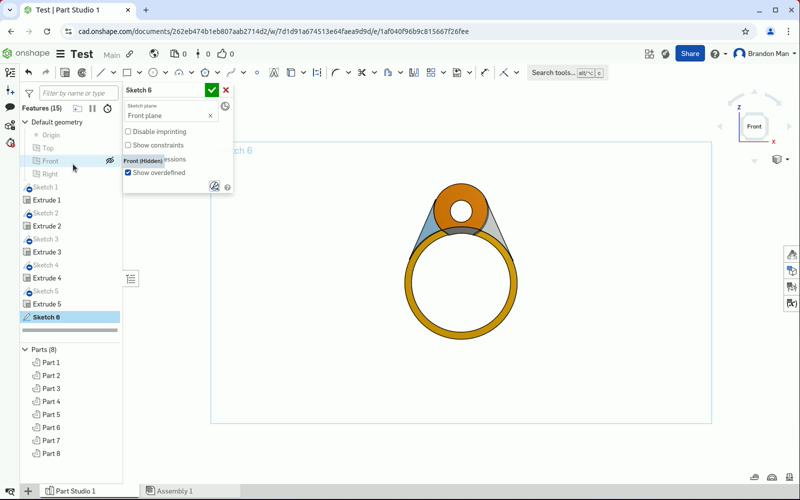
mouse_move(73, 352)
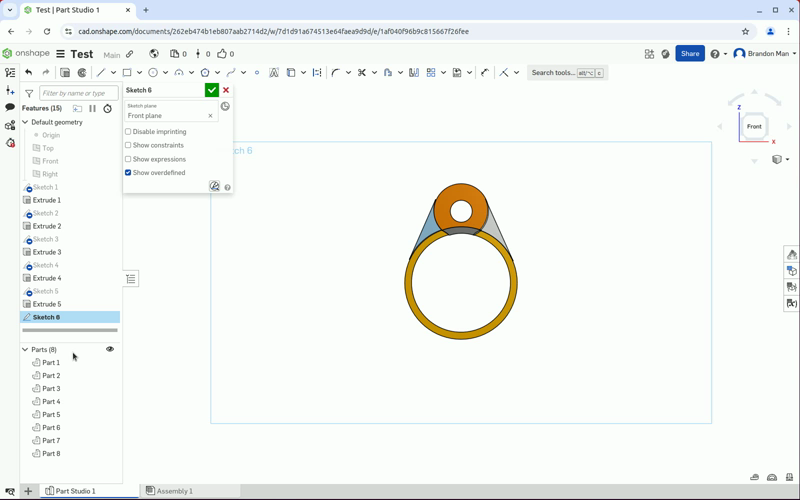
key(y)
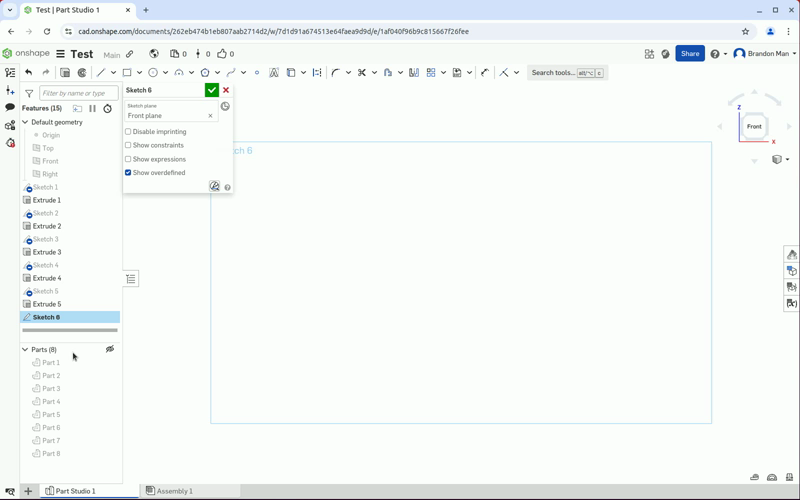
key(a)
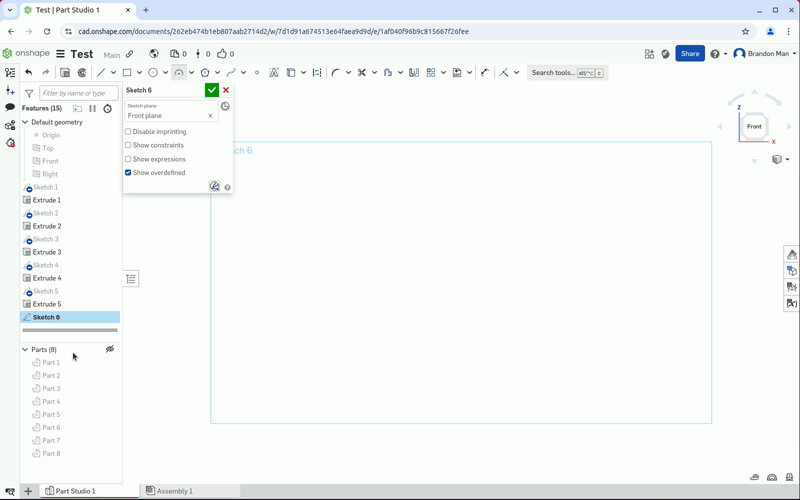
key_down(shift)
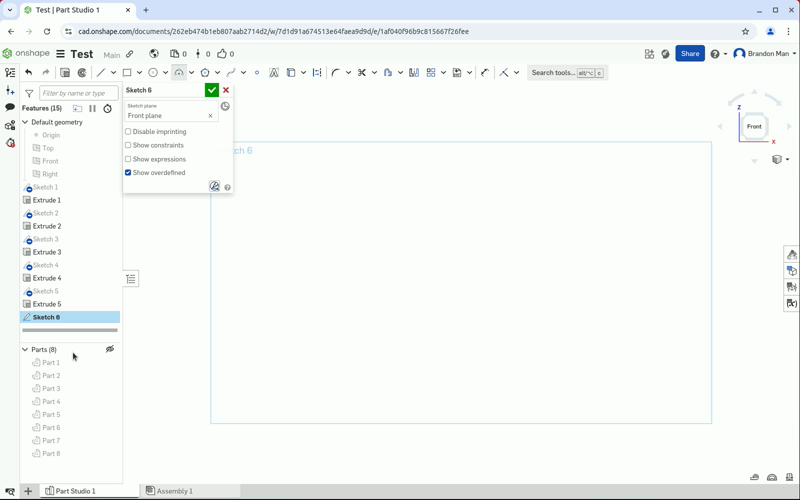
mouse_move(449, 234)
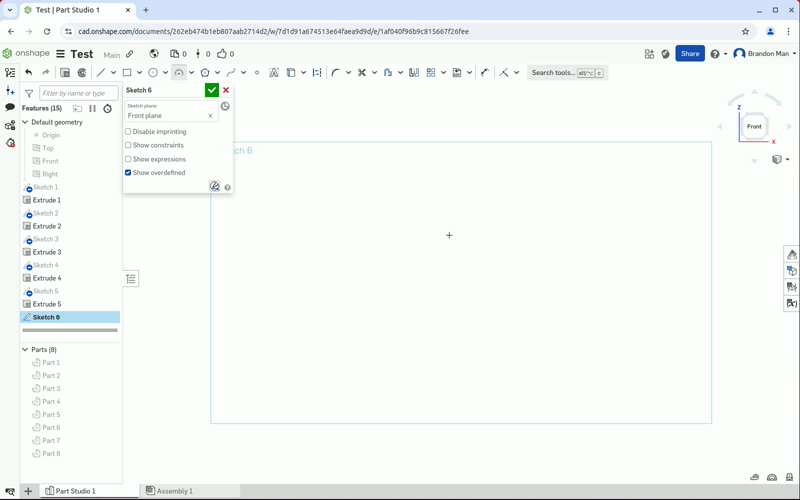
click(449, 234)
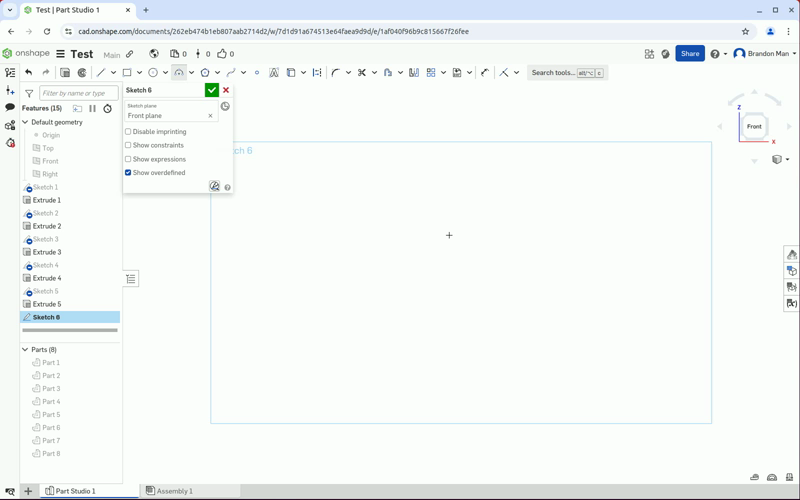
key_up(shift)
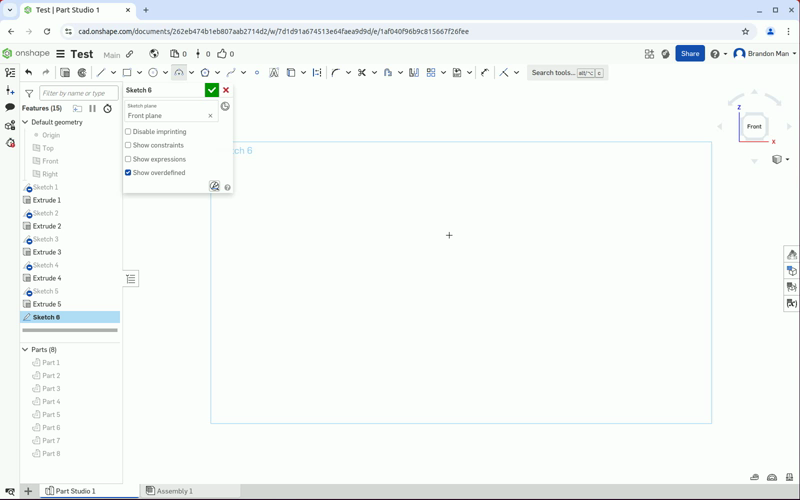
key_down(shift)
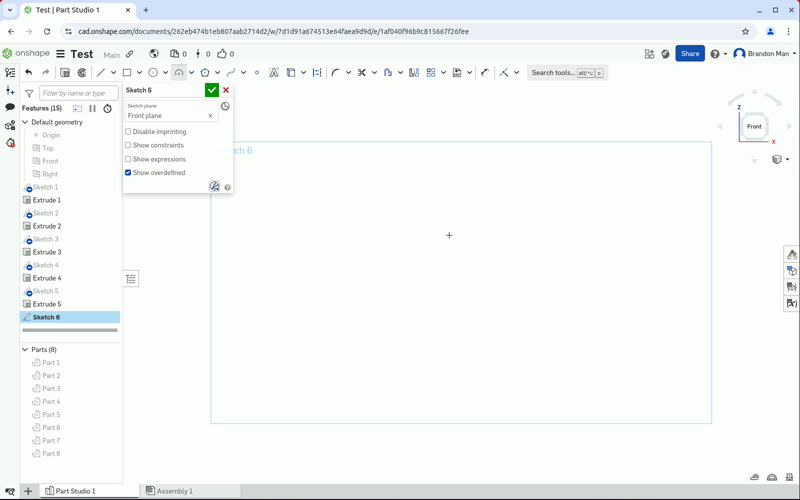
mouse_move(473, 234)
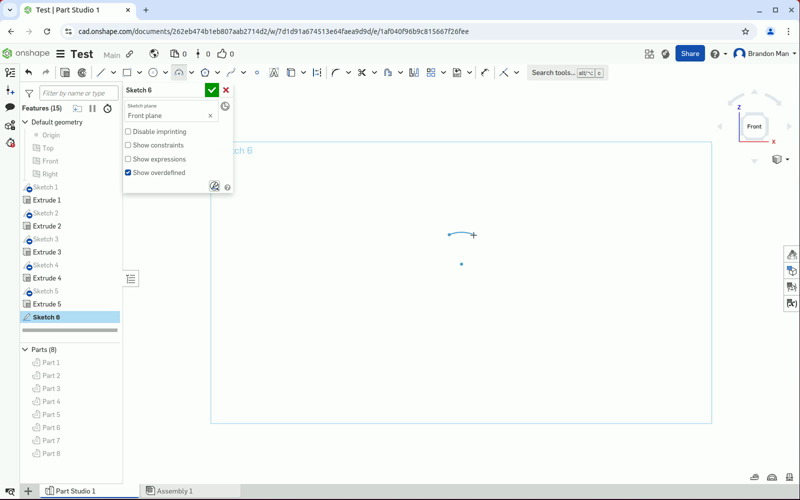
click(473, 234)
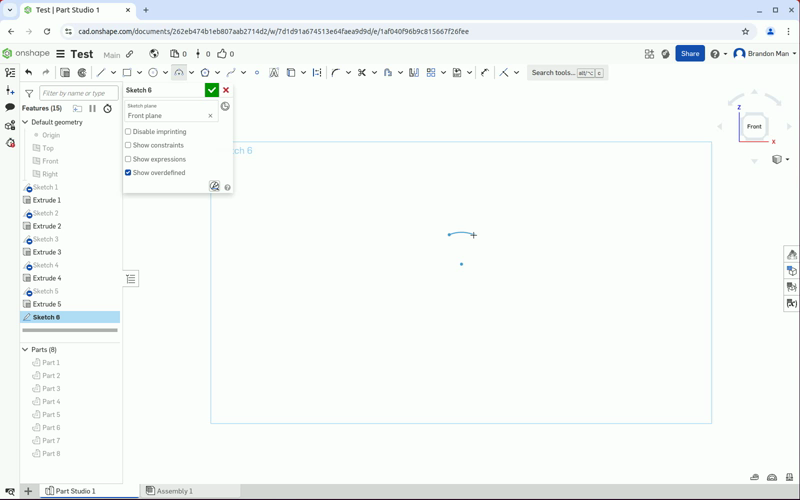
mouse_move(461, 334)
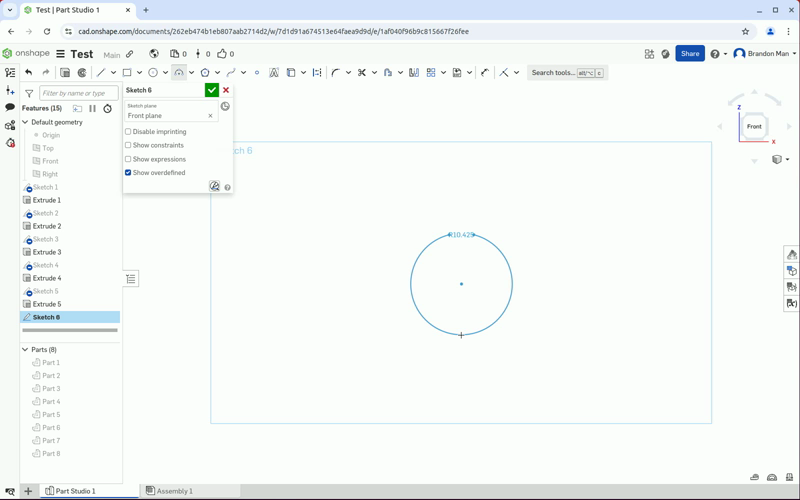
click(461, 334)
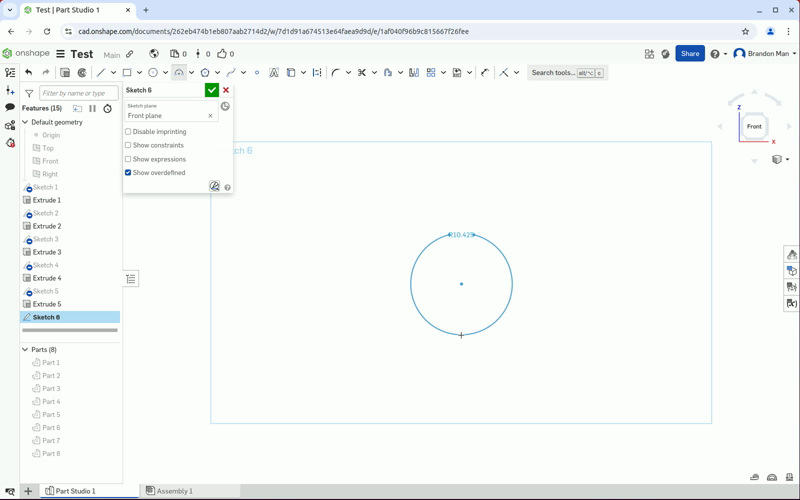
key_up(shift)
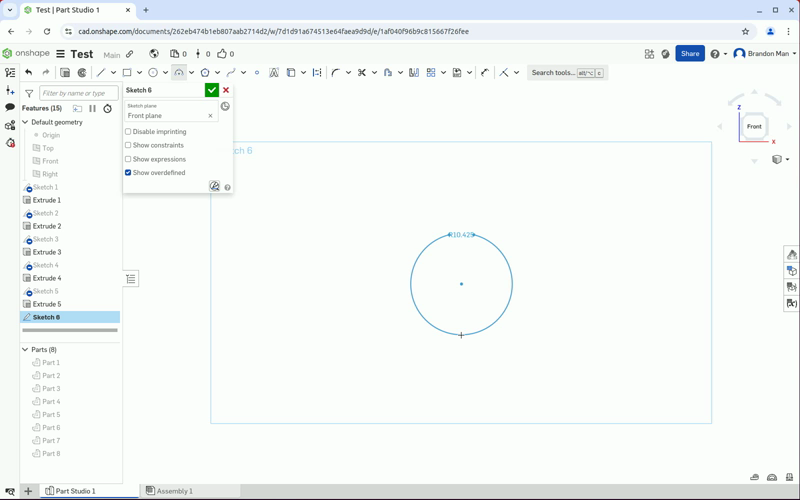
mouse_move(473, 234)
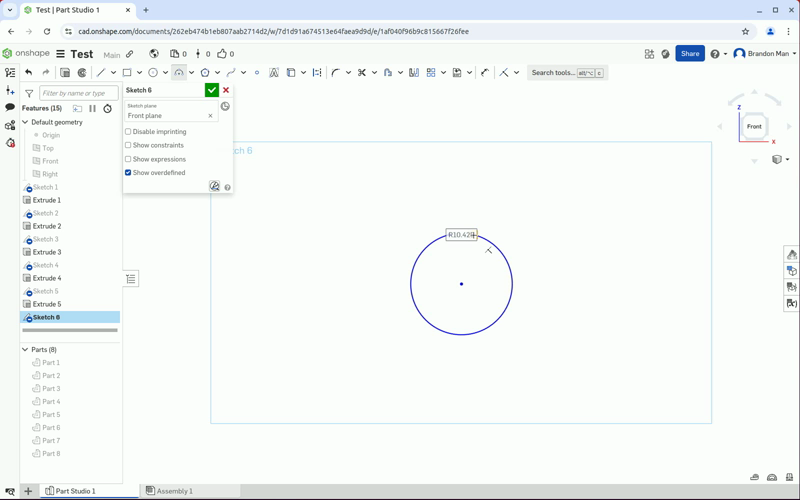
click(473, 234)
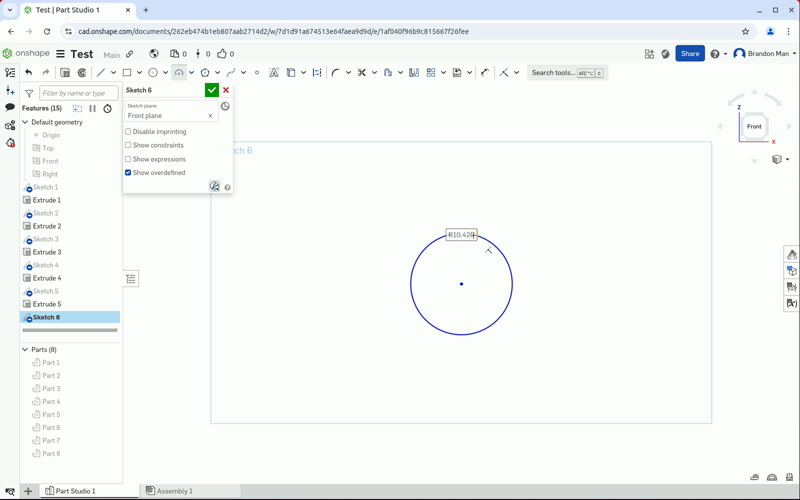
mouse_move(449, 234)
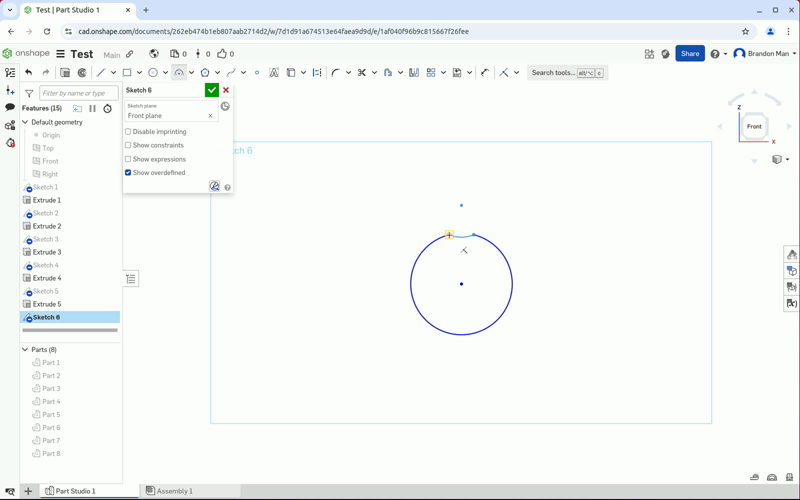
click(449, 234)
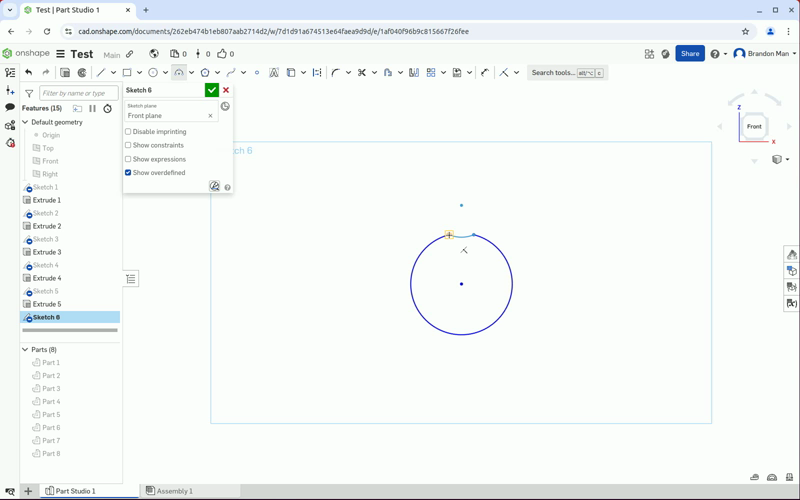
key_down(shift)
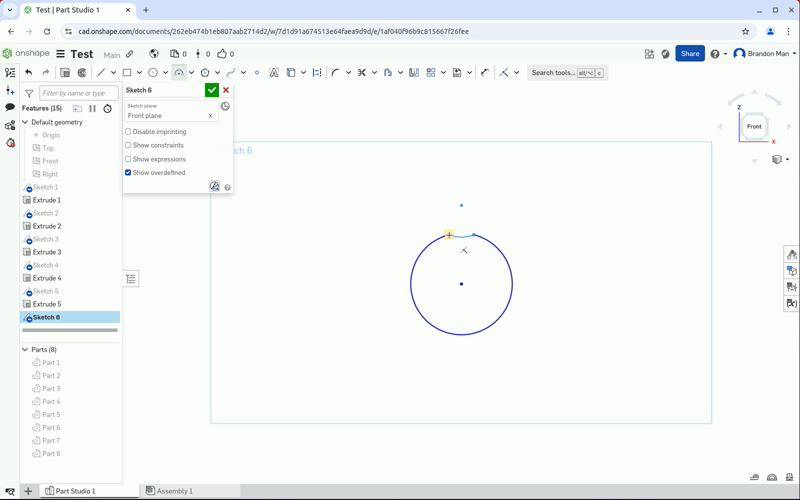
mouse_move(461, 237)
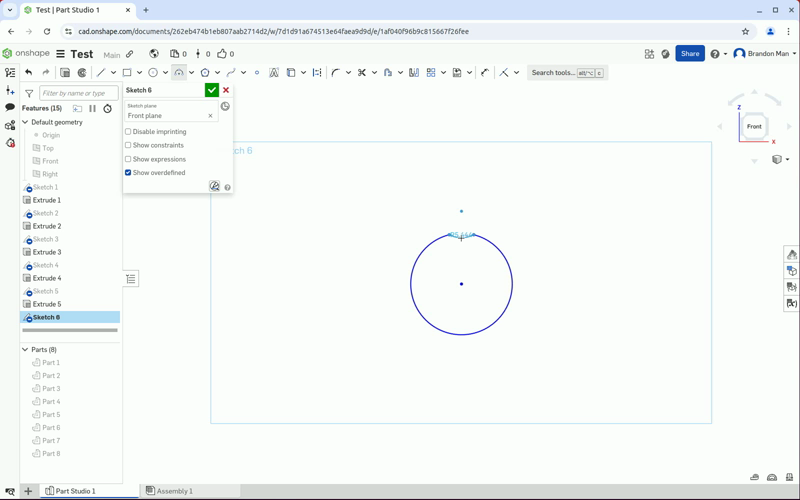
click(461, 237)
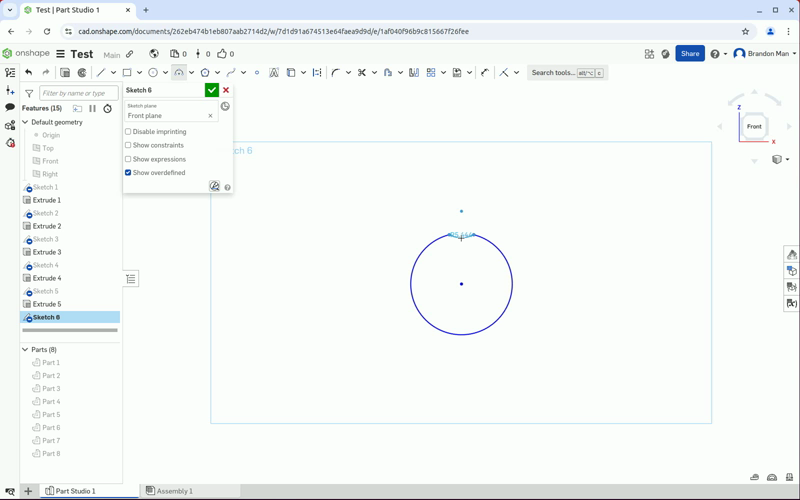
key_up(shift)
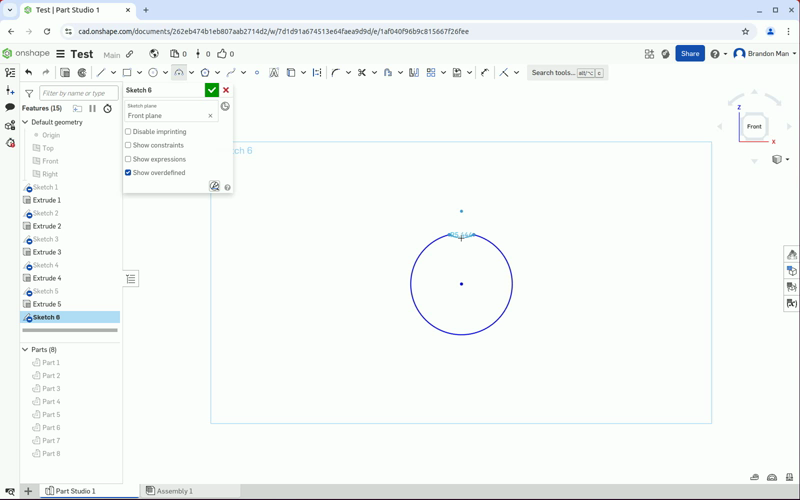
key(esc)
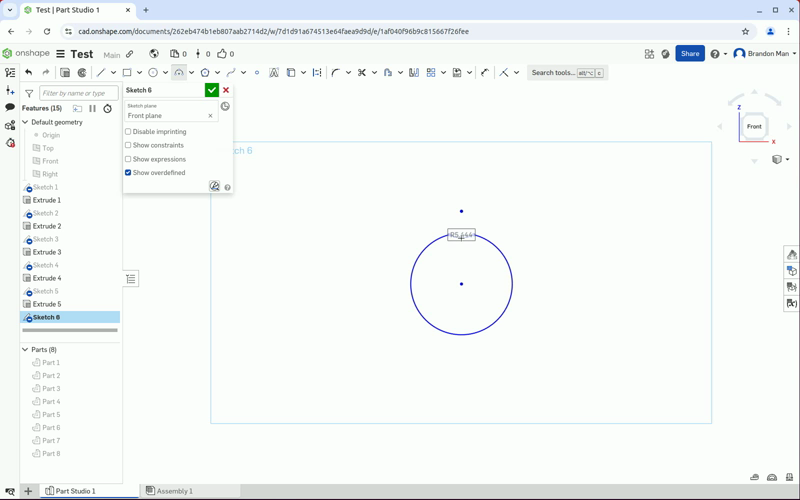
key(c)
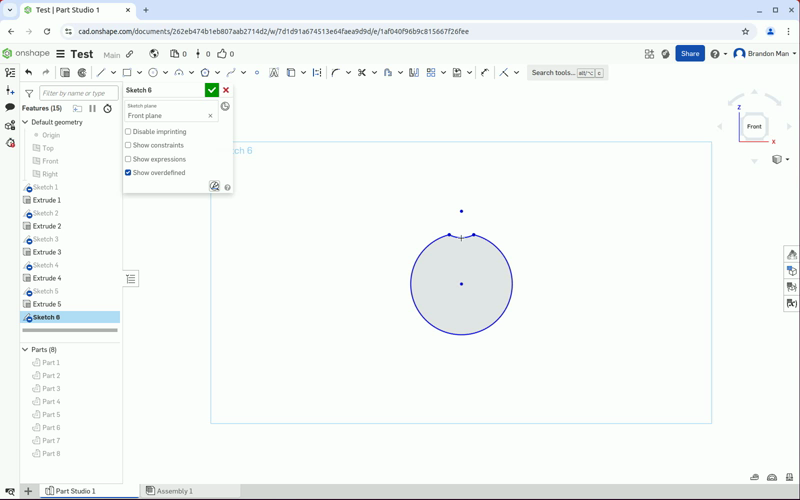
key_down(shift)
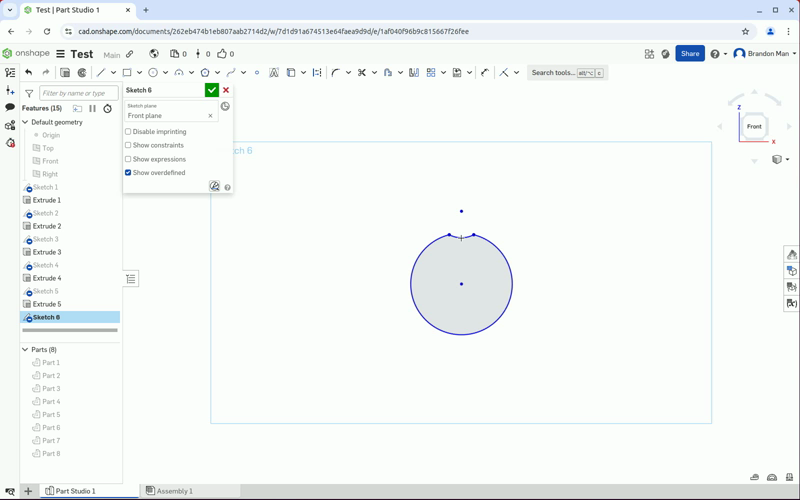
mouse_move(461, 283)
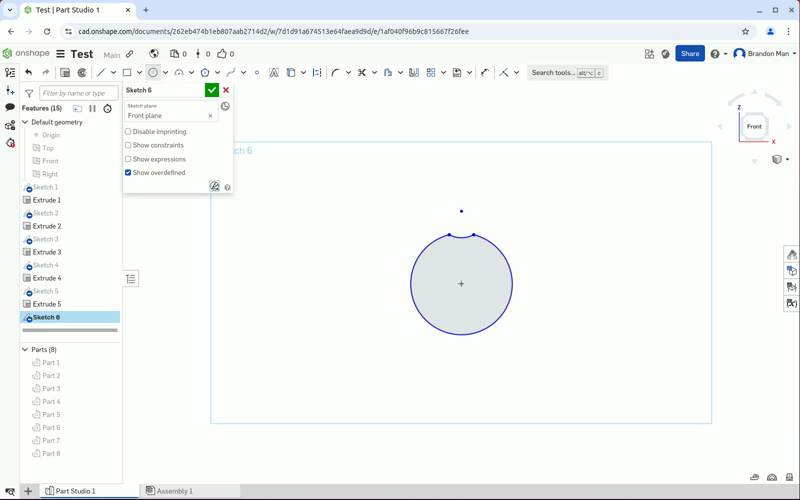
scroll(6)
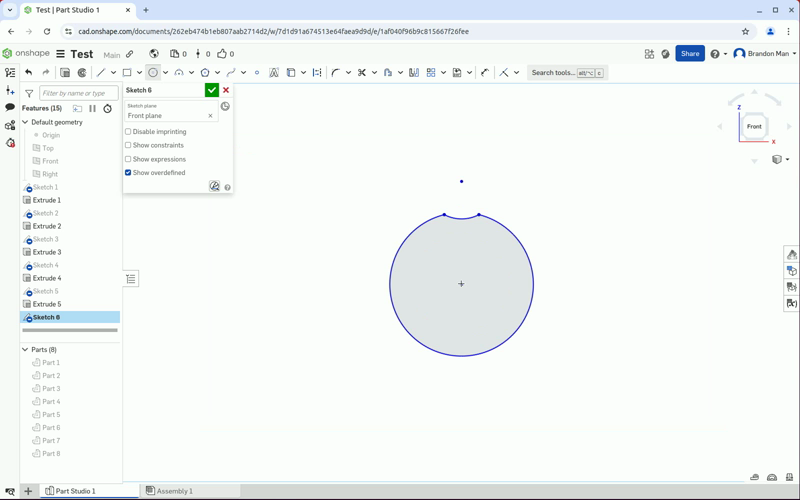
scroll(6)
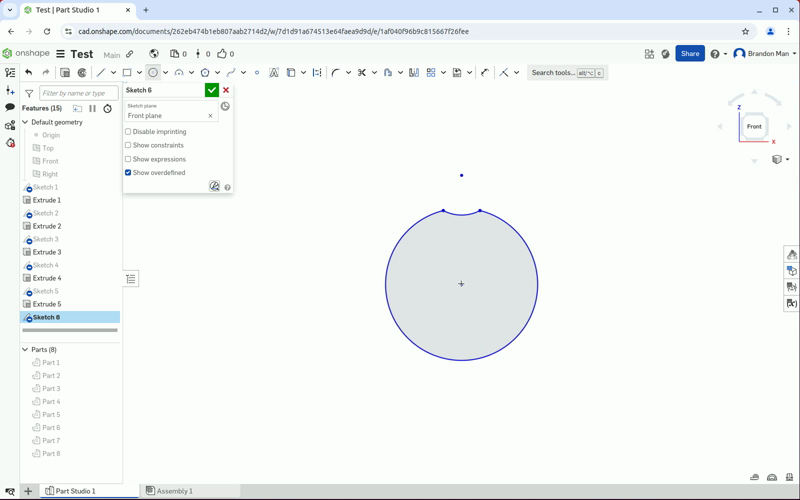
scroll(6)
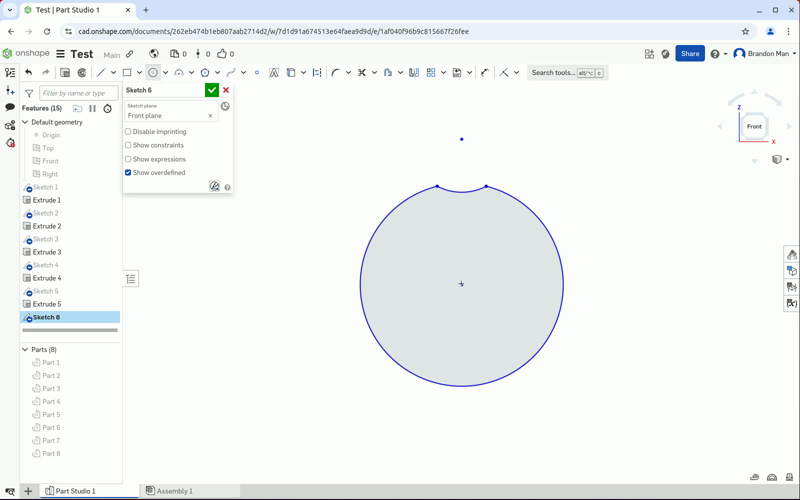
scroll(6)
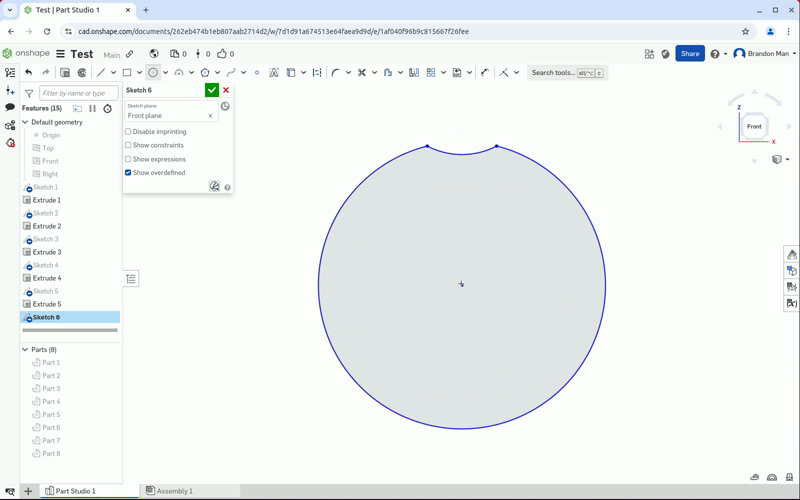
scroll(6)
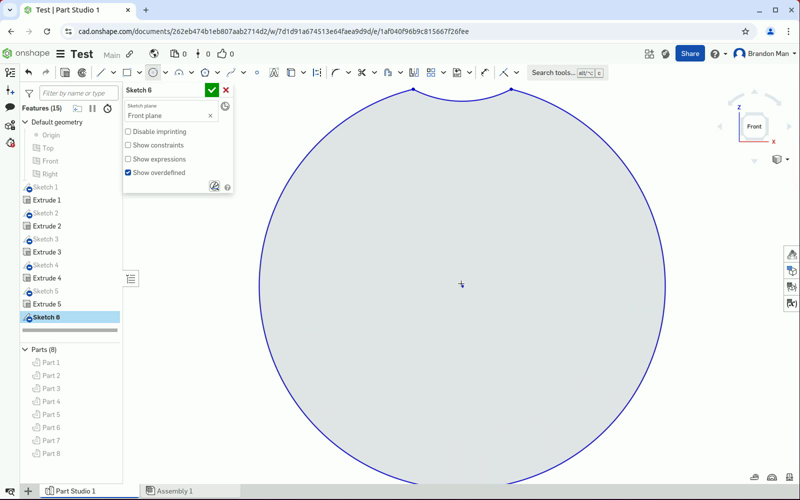
scroll(6)
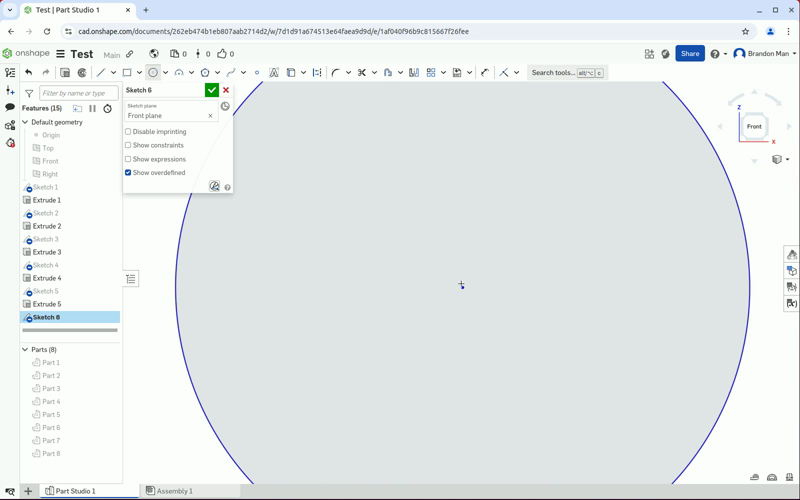
scroll(6)
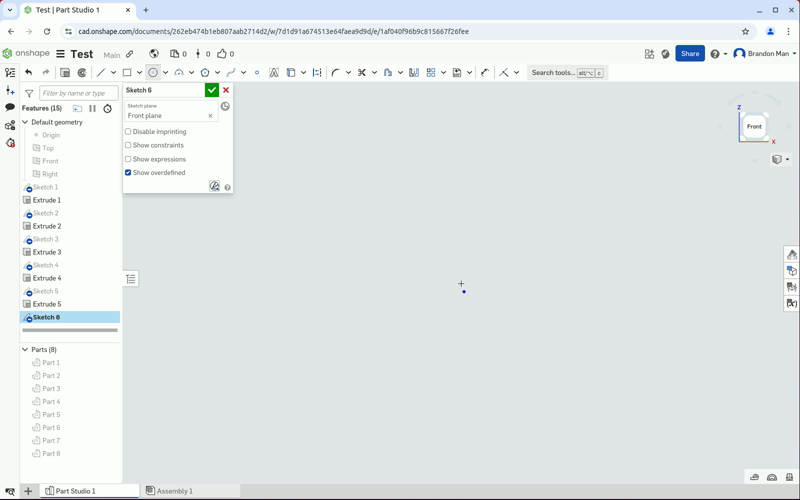
click(461, 283)
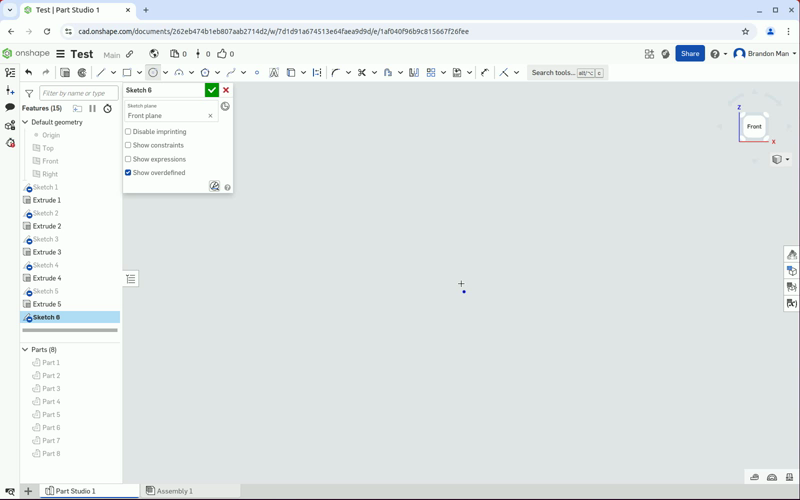
scroll(-6)
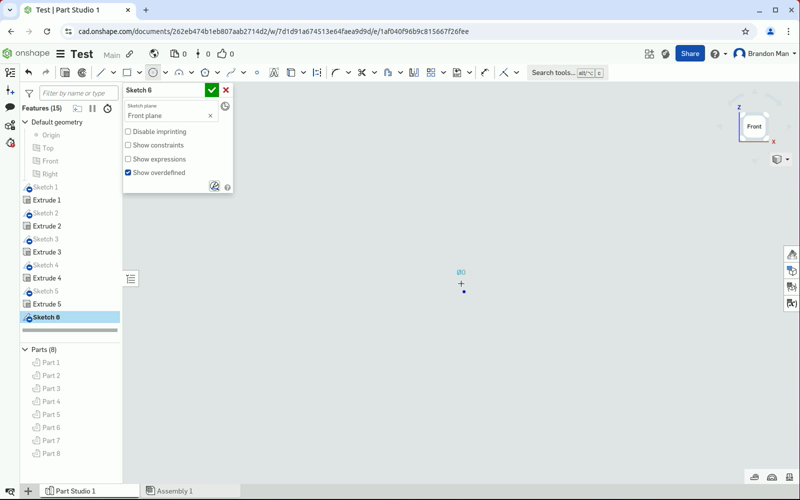
scroll(-6)
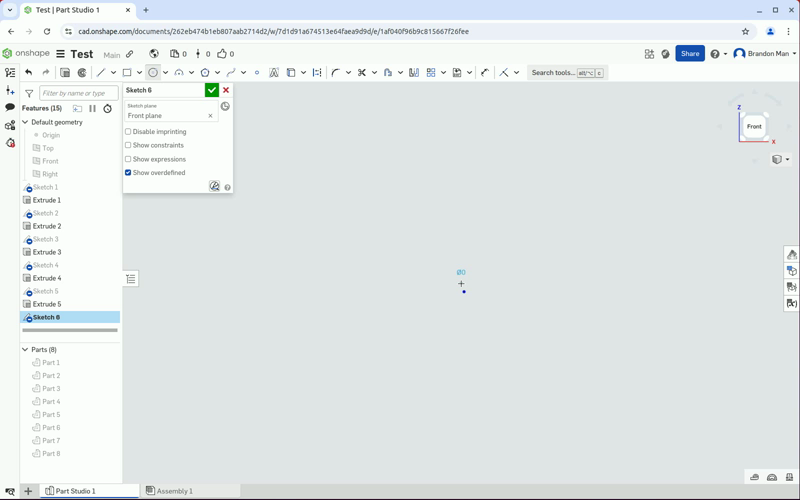
scroll(-6)
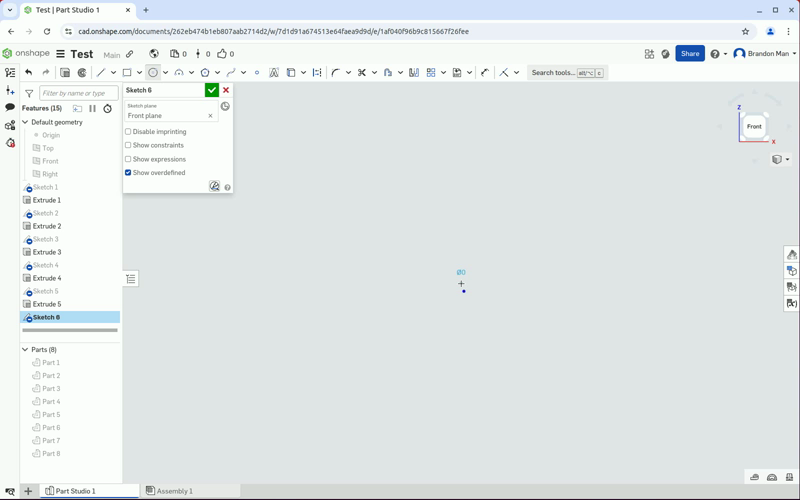
scroll(-6)
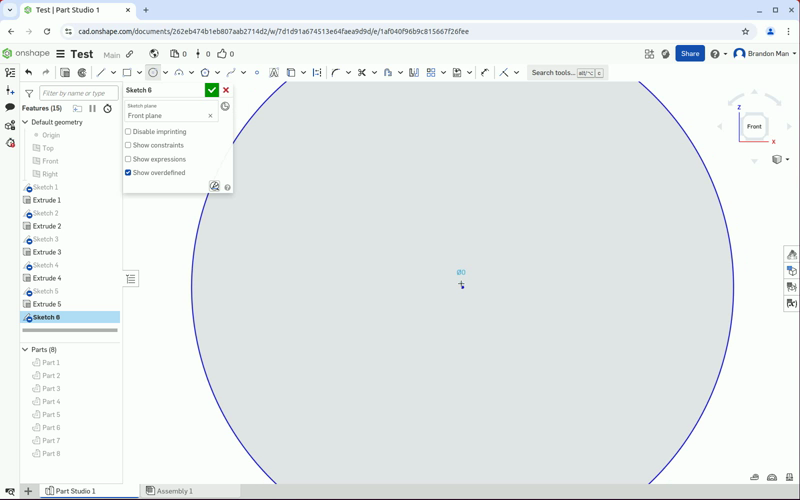
scroll(-6)
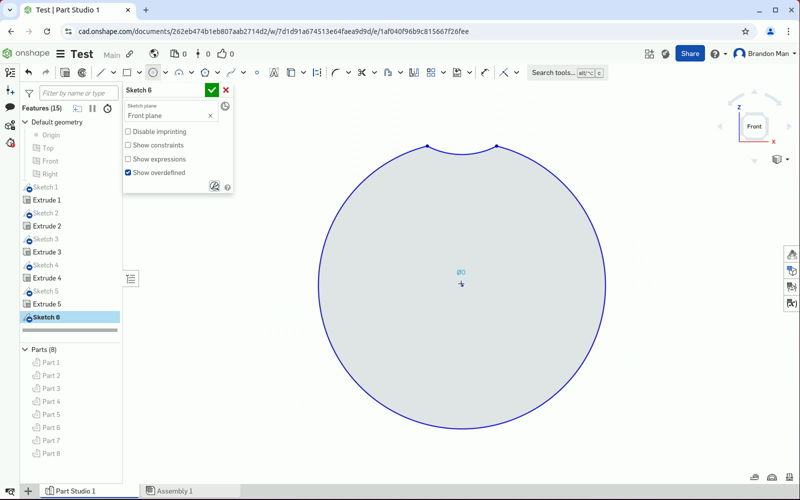
scroll(-6)
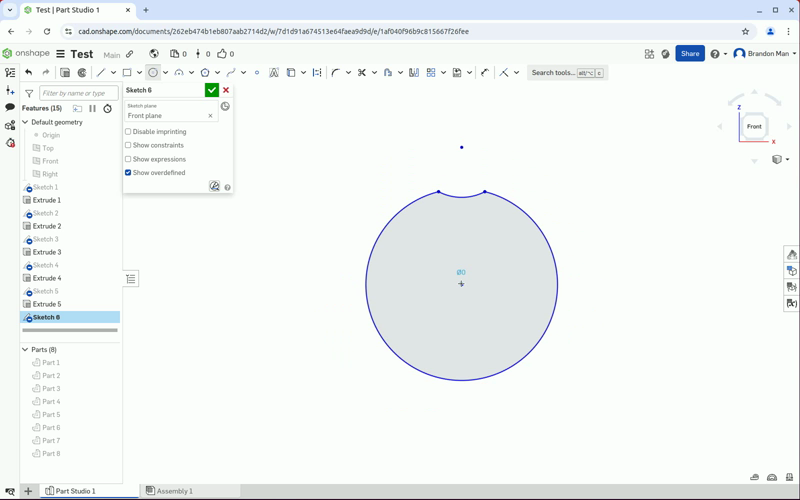
scroll(-6)
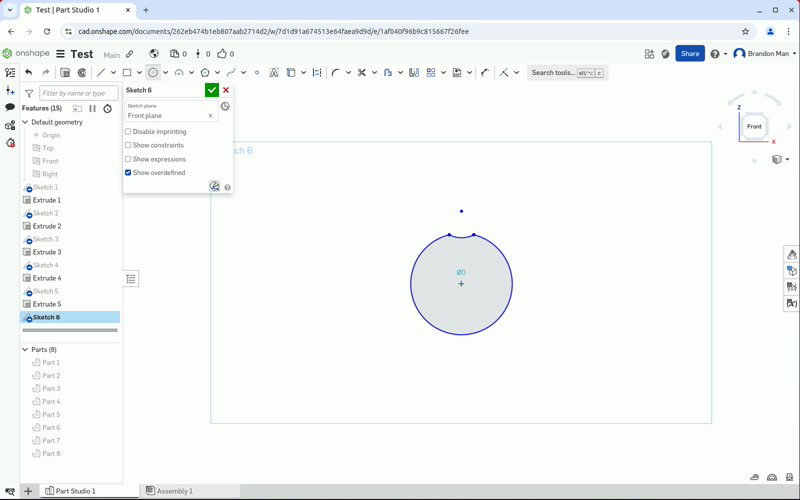
key_up(shift)
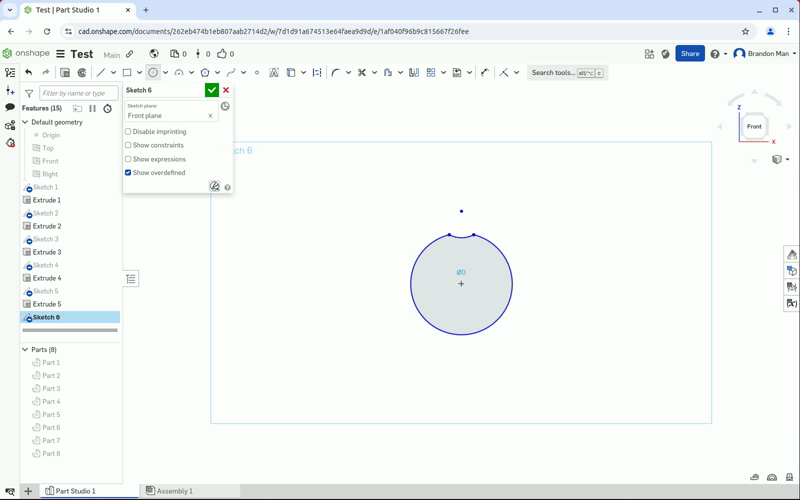
mouse_move(500, 283)
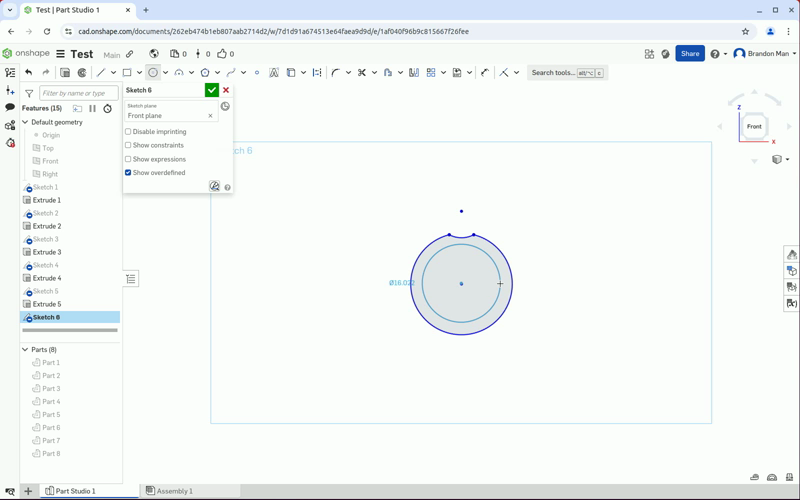
click(500, 283)
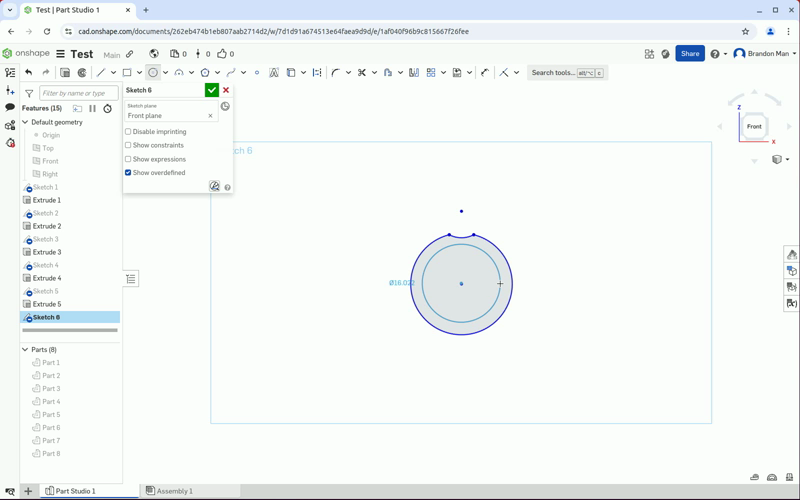
key(esc)
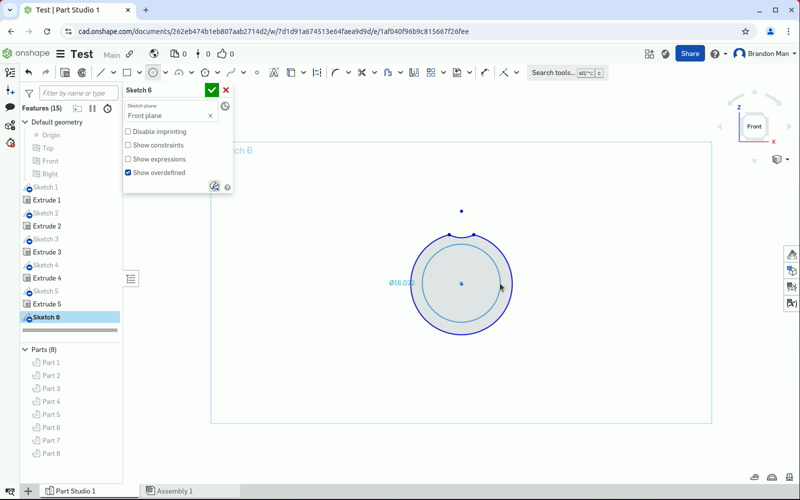
mouse_move(428, 311)
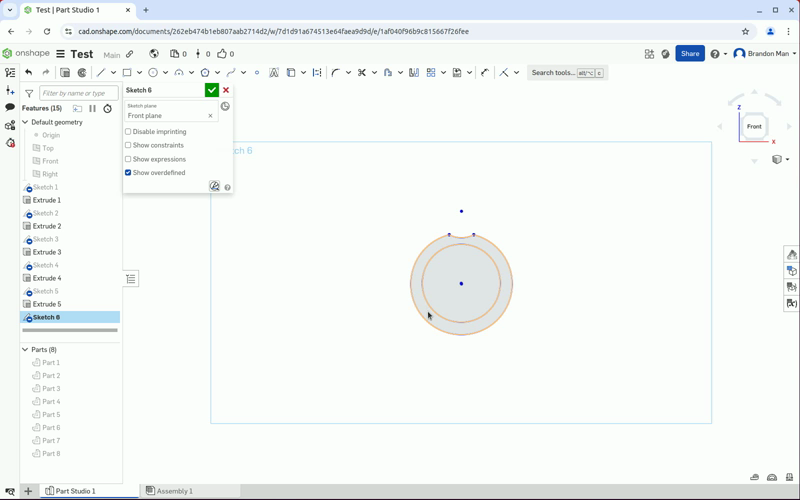
click(428, 311)
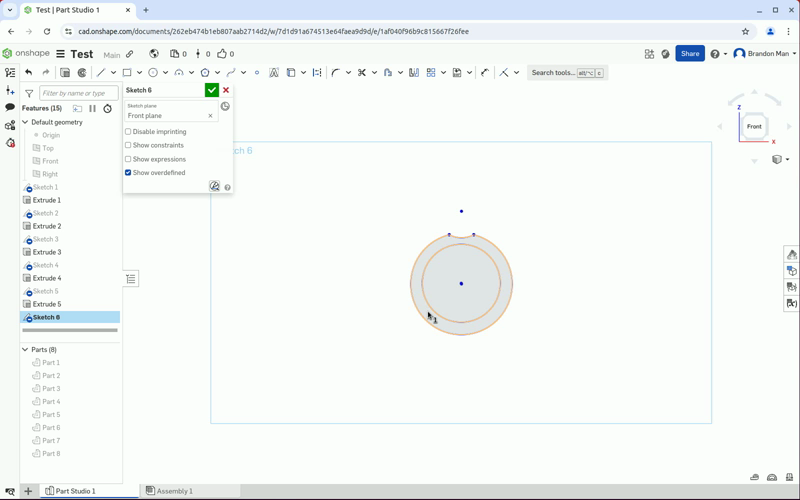
mouse_move(73, 352)
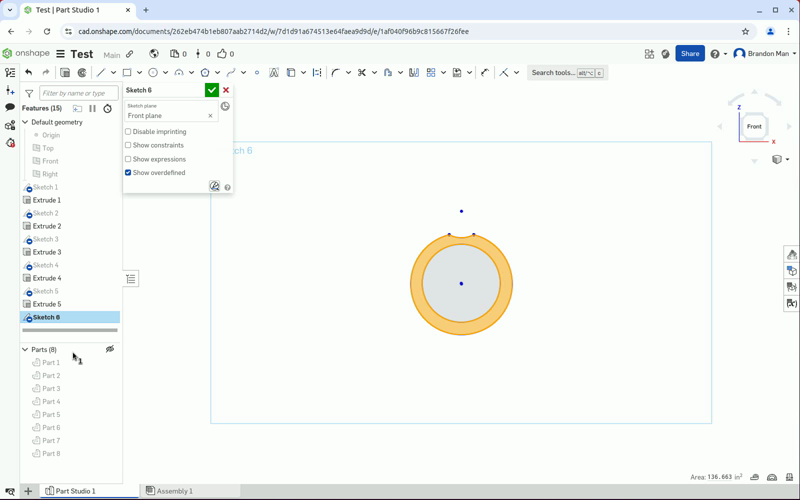
key(shift+y)
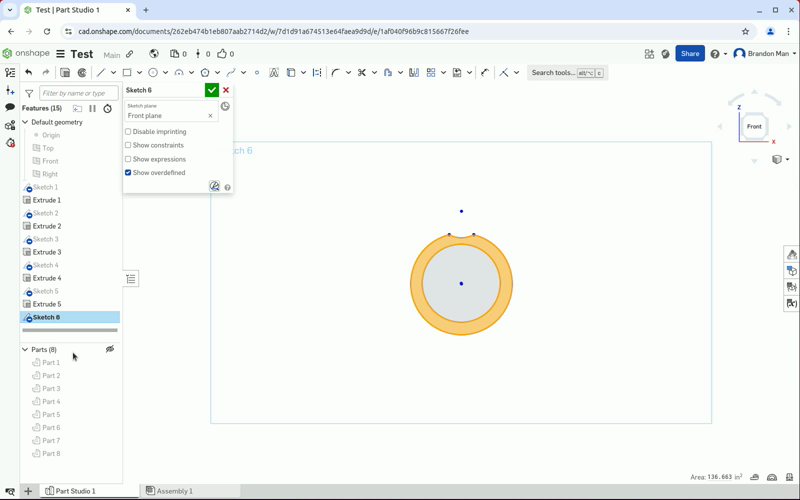
key(shift+e)
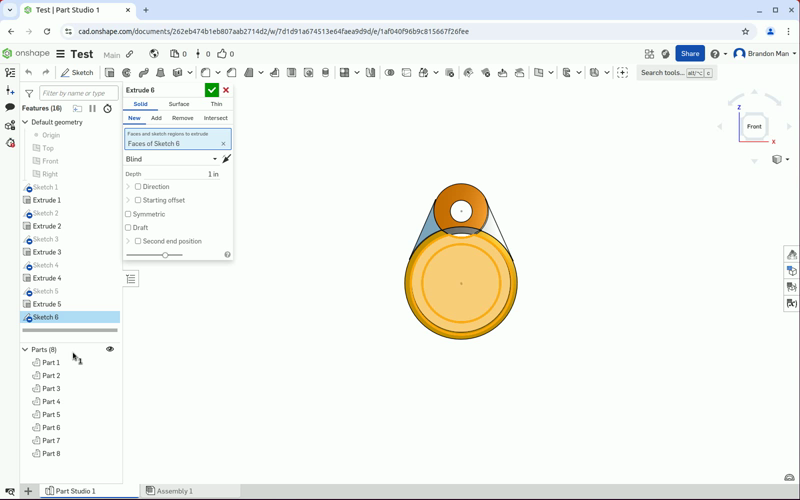
mouse_move(143, 106)
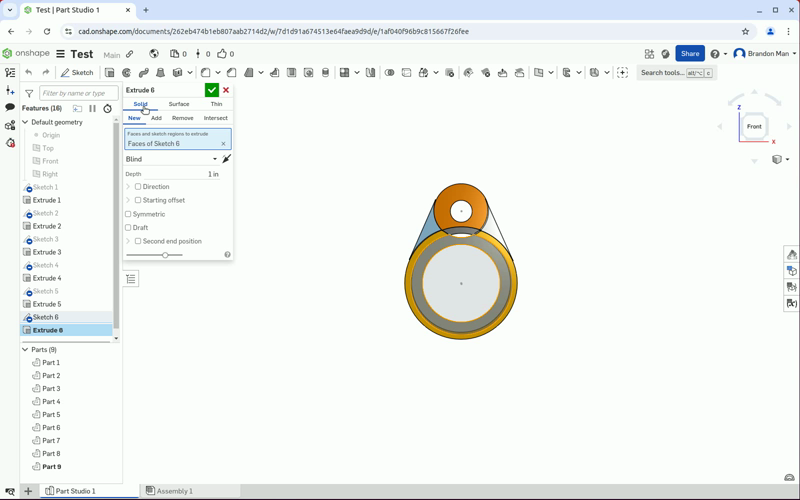
click(143, 106)
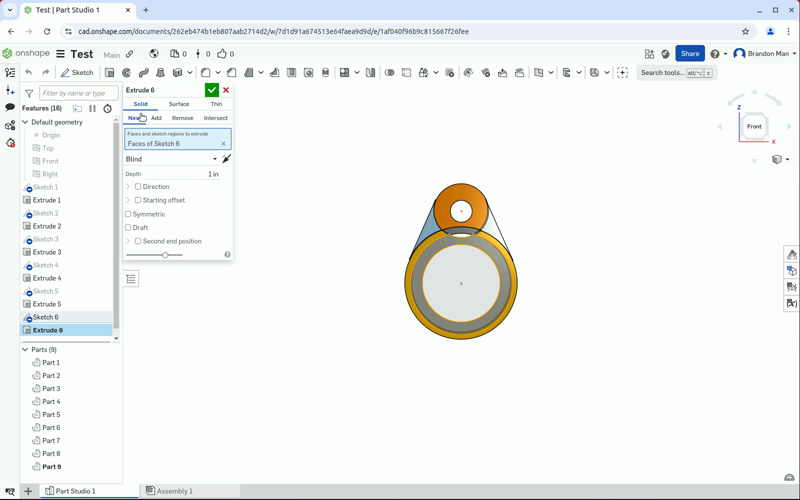
mouse_move(137, 120)
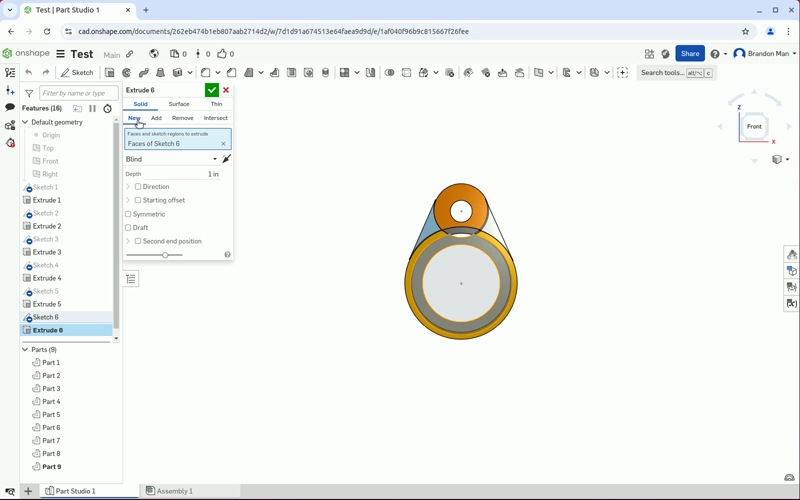
click(137, 120)
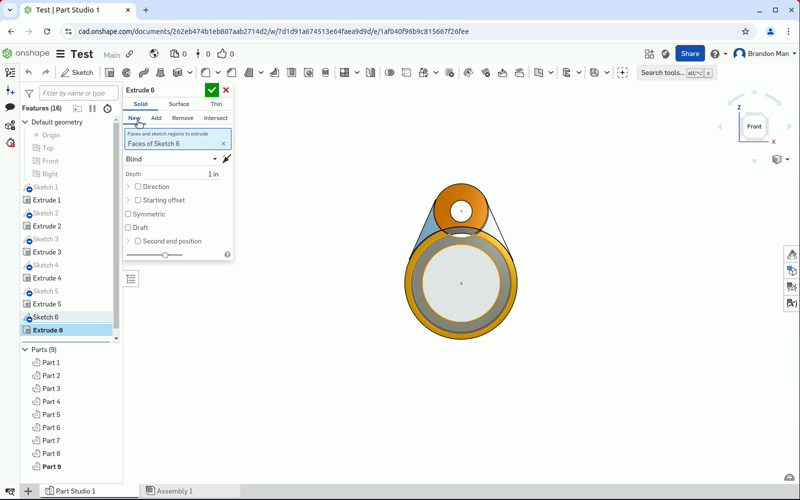
key(tab, 4)
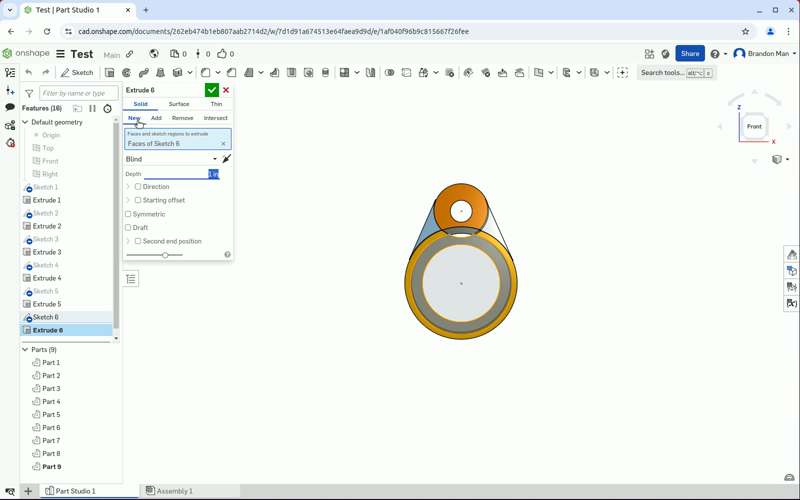
text(3.611)
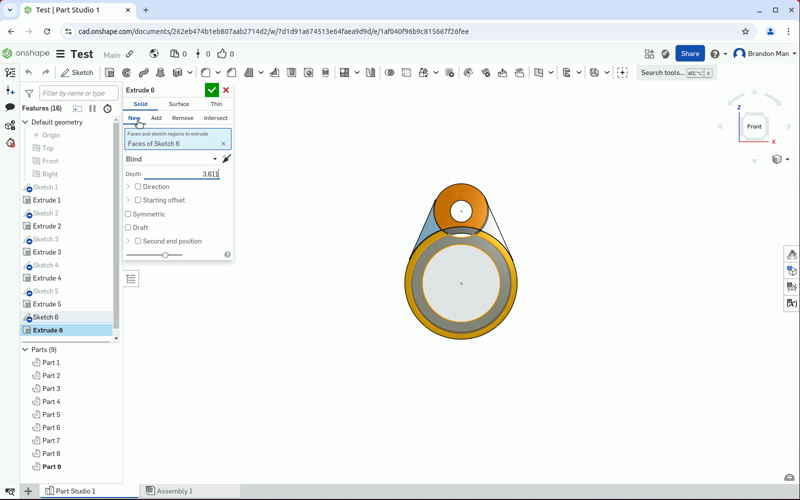
key(enter)
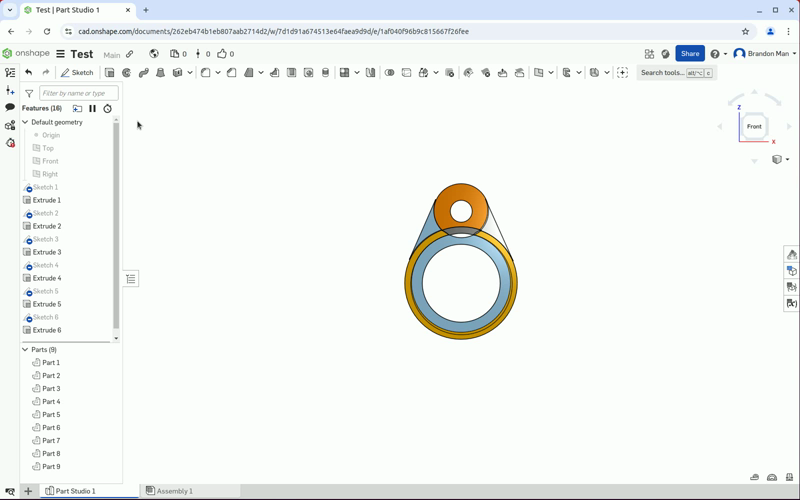
key(shift+h)
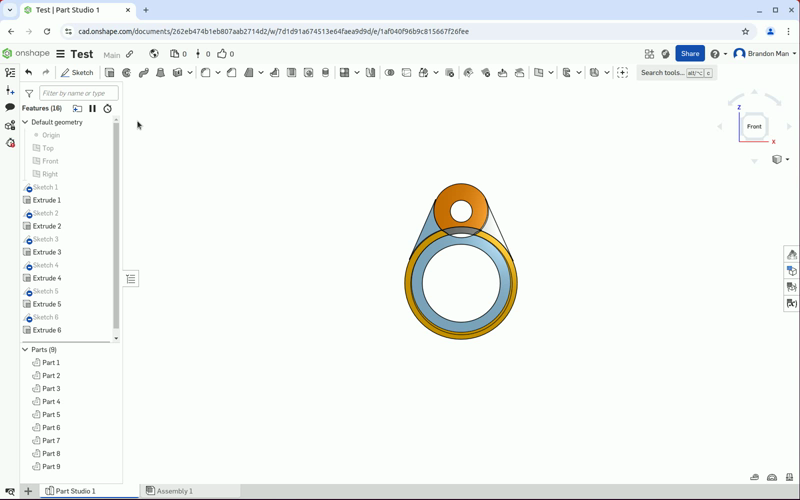
key(shift+h)
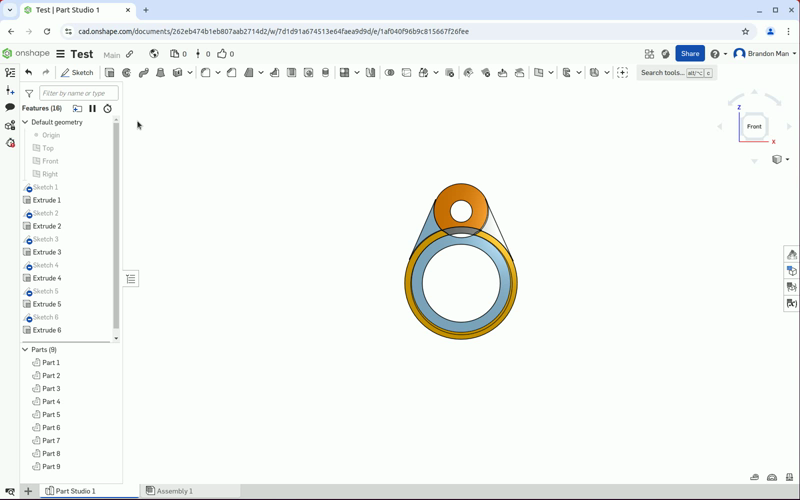
mouse_move(69, 189)
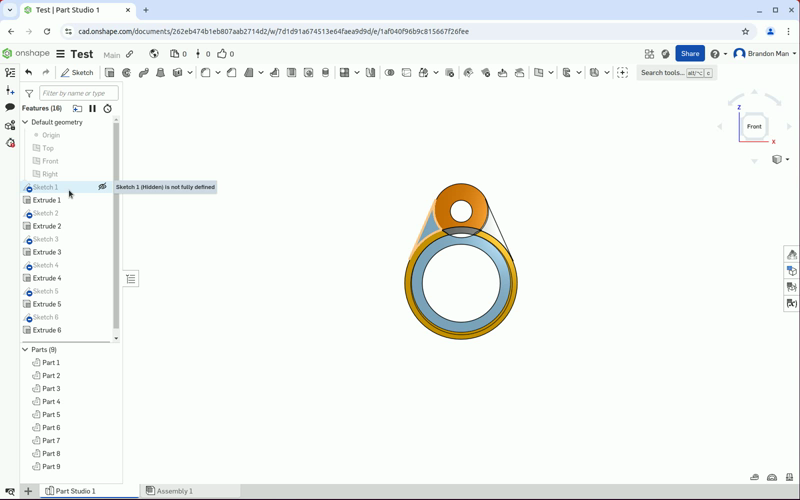
click(69, 189)
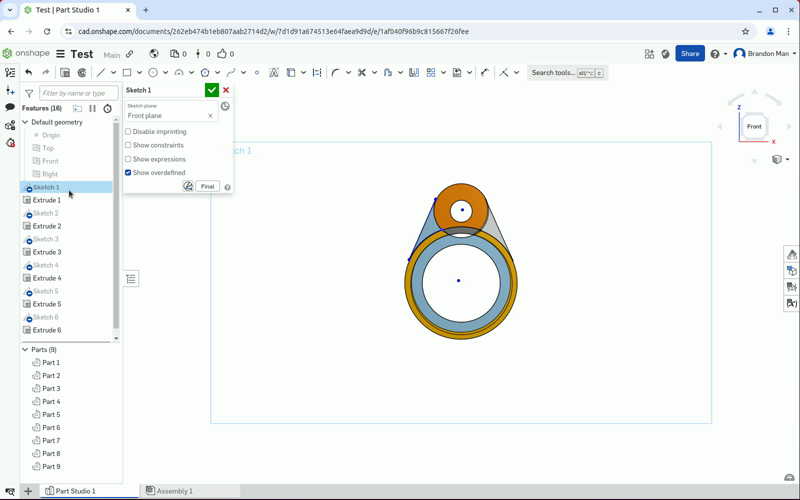
mouse_move(229, 92)
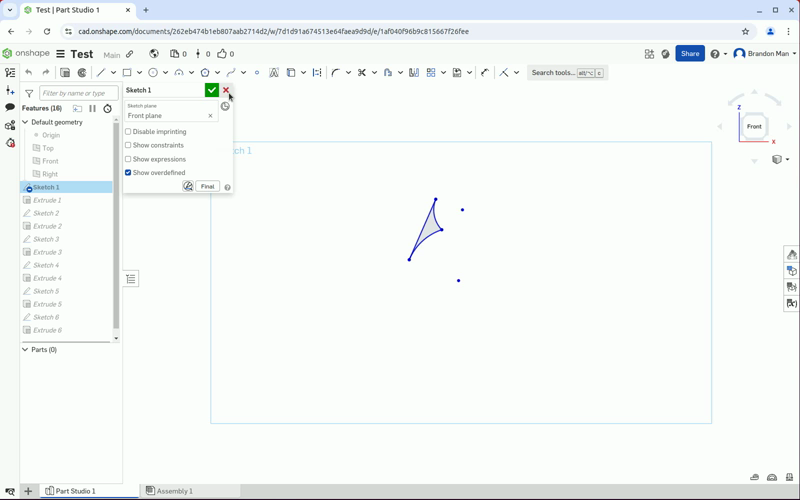
click(229, 92)
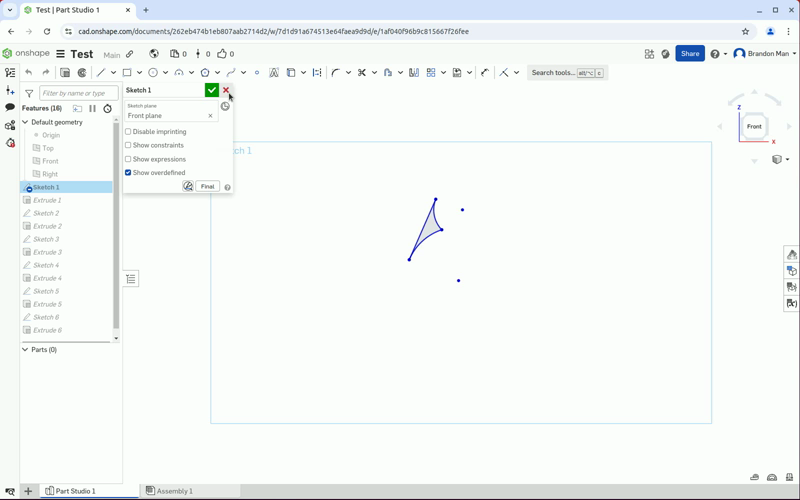
key(shift+s)
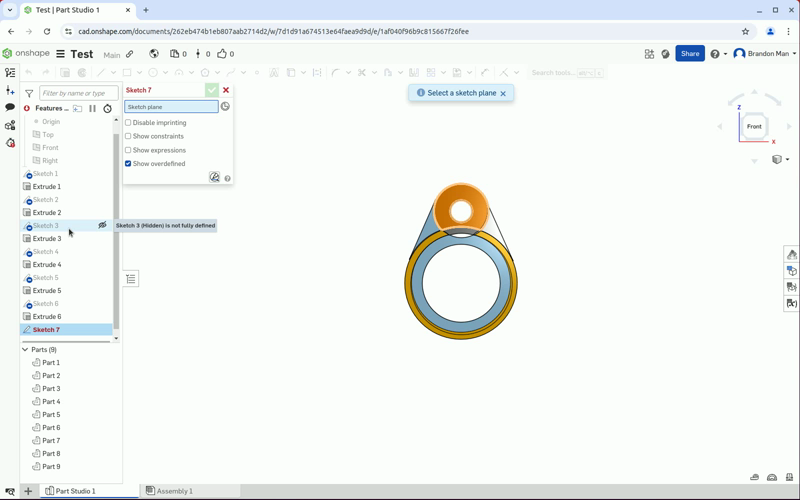
scroll(3)
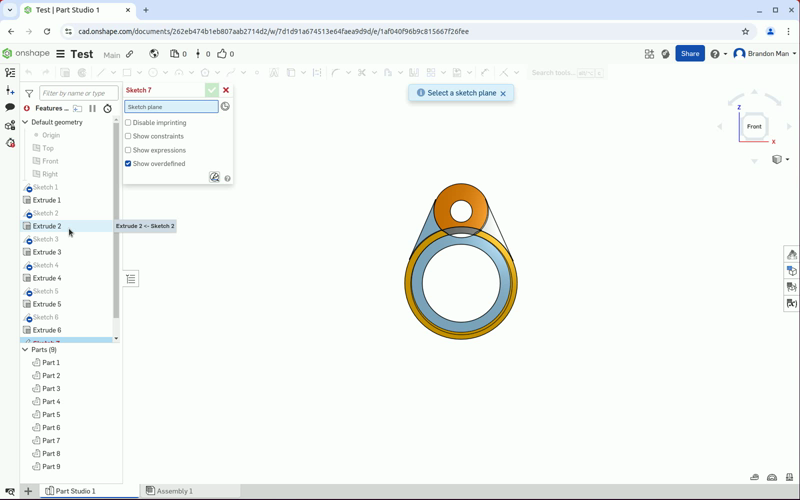
mouse_move(69, 163)
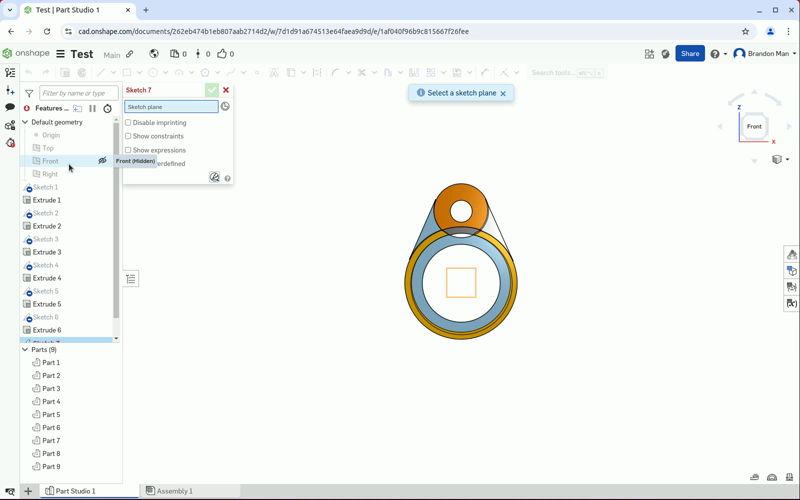
click(69, 163)
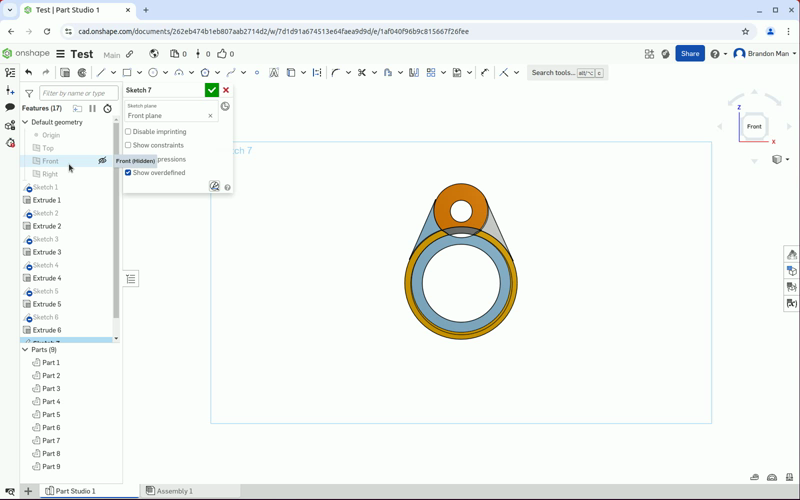
mouse_move(73, 352)
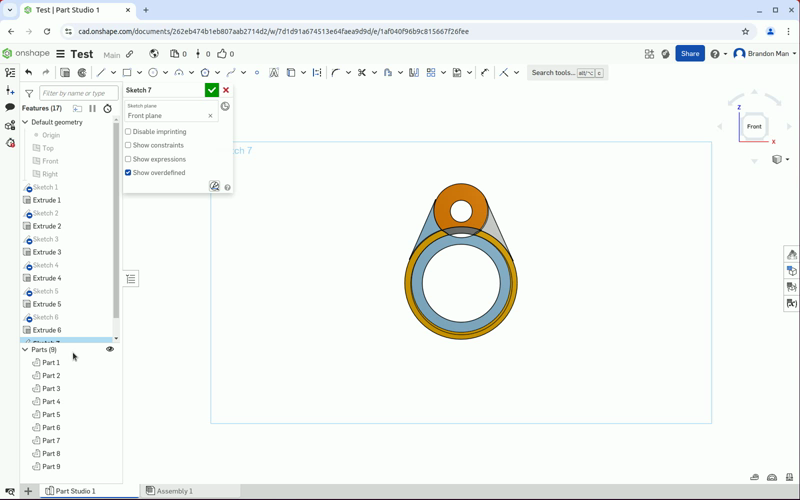
key(y)
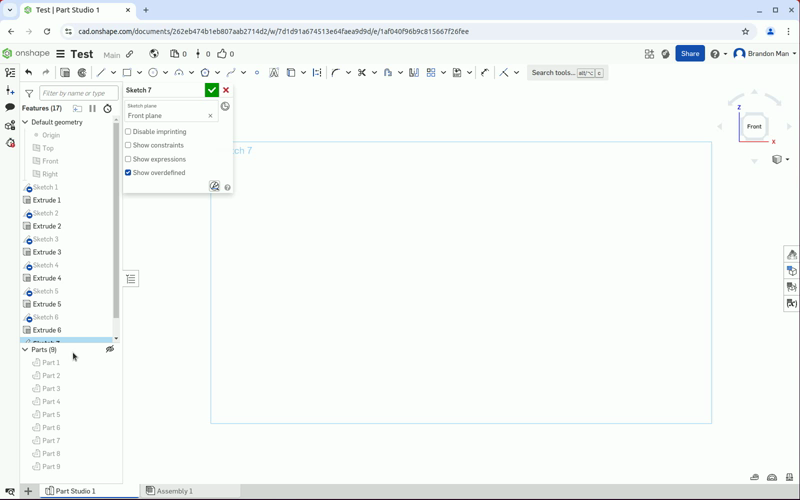
key(a)
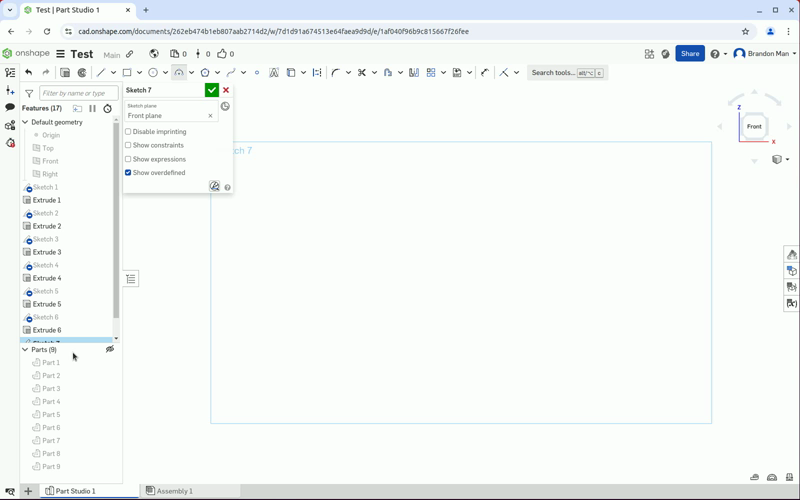
key_down(shift)
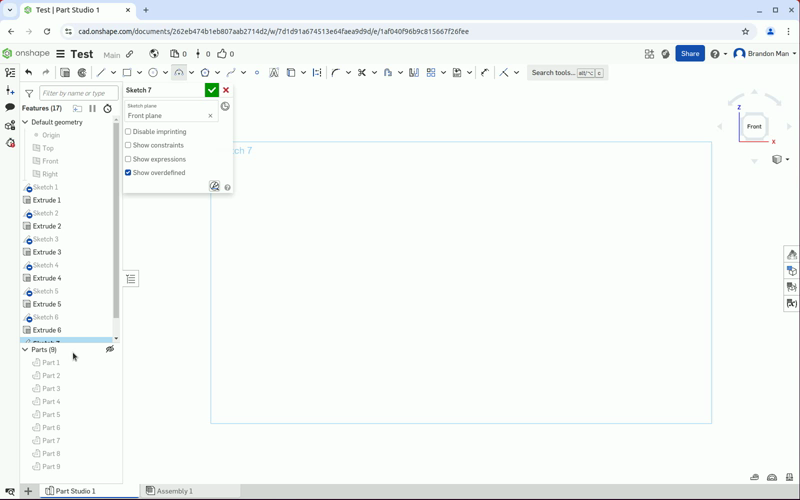
mouse_move(449, 234)
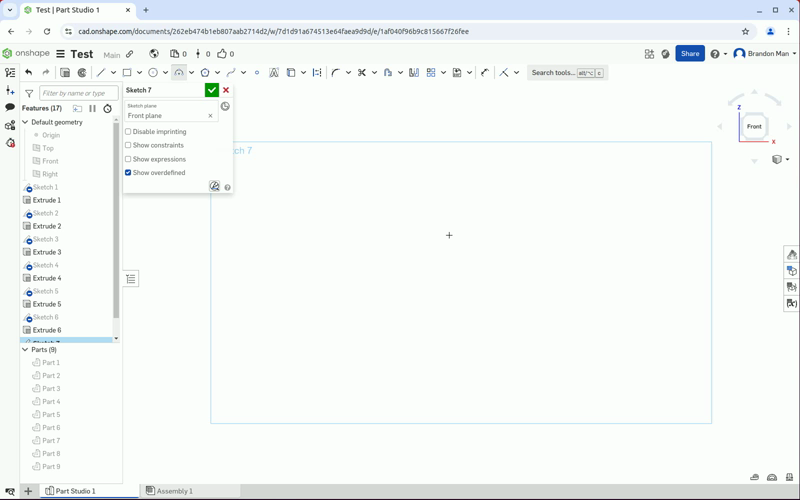
click(449, 234)
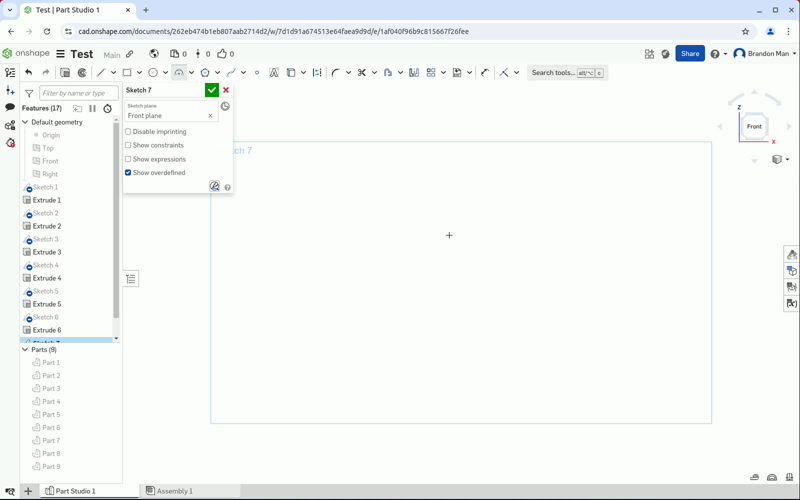
key_up(shift)
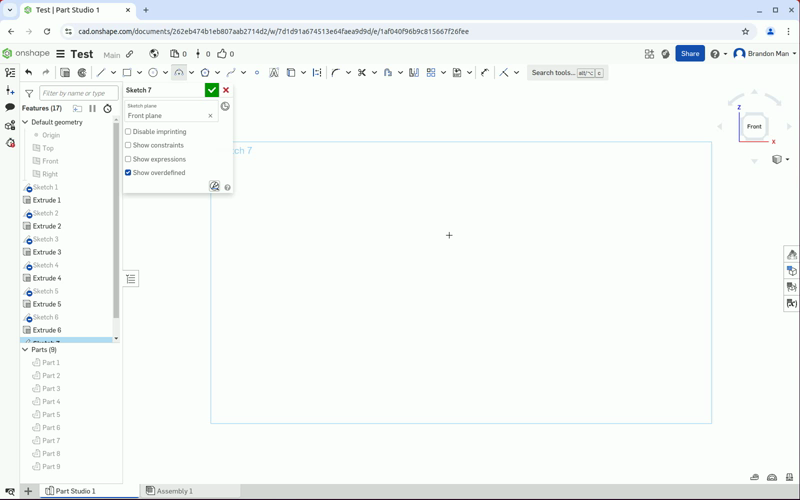
key_down(shift)
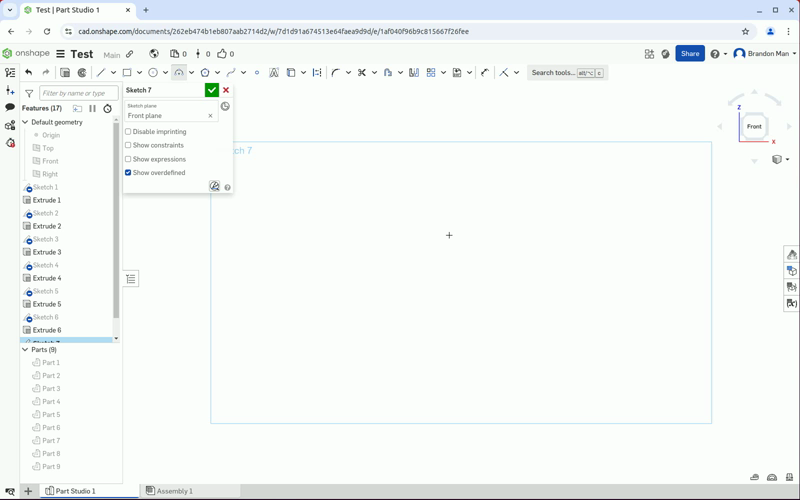
mouse_move(474, 234)
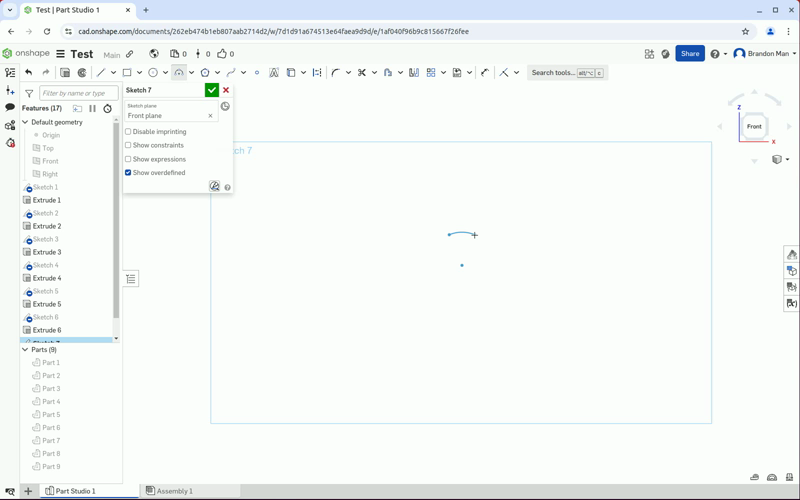
click(474, 234)
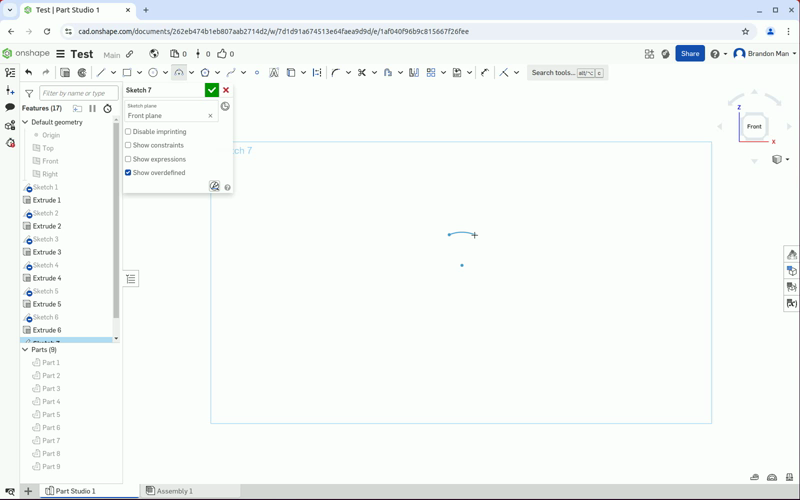
mouse_move(461, 237)
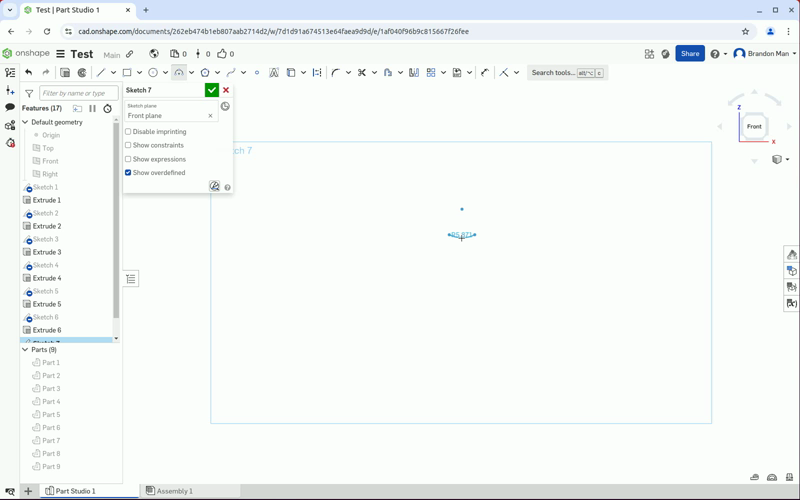
click(461, 237)
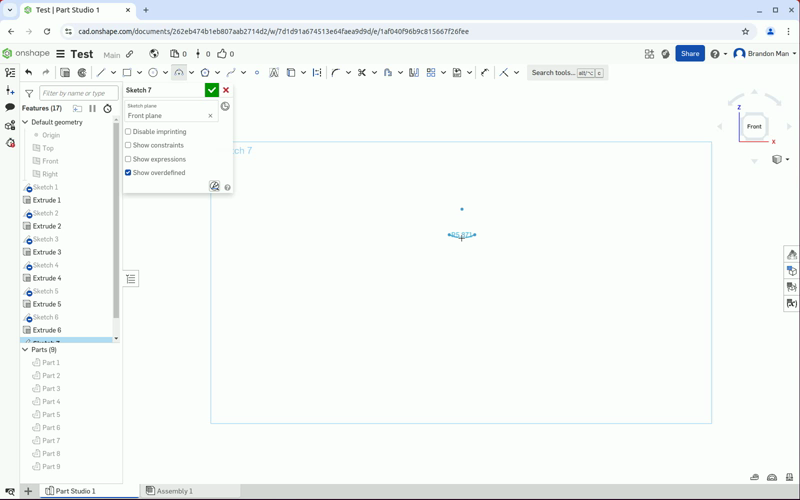
key_up(shift)
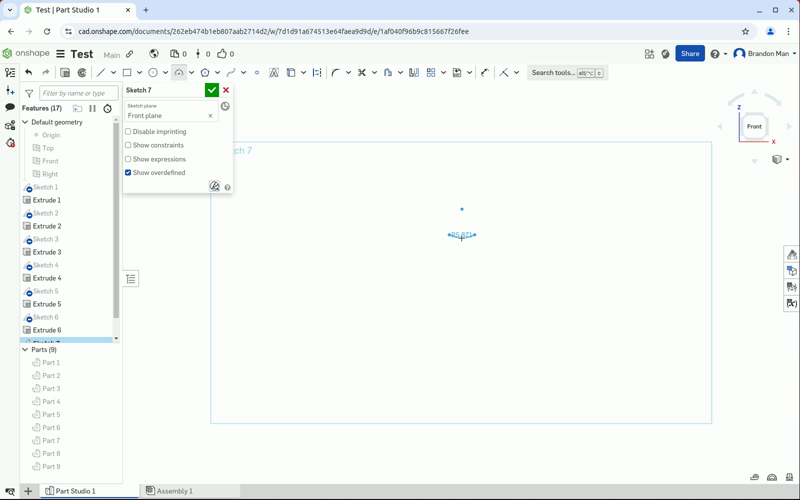
mouse_move(474, 234)
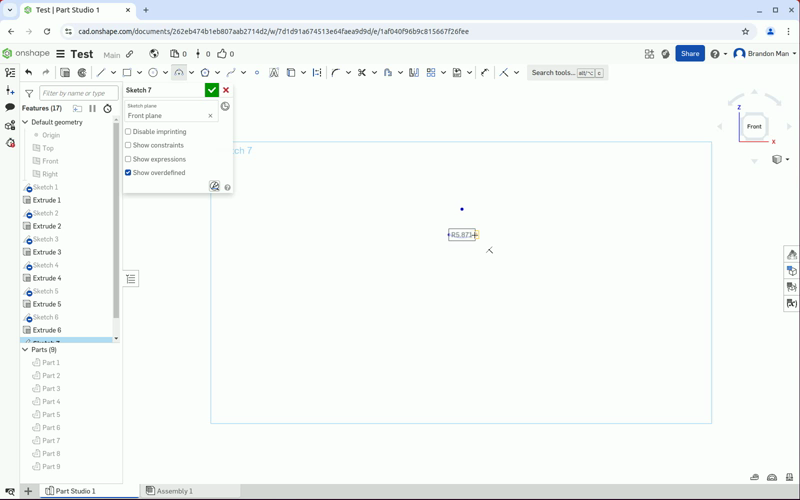
click(474, 234)
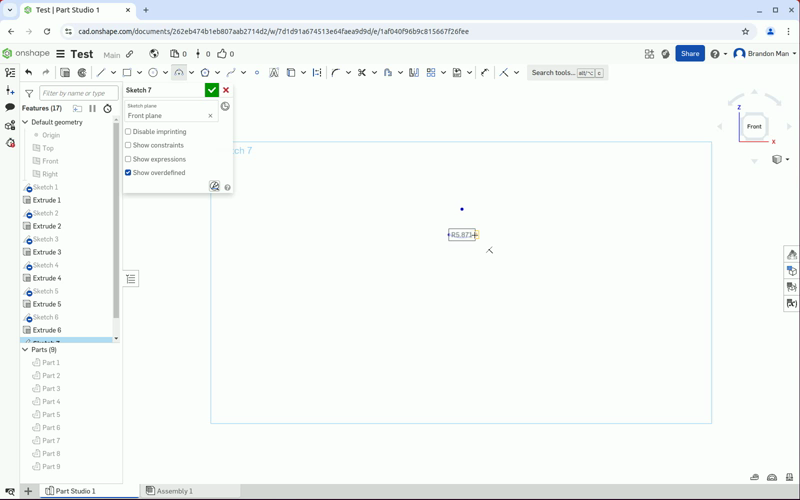
mouse_move(449, 234)
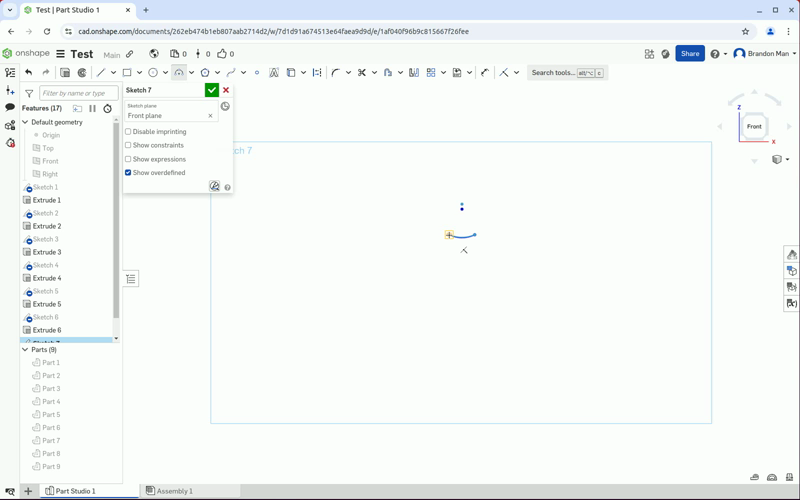
click(449, 234)
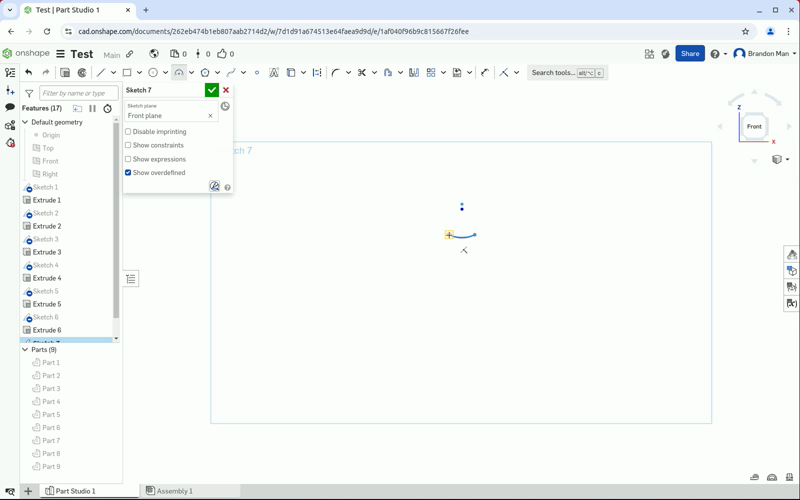
key_down(shift)
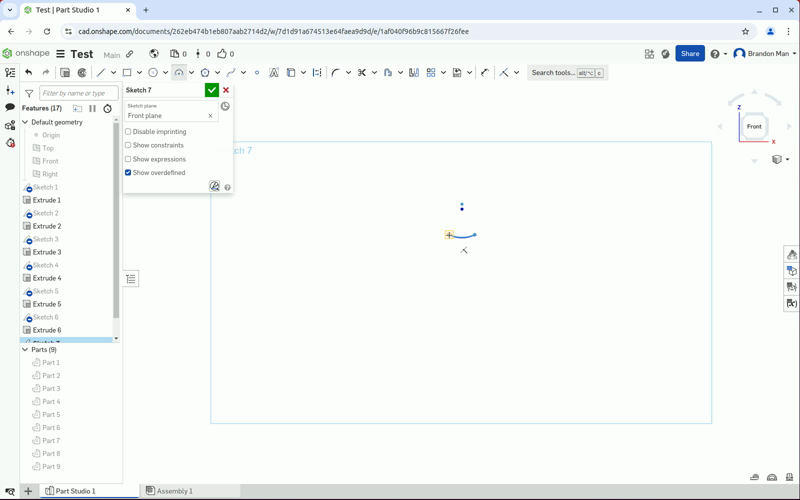
mouse_move(461, 233)
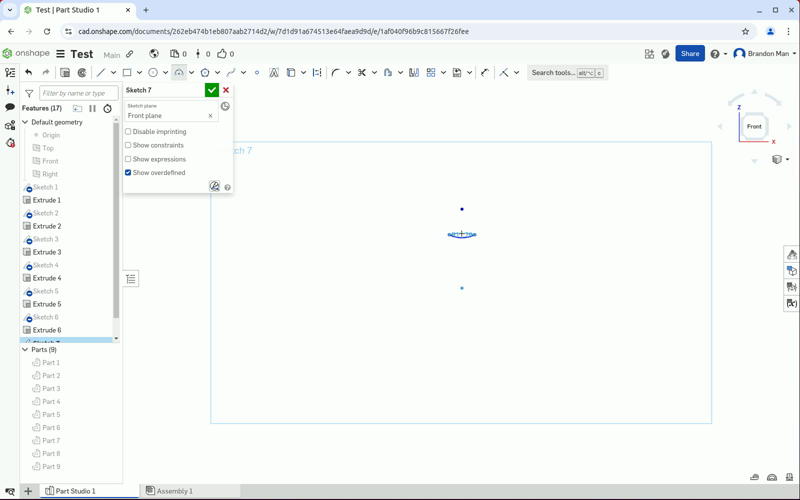
click(461, 233)
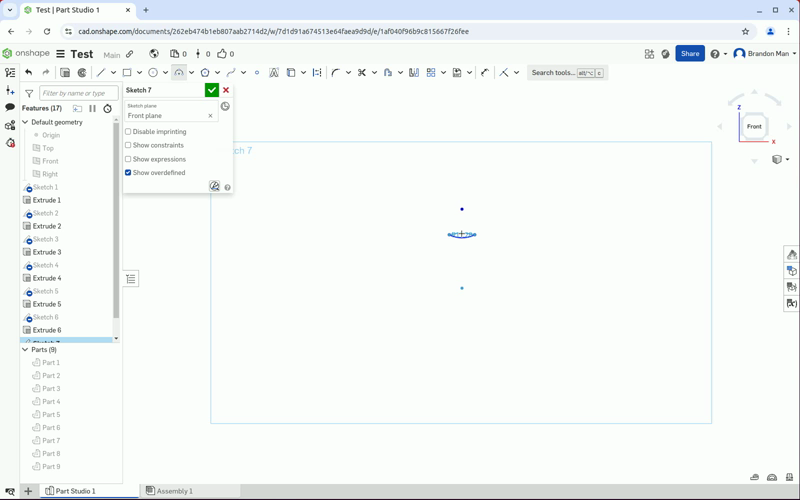
key_up(shift)
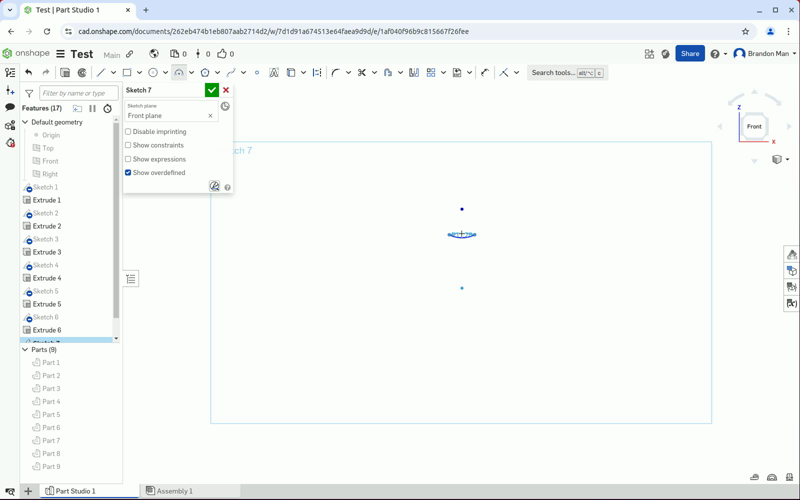
key(esc)
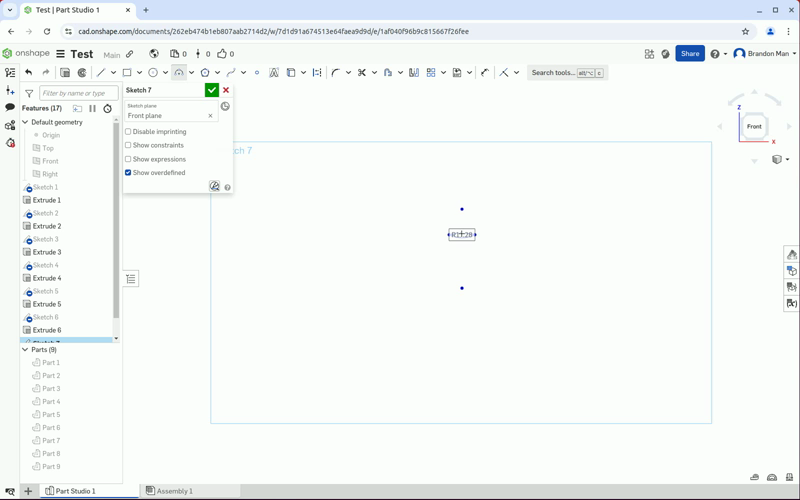
mouse_move(472, 234)
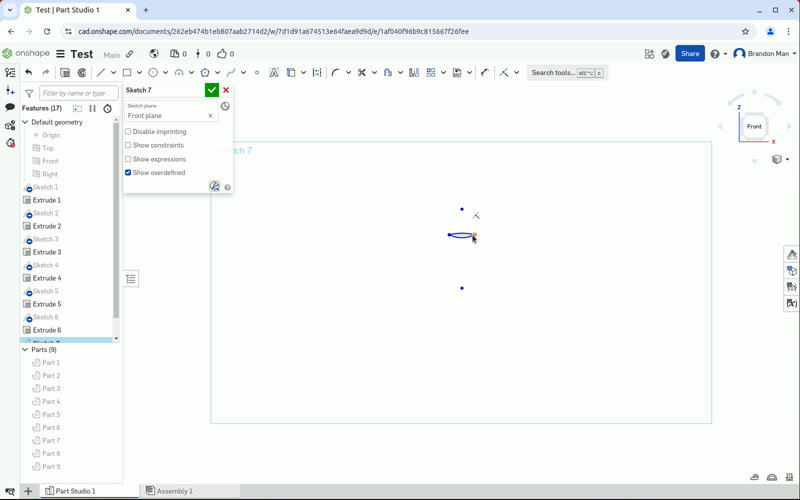
scroll(6)
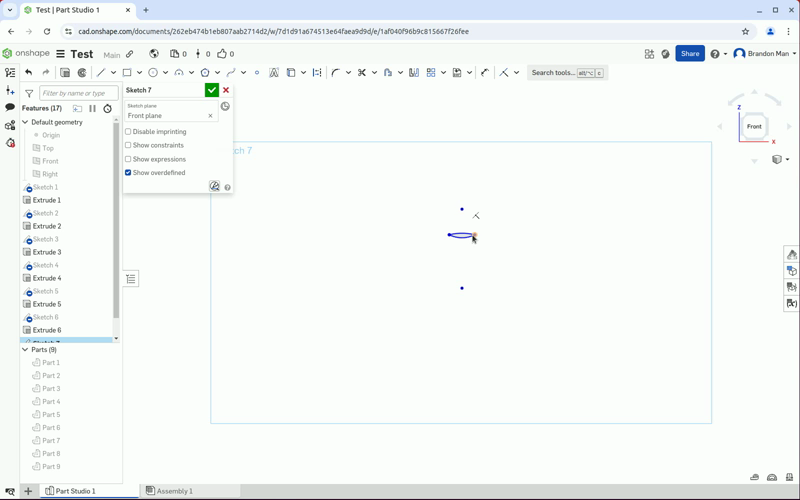
scroll(6)
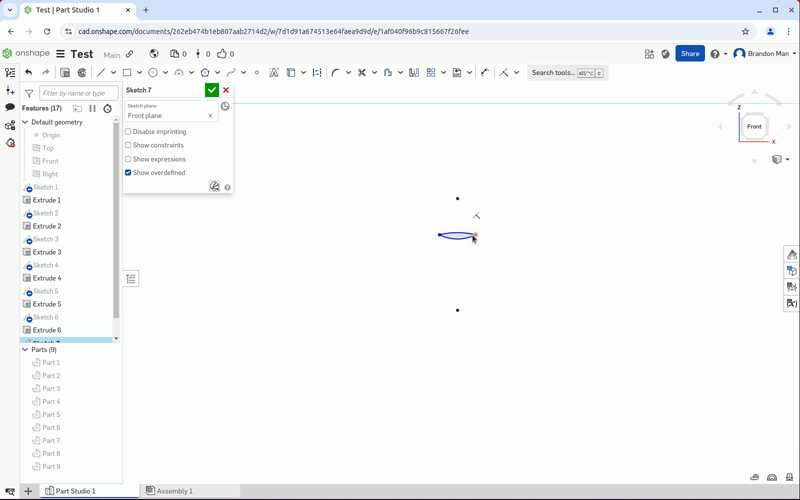
scroll(6)
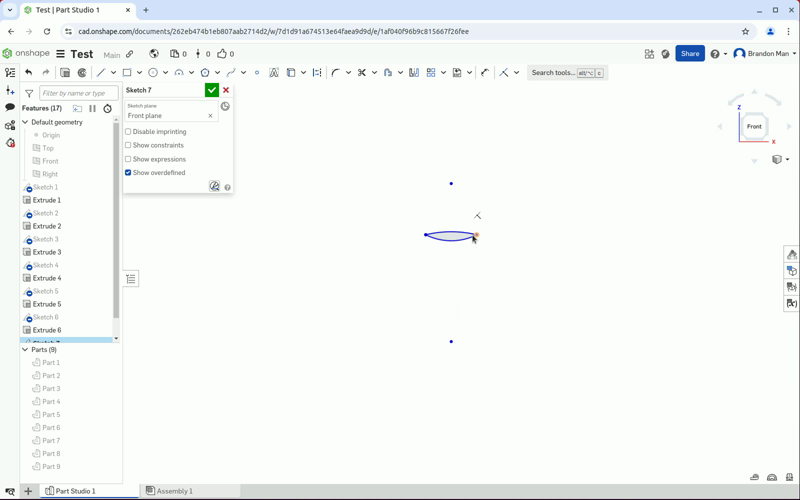
scroll(6)
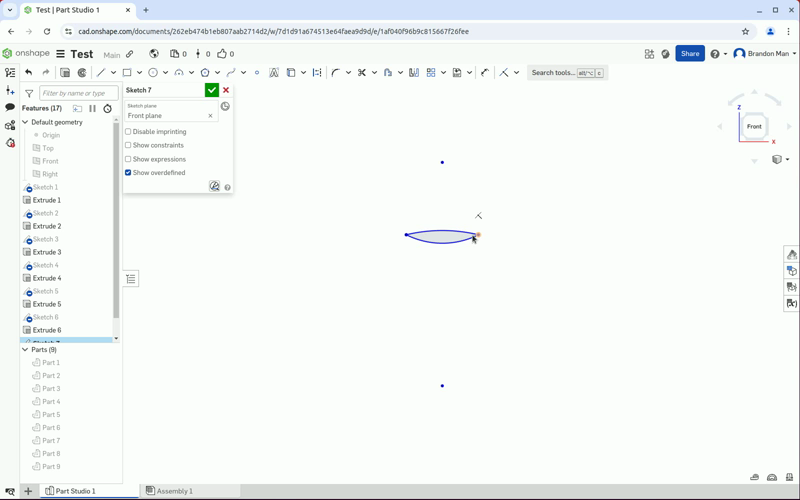
scroll(6)
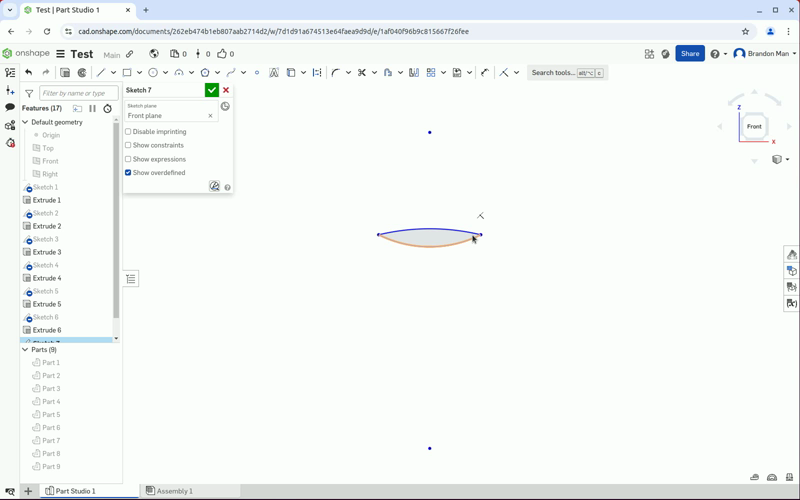
scroll(6)
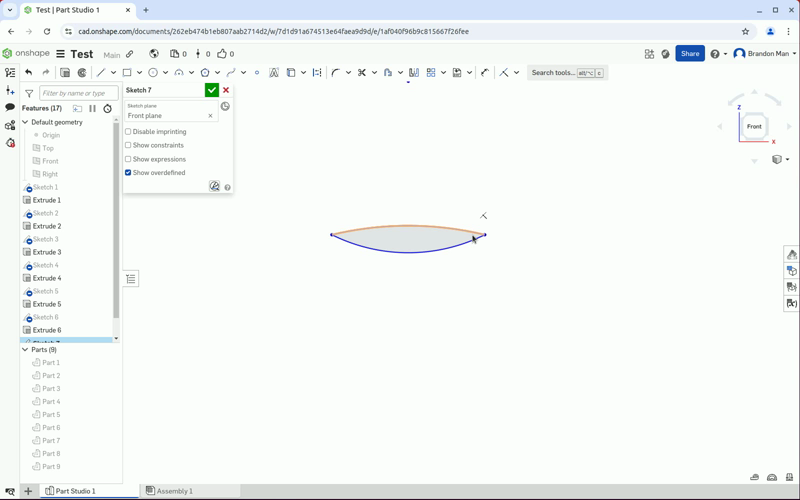
scroll(6)
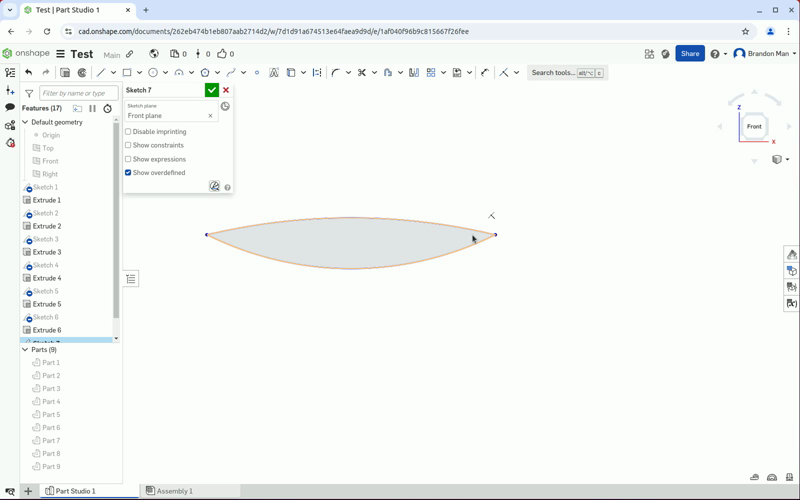
click(472, 234)
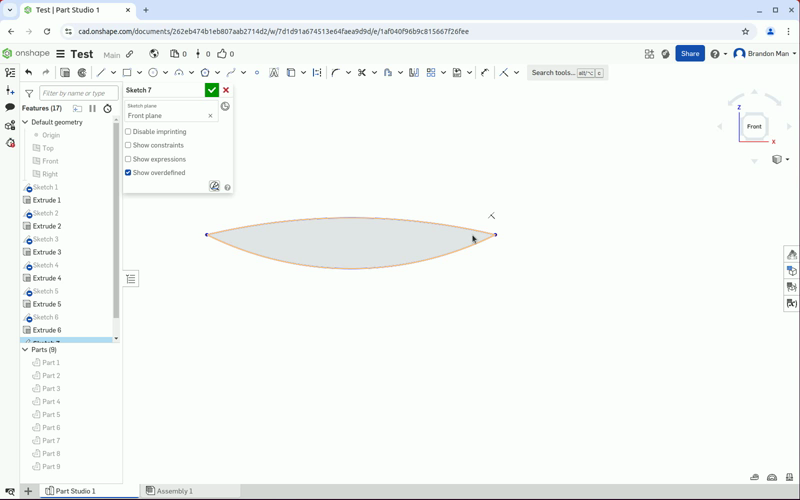
scroll(-6)
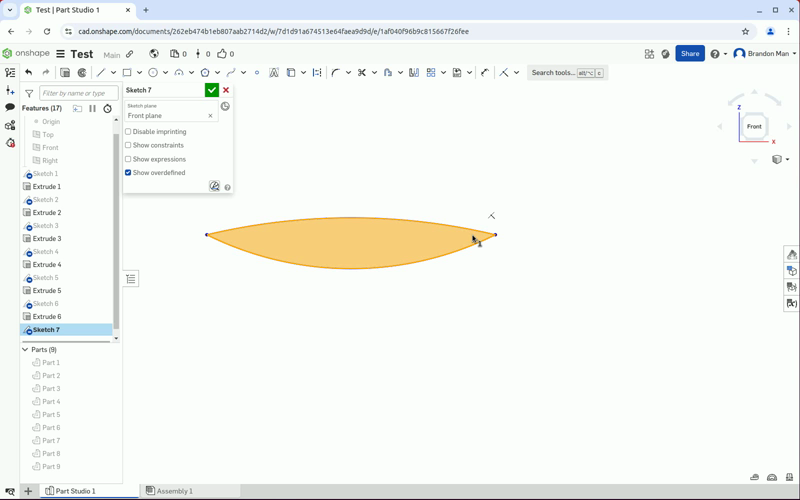
scroll(-6)
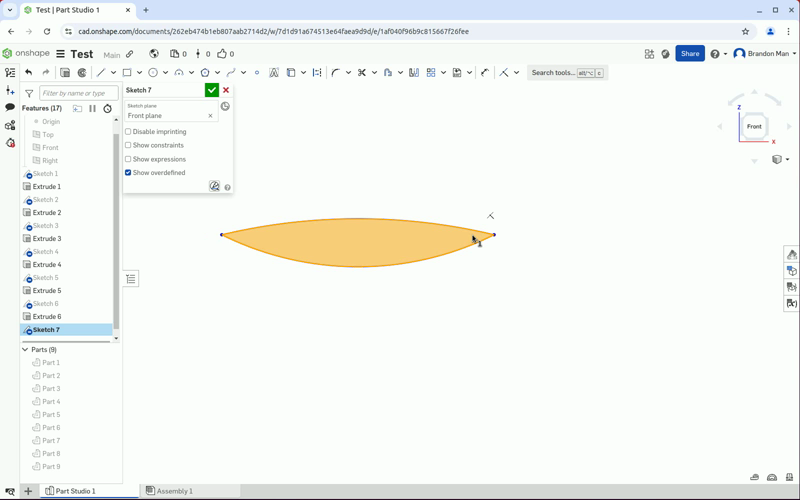
scroll(-6)
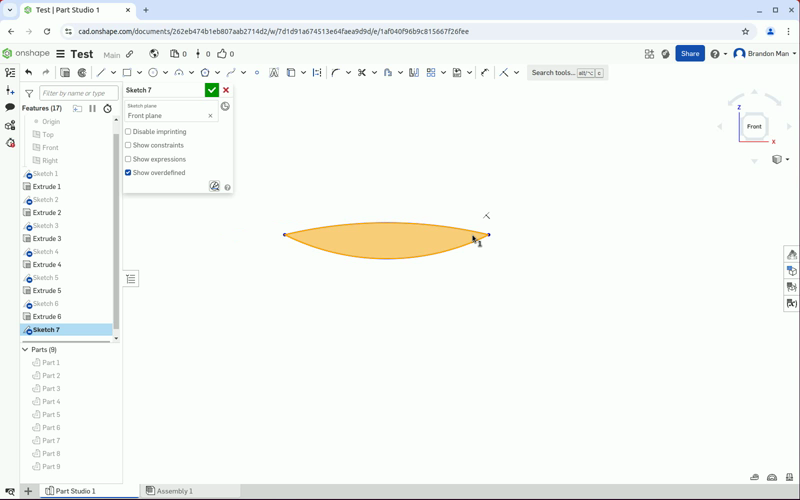
scroll(-6)
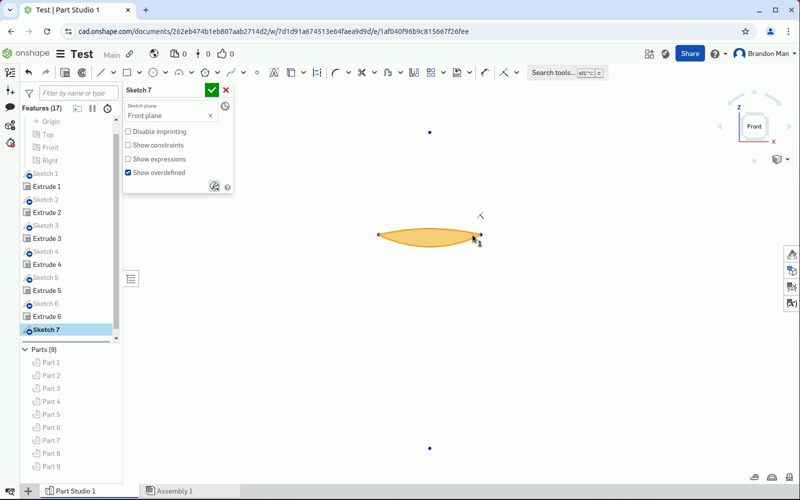
scroll(-6)
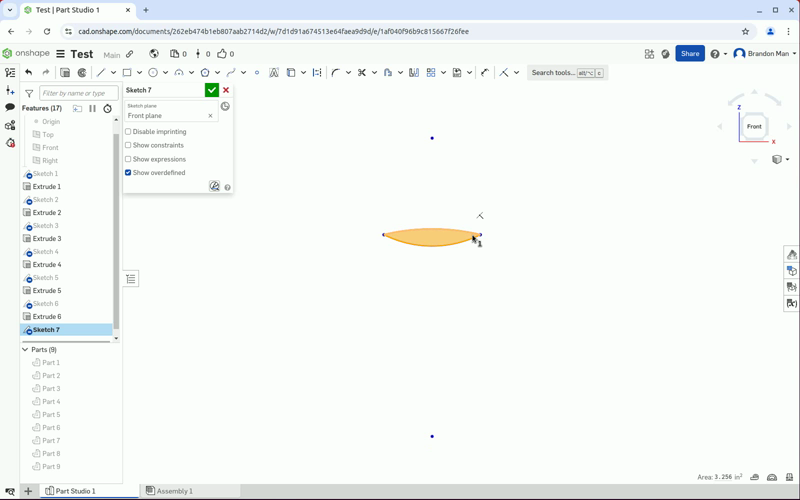
scroll(-6)
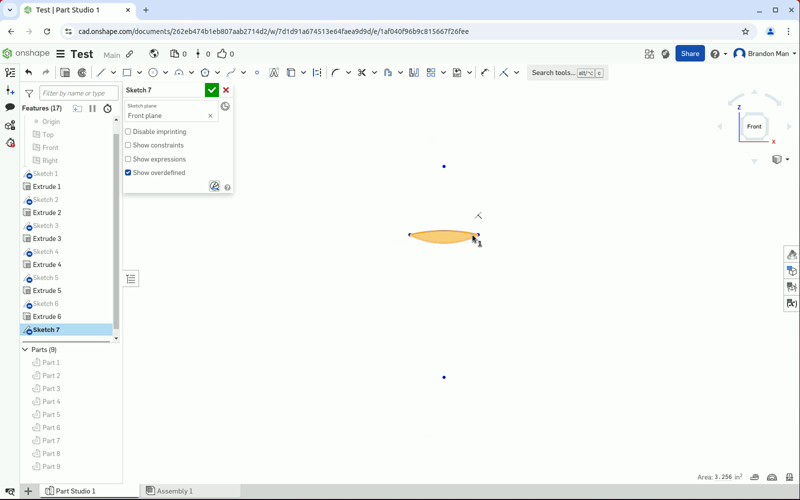
scroll(-6)
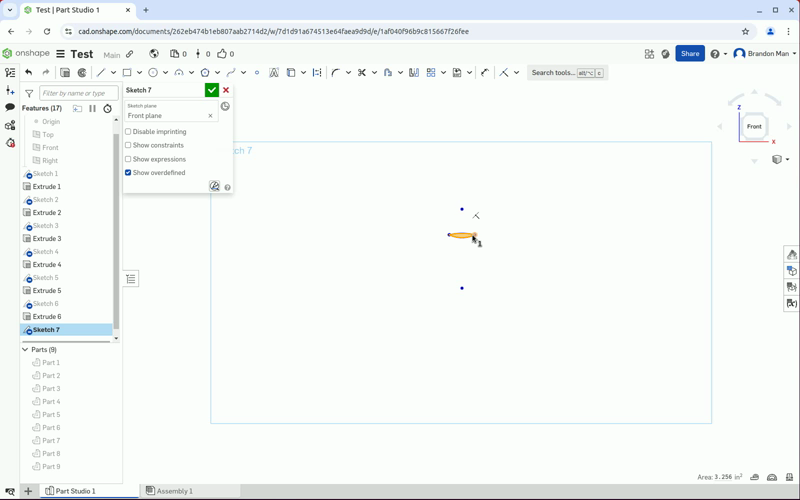
mouse_move(73, 352)
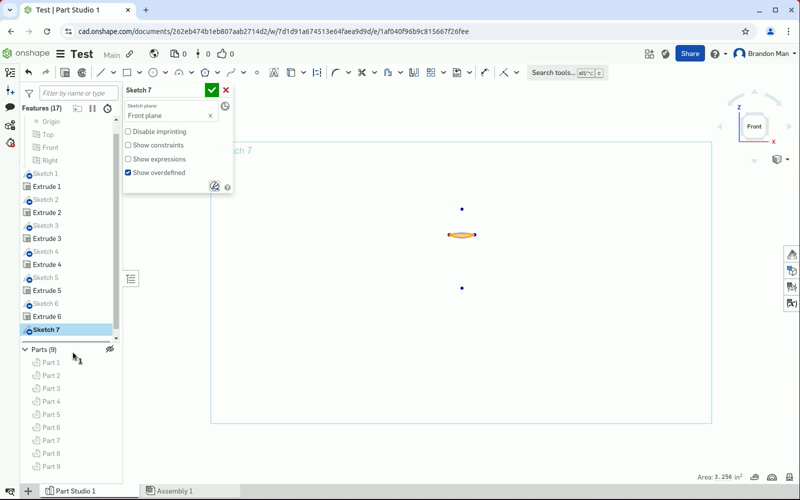
key(shift+y)
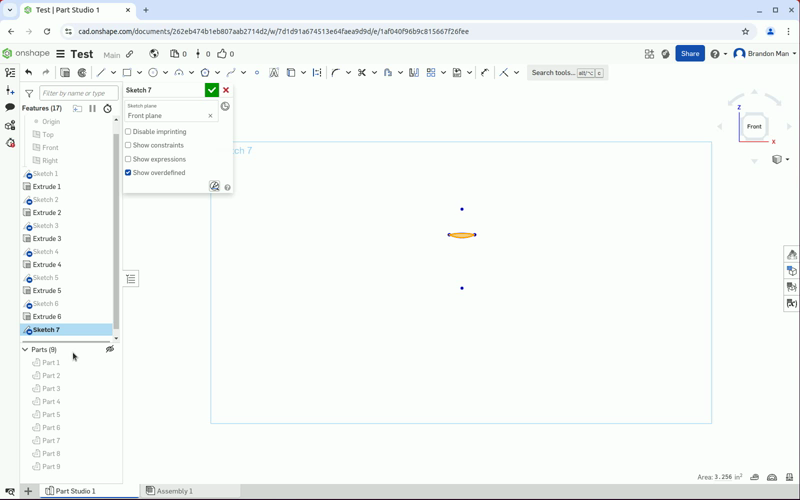
key(shift+e)
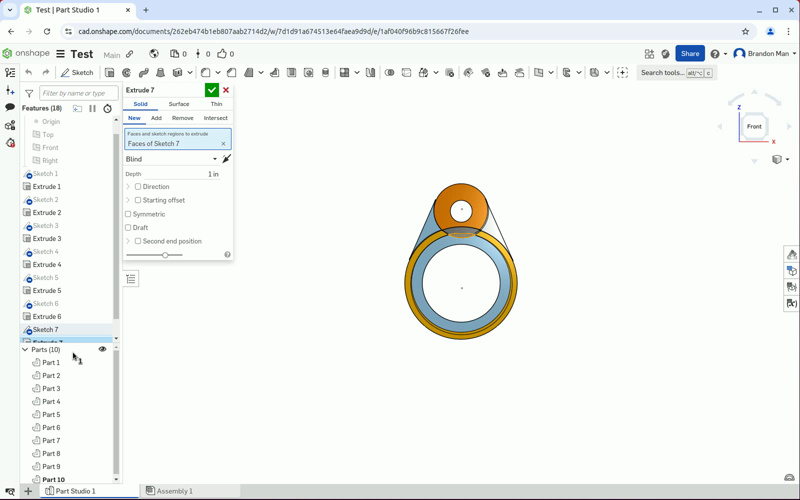
mouse_move(143, 106)
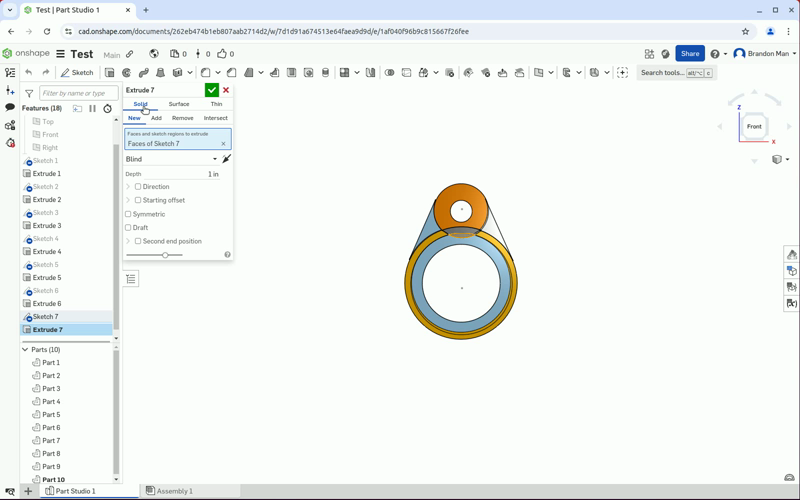
click(143, 106)
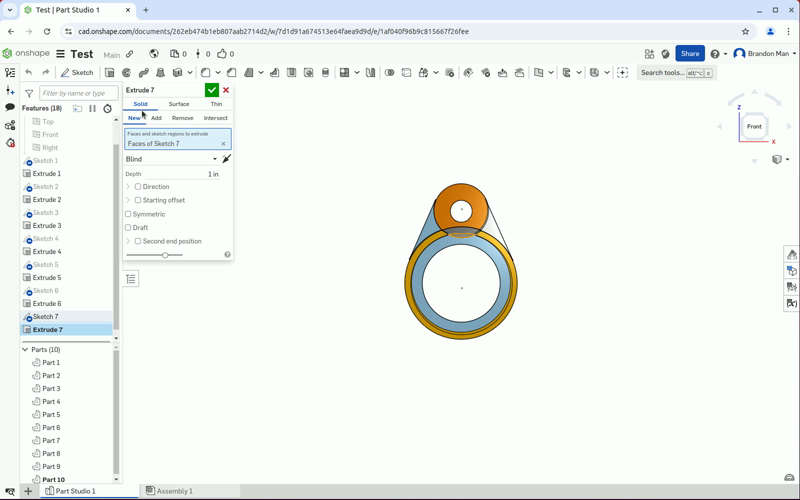
mouse_move(137, 120)
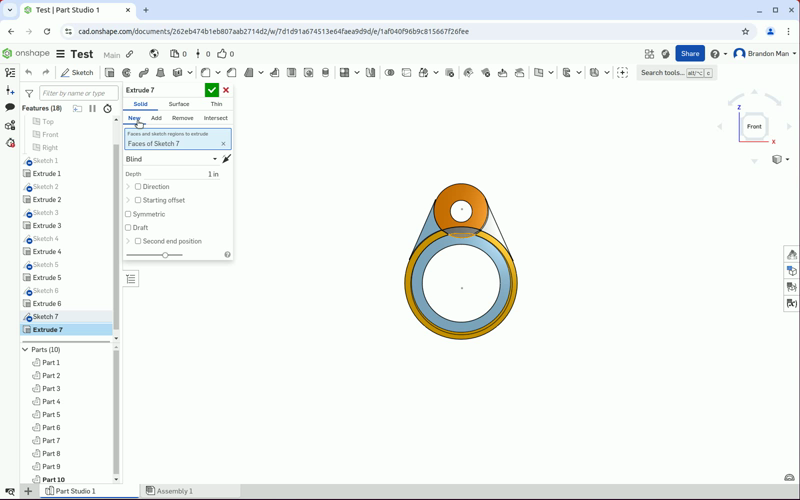
click(137, 120)
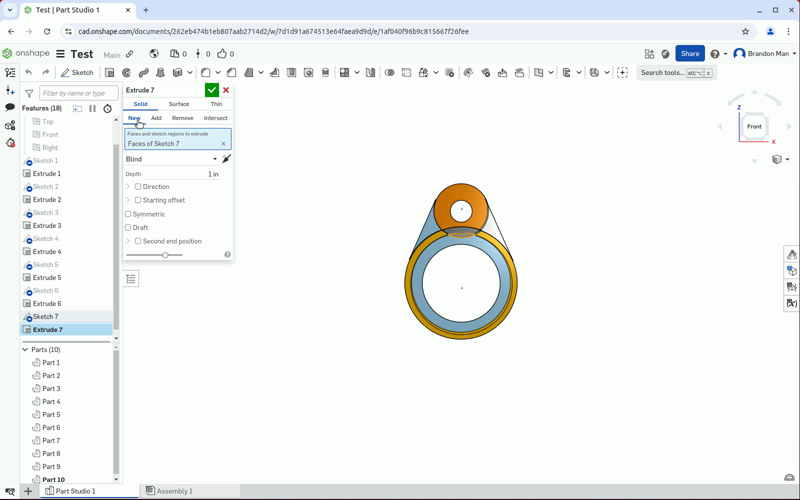
key(tab, 4)
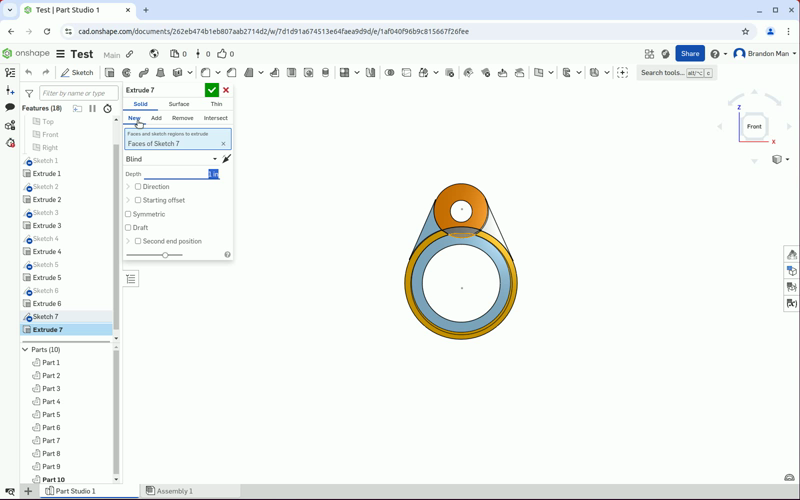
text(3.611)
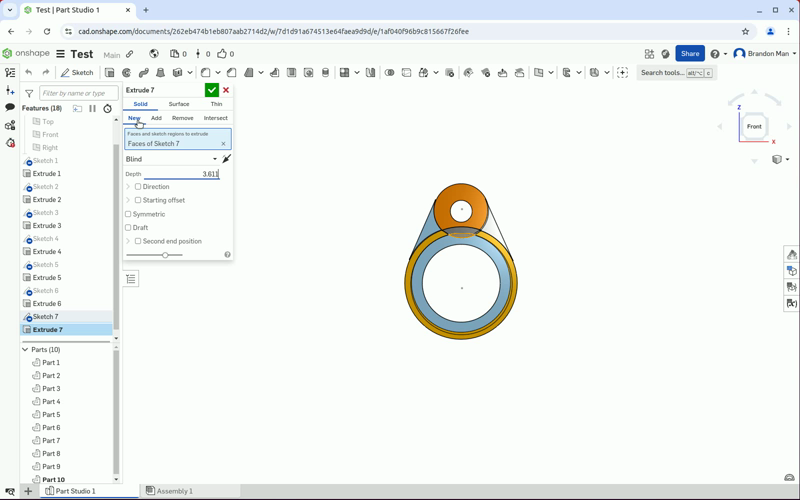
key(enter)
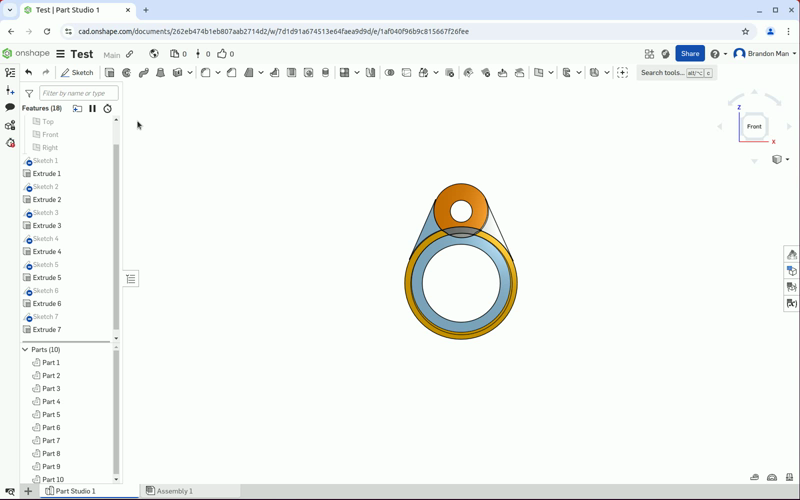
key(shift+h)
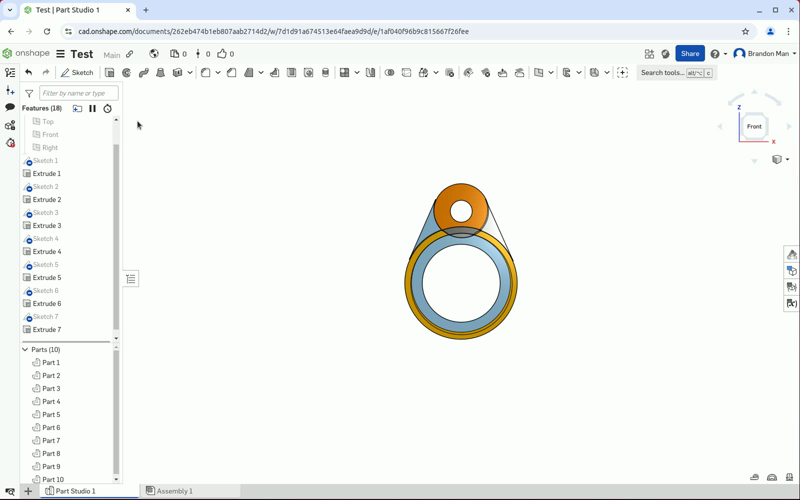
key(shift+h)
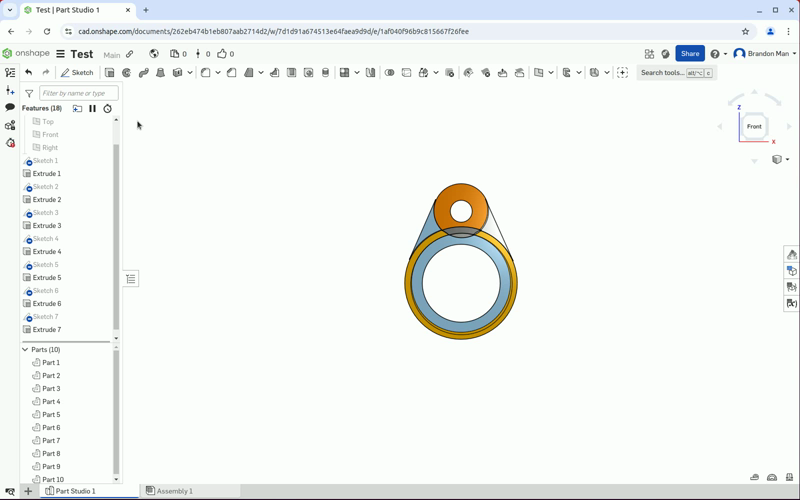
mouse_move(69, 163)
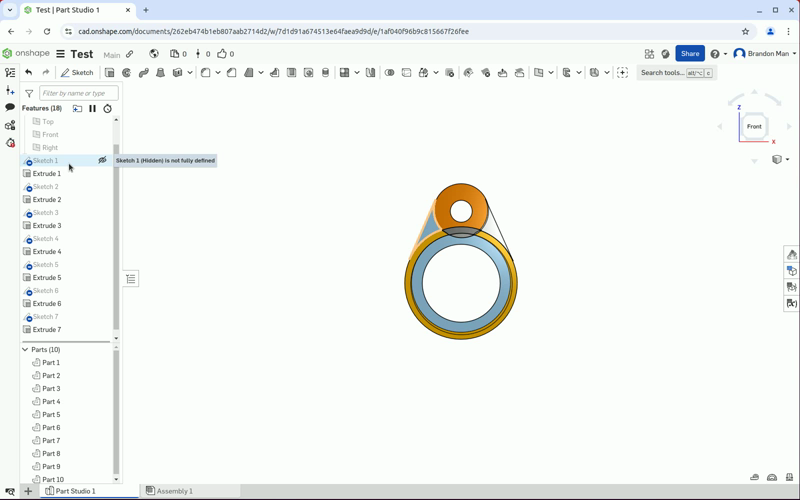
click(69, 163)
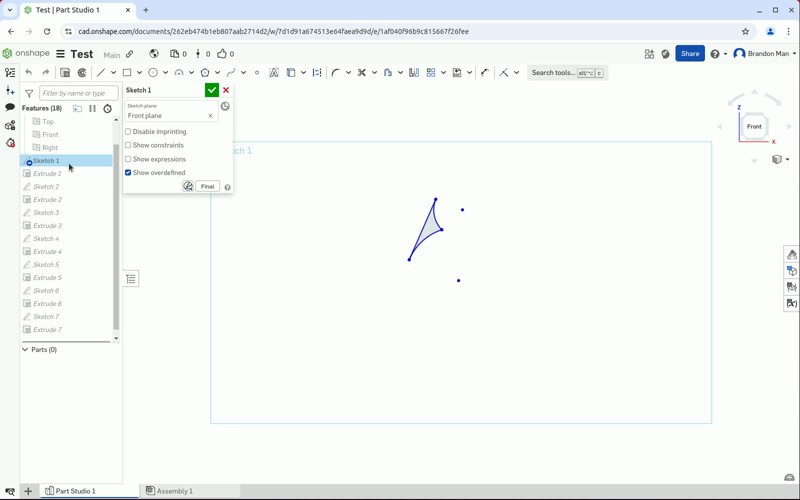
mouse_move(229, 92)
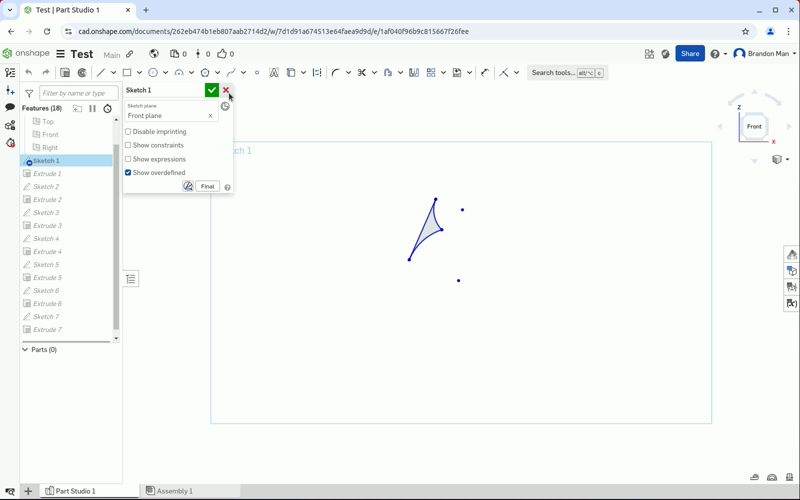
click(229, 92)
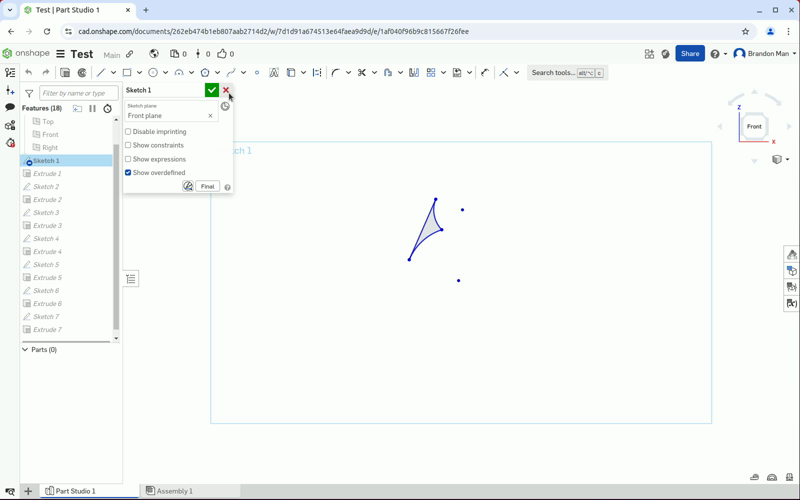
key(shift+s)
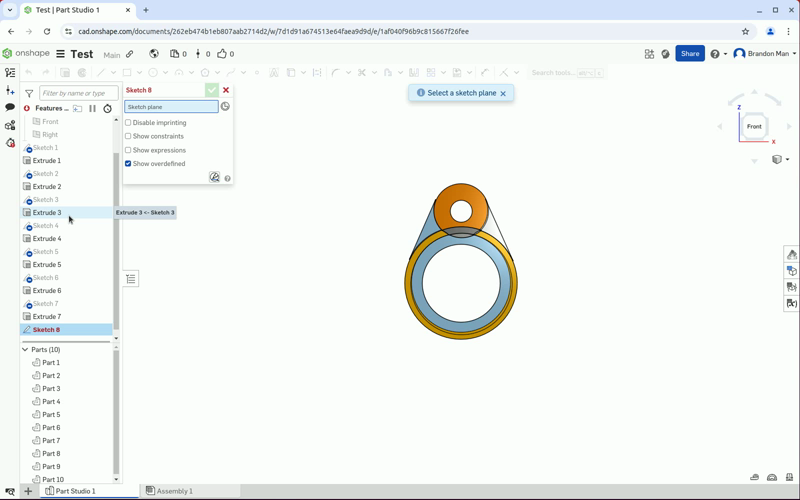
scroll(3)
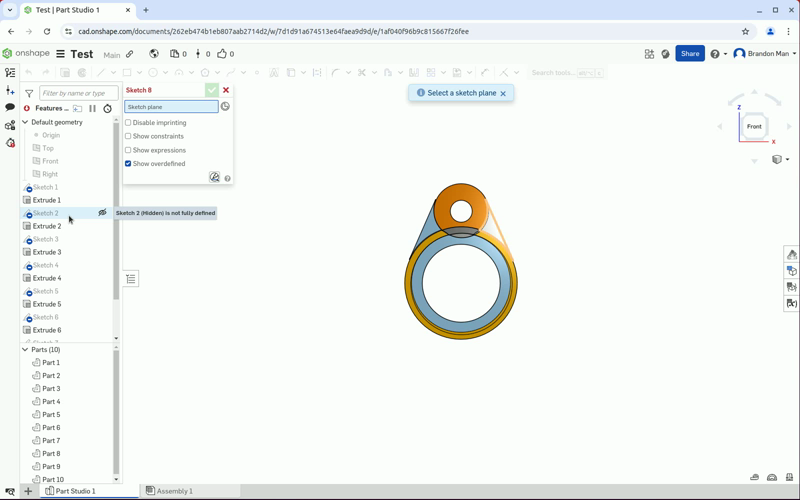
mouse_move(69, 163)
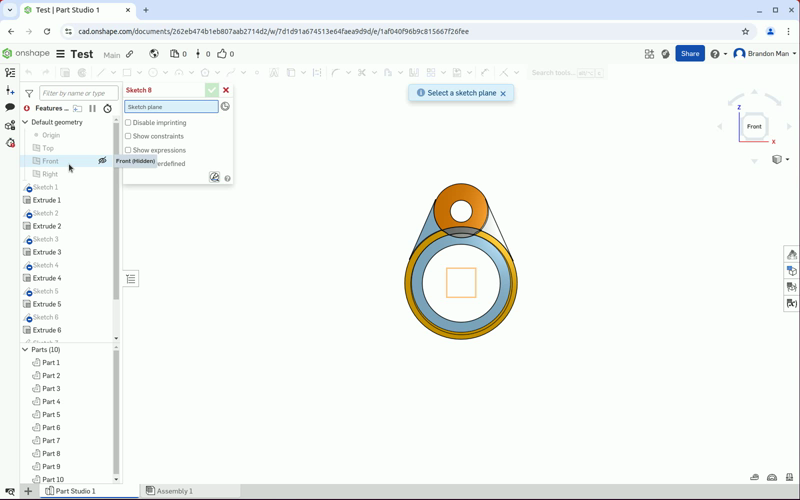
click(69, 163)
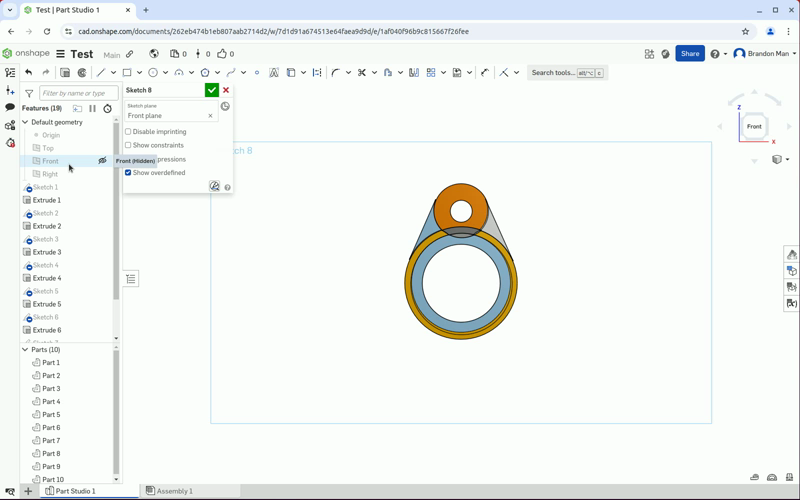
mouse_move(69, 352)
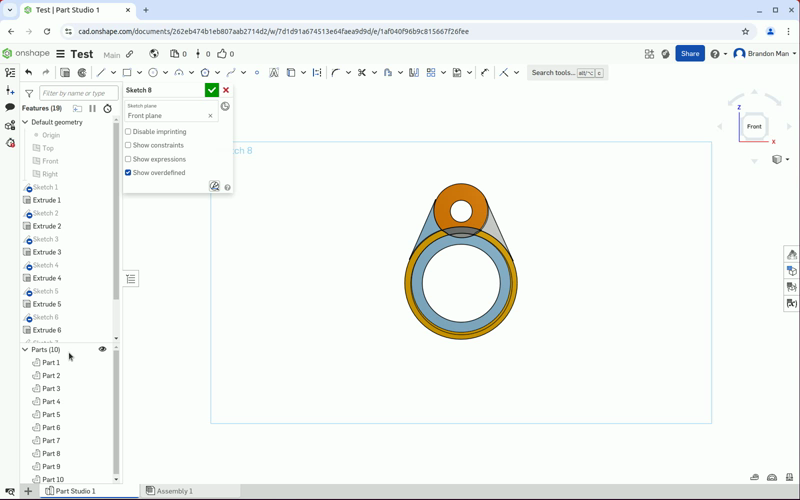
key(y)
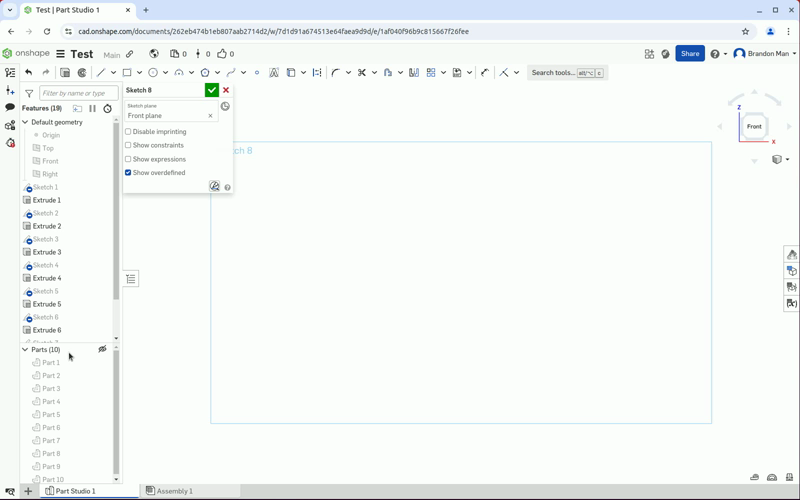
key(a)
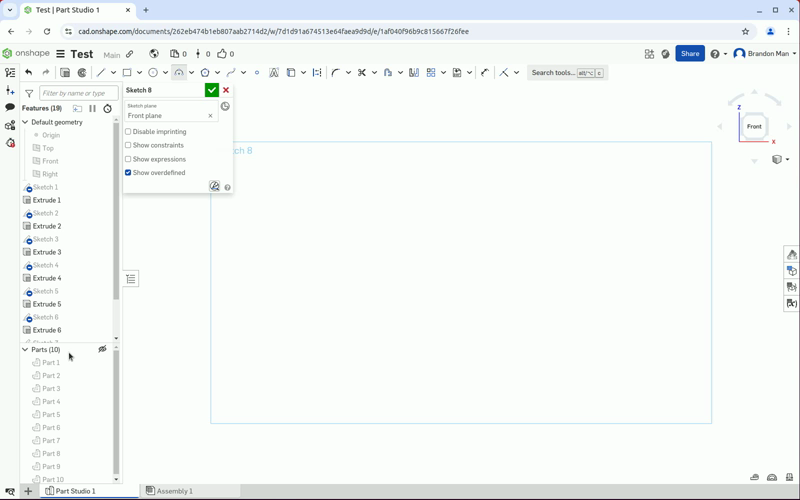
key_down(shift)
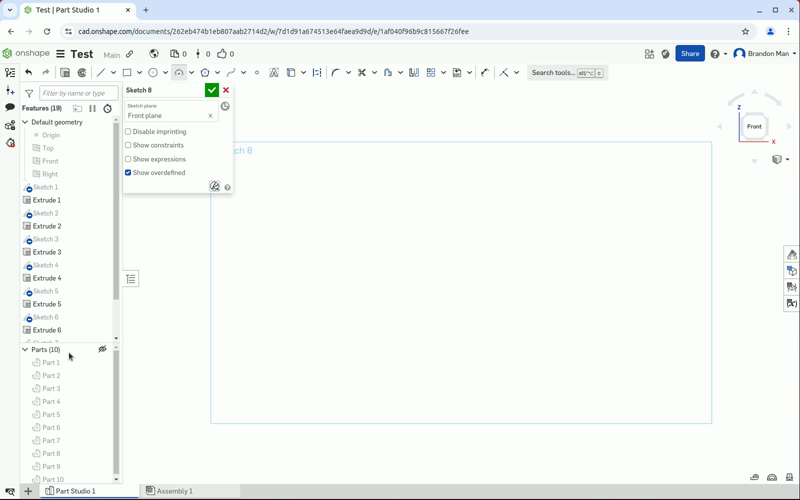
mouse_move(449, 234)
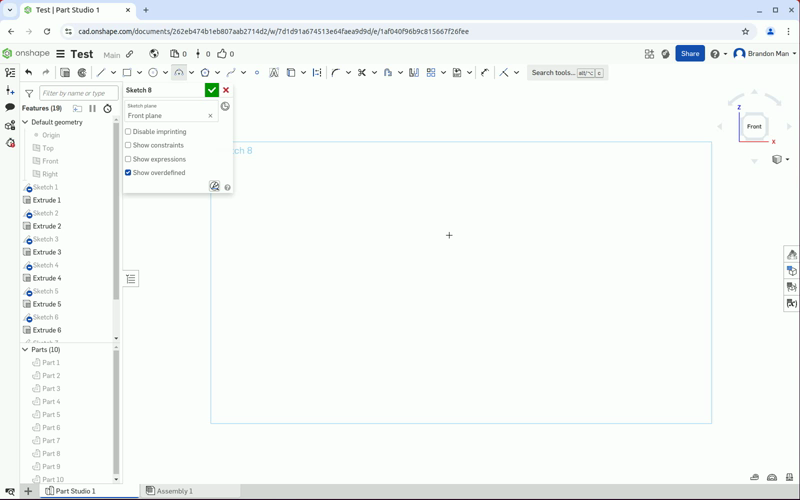
click(449, 234)
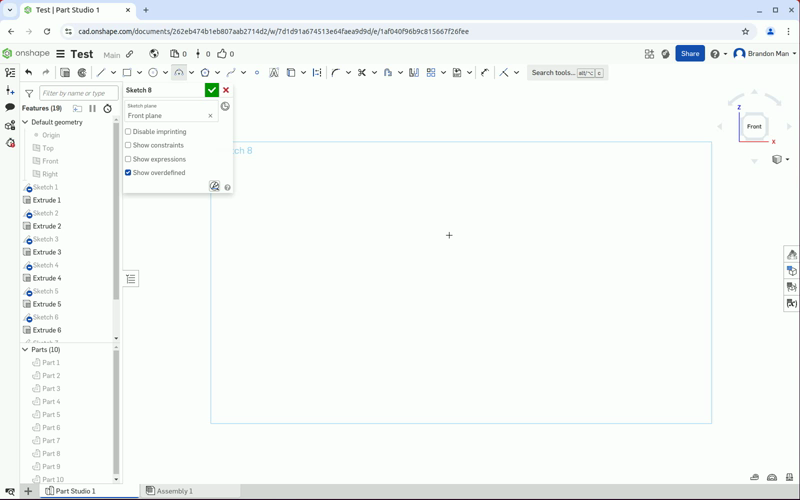
key_up(shift)
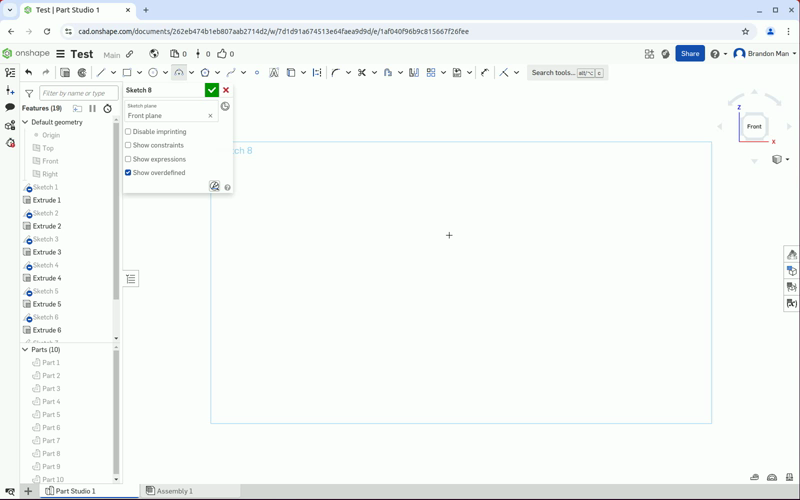
key_down(shift)
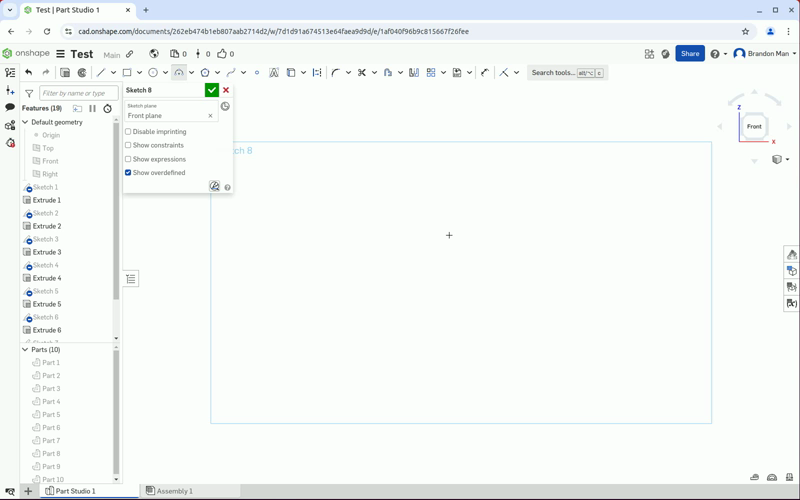
mouse_move(473, 234)
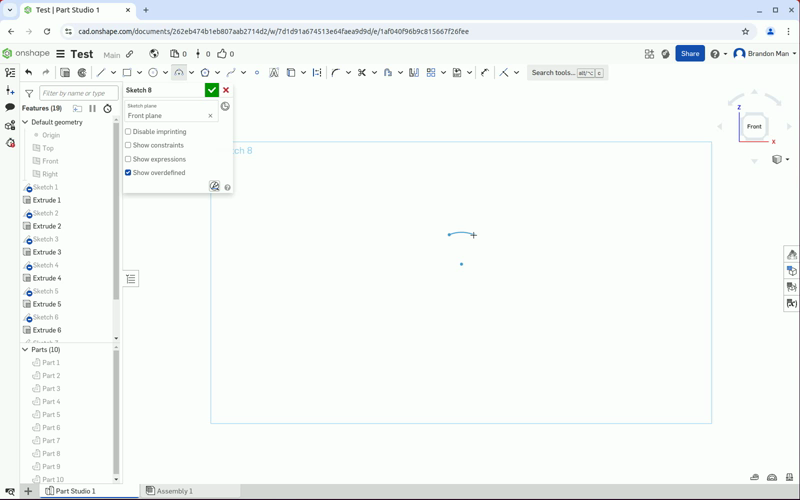
click(473, 234)
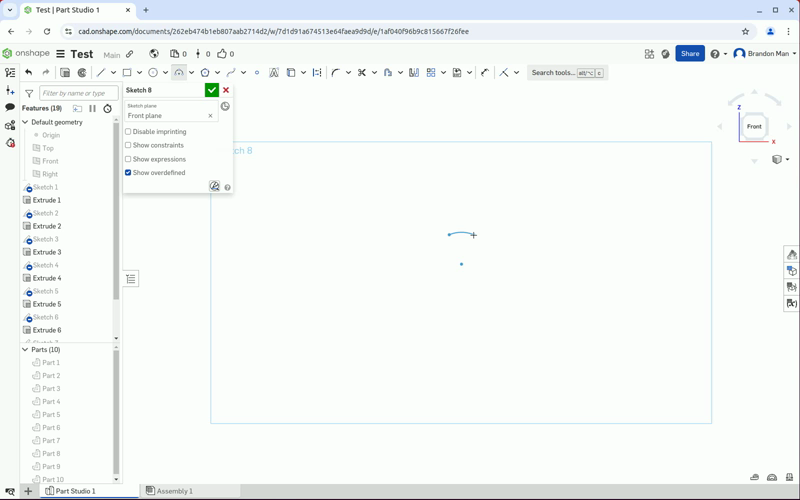
mouse_move(461, 334)
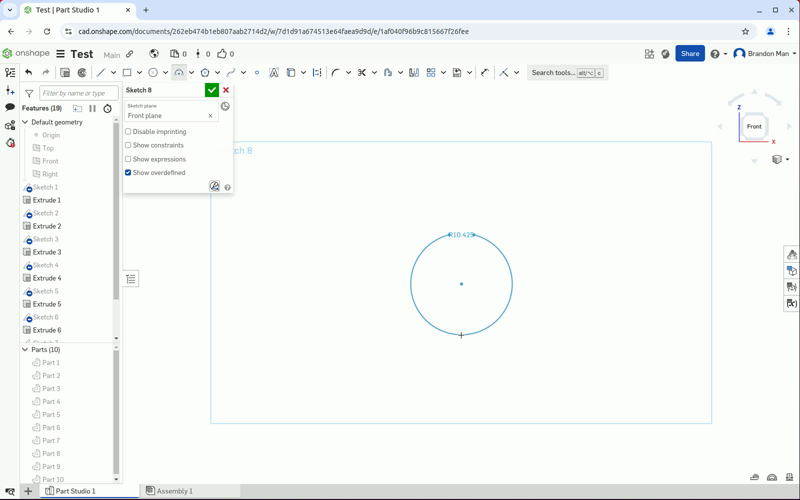
click(461, 334)
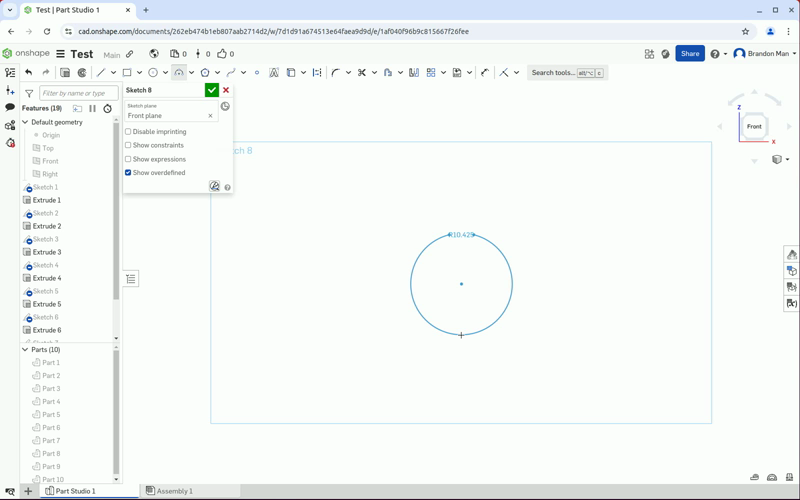
key_up(shift)
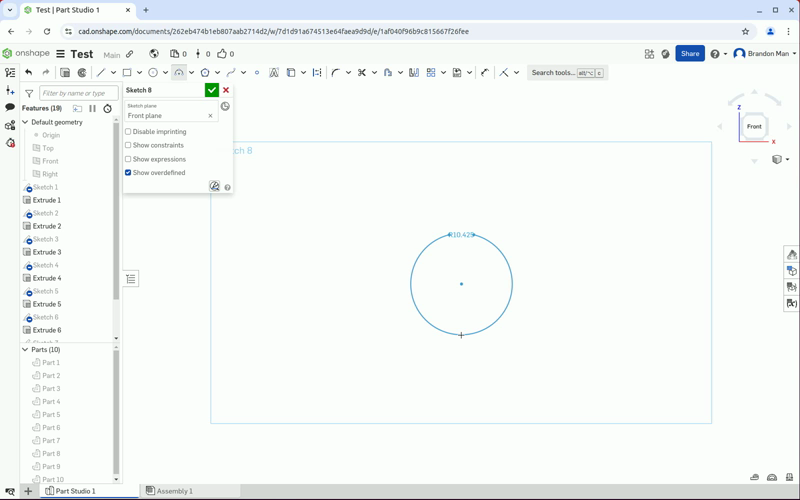
mouse_move(473, 234)
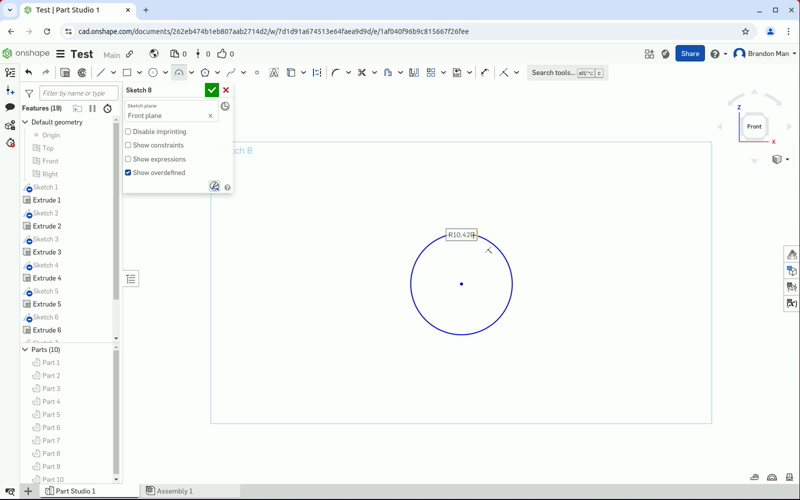
click(473, 234)
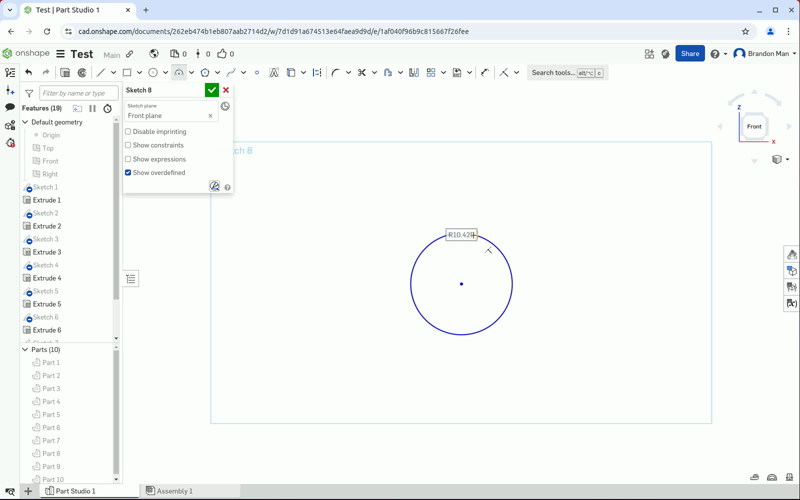
mouse_move(449, 234)
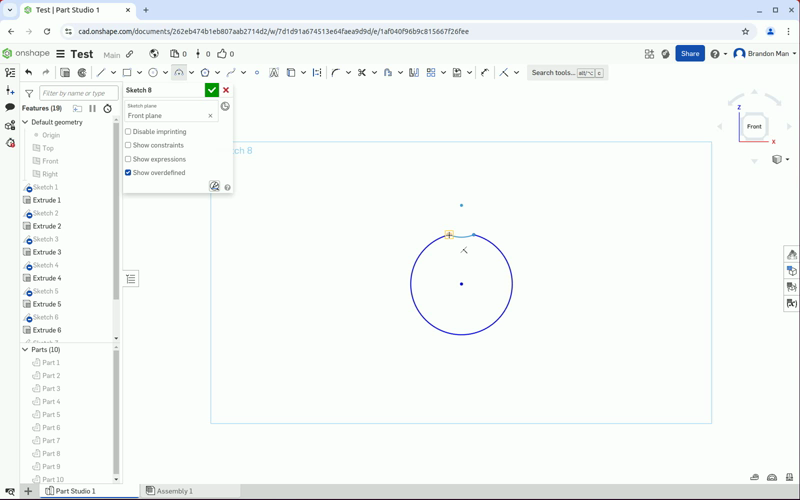
click(449, 234)
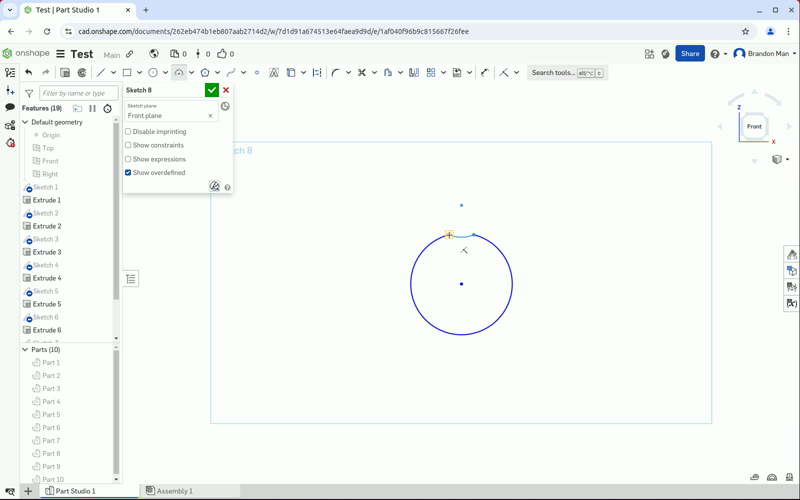
key_down(shift)
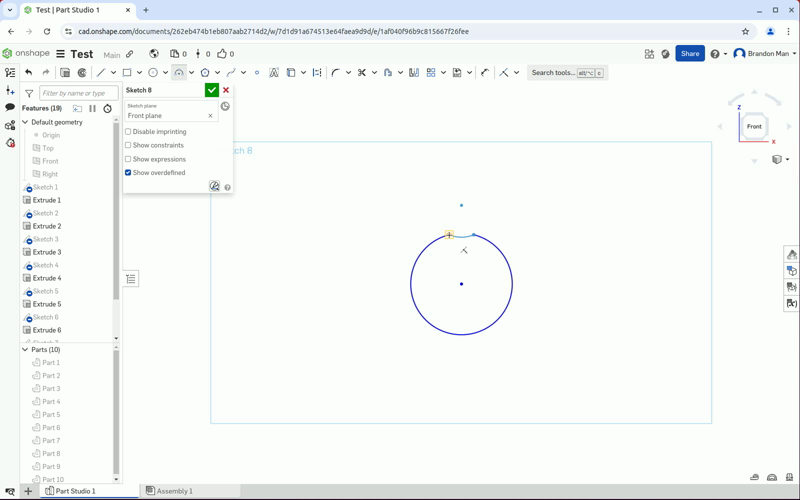
mouse_move(461, 237)
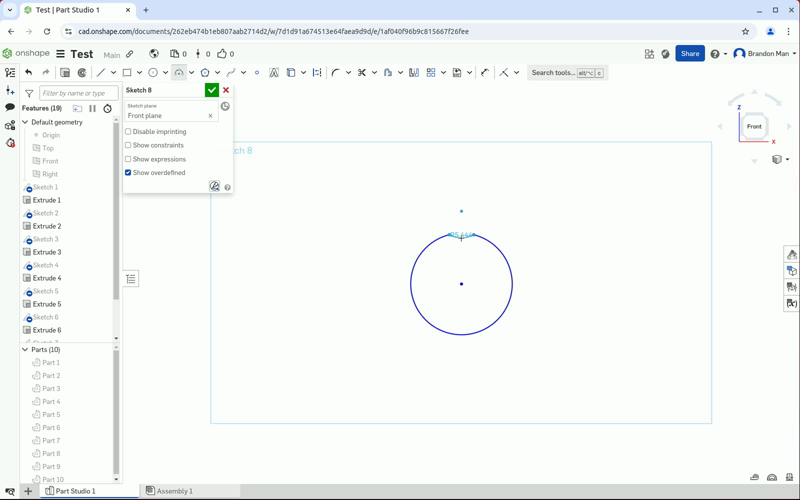
click(461, 237)
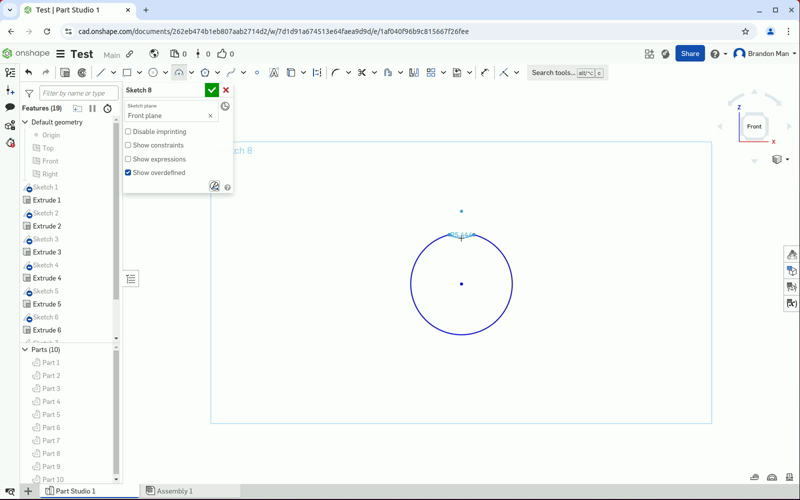
key_up(shift)
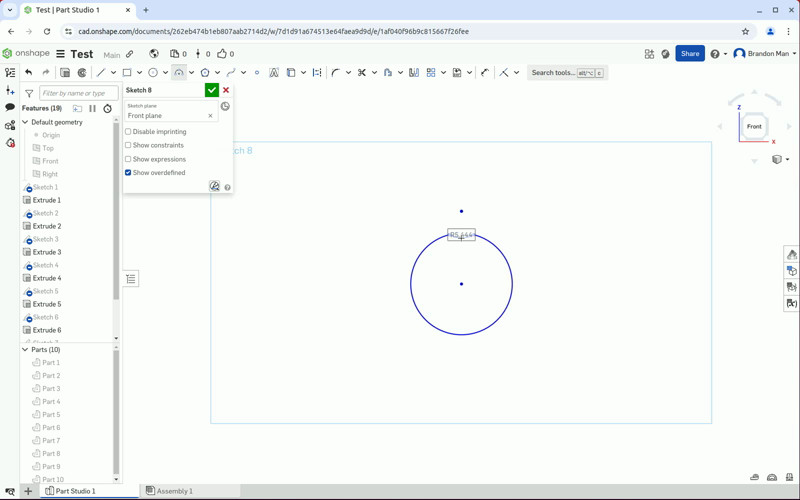
key(esc)
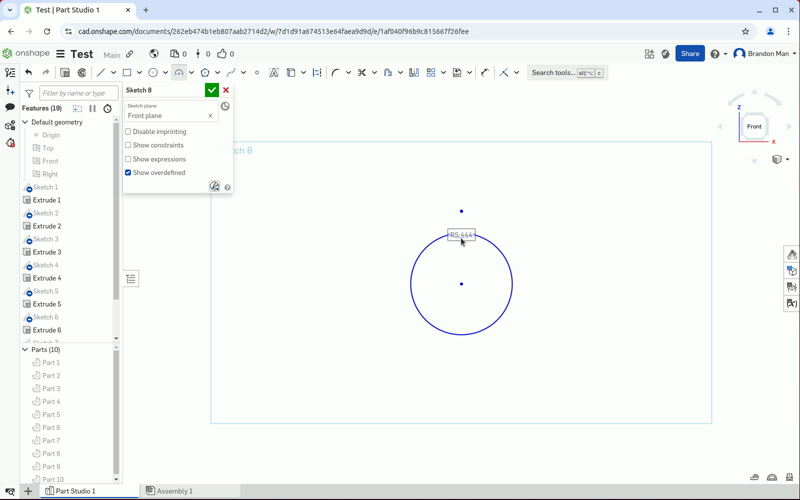
key(c)
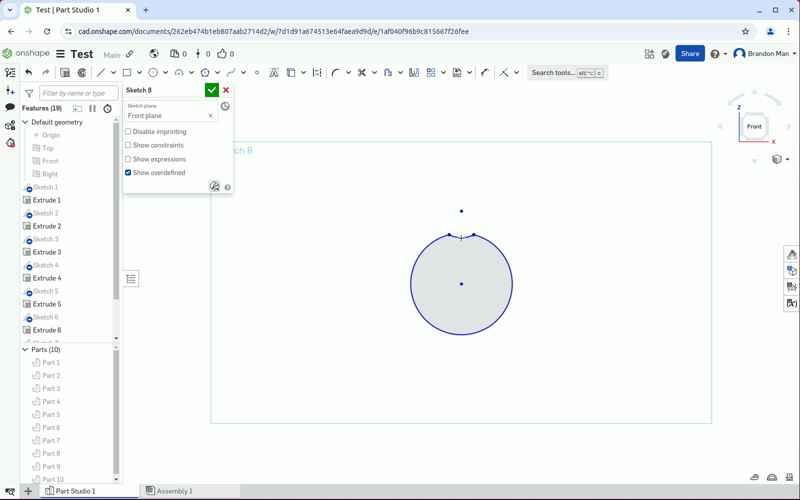
key_down(shift)
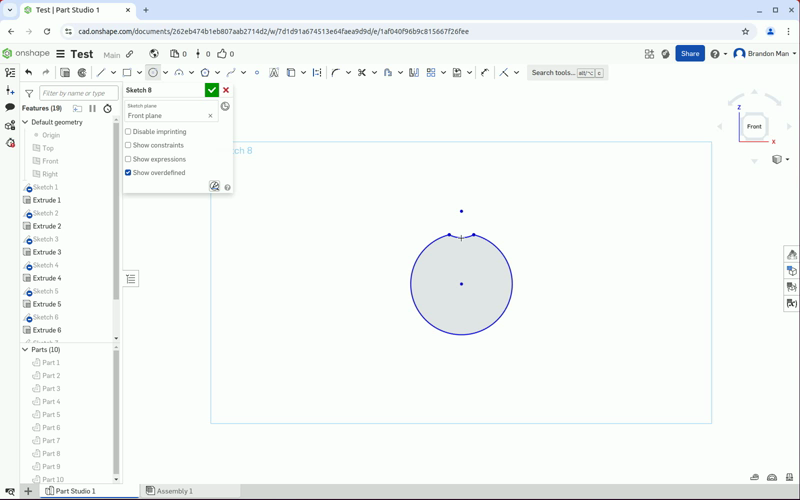
mouse_move(461, 283)
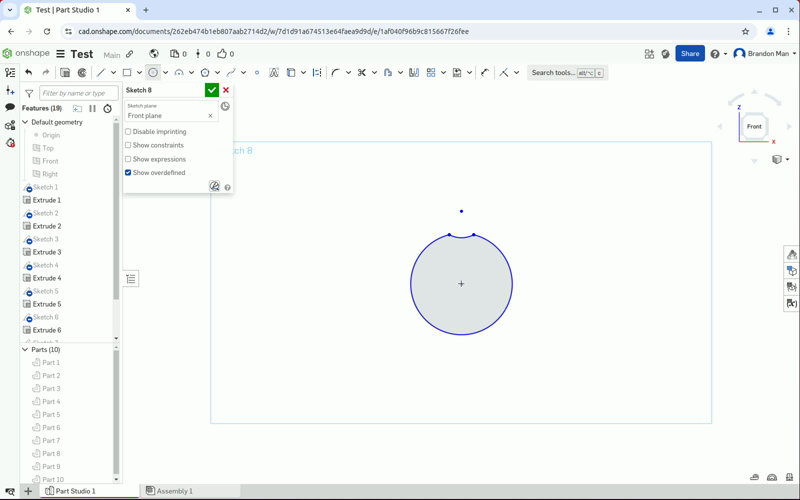
scroll(6)
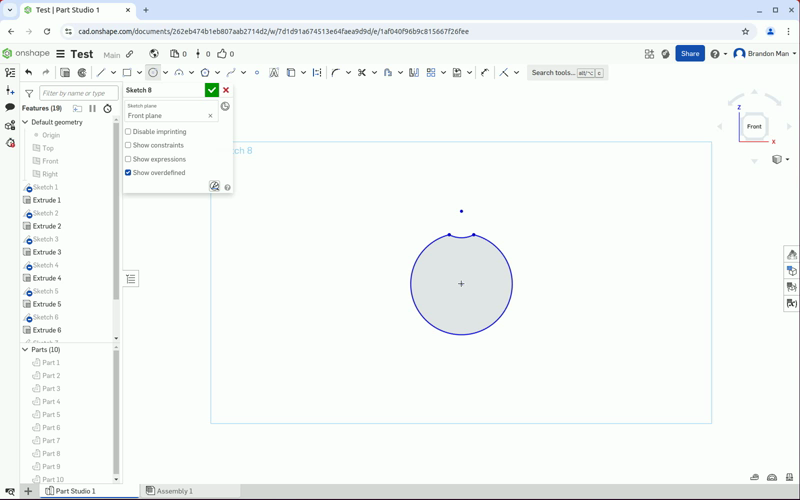
scroll(6)
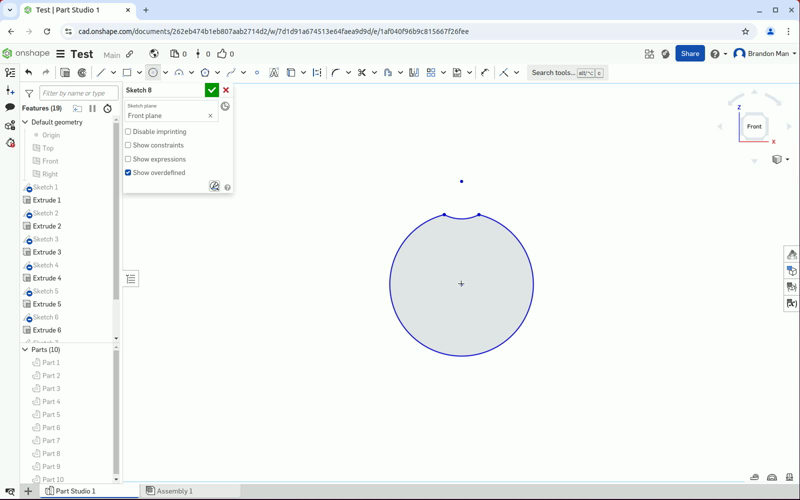
scroll(6)
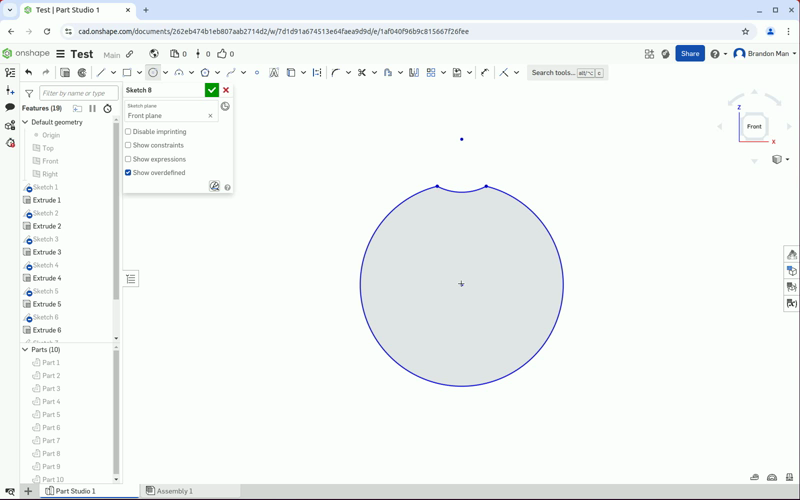
scroll(6)
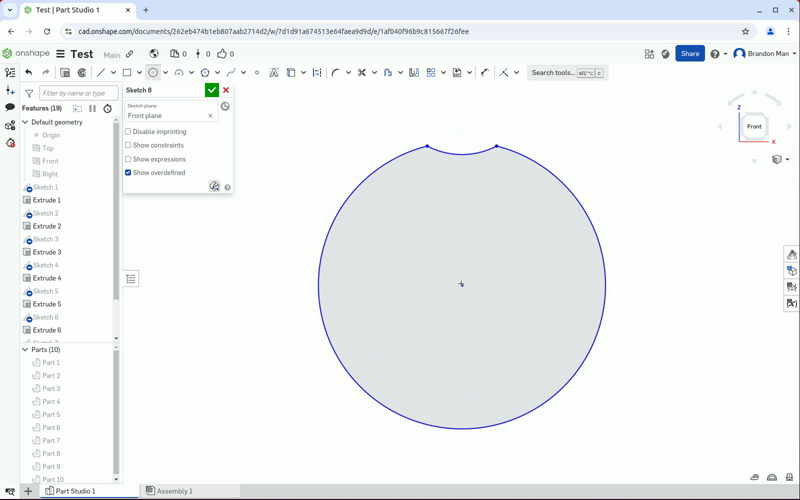
scroll(6)
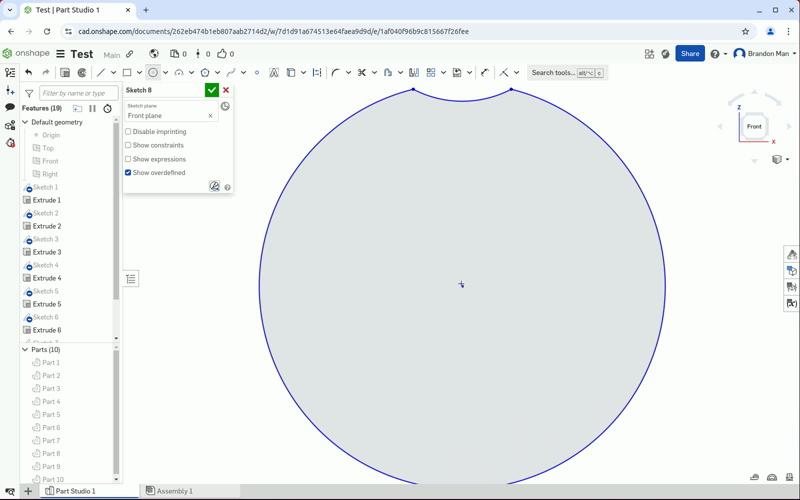
scroll(6)
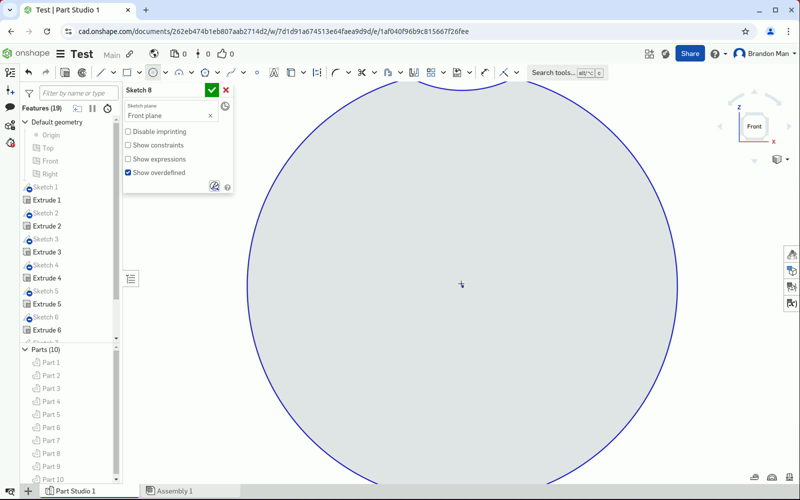
scroll(6)
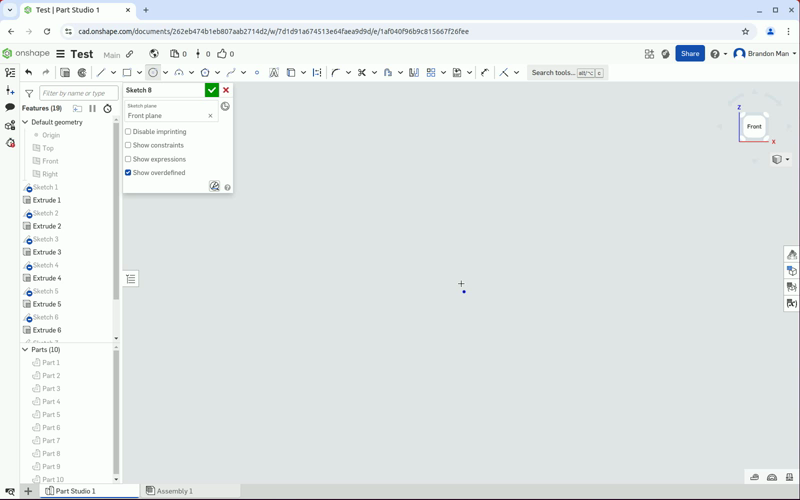
click(461, 283)
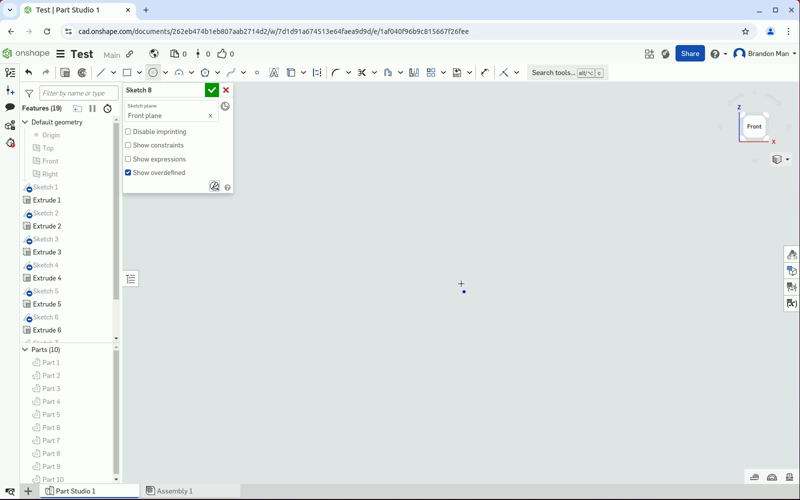
scroll(-6)
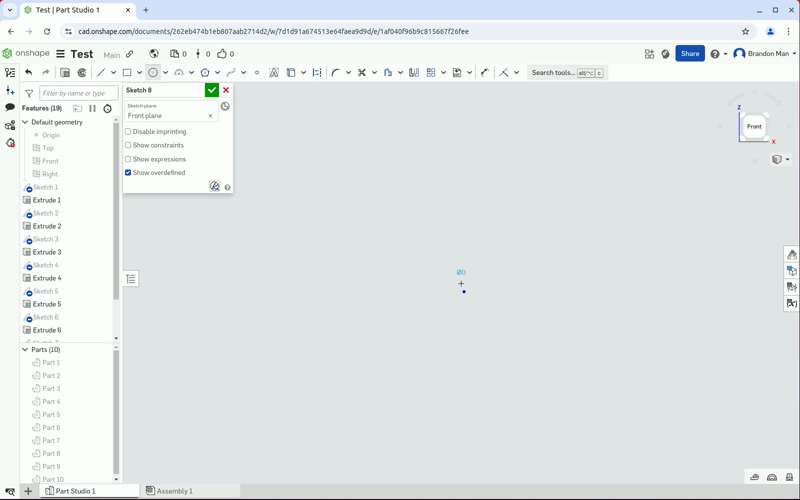
scroll(-6)
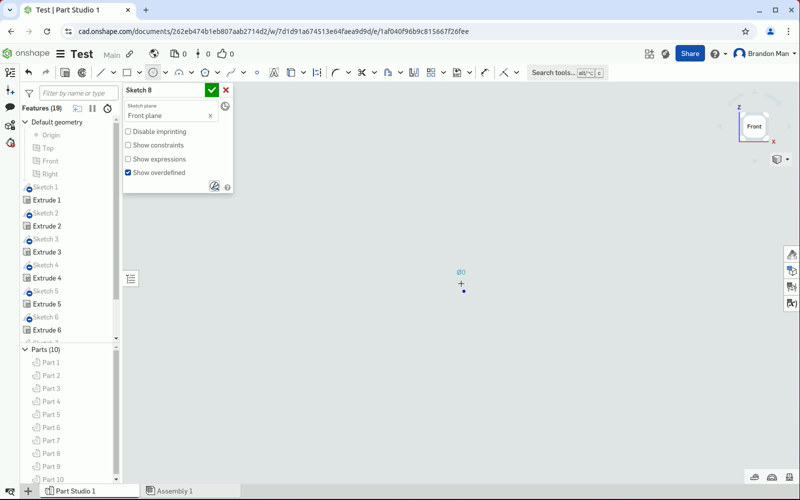
scroll(-6)
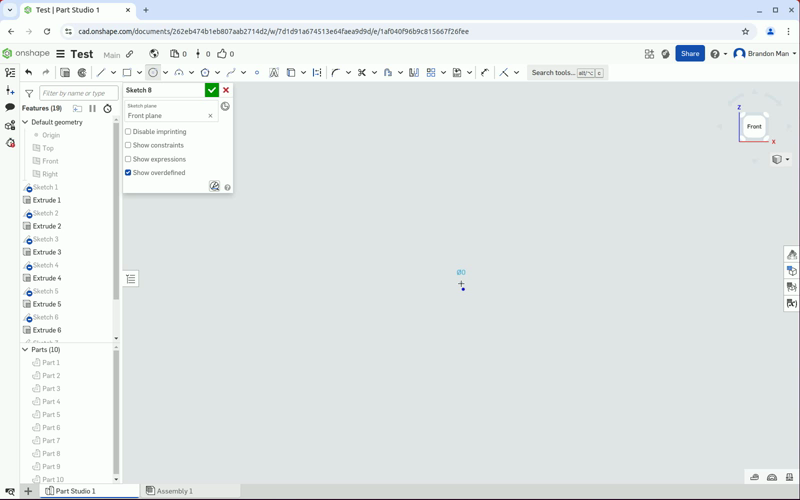
scroll(-6)
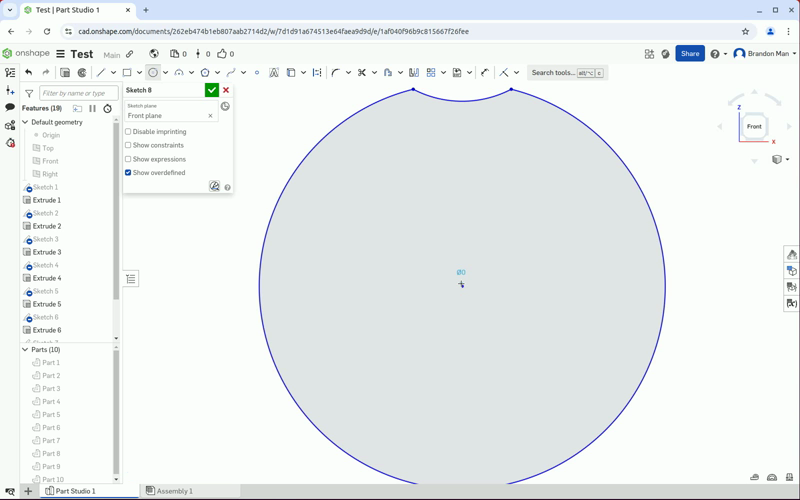
scroll(-6)
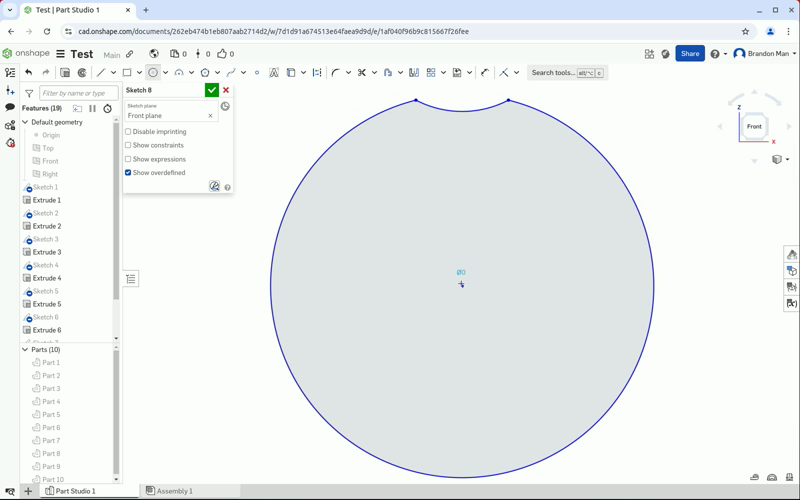
scroll(-6)
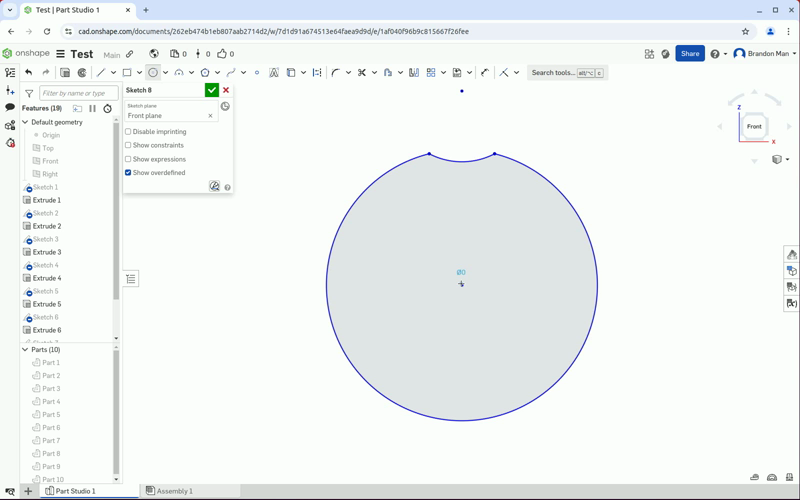
scroll(-6)
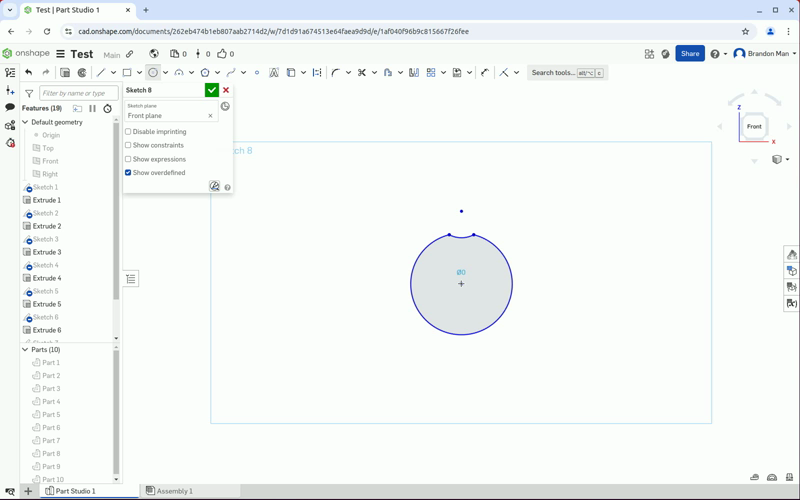
key_up(shift)
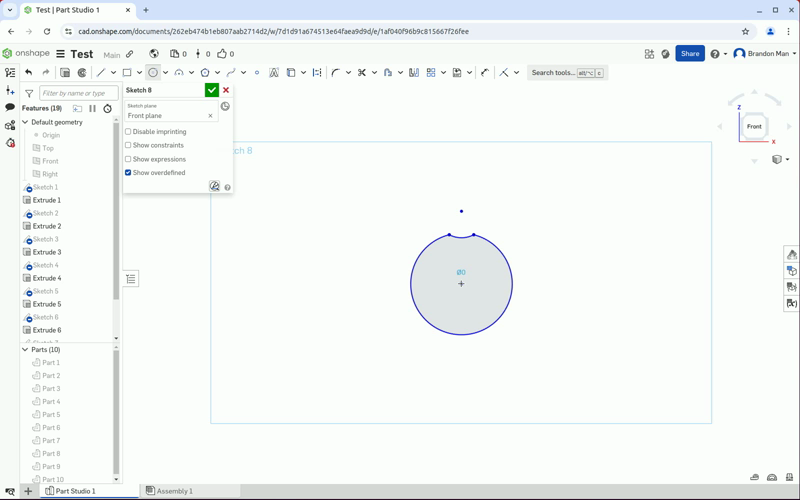
mouse_move(500, 283)
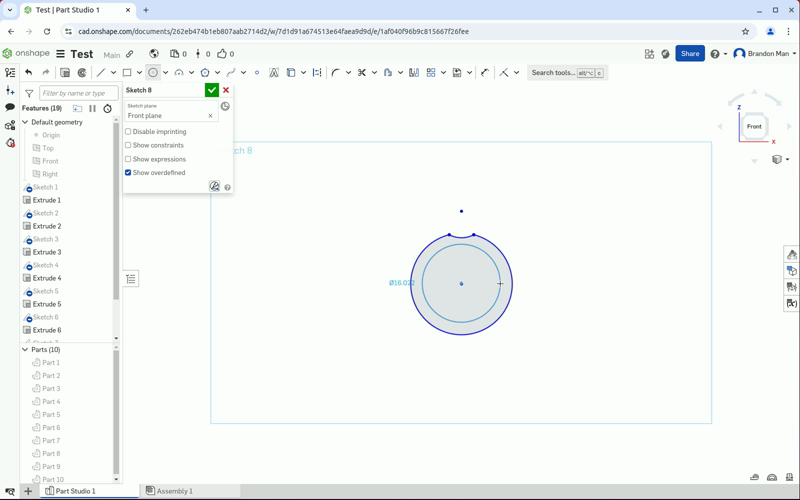
click(500, 283)
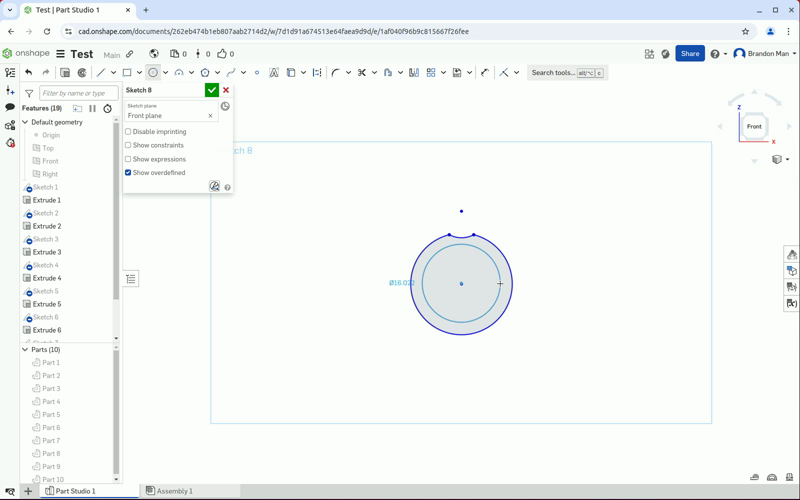
key(esc)
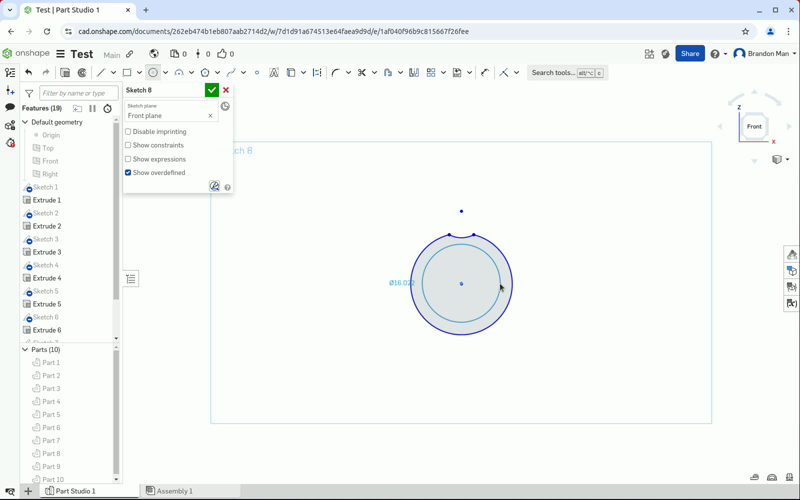
mouse_move(501, 301)
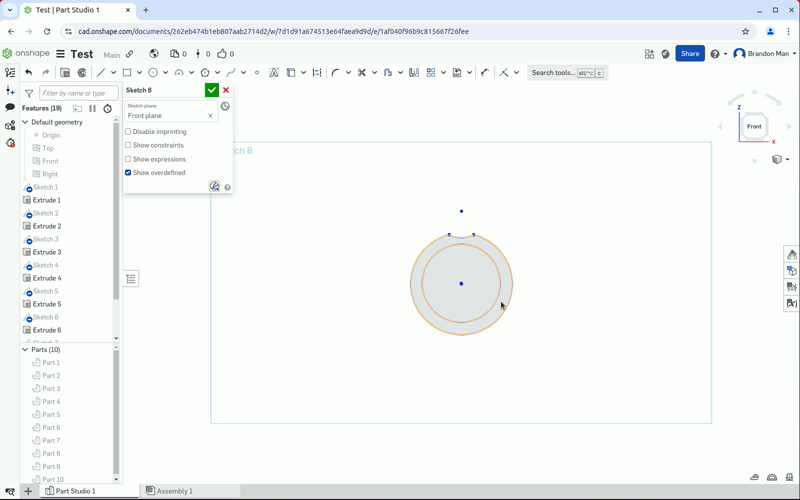
click(501, 301)
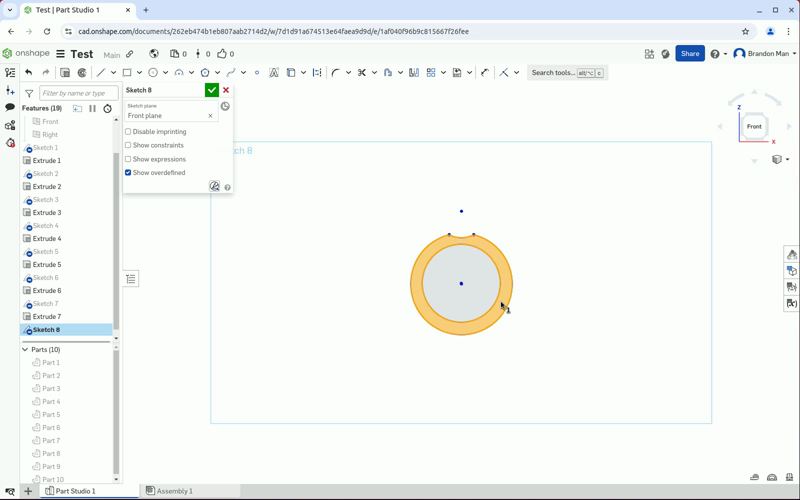
mouse_move(69, 352)
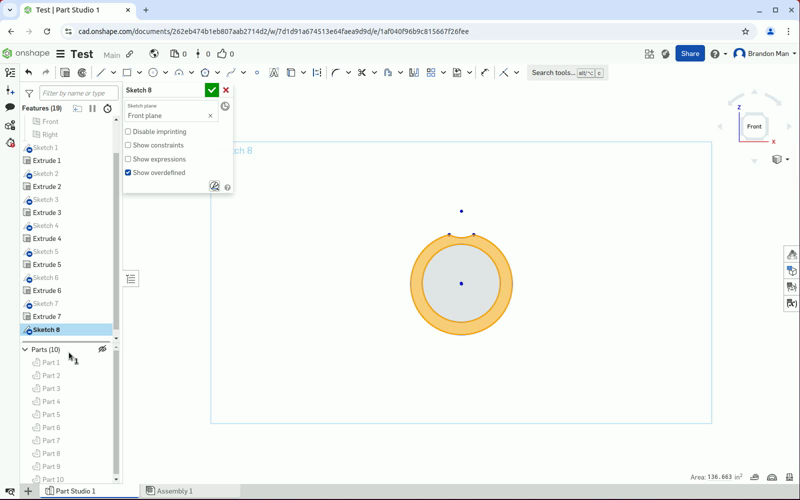
key(shift+y)
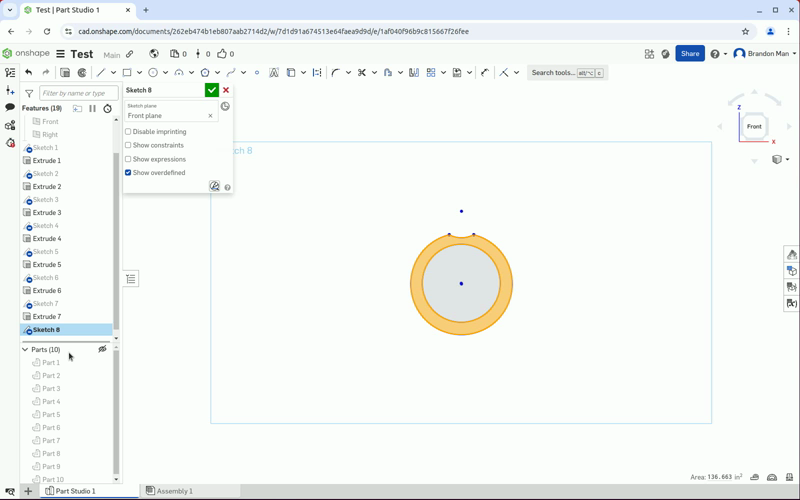
key(shift+e)
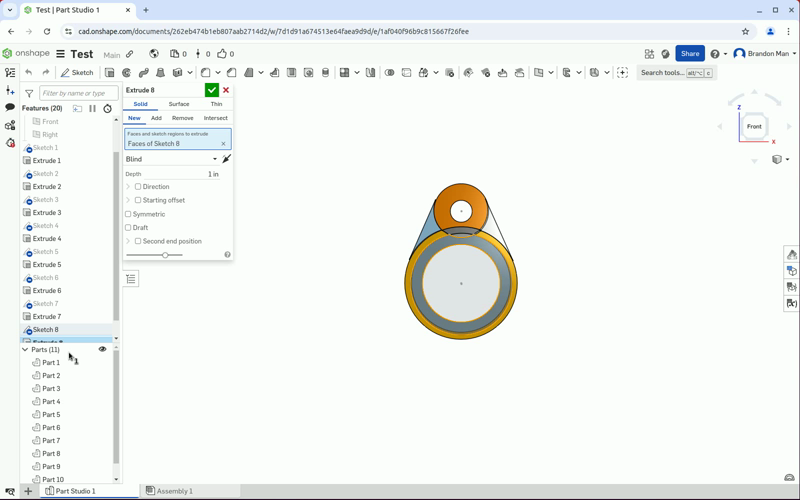
mouse_move(143, 106)
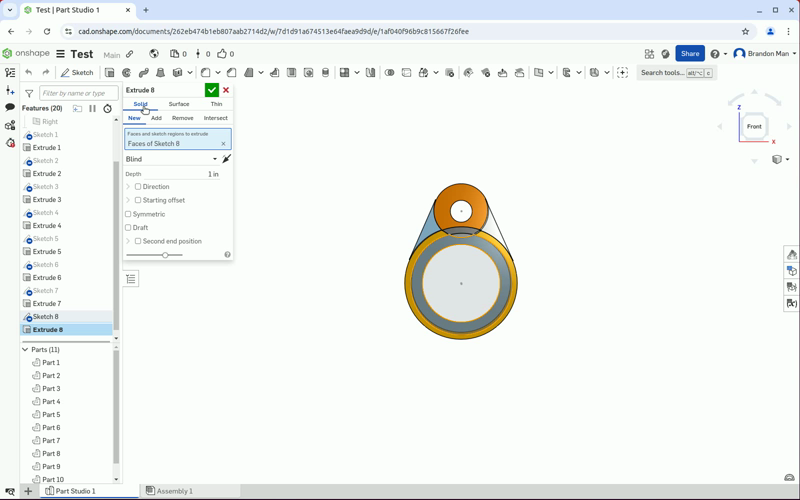
click(143, 106)
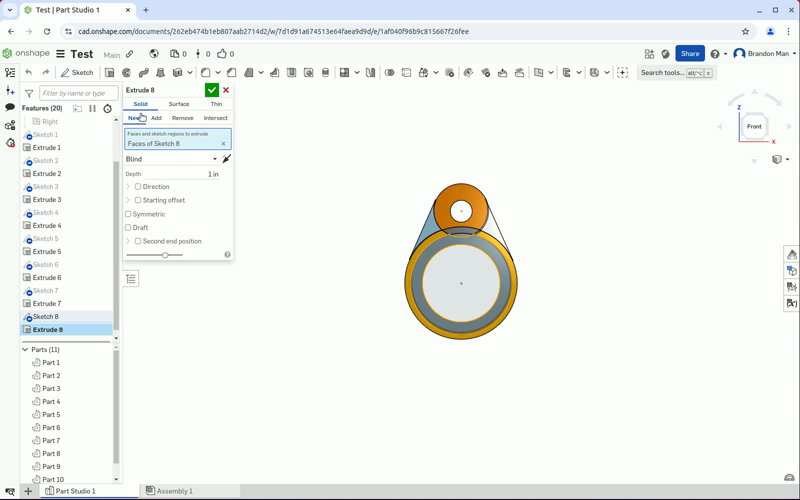
mouse_move(137, 120)
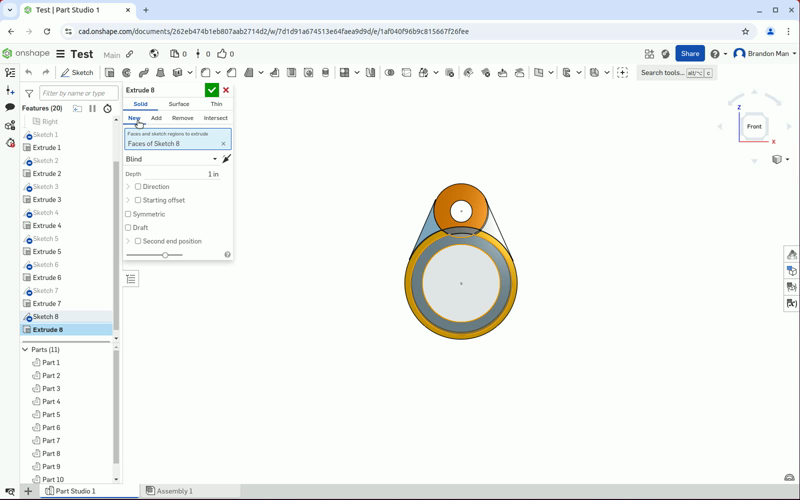
click(137, 120)
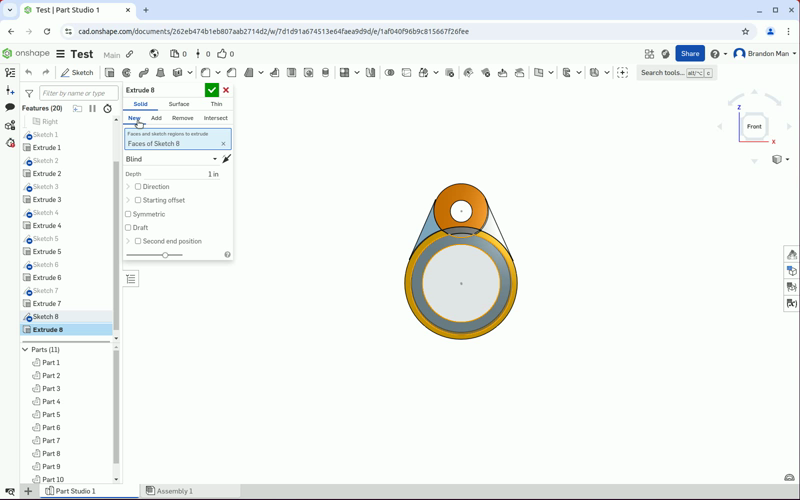
key(tab, 4)
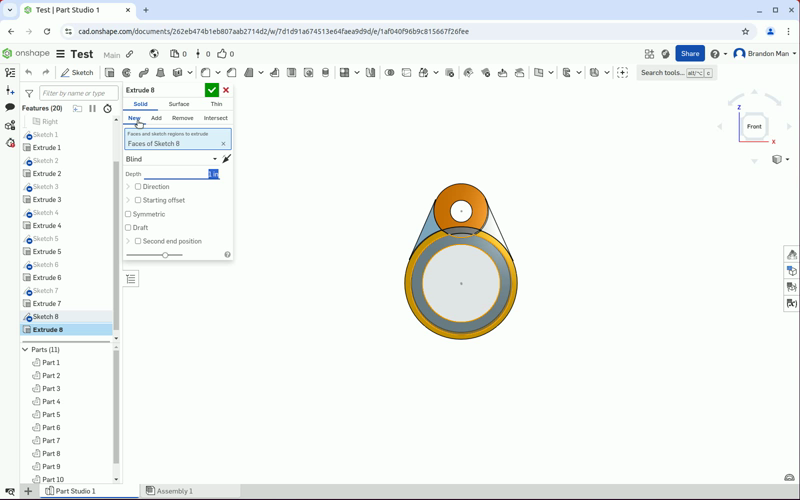
text(23.108)
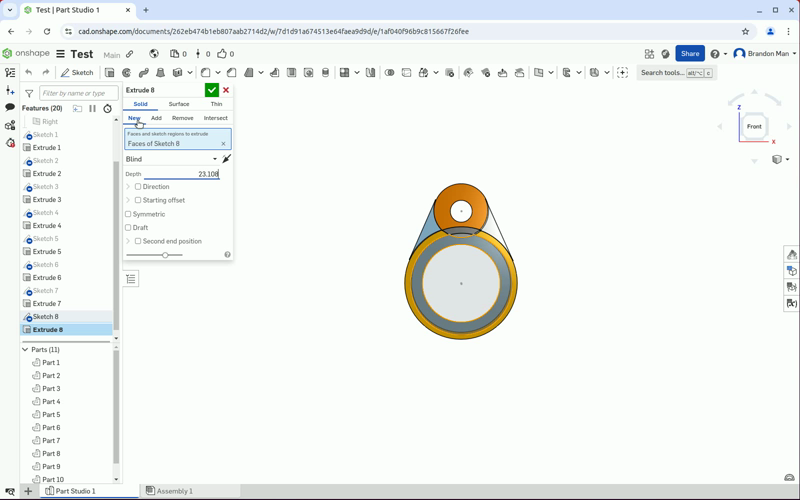
key(enter)
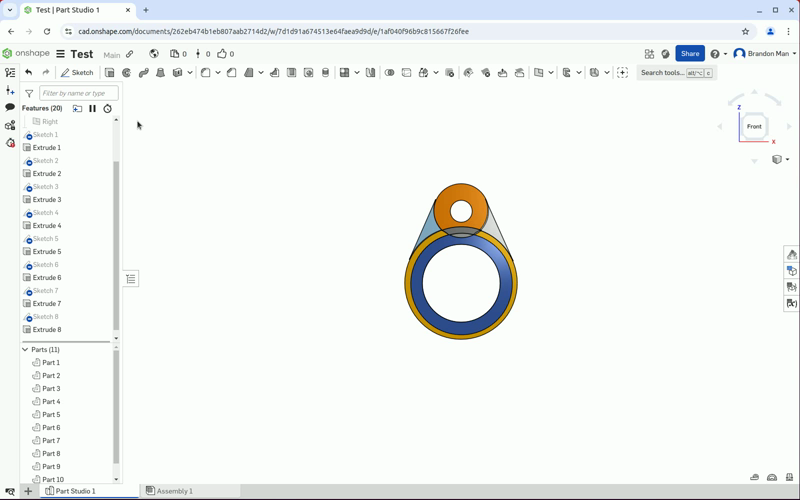
key(shift+h)
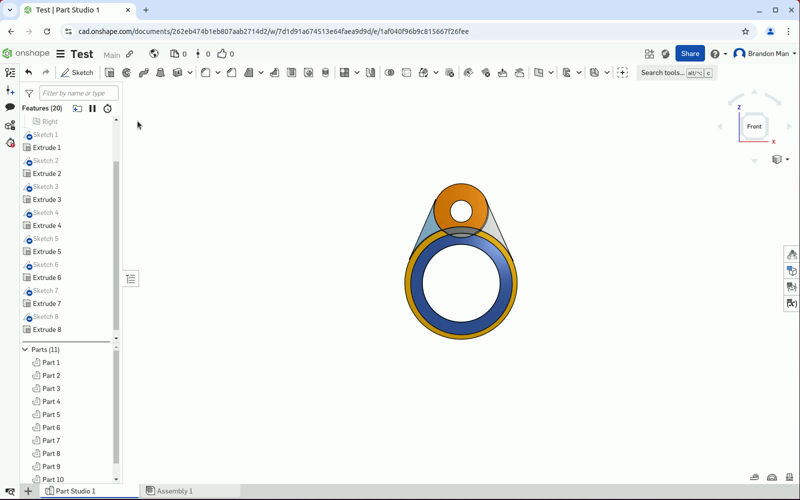
key(shift+h)
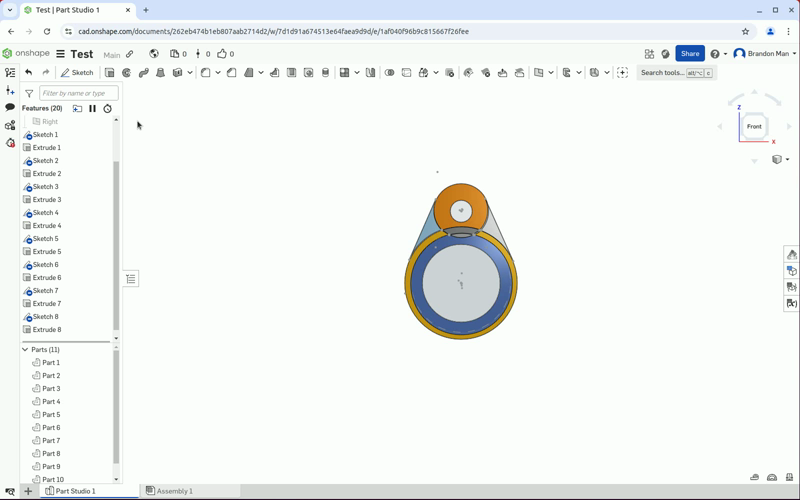
key(shift+7)
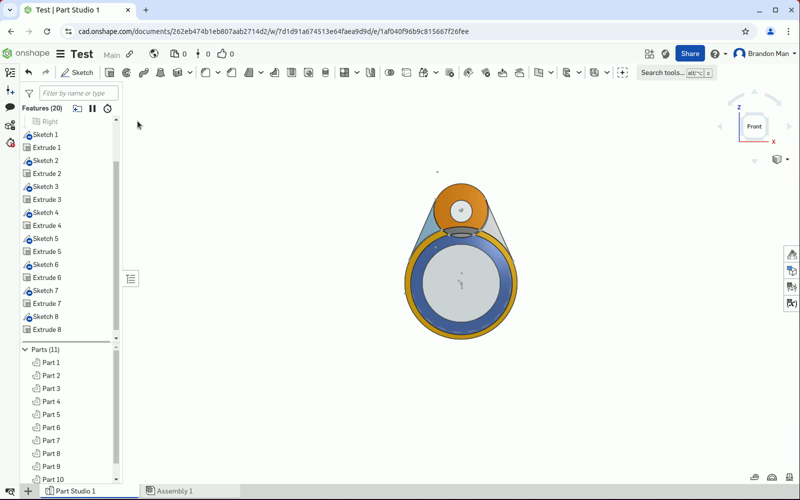
key(left, 2)
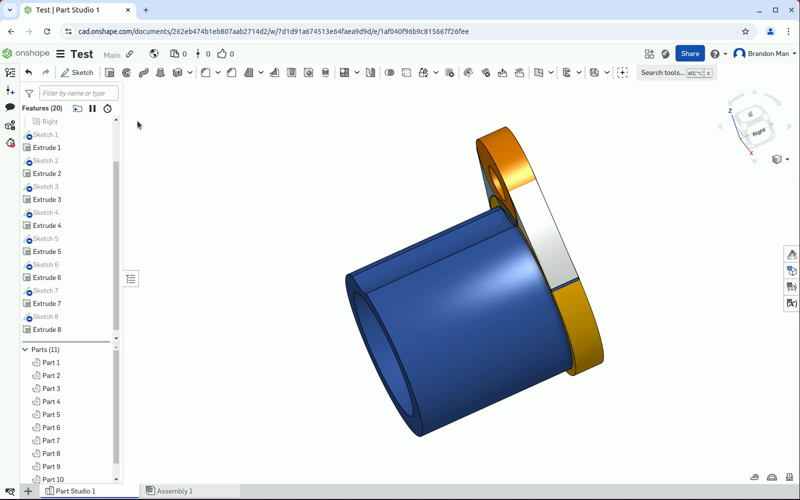
key(down, 2)
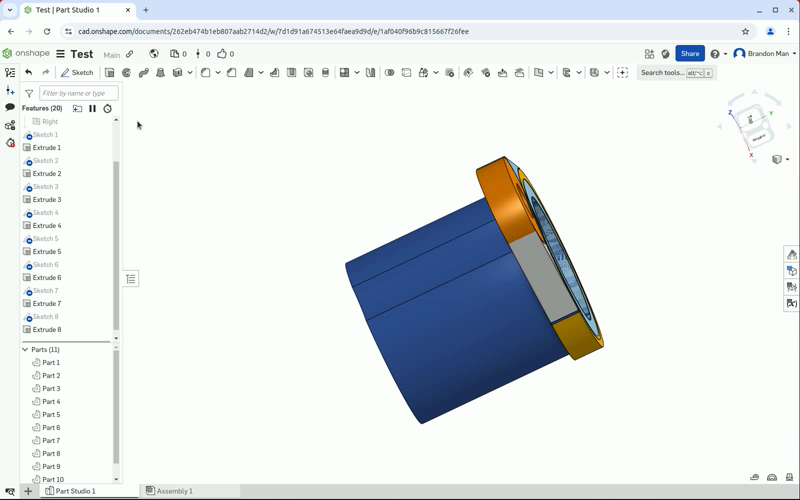
key(up, 2)
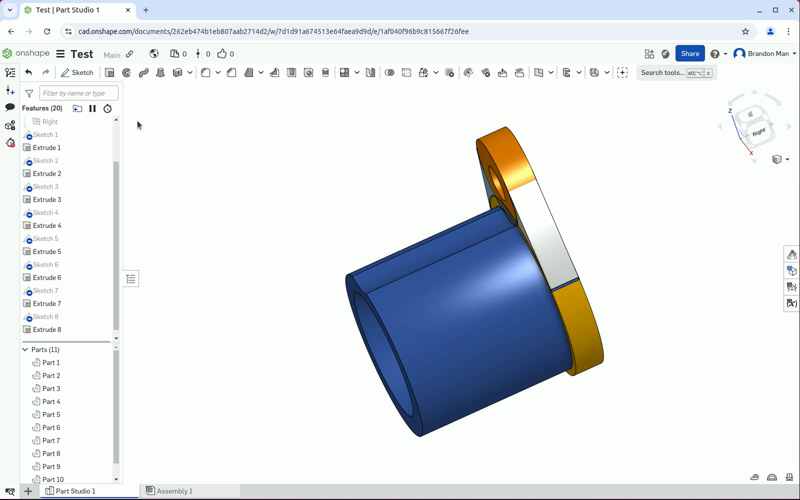
key(right, 2)
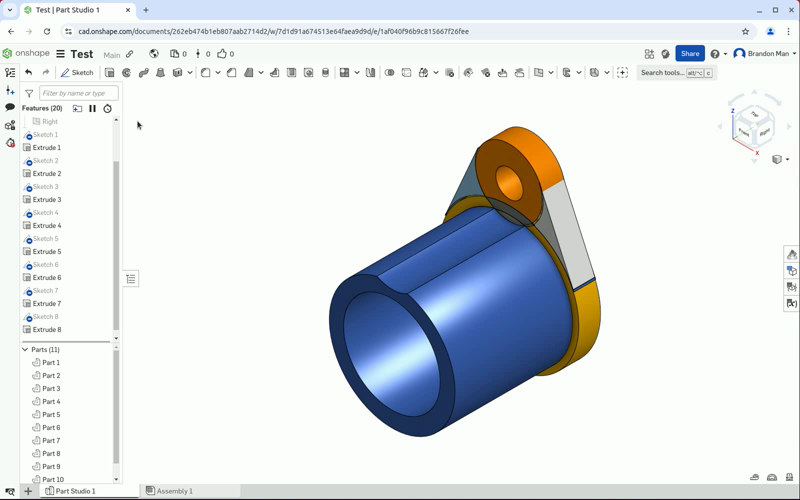
mouse_move(69, 137)
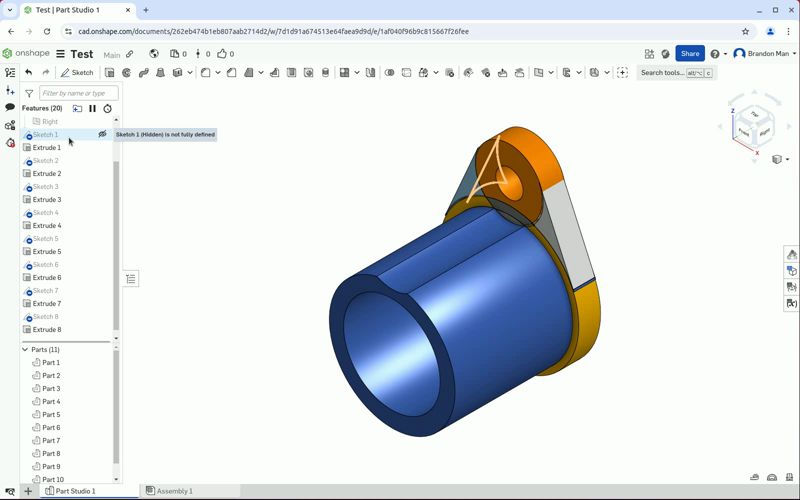
click(69, 137)